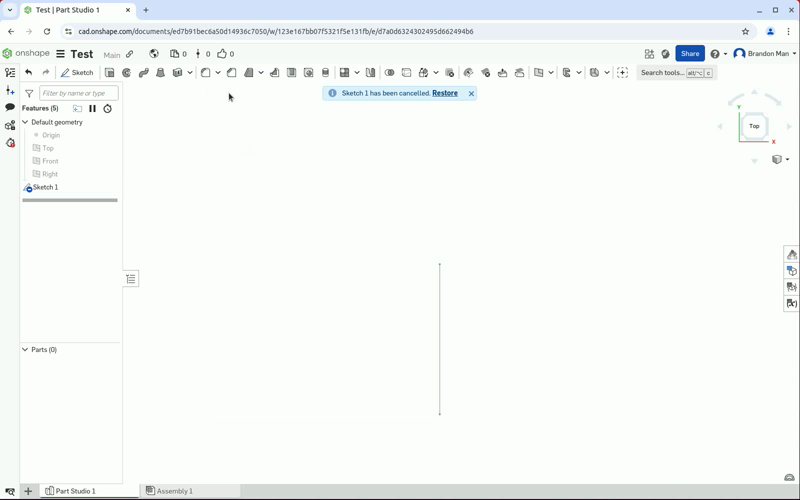
key(shift+h)
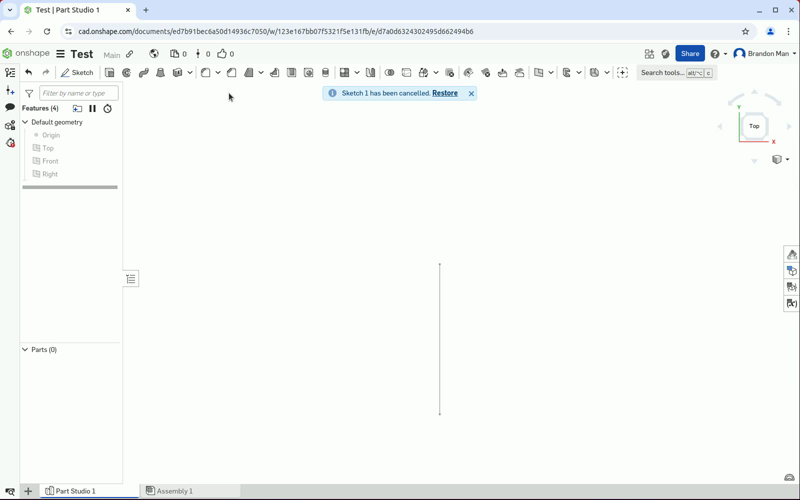
key(shift+s)
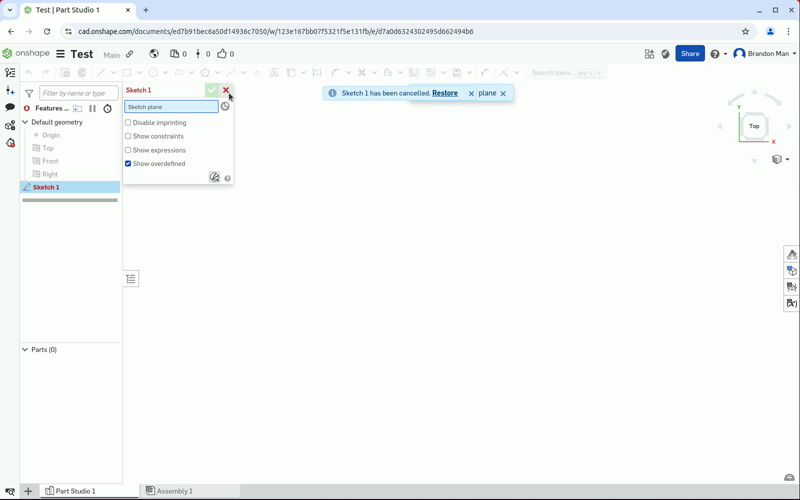
mouse_move(73, 150)
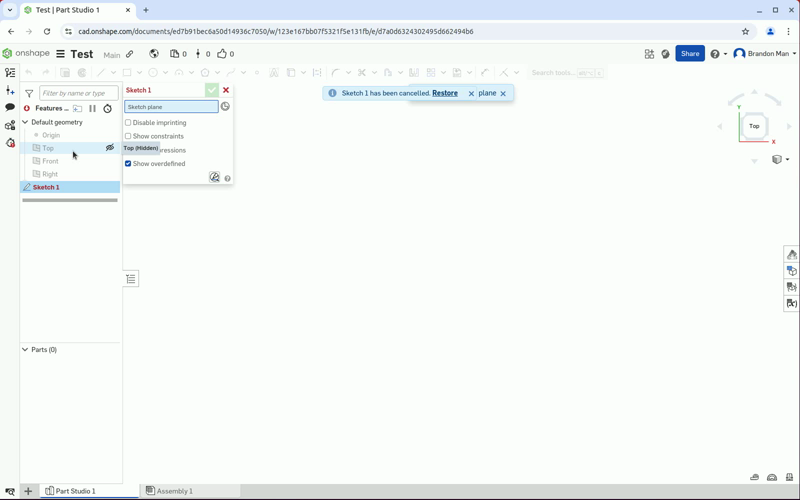
click(73, 150)
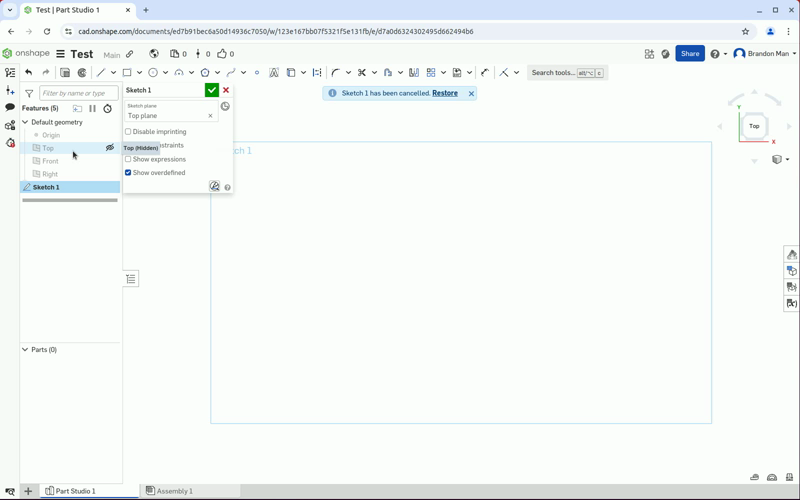
mouse_move(73, 352)
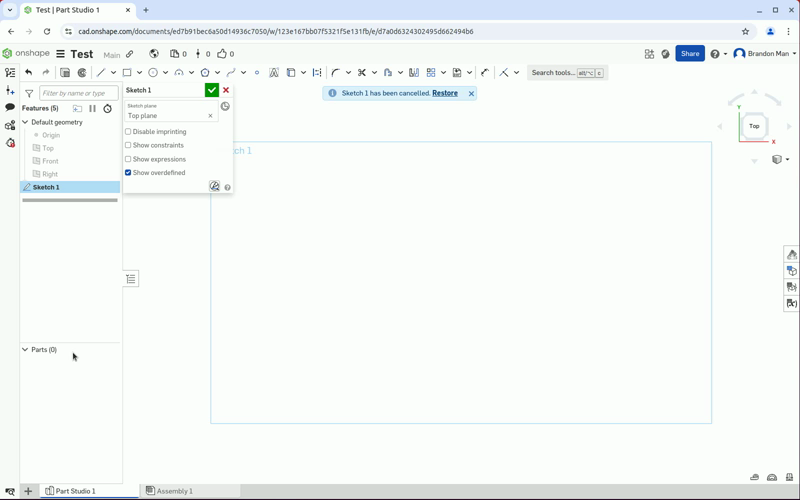
key(y)
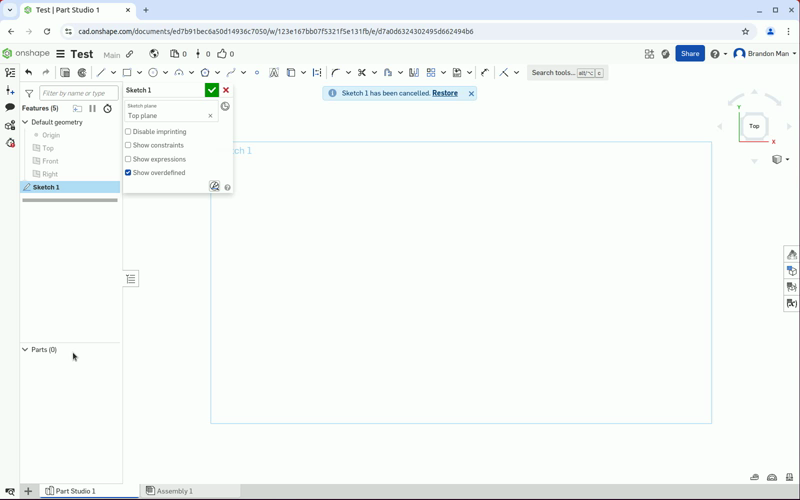
key(l)
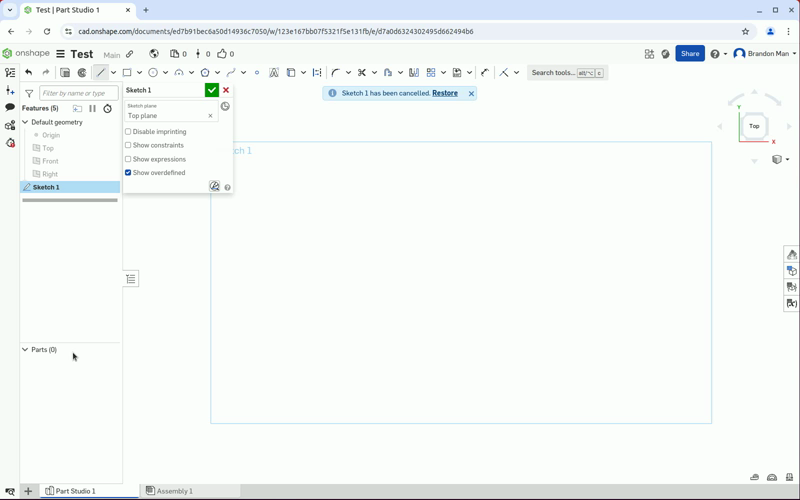
key_down(shift)
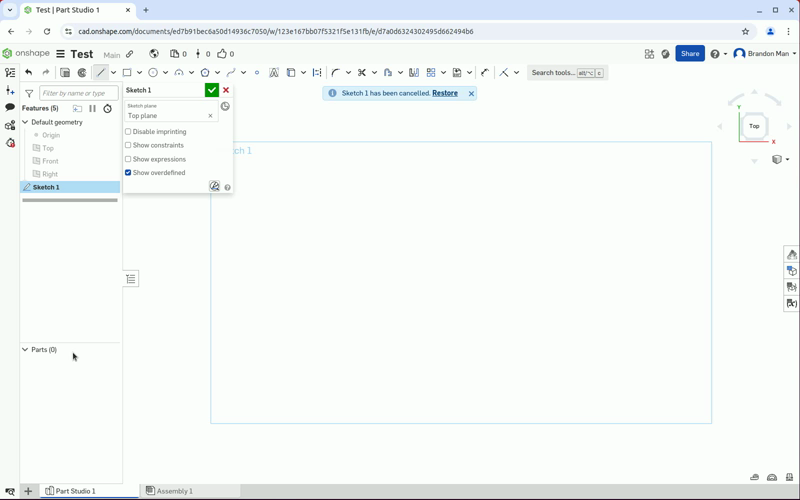
mouse_move(524, 282)
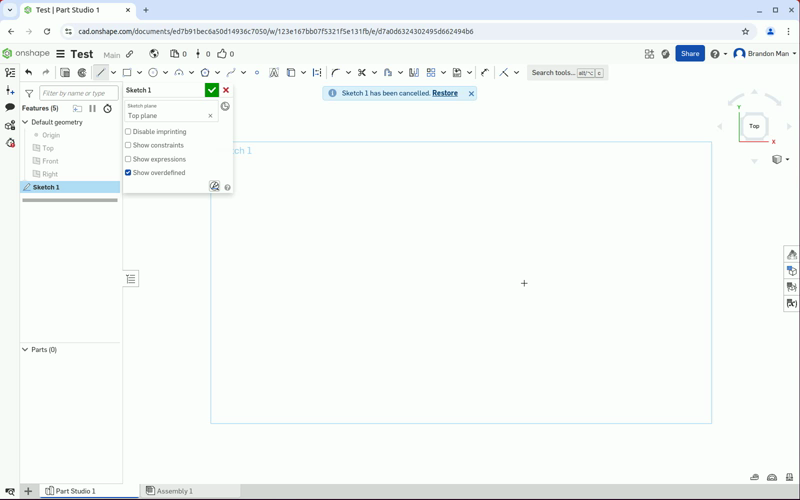
click(524, 282)
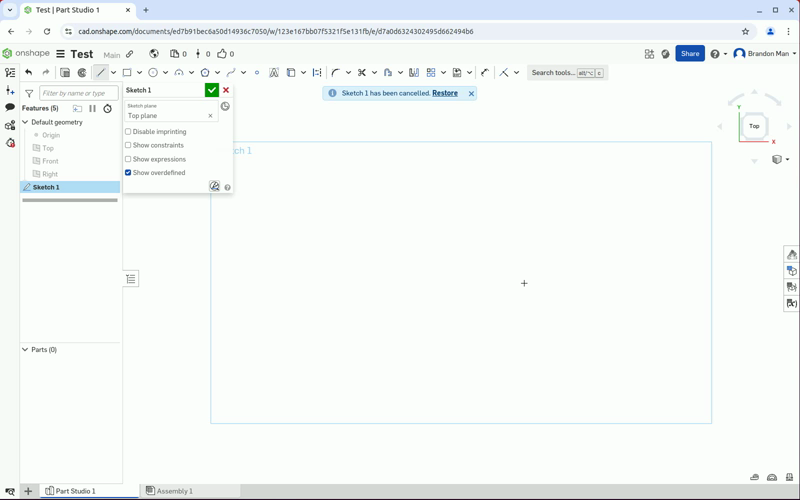
key_up(shift)
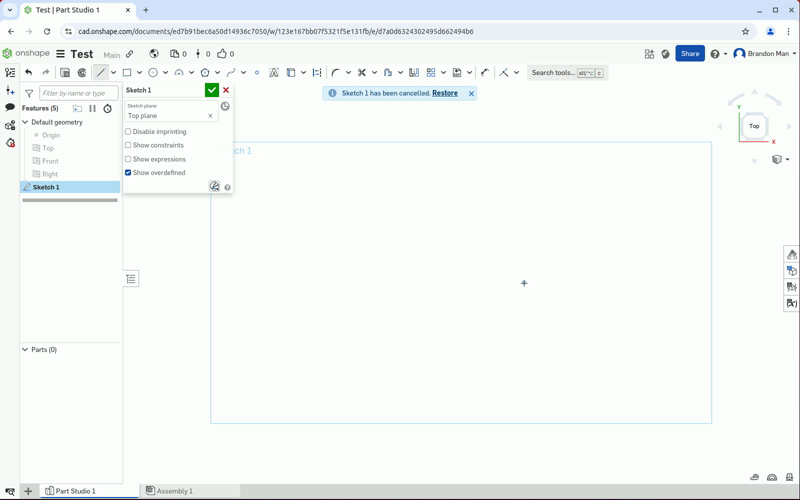
key_down(shift)
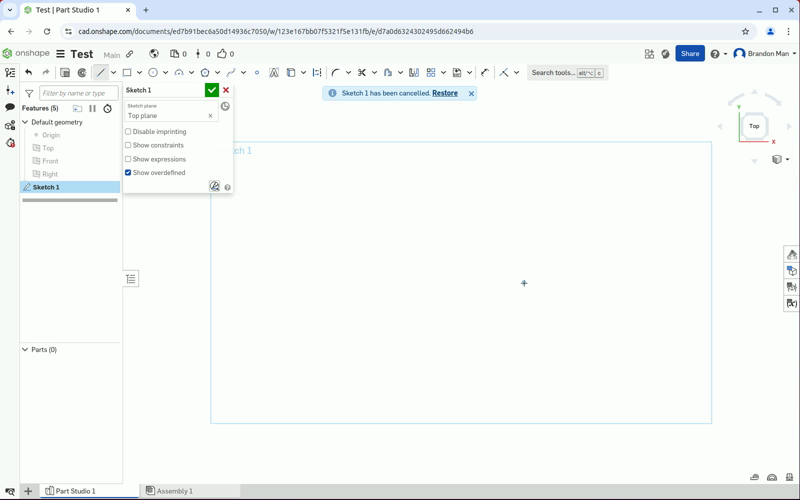
mouse_move(554, 282)
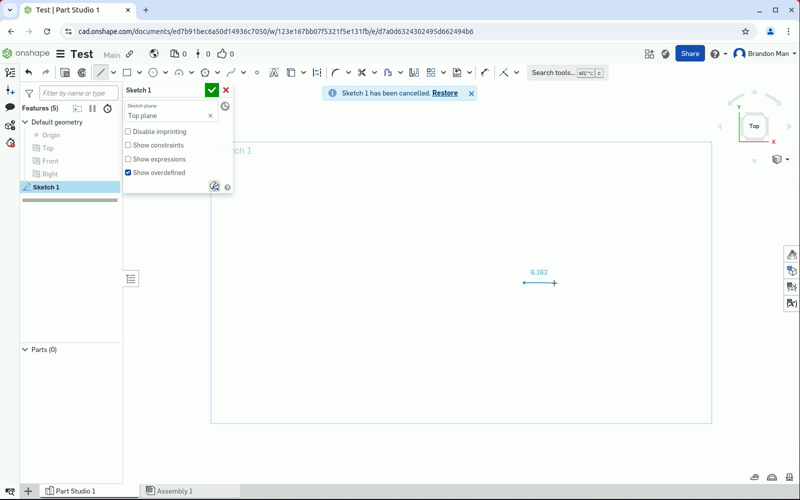
mouse_move(573, 282)
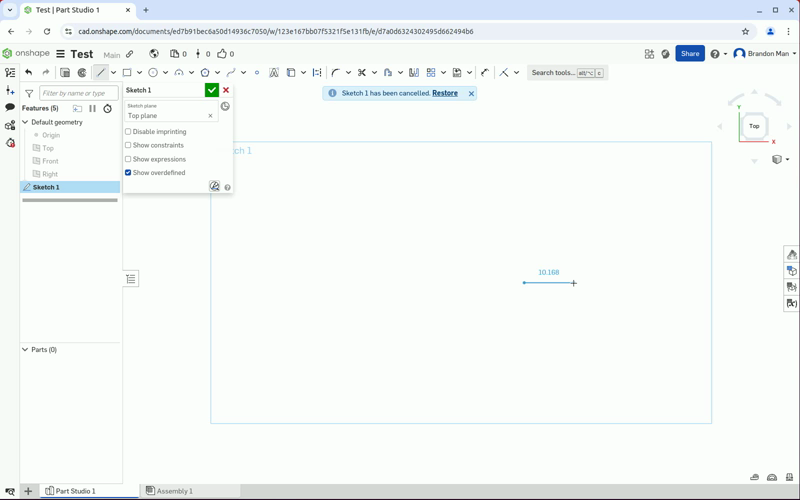
click(573, 282)
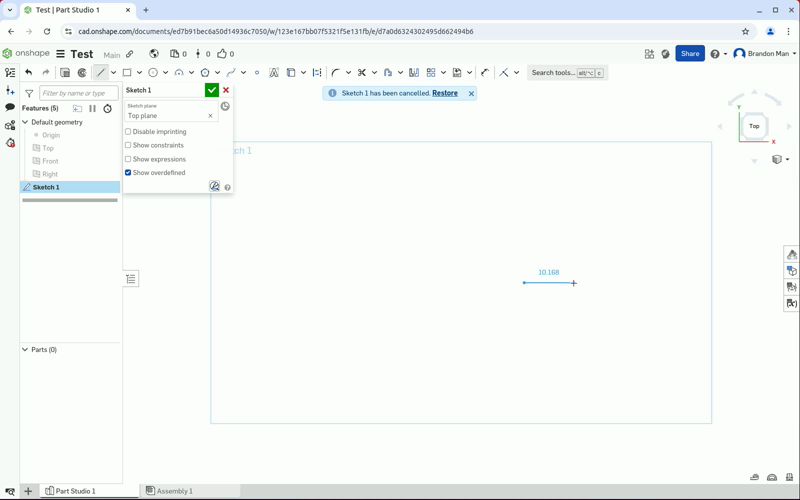
key_up(shift)
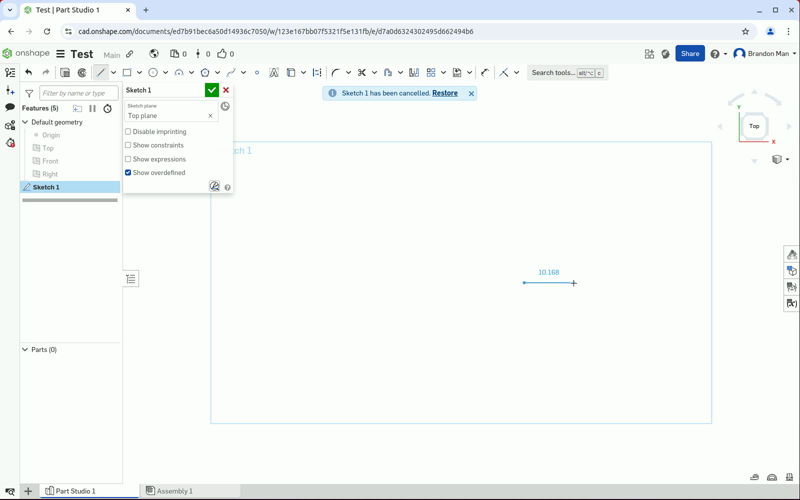
key_down(shift)
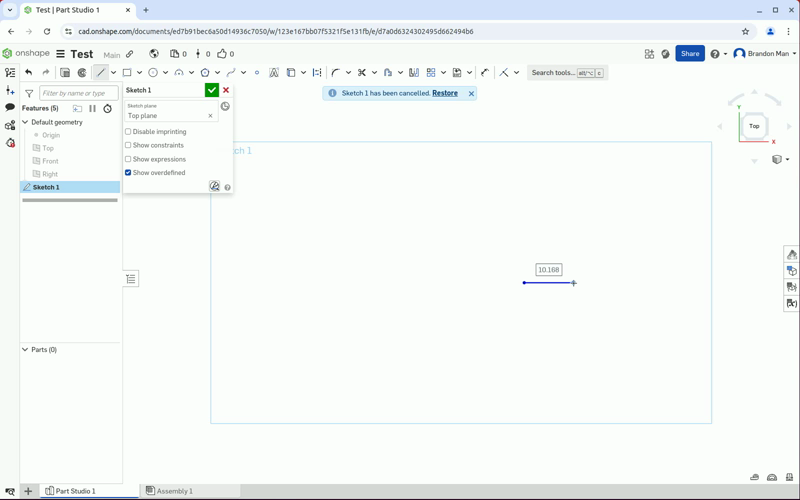
mouse_move(589, 282)
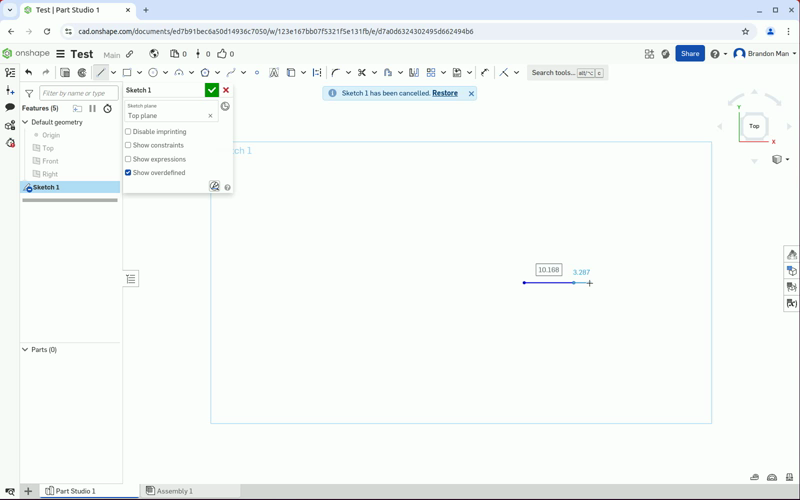
mouse_move(573, 257)
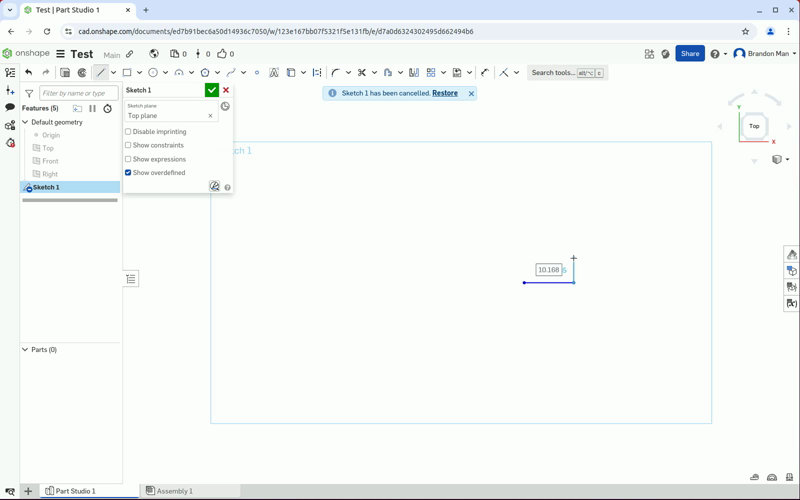
click(573, 257)
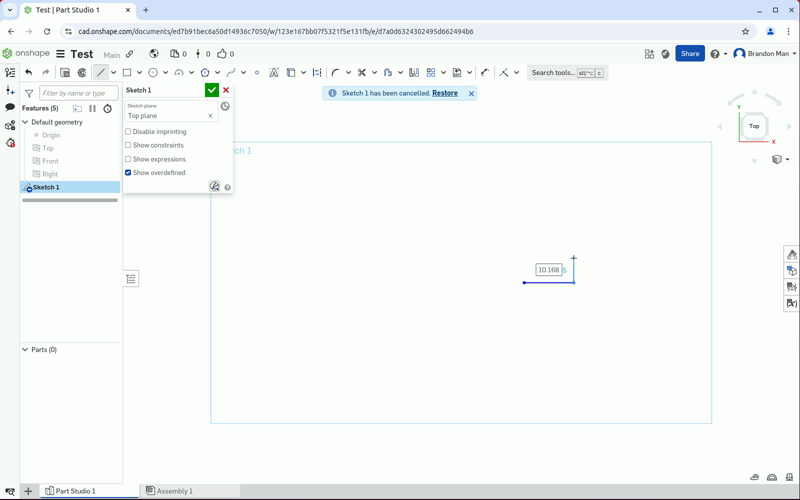
key_up(shift)
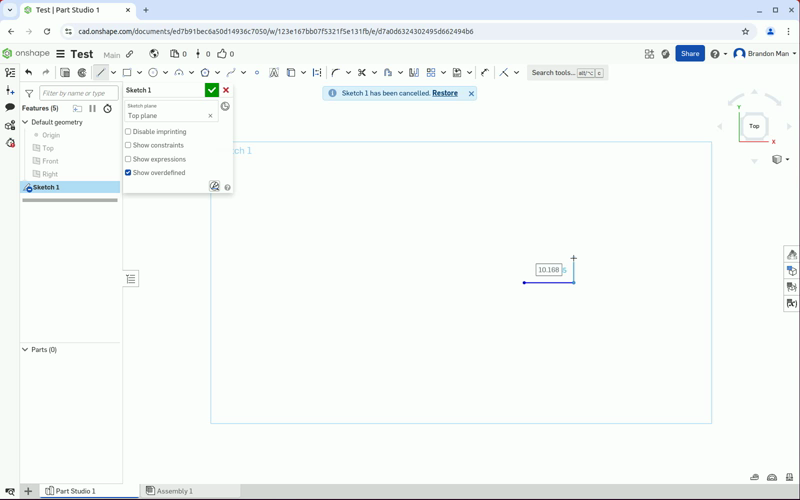
key_down(shift)
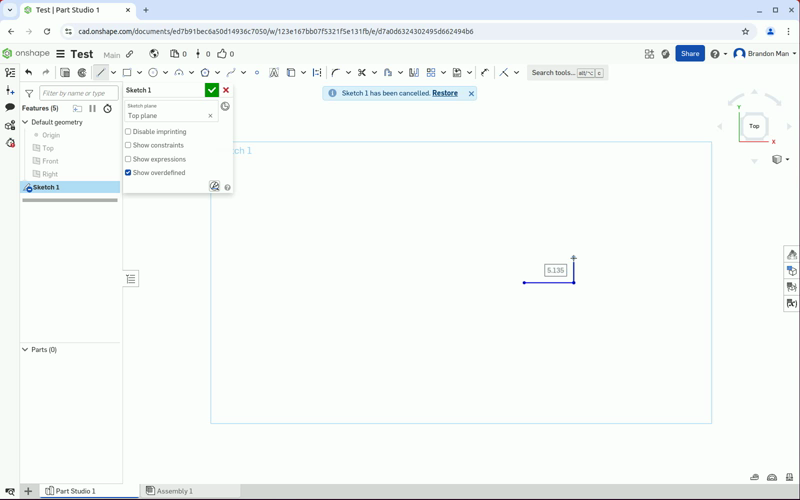
mouse_move(589, 257)
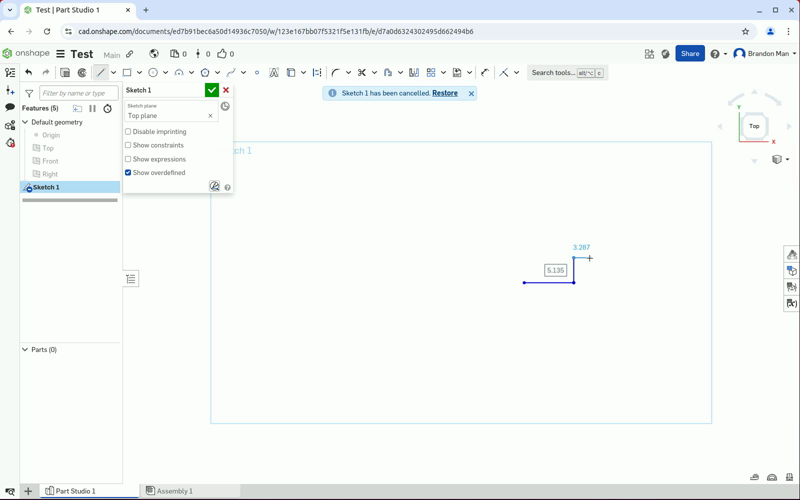
mouse_move(554, 257)
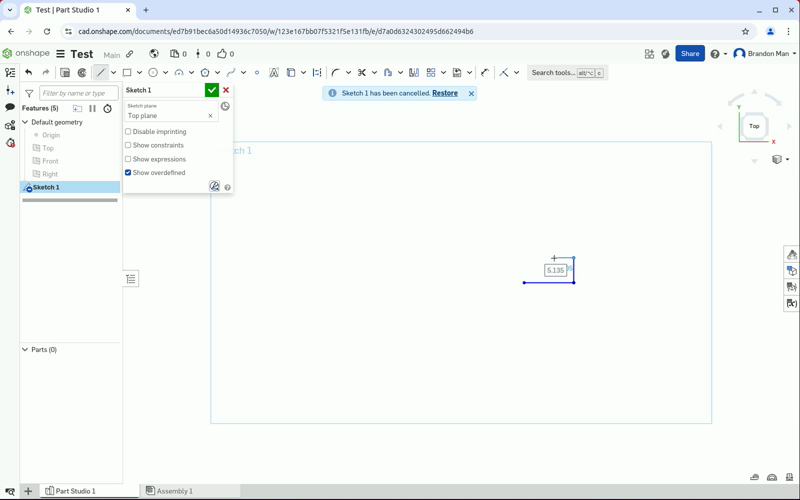
click(554, 257)
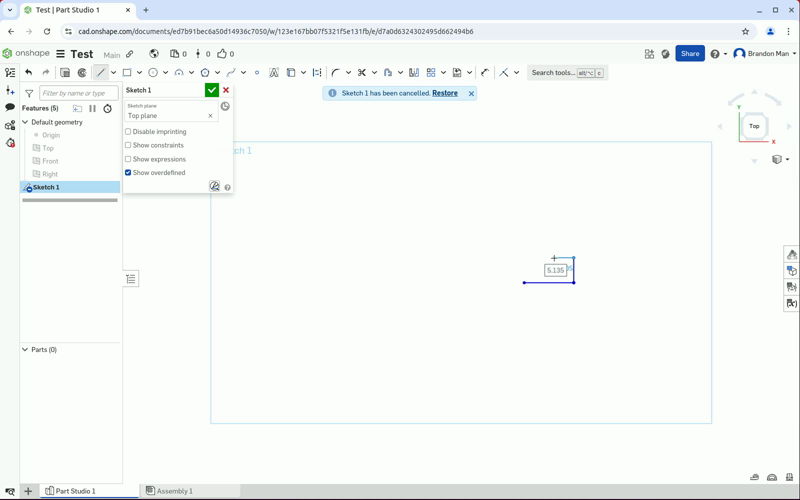
key_up(shift)
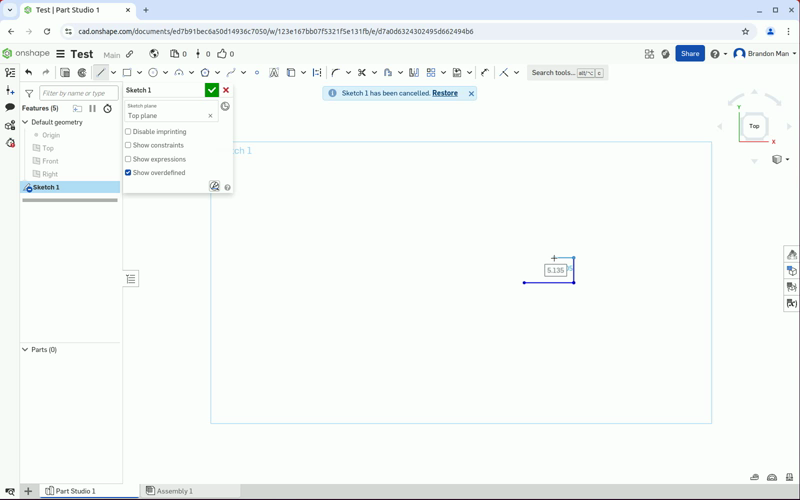
key_down(shift)
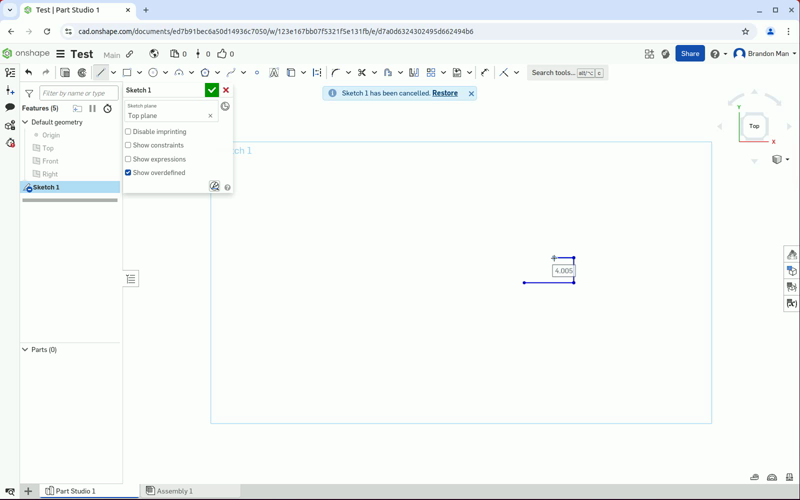
mouse_move(584, 257)
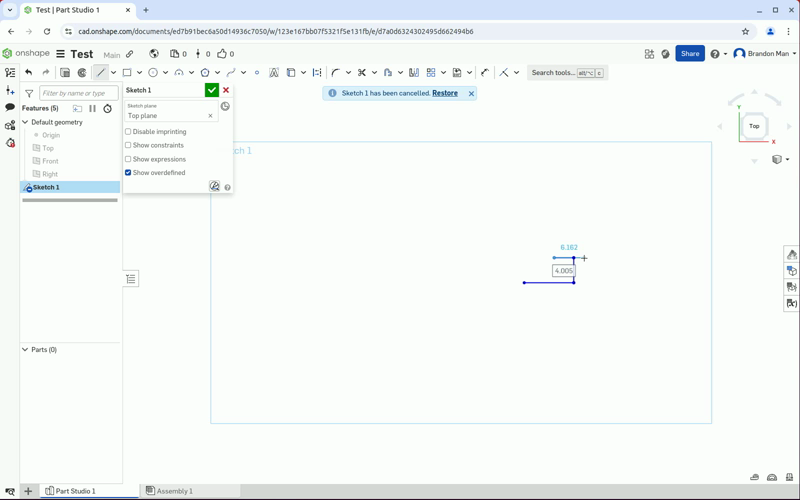
mouse_move(549, 257)
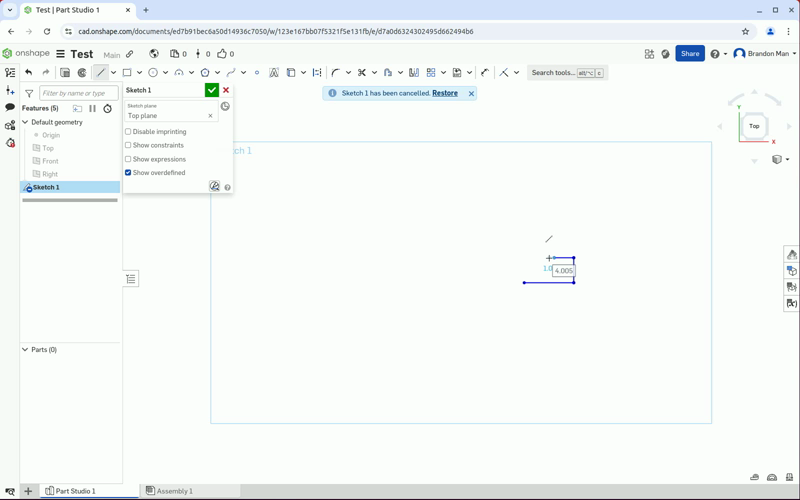
scroll(6)
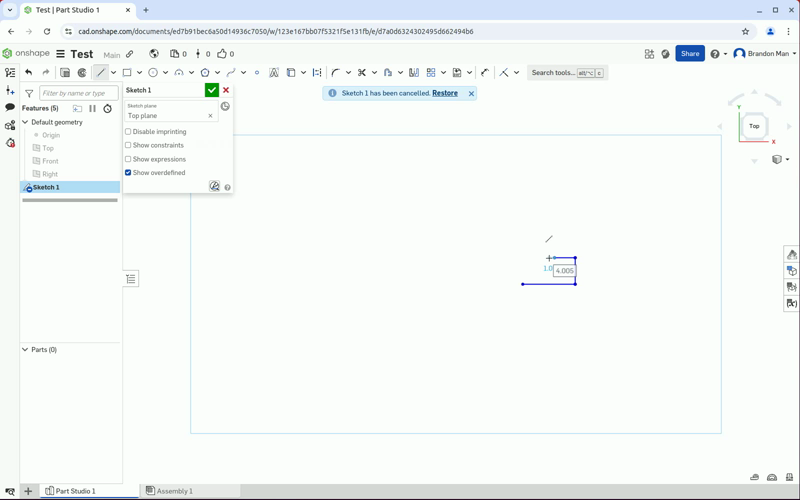
scroll(6)
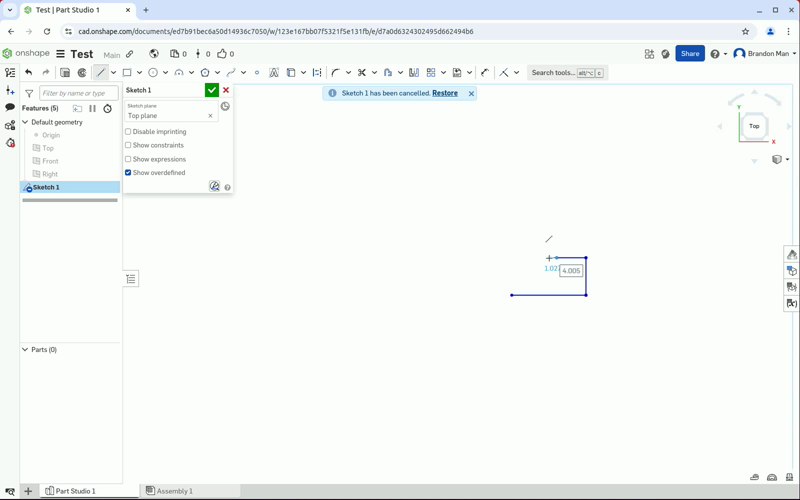
scroll(6)
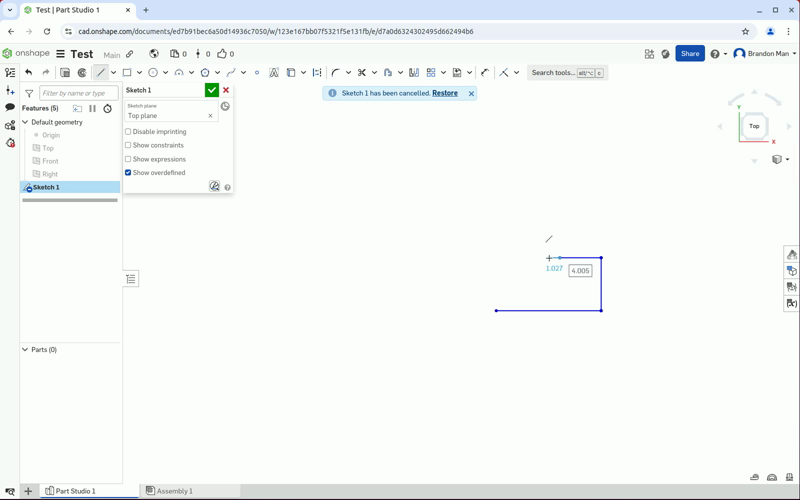
scroll(6)
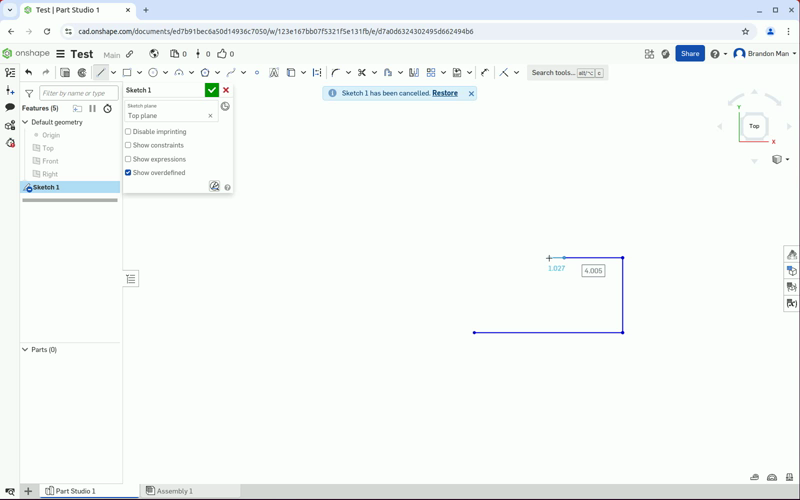
scroll(6)
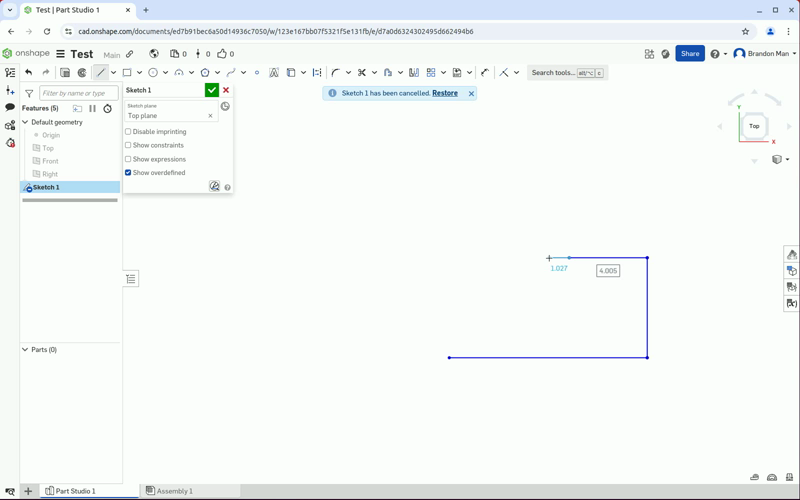
scroll(6)
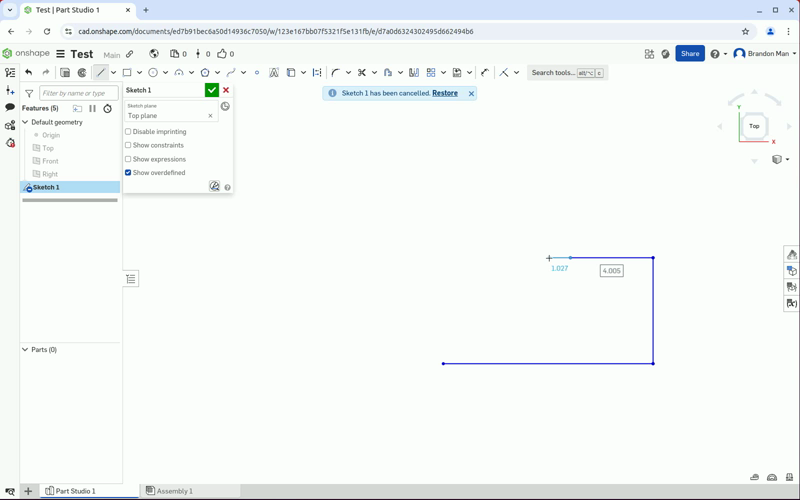
scroll(6)
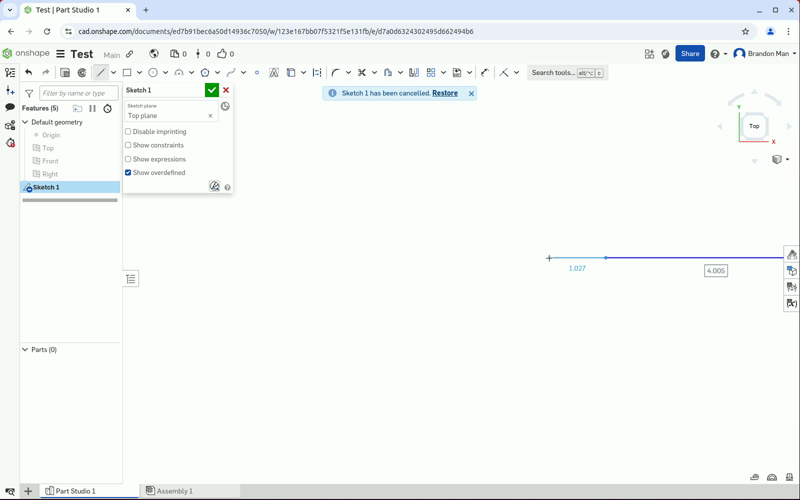
click(549, 257)
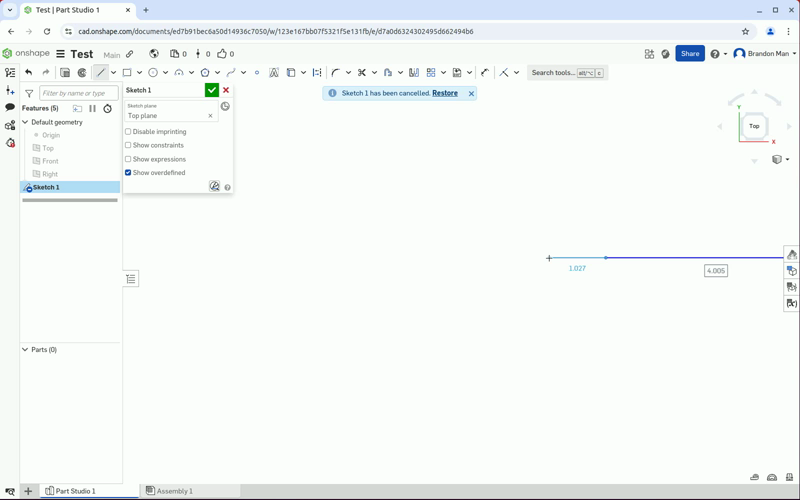
scroll(-6)
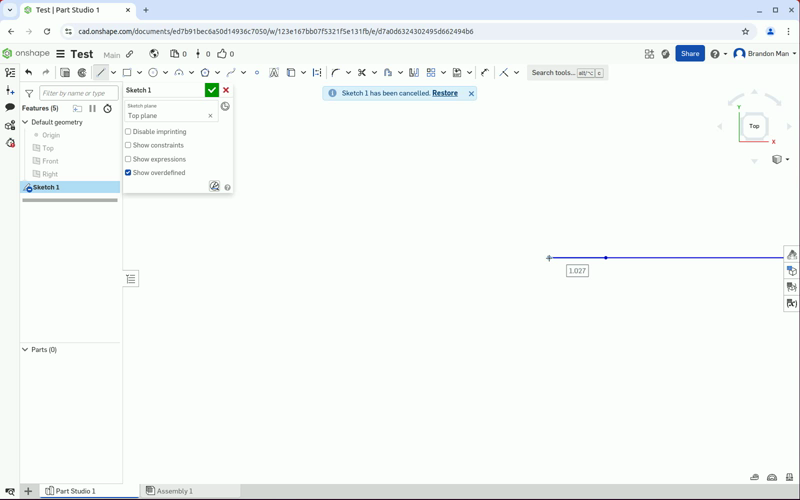
scroll(-6)
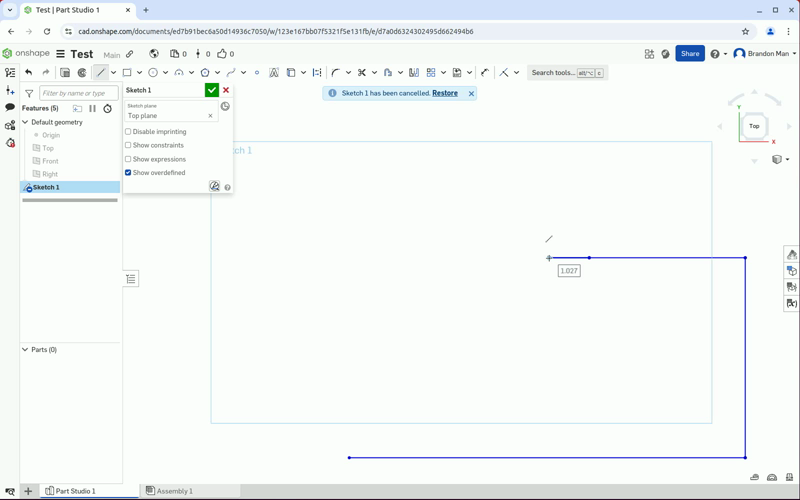
scroll(-6)
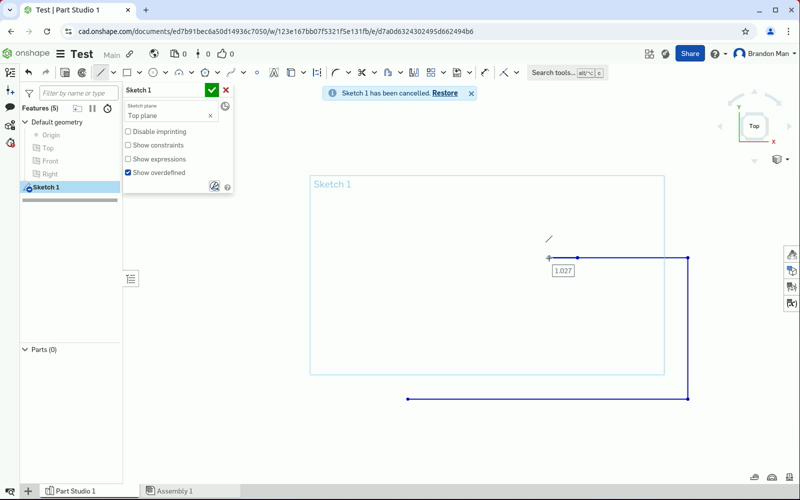
scroll(-6)
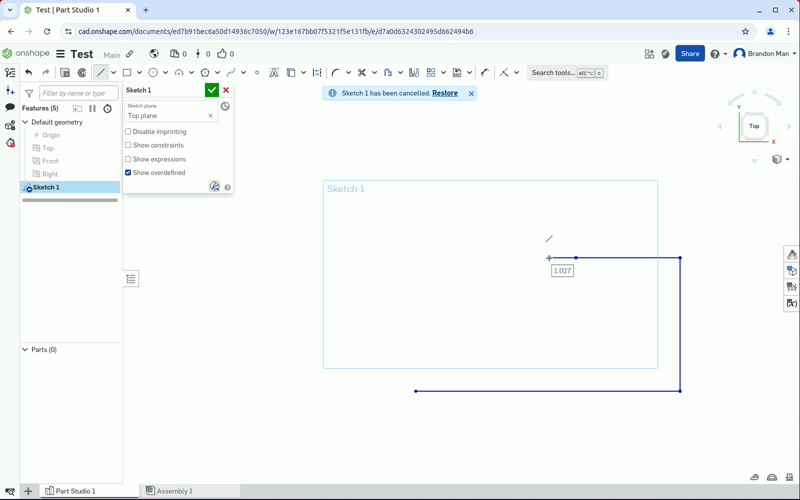
scroll(-6)
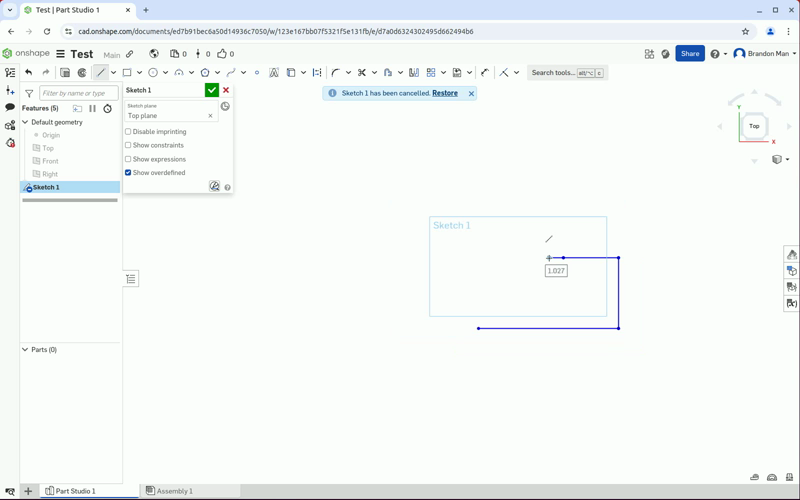
scroll(-6)
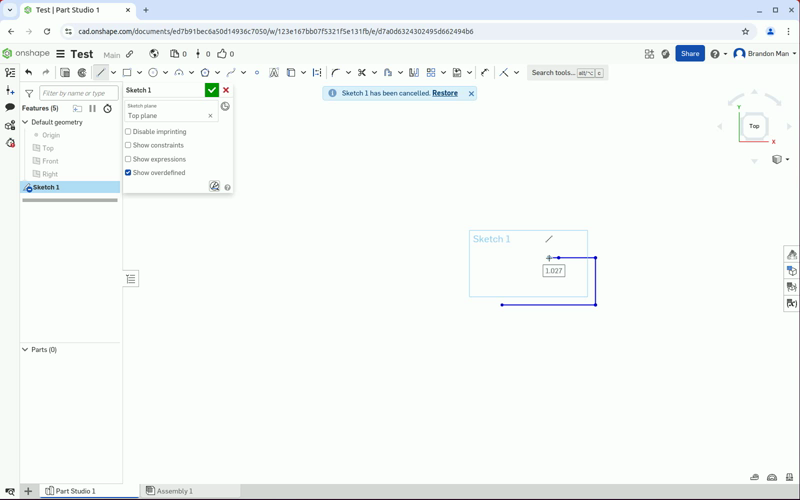
scroll(-6)
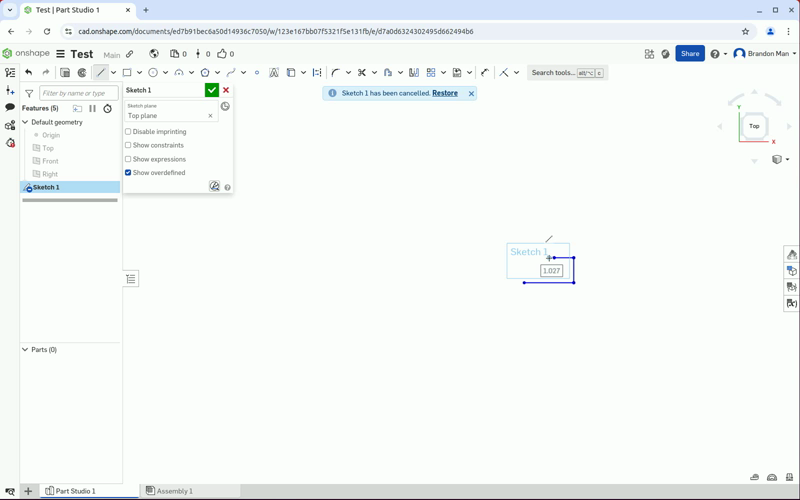
key_up(shift)
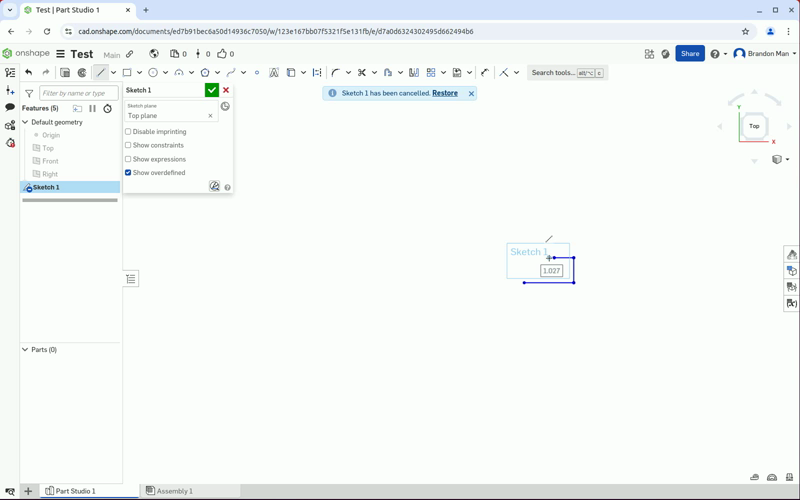
key_down(shift)
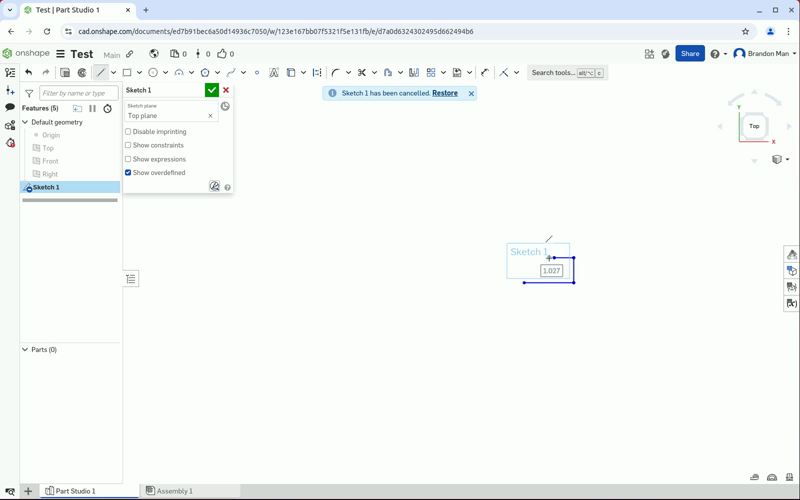
mouse_move(579, 257)
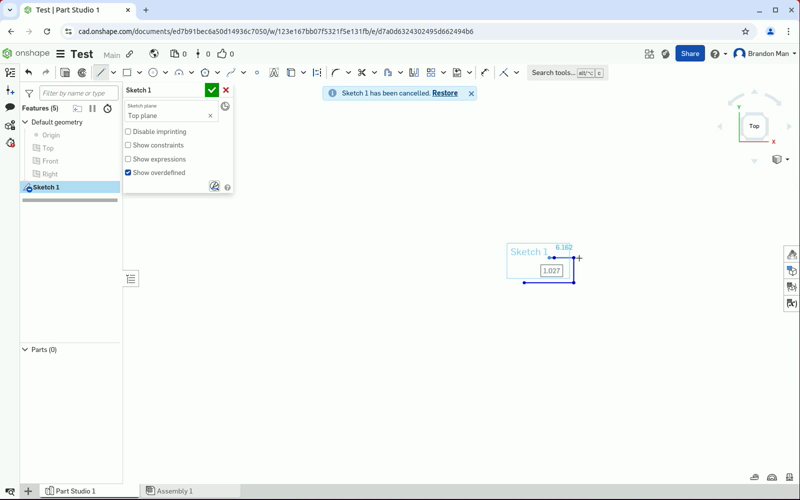
mouse_move(543, 257)
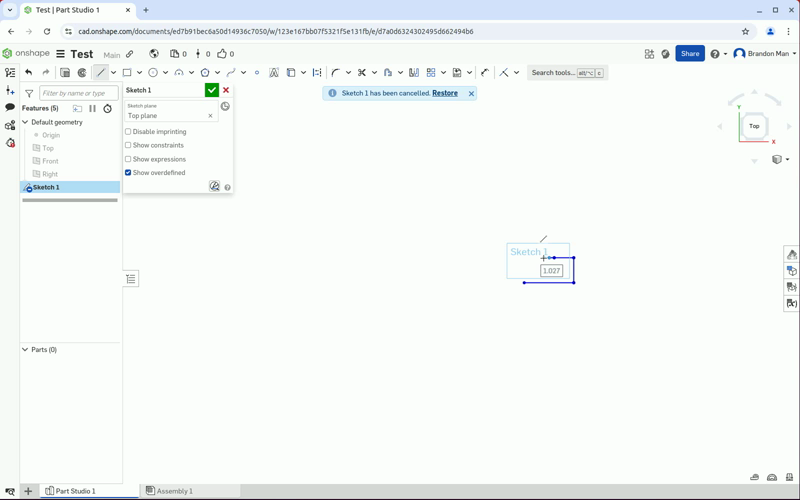
scroll(6)
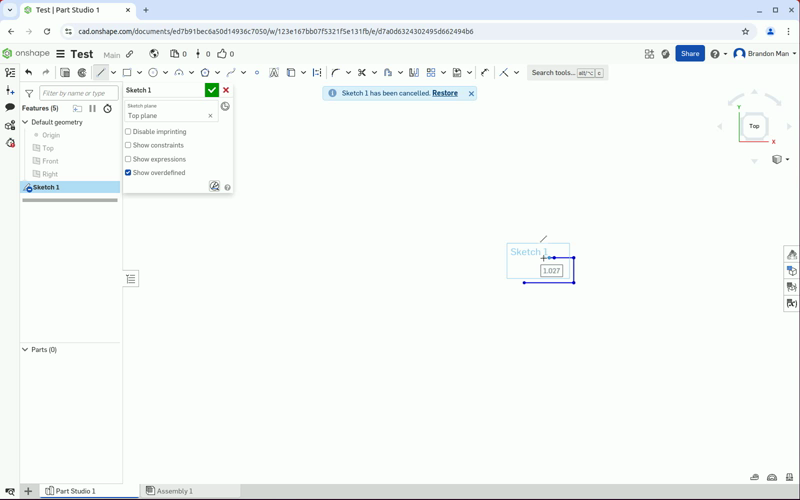
scroll(6)
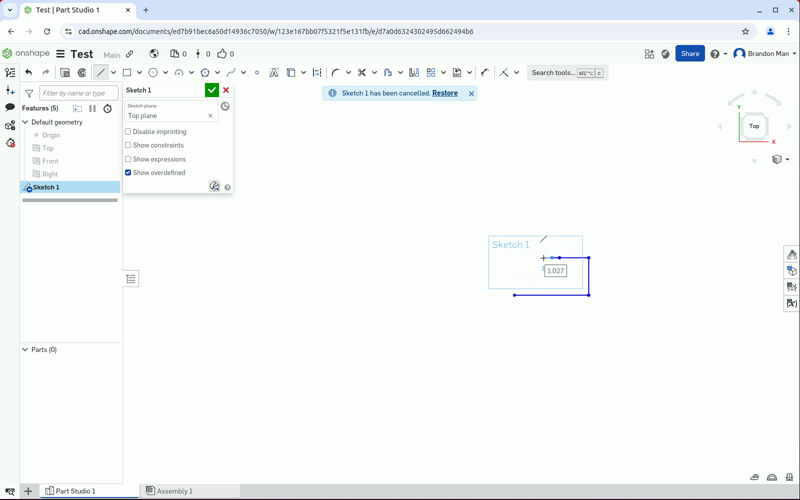
scroll(6)
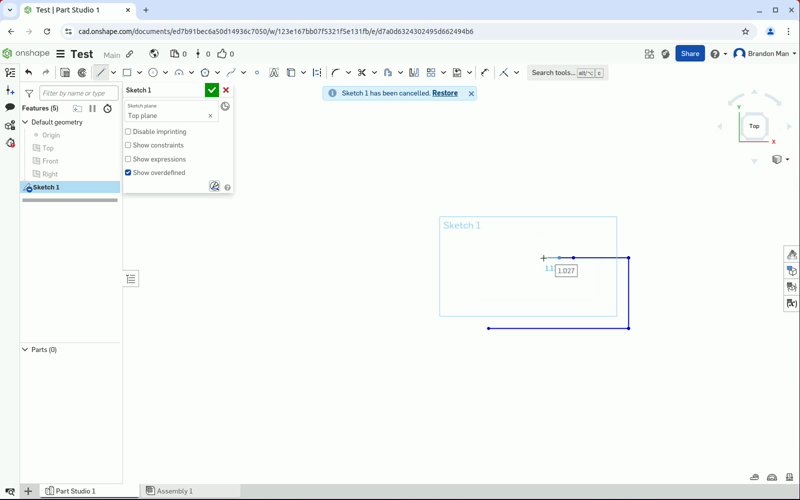
scroll(6)
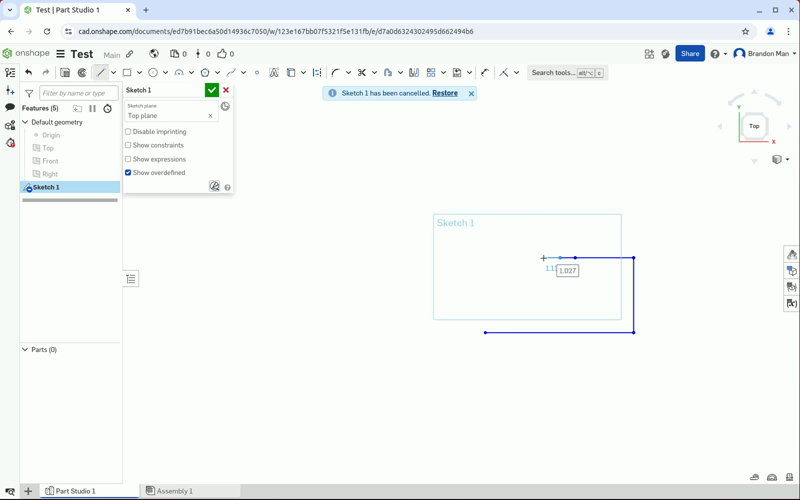
scroll(6)
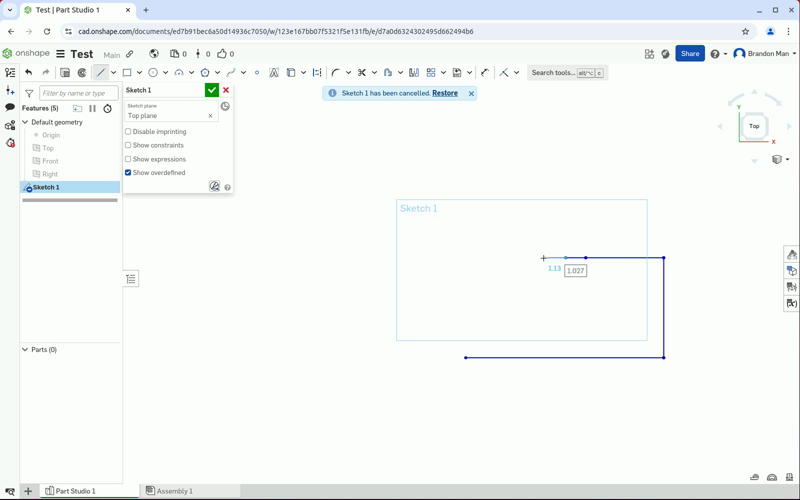
scroll(6)
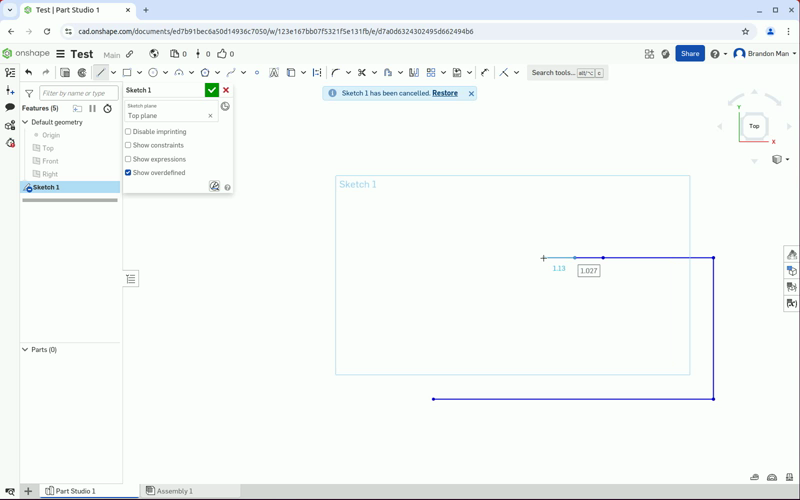
scroll(6)
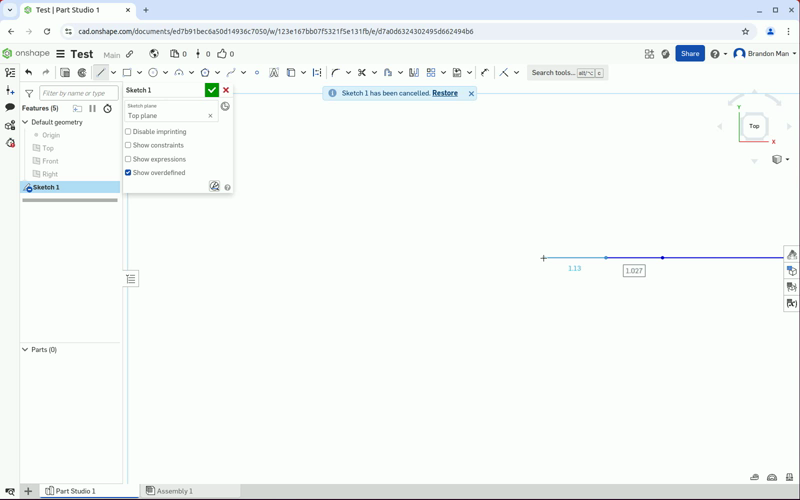
click(543, 257)
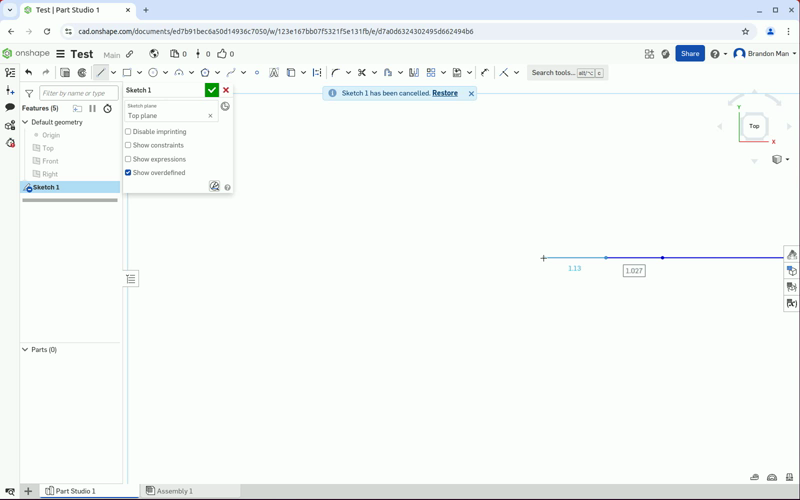
scroll(-6)
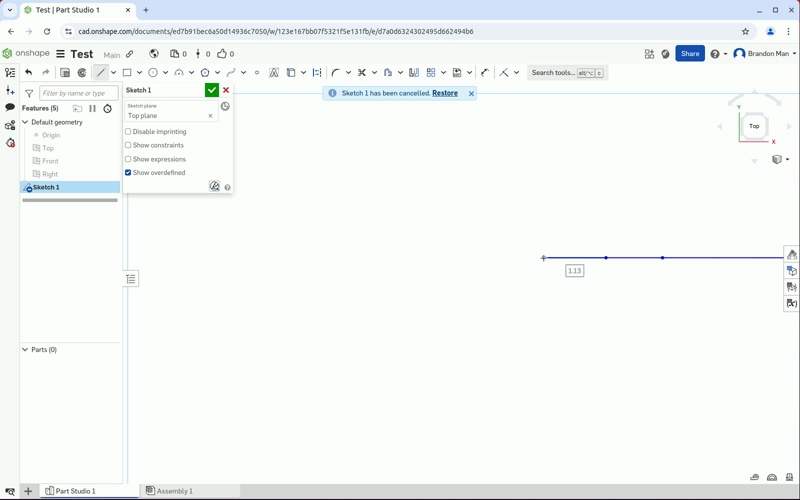
scroll(-6)
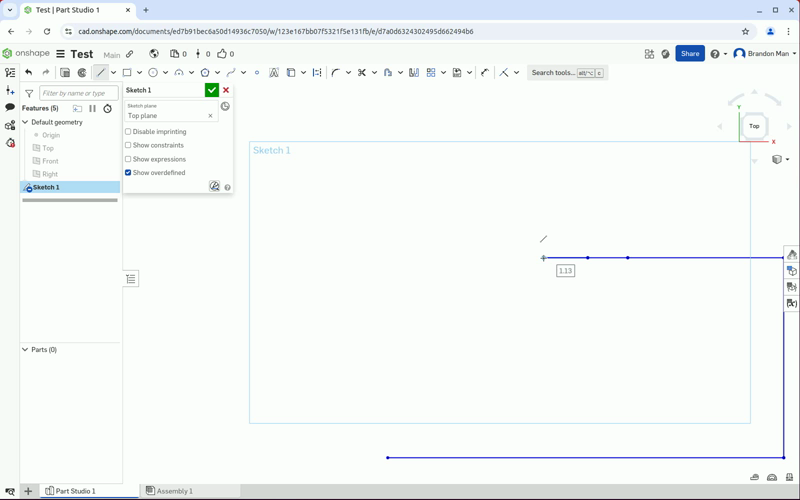
scroll(-6)
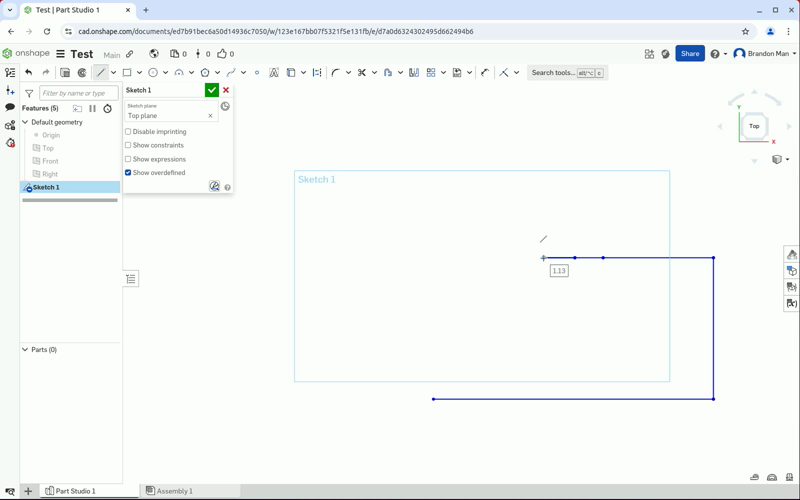
scroll(-6)
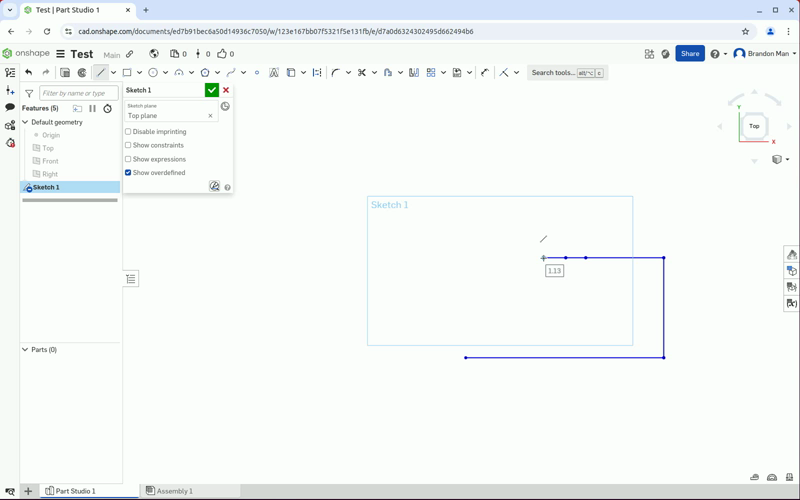
scroll(-6)
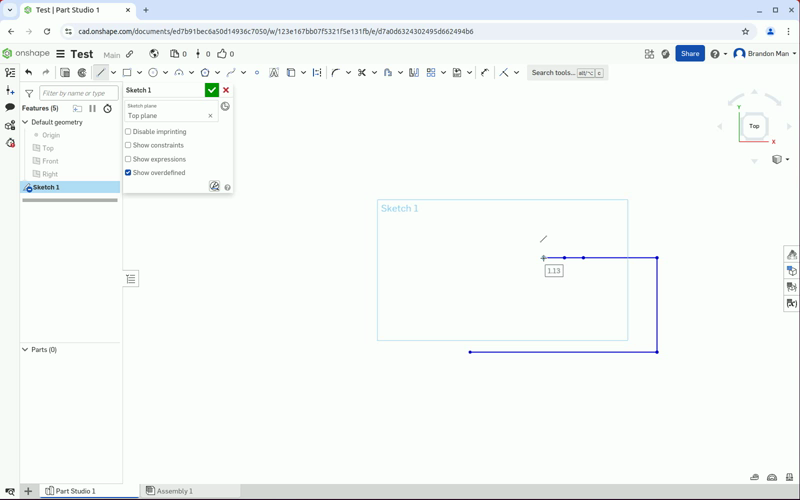
scroll(-6)
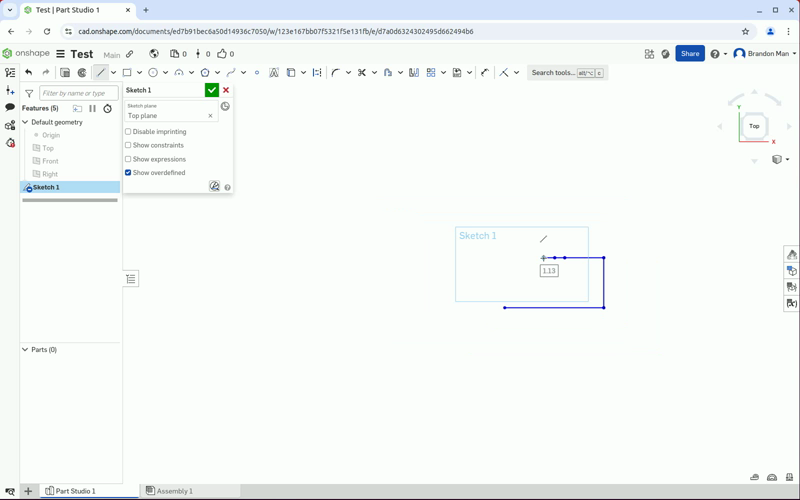
scroll(-6)
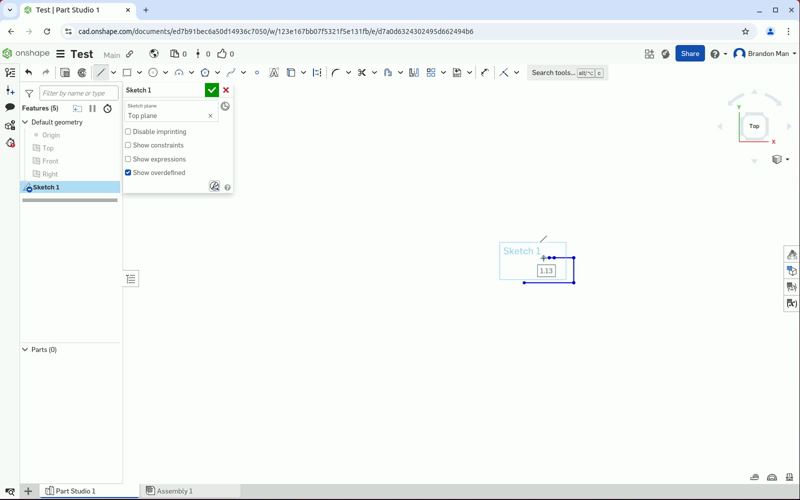
key_up(shift)
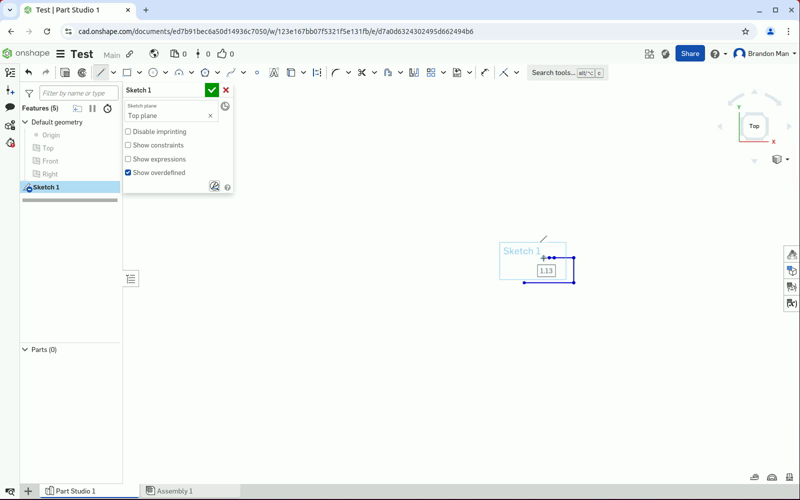
key_down(shift)
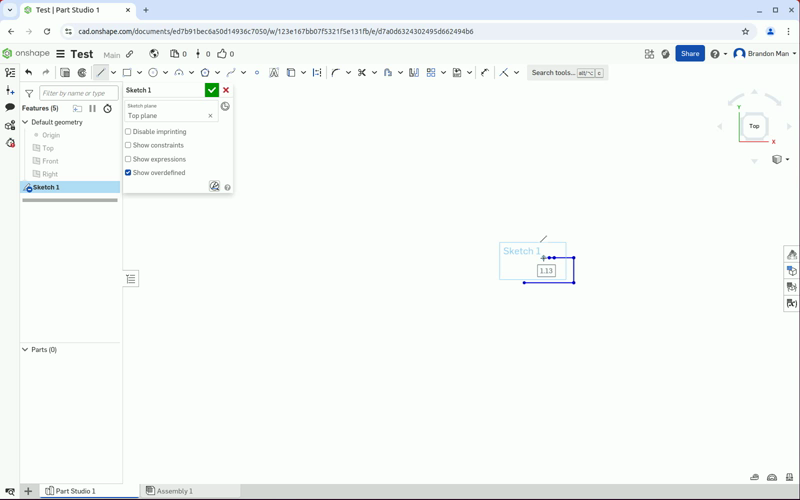
mouse_move(573, 257)
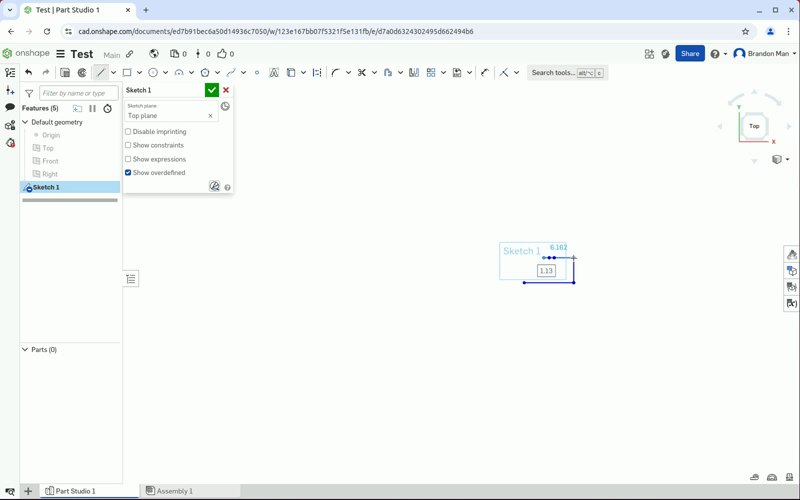
mouse_move(528, 257)
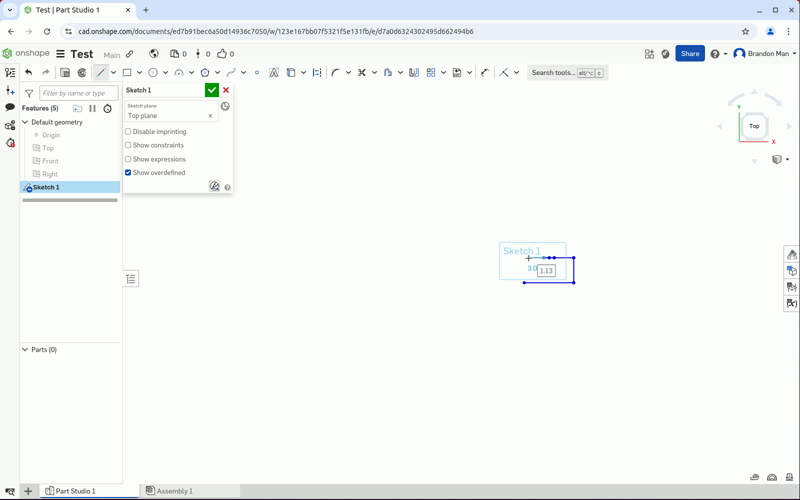
click(528, 257)
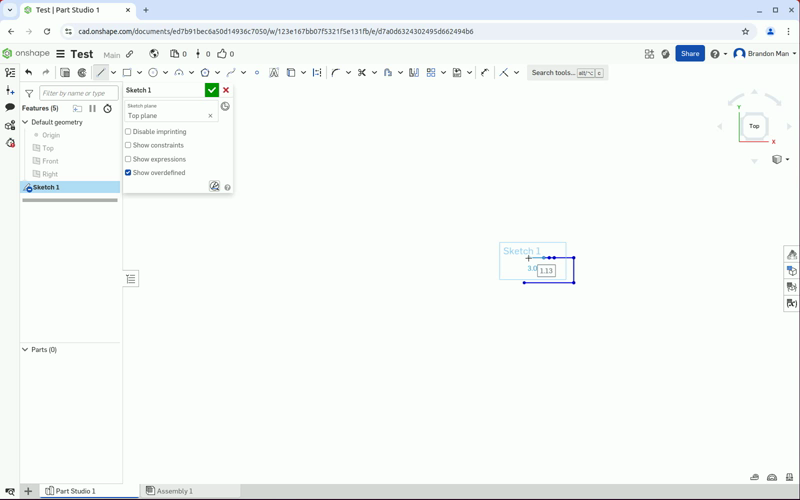
key_up(shift)
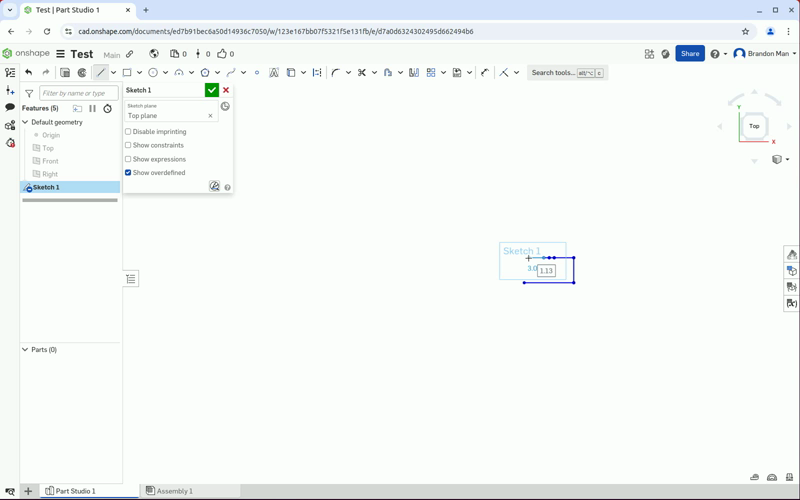
key_down(shift)
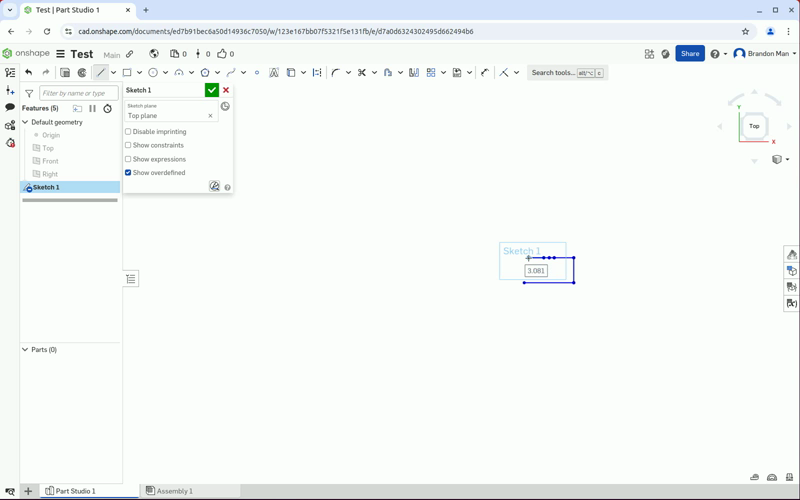
mouse_move(558, 257)
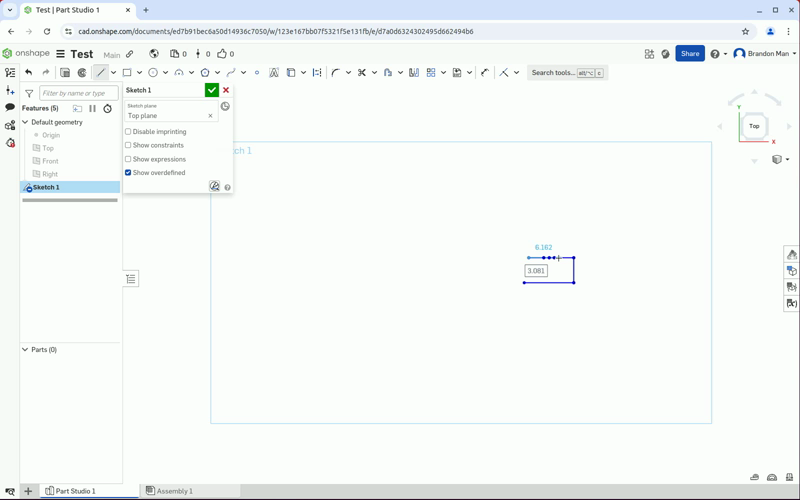
mouse_move(524, 257)
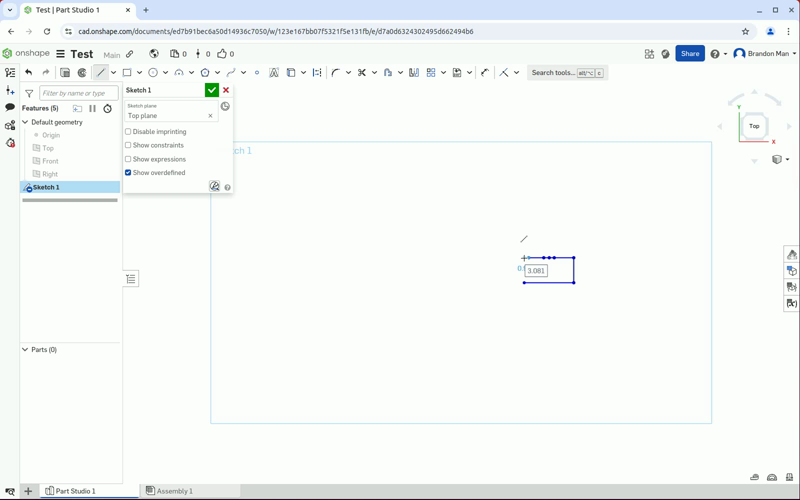
scroll(6)
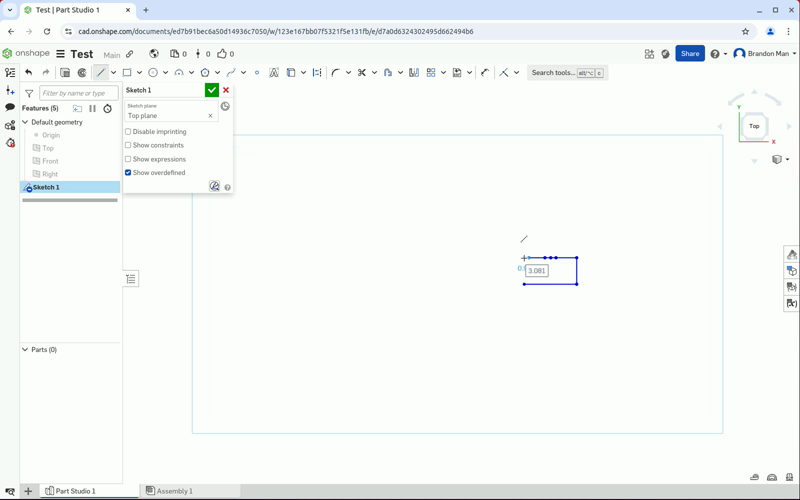
scroll(6)
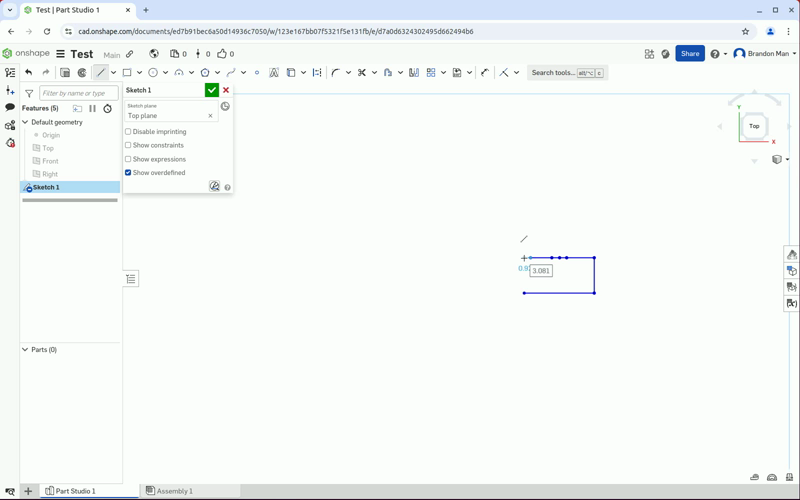
scroll(6)
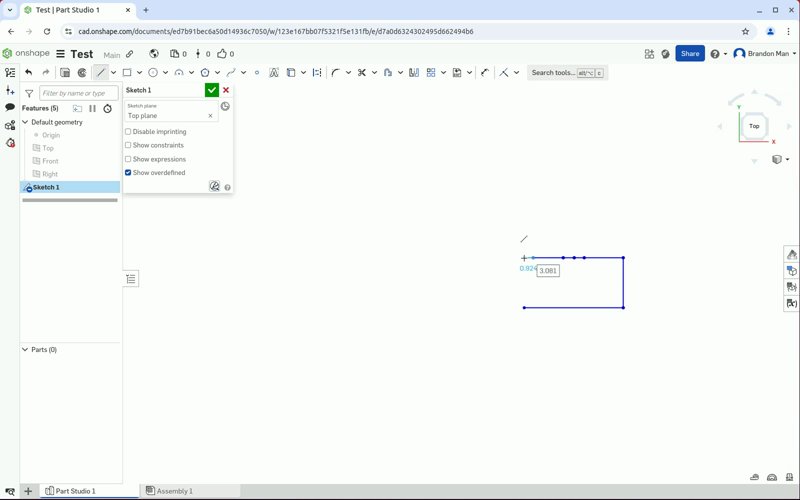
scroll(6)
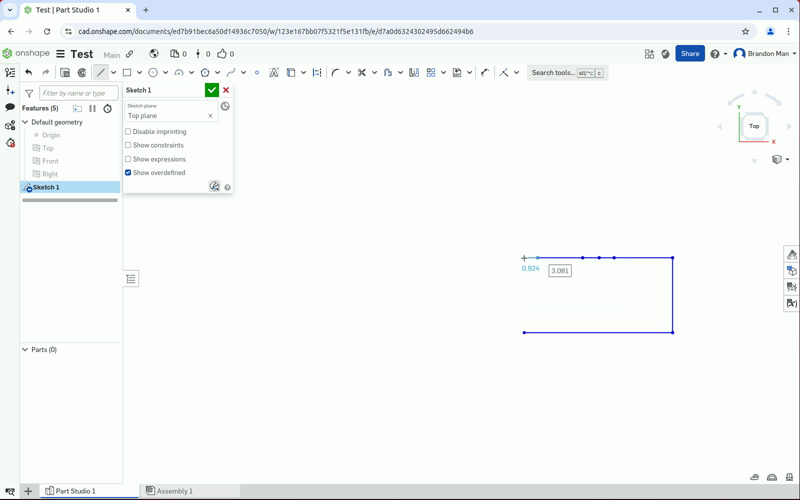
scroll(6)
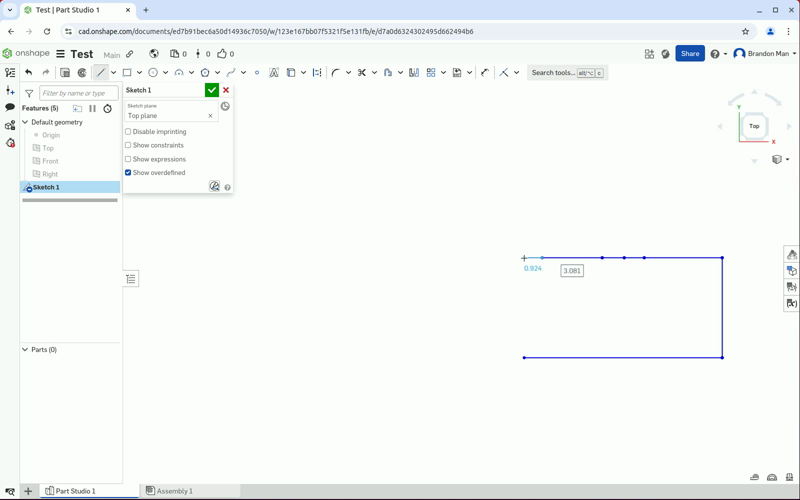
scroll(6)
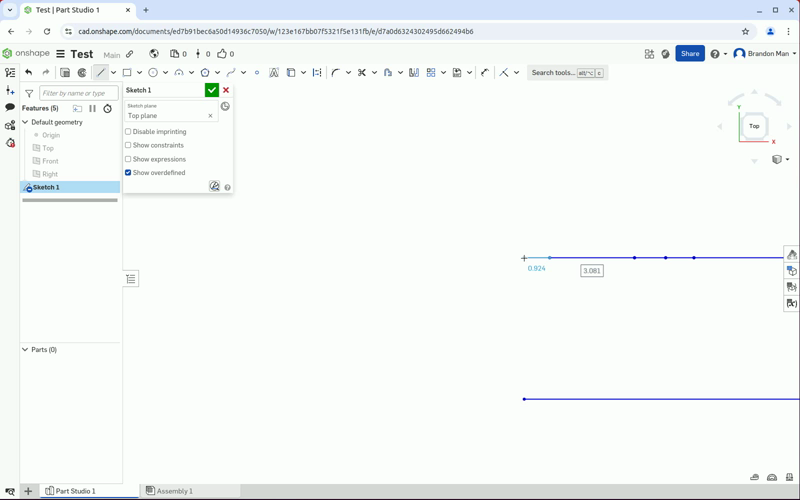
scroll(6)
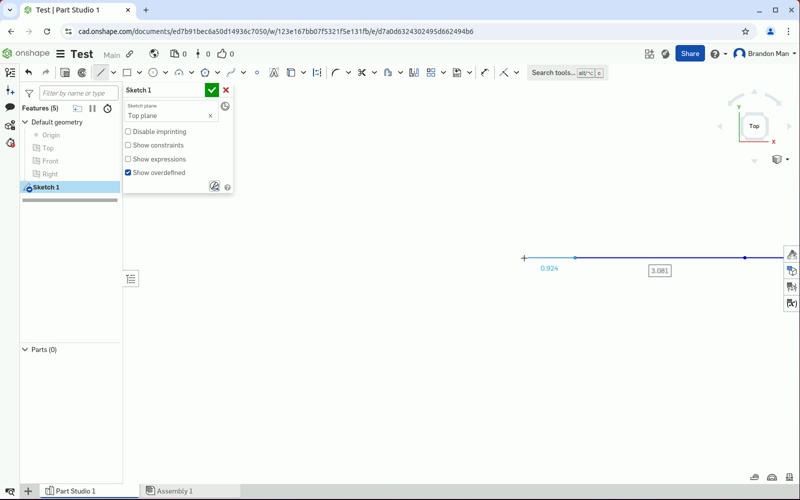
click(524, 257)
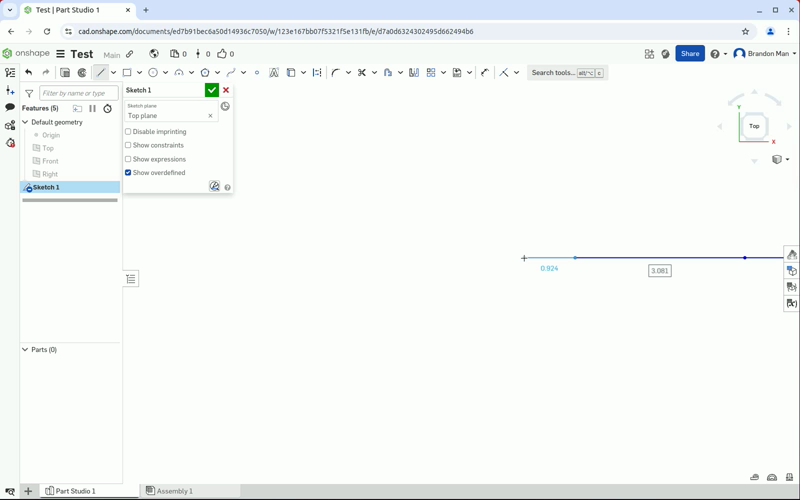
scroll(-6)
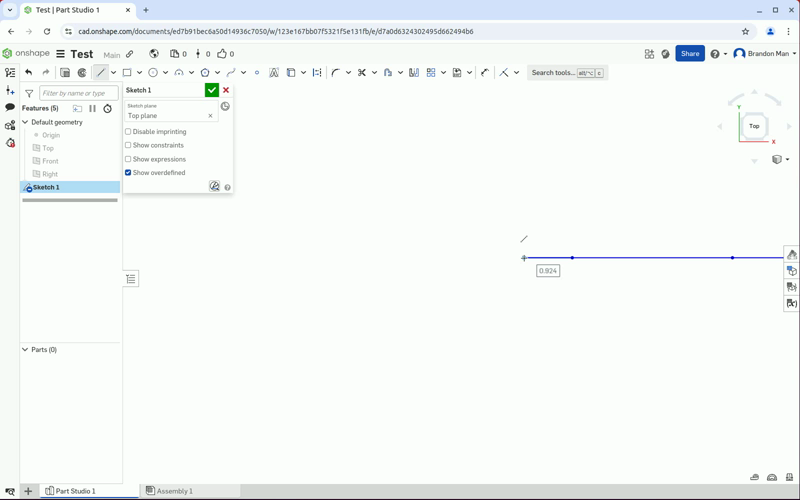
scroll(-6)
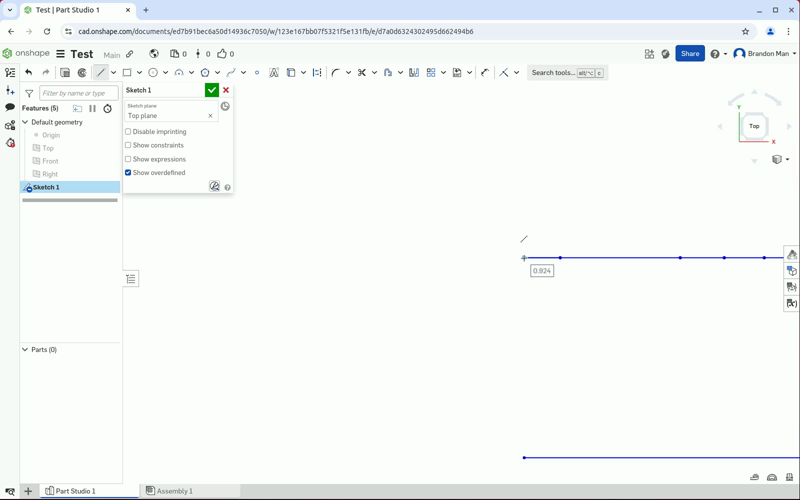
scroll(-6)
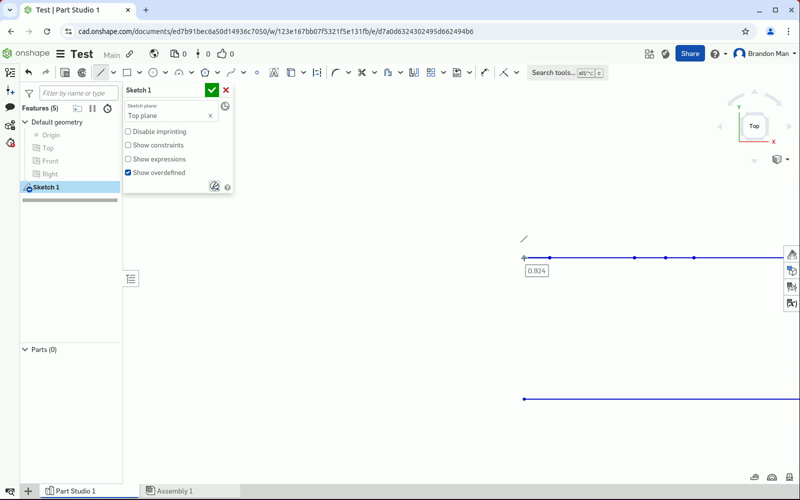
scroll(-6)
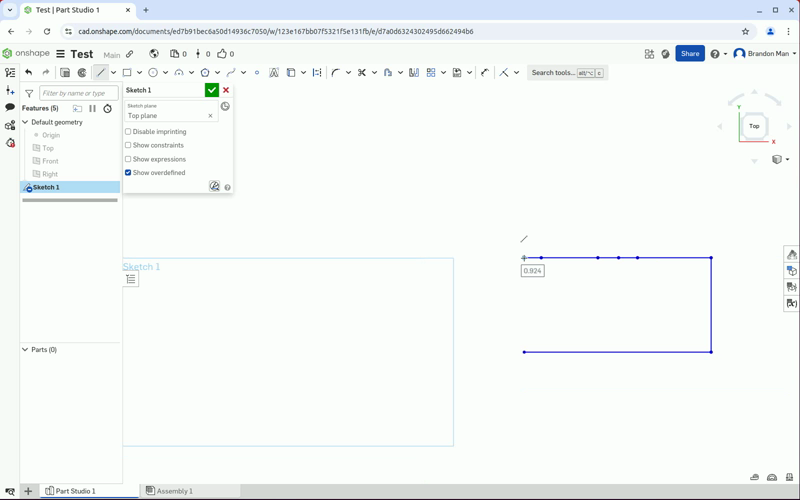
scroll(-6)
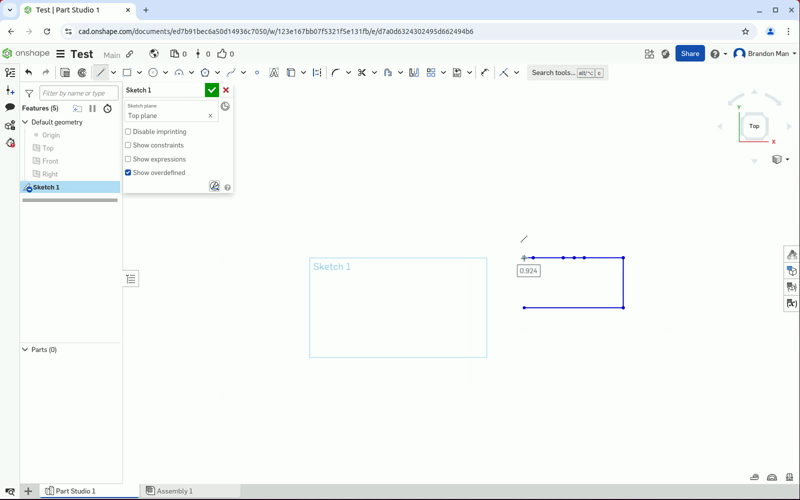
scroll(-6)
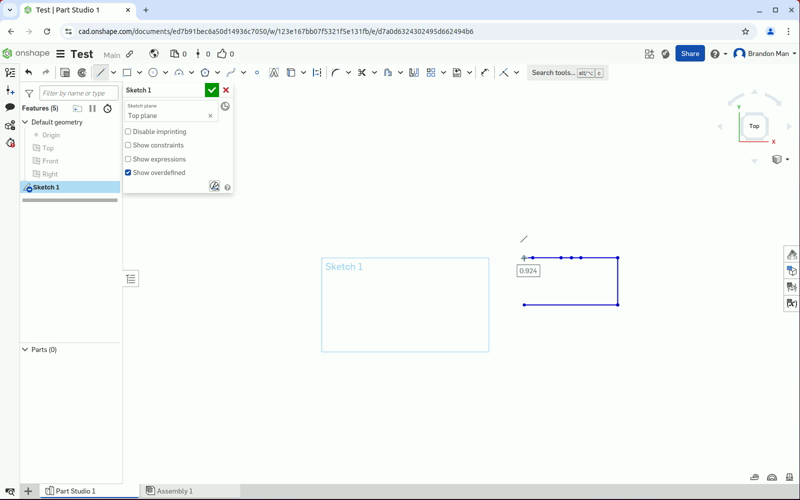
scroll(-6)
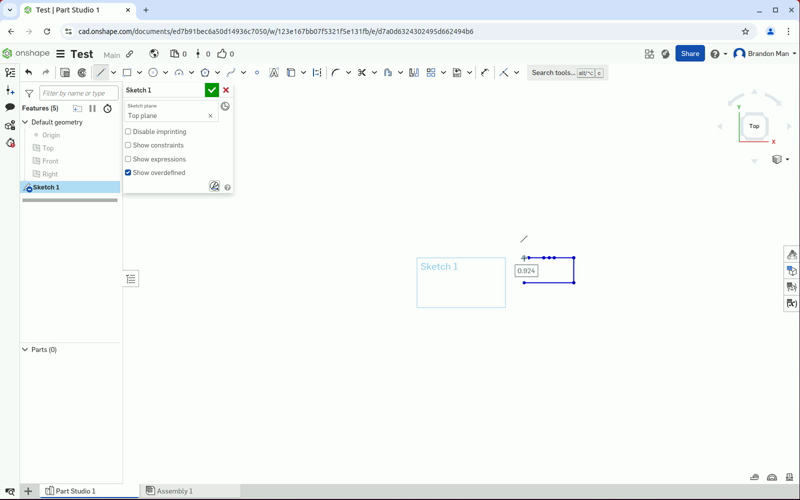
key_up(shift)
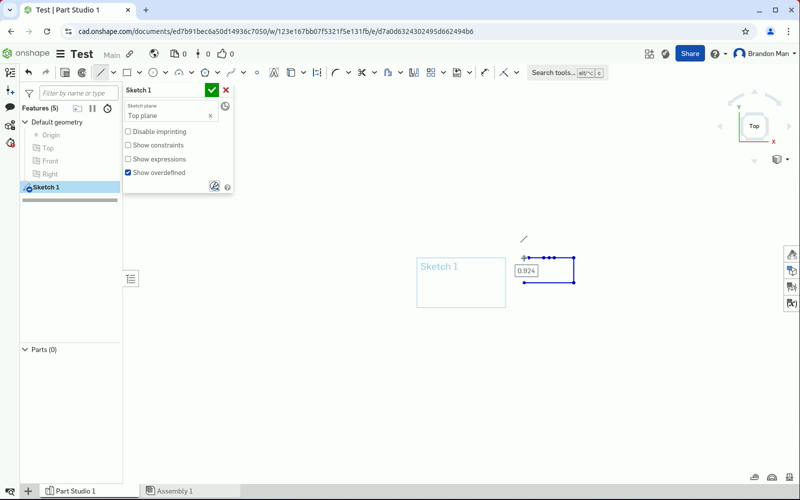
key_down(shift)
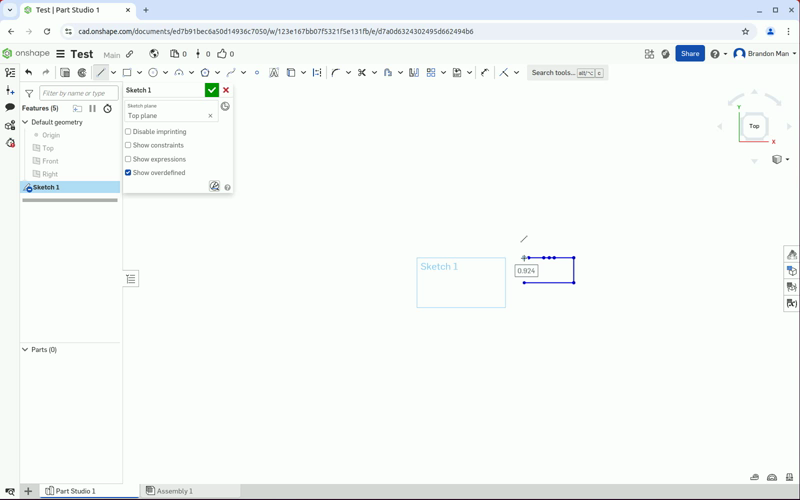
mouse_move(554, 257)
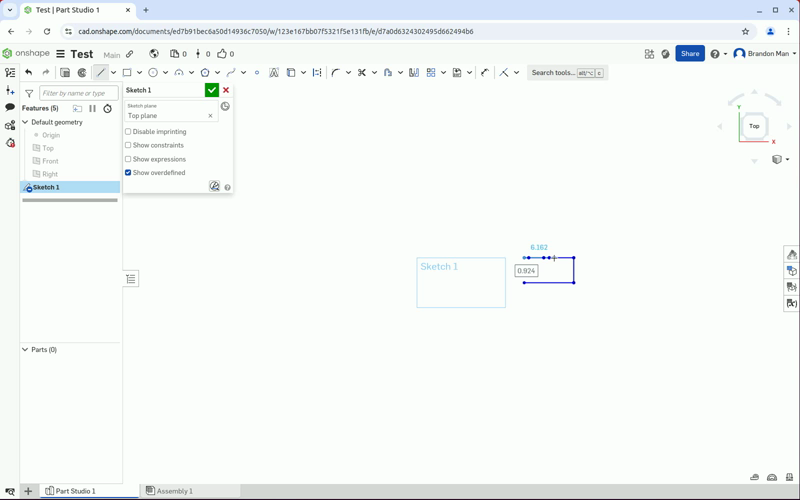
mouse_move(524, 263)
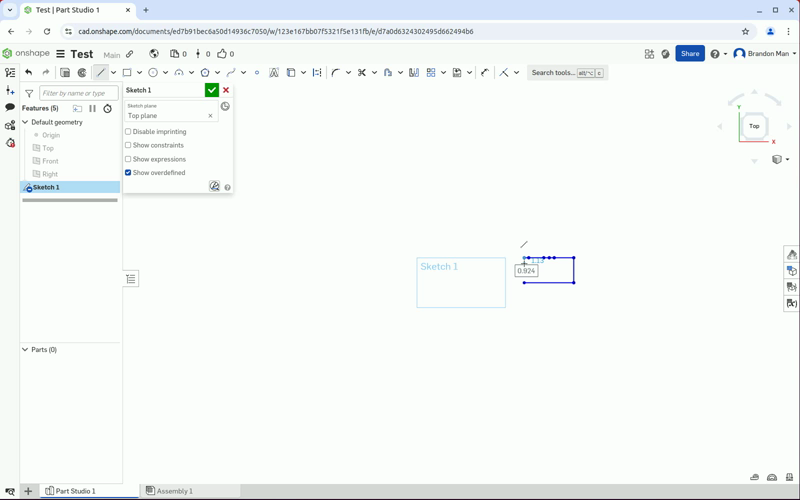
scroll(6)
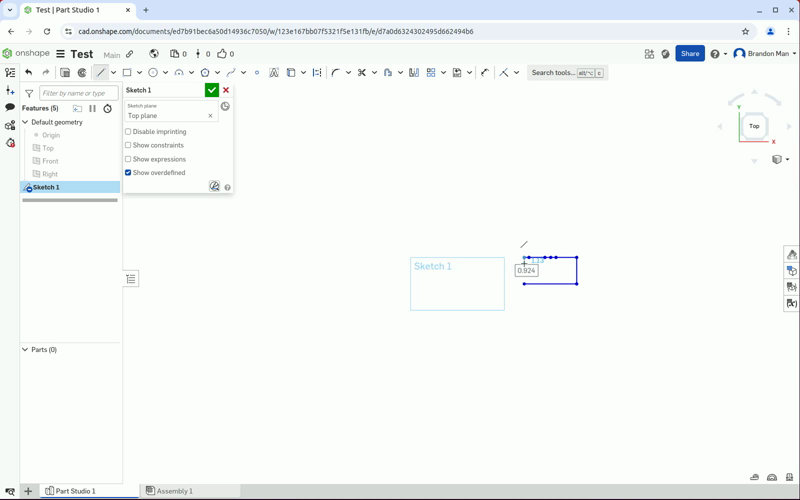
scroll(6)
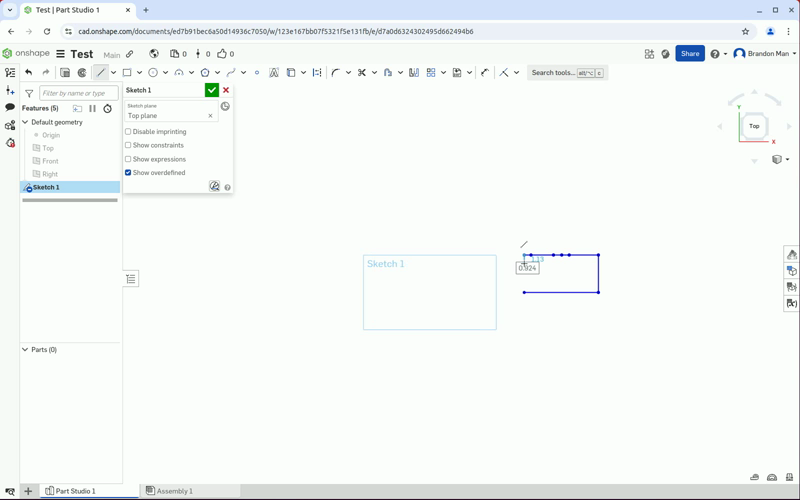
scroll(6)
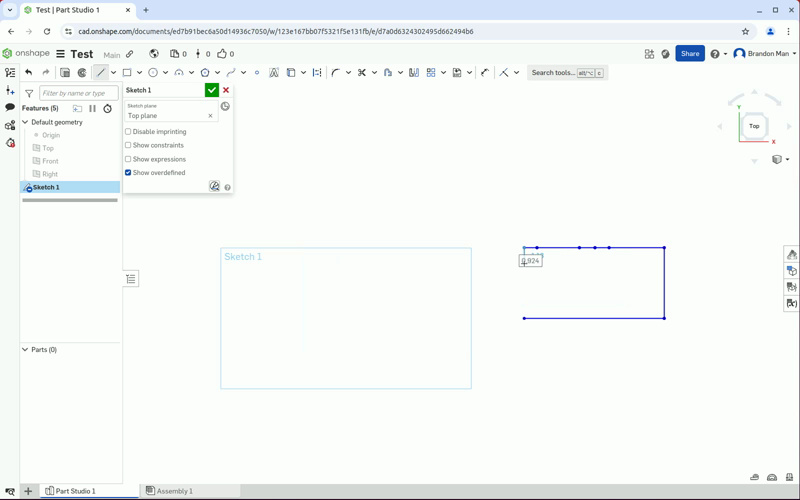
scroll(6)
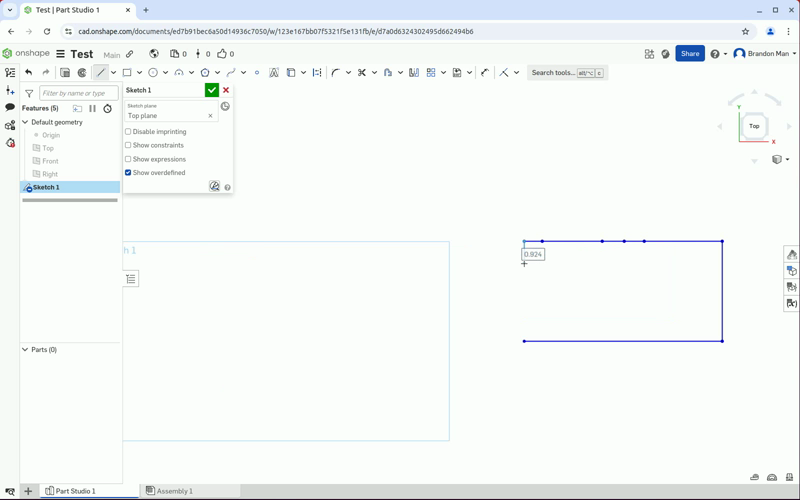
scroll(6)
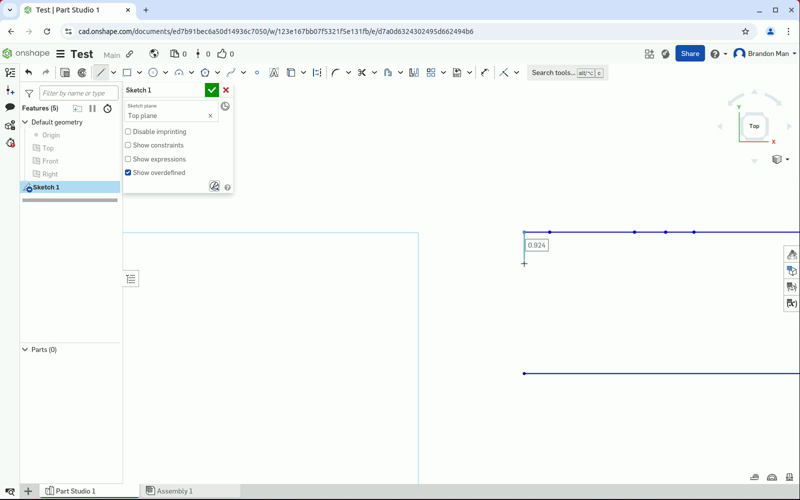
scroll(6)
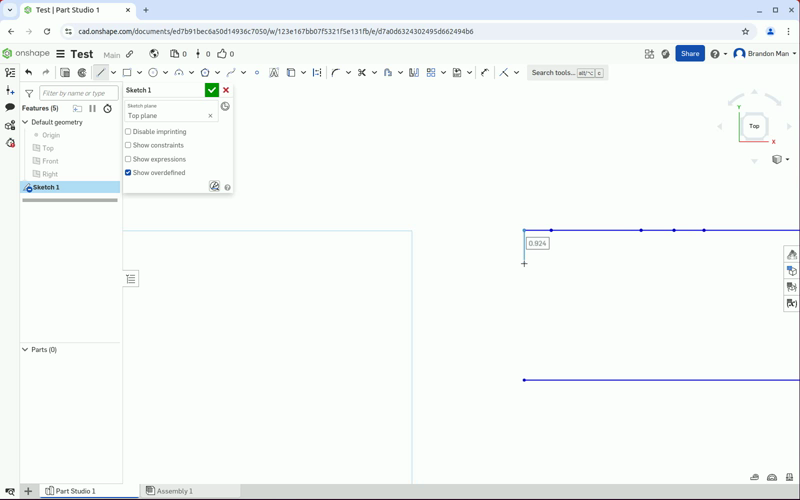
scroll(6)
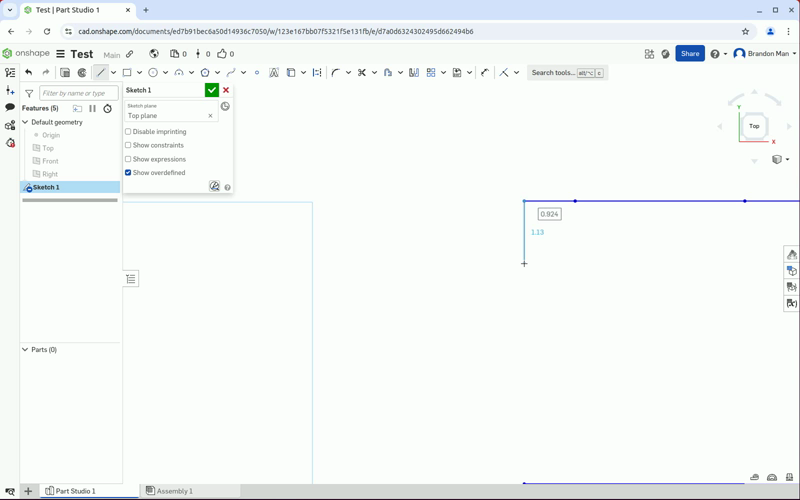
click(524, 263)
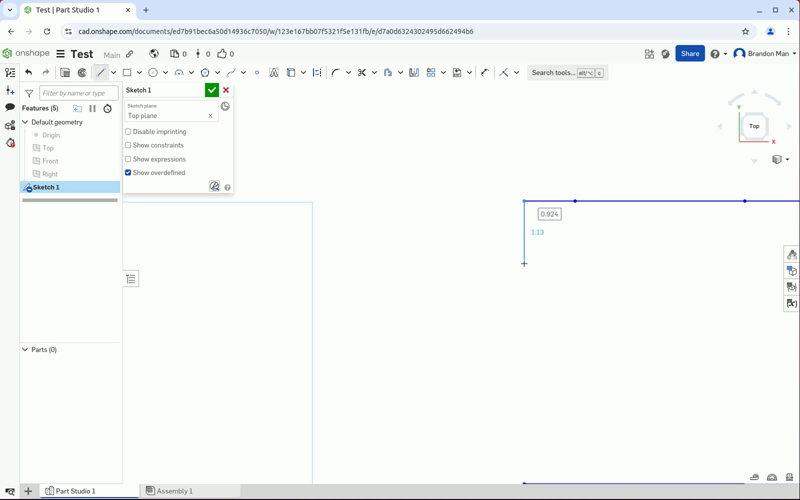
scroll(-6)
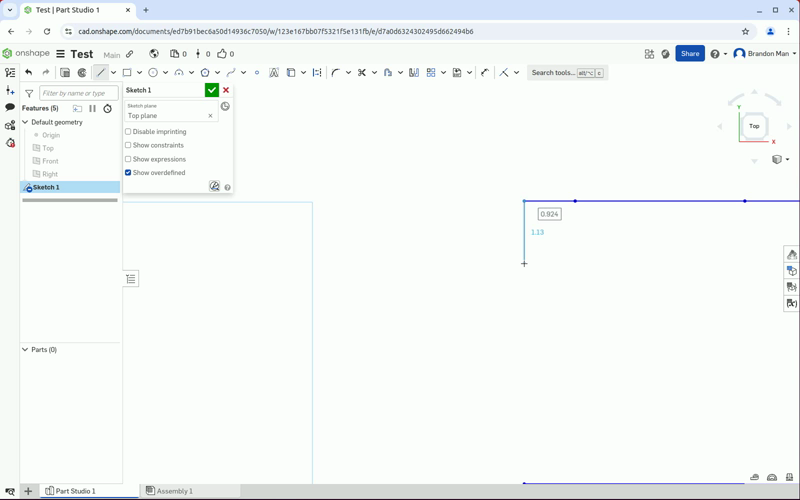
scroll(-6)
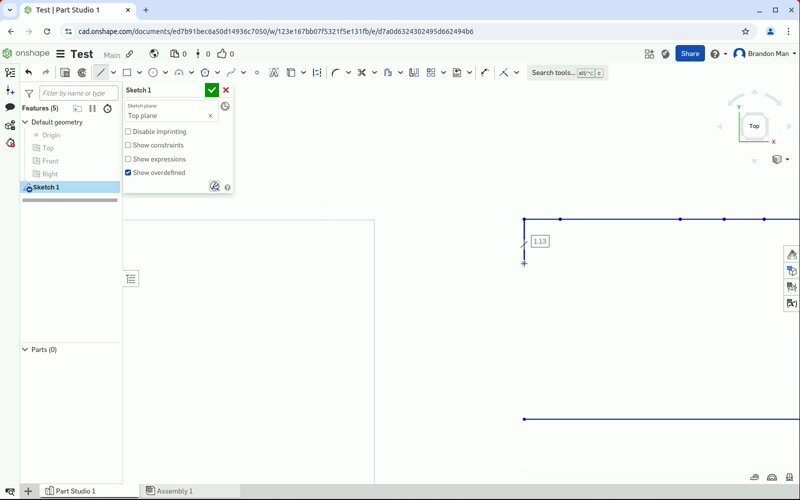
scroll(-6)
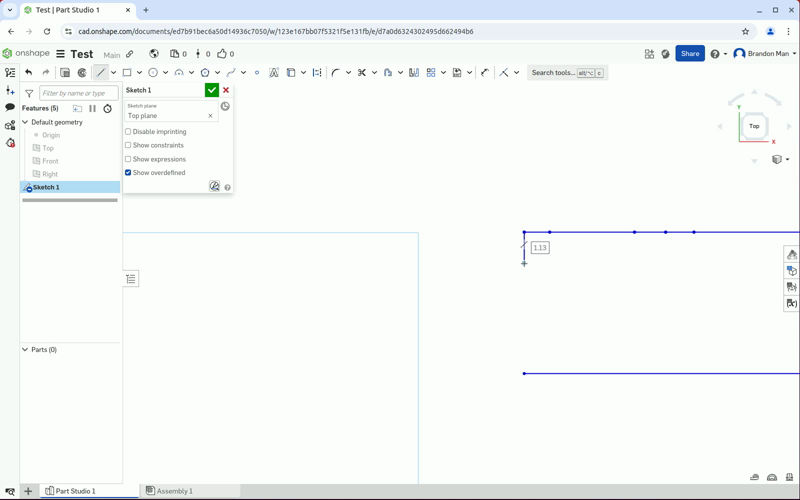
scroll(-6)
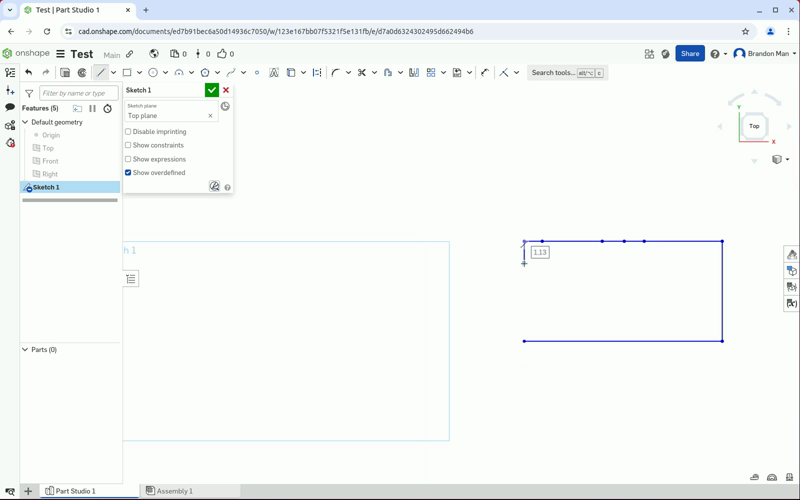
scroll(-6)
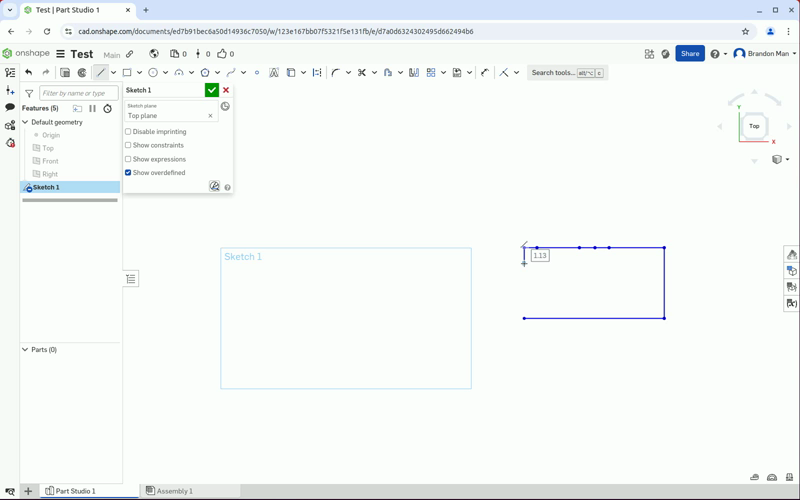
scroll(-6)
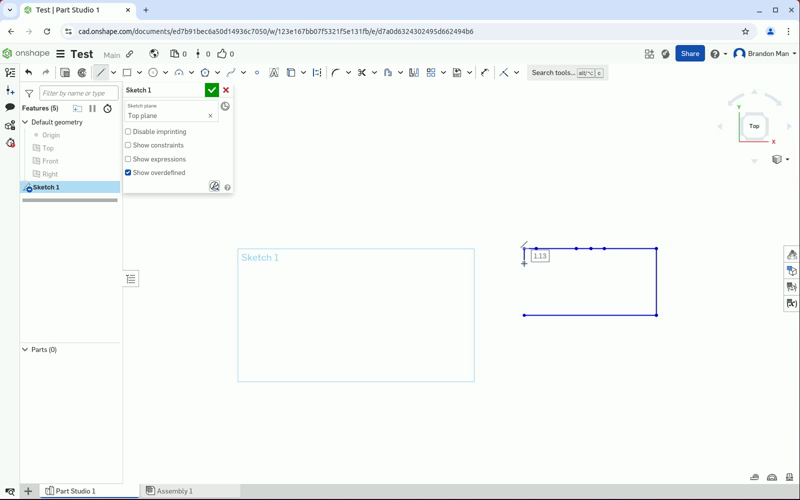
scroll(-6)
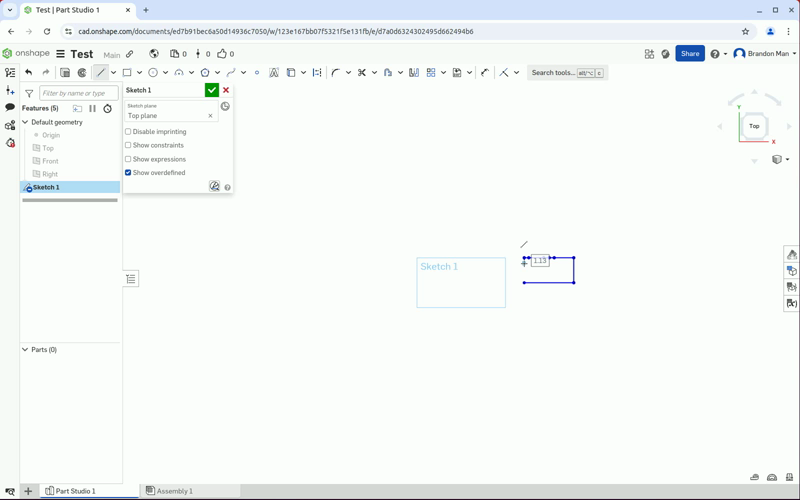
key_up(shift)
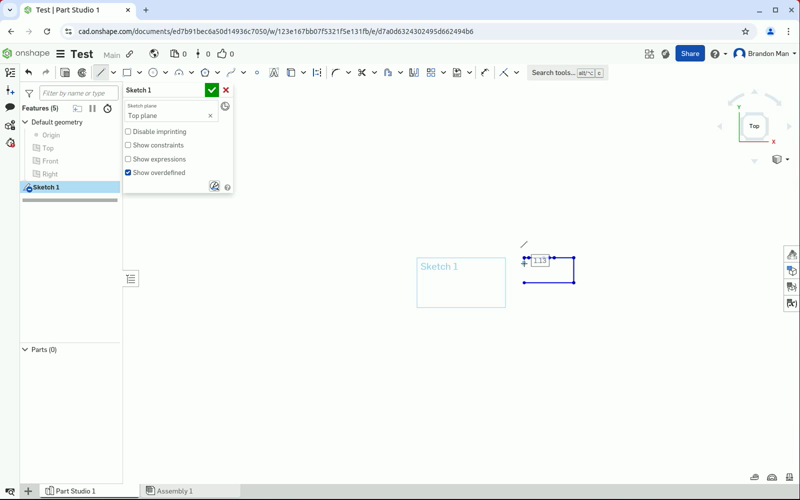
mouse_move(554, 263)
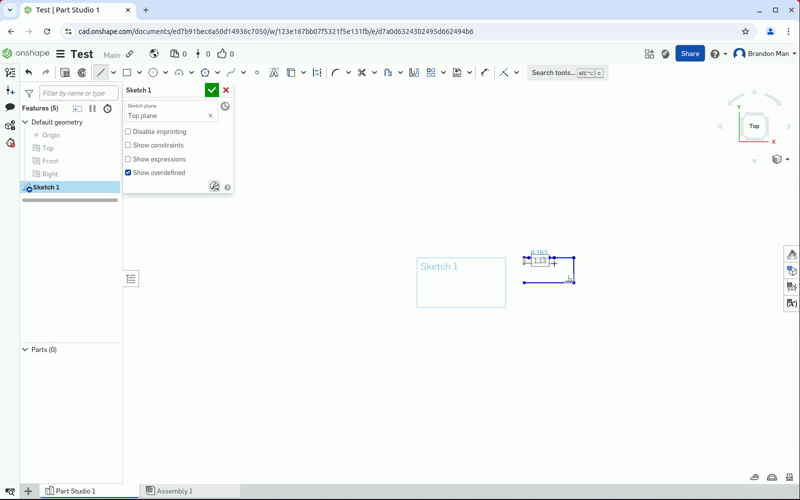
key_down(shift)
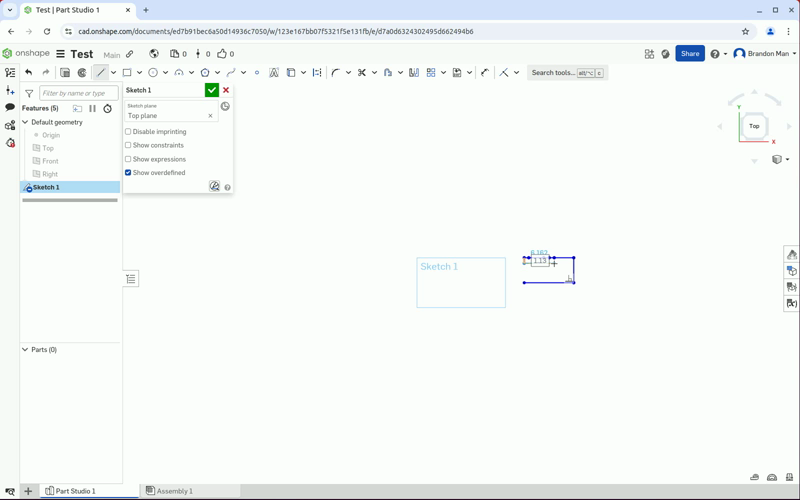
mouse_move(524, 282)
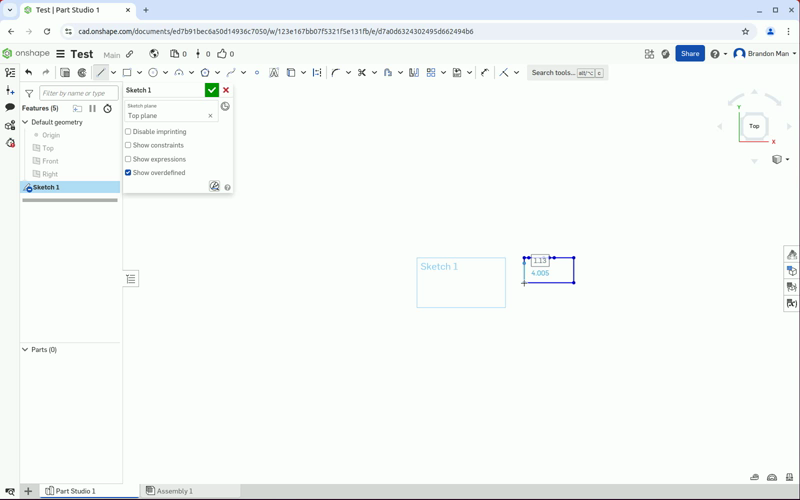
key_up(shift)
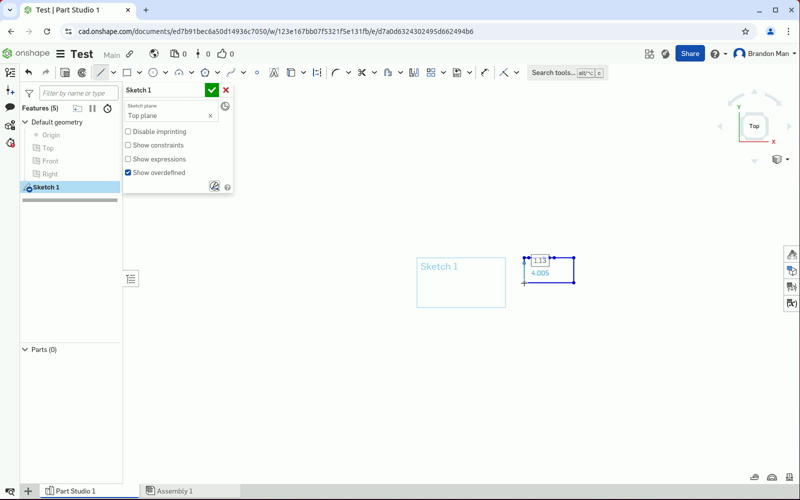
click(524, 282)
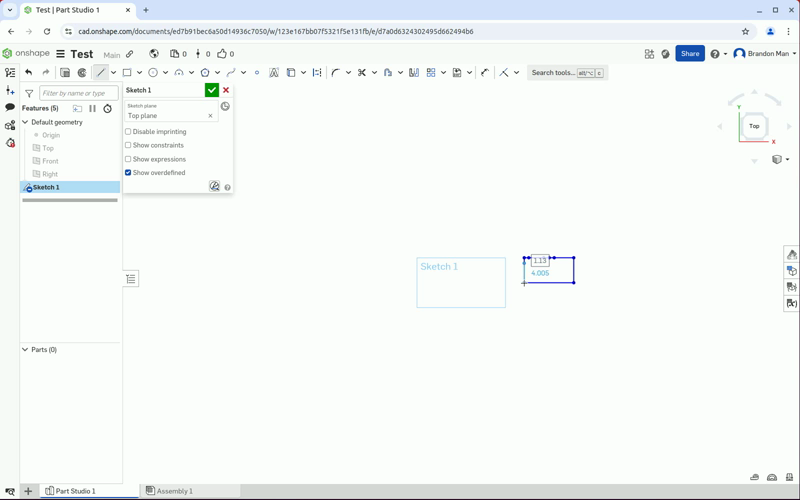
key(esc)
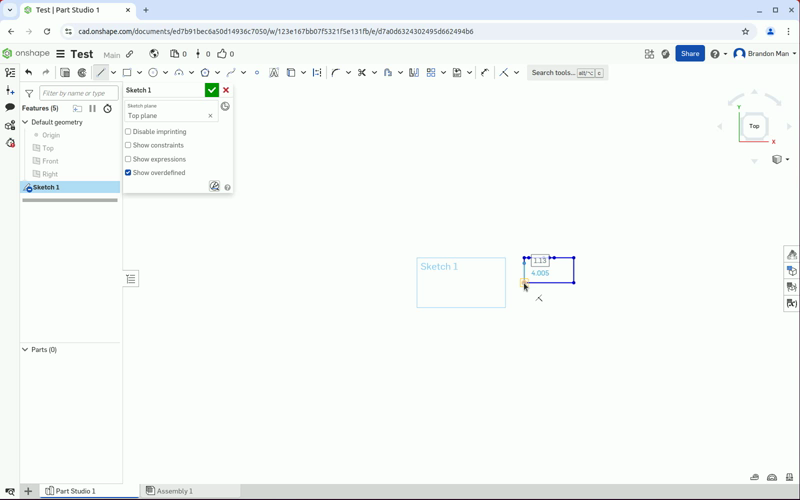
key(c)
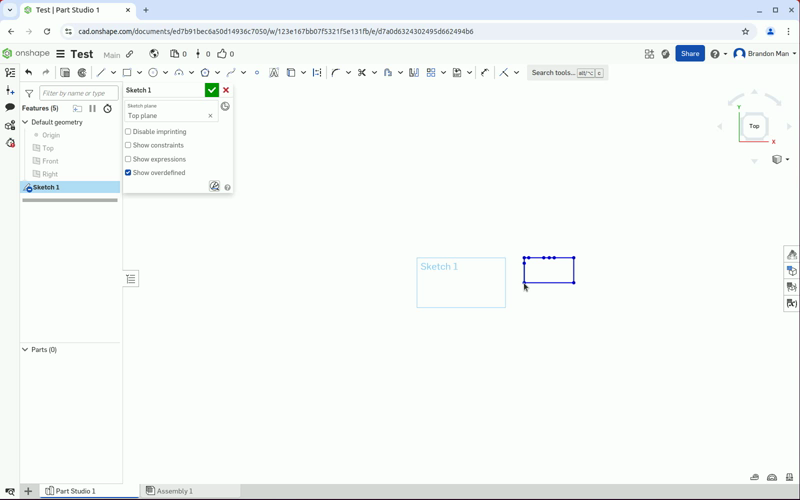
key_down(shift)
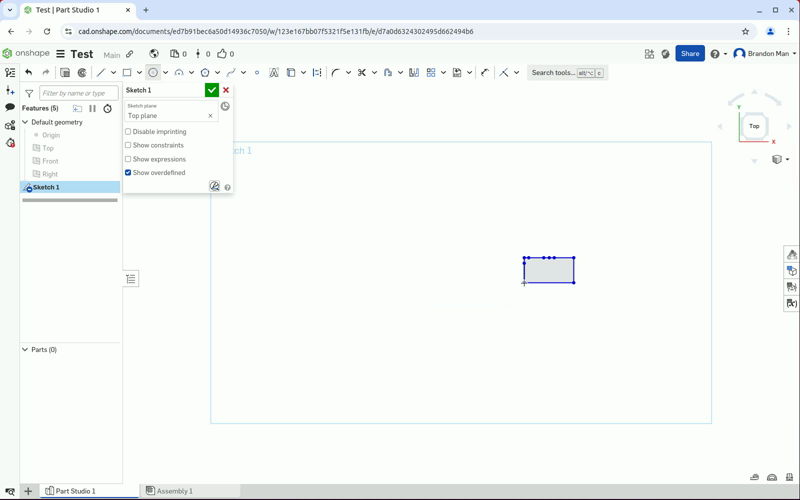
mouse_move(536, 270)
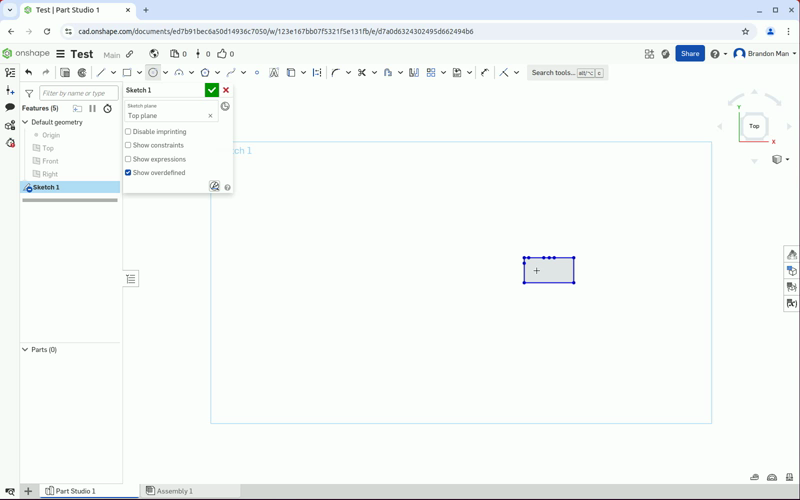
click(536, 270)
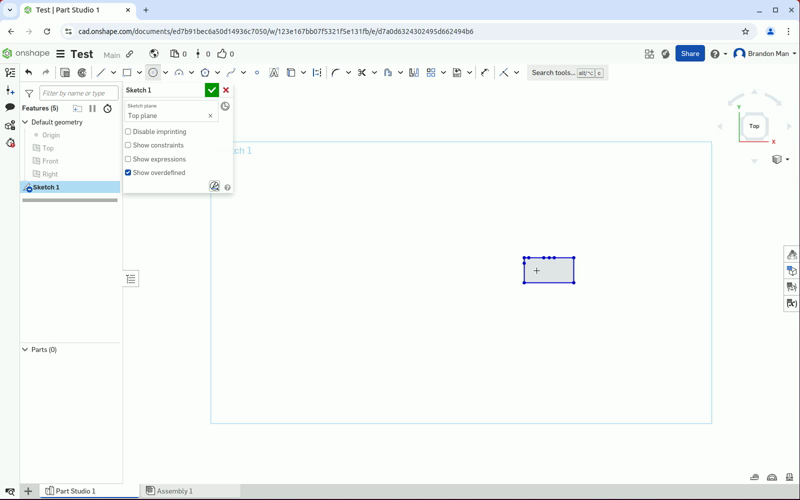
key_up(shift)
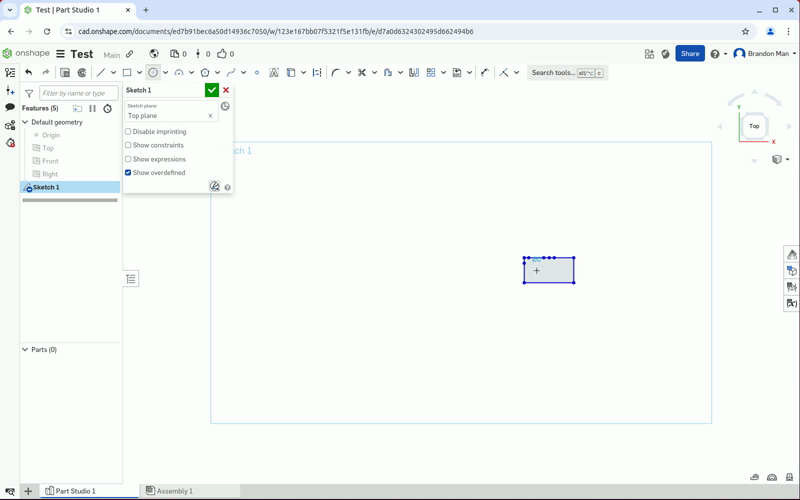
mouse_move(544, 270)
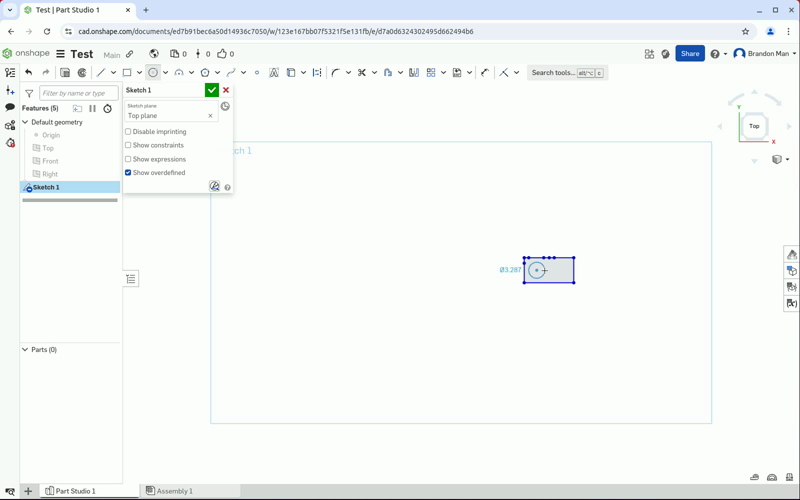
click(544, 270)
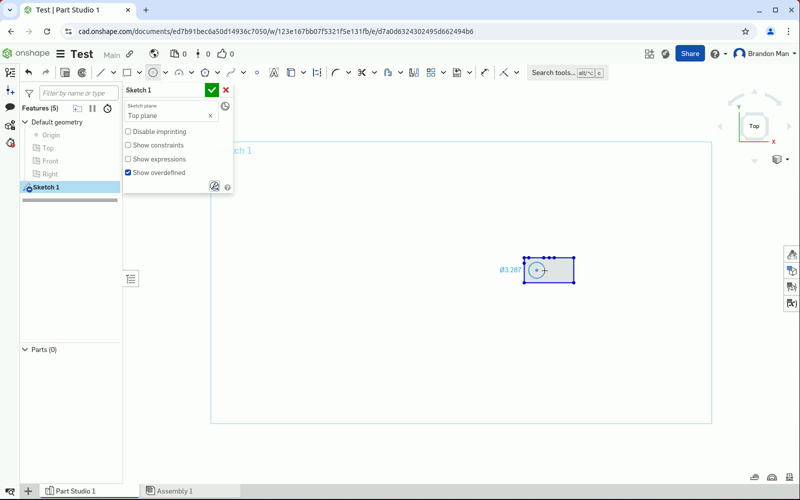
key(esc)
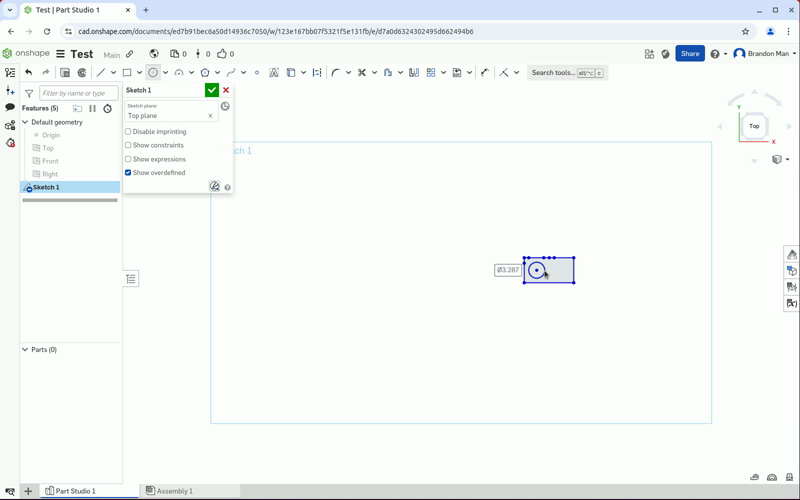
key(c)
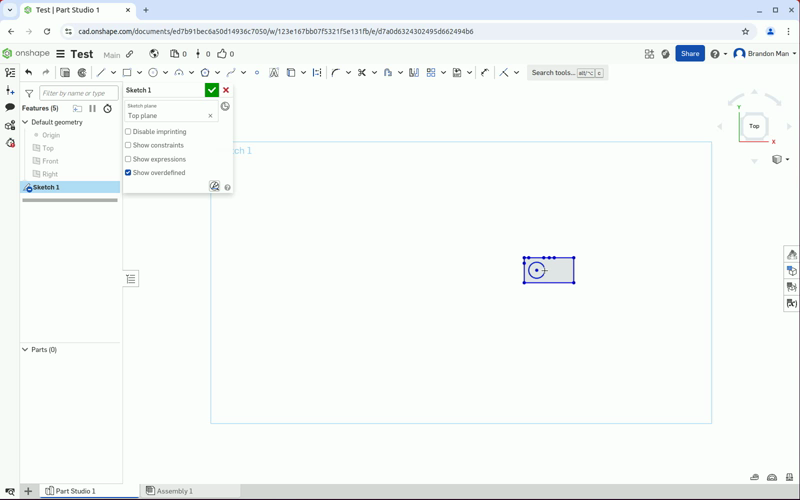
key_down(shift)
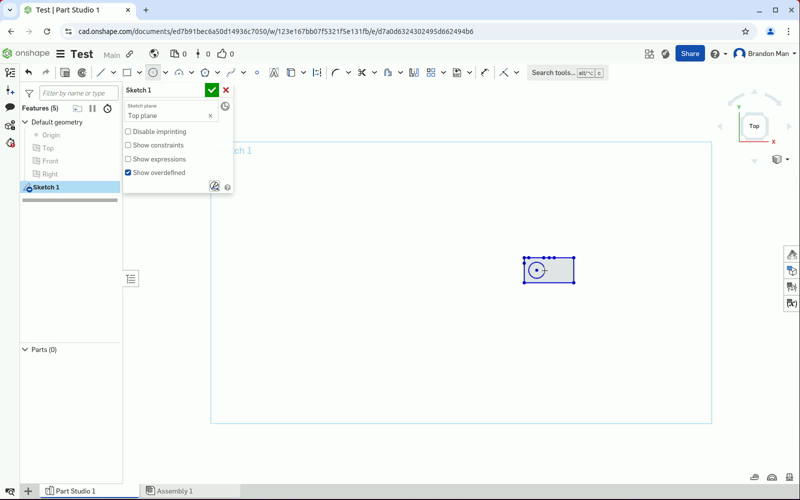
mouse_move(561, 270)
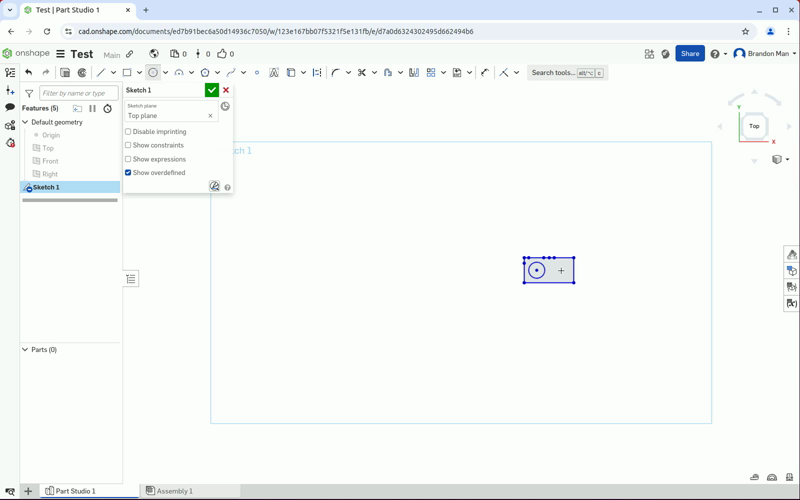
click(561, 270)
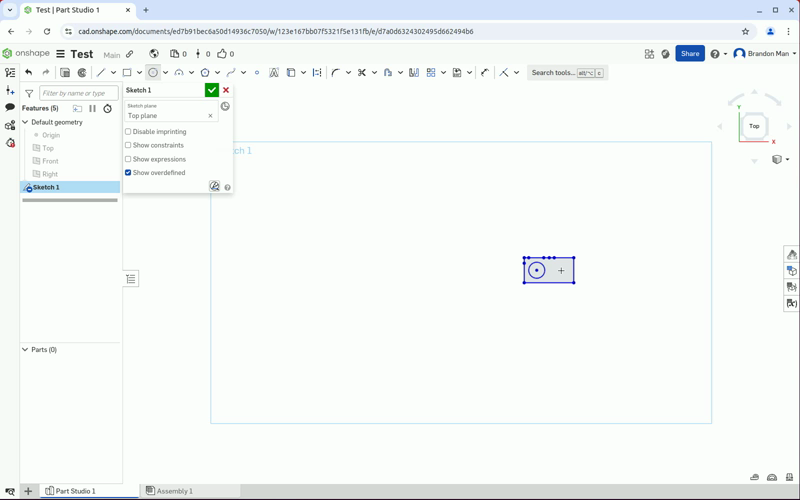
key_up(shift)
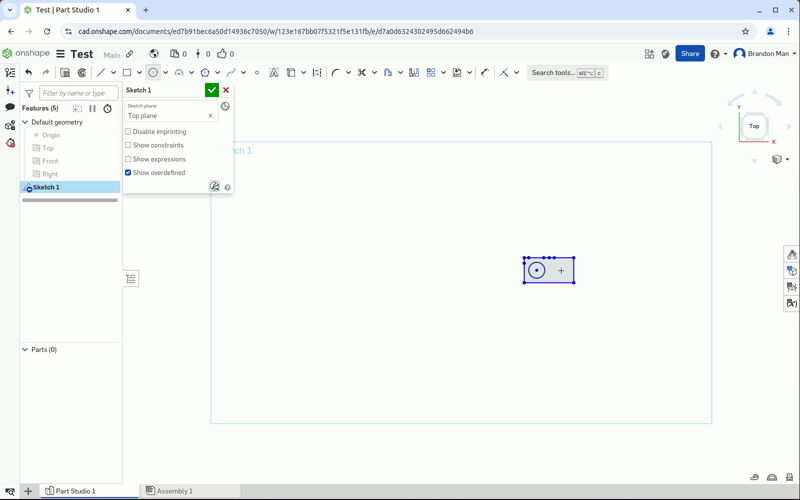
mouse_move(569, 270)
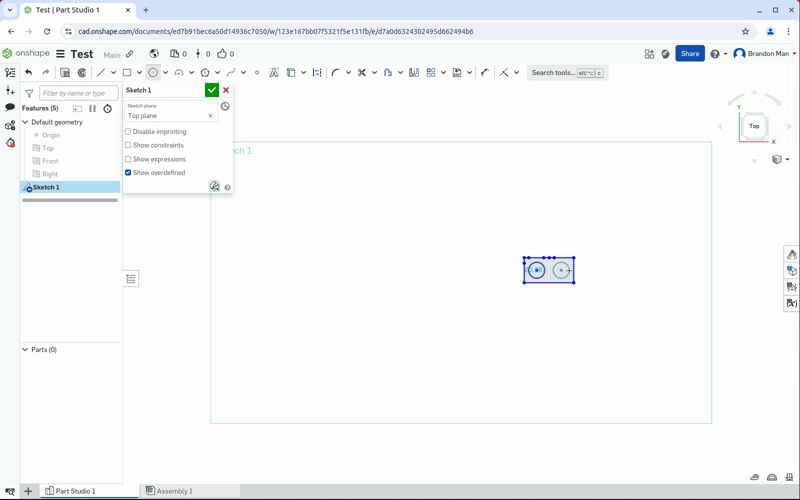
click(569, 270)
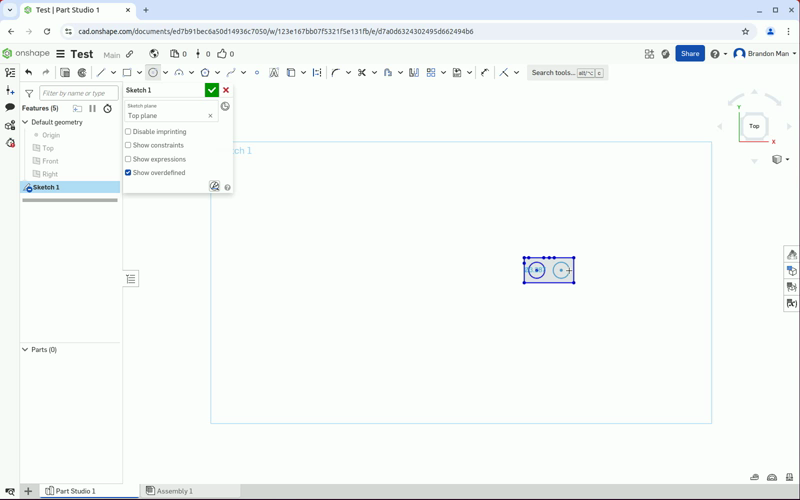
key(esc)
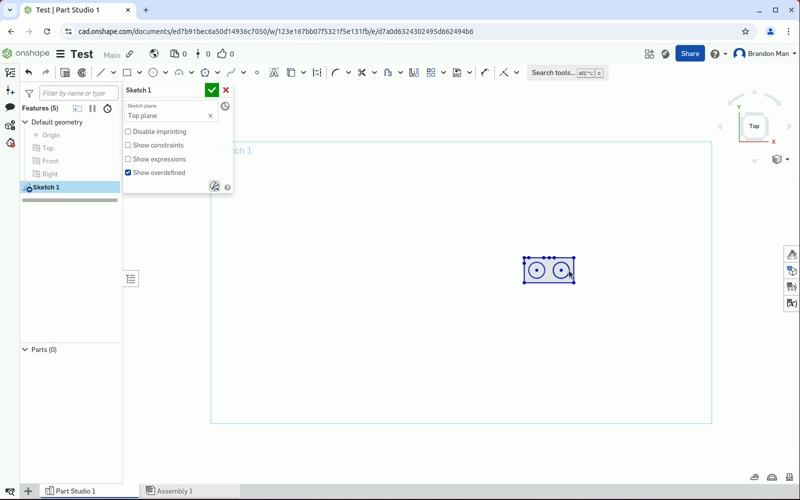
mouse_move(553, 262)
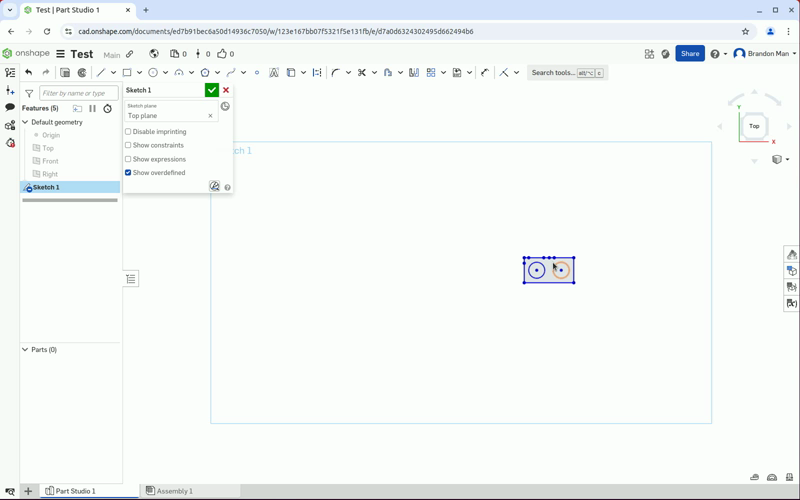
scroll(6)
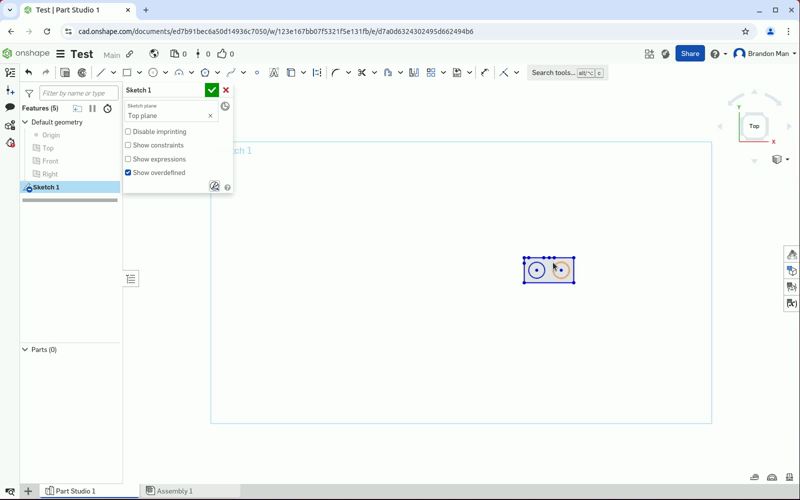
scroll(6)
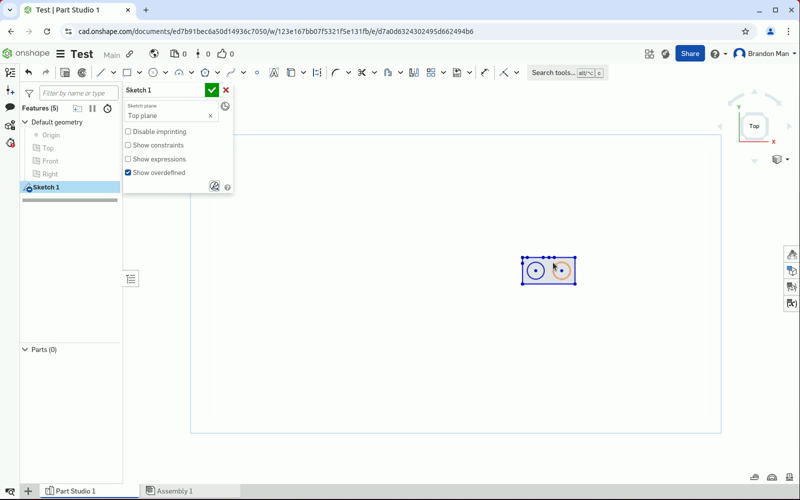
scroll(6)
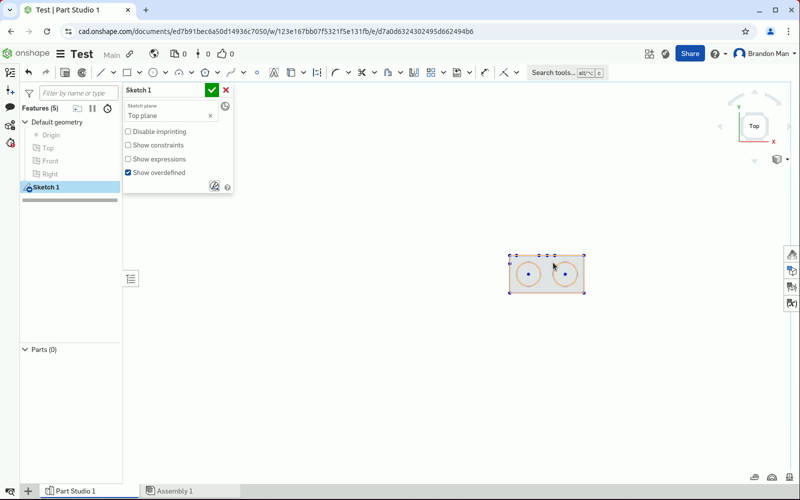
scroll(6)
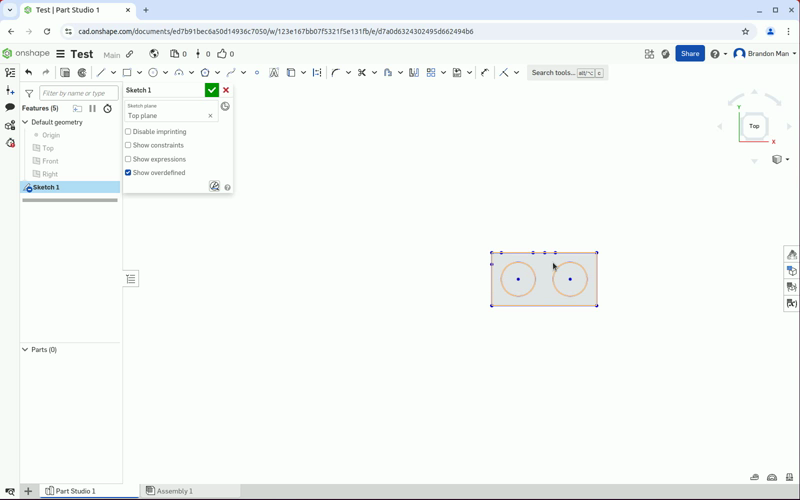
scroll(6)
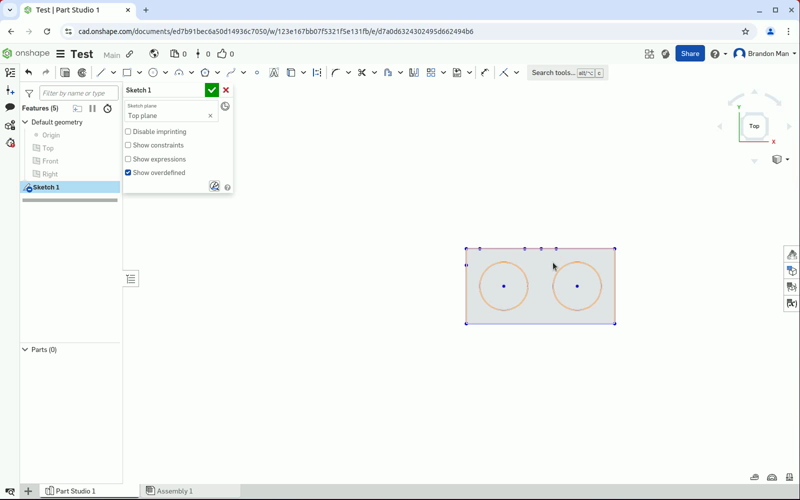
scroll(6)
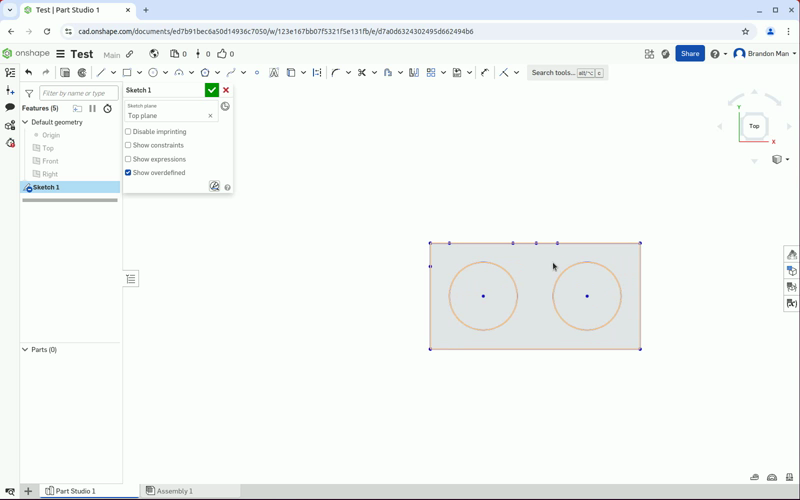
scroll(6)
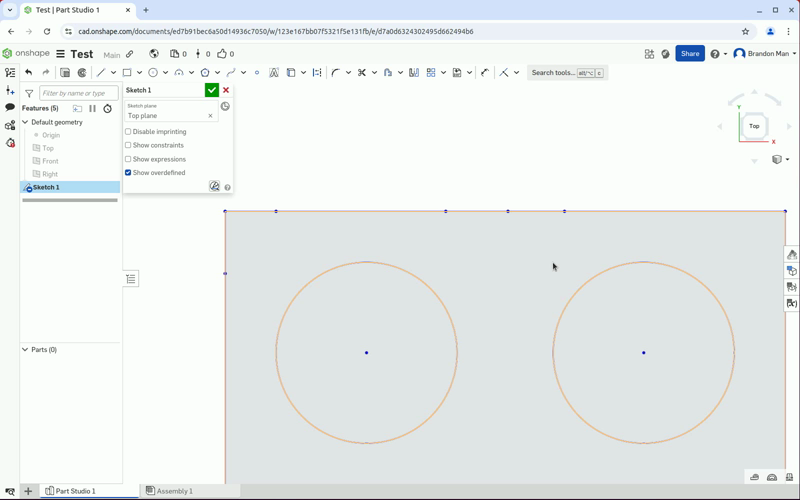
click(553, 262)
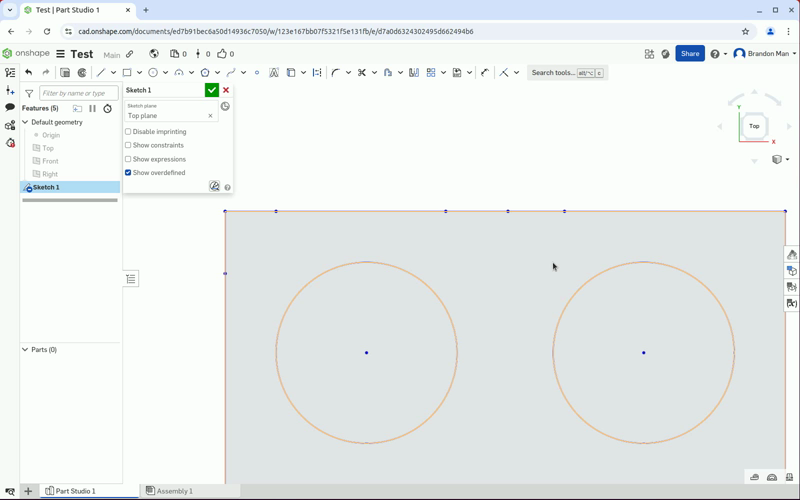
scroll(-6)
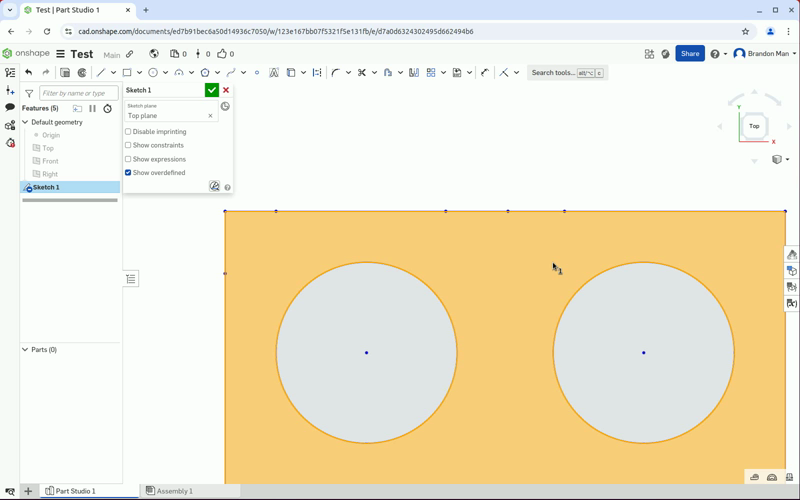
scroll(-6)
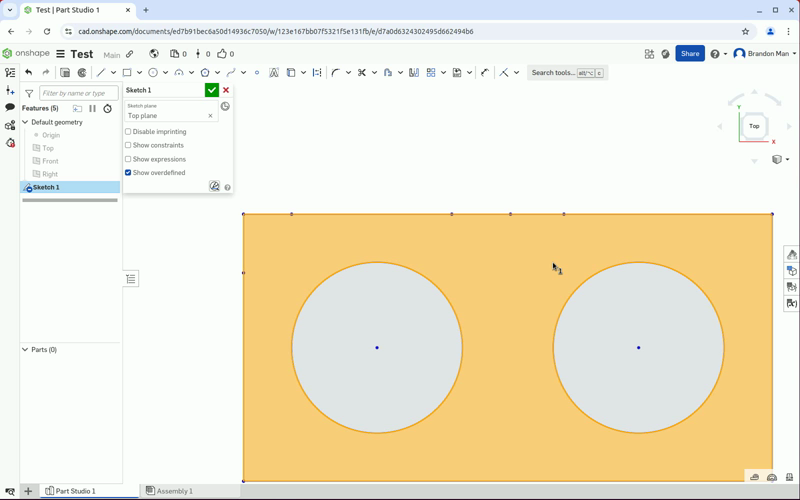
scroll(-6)
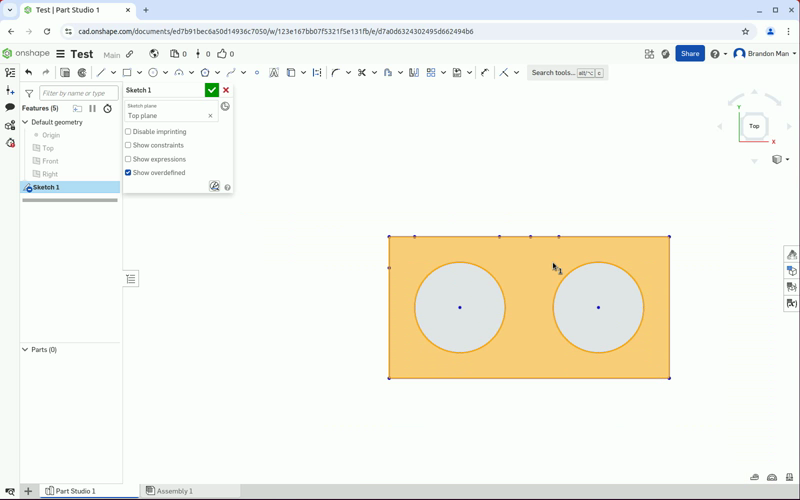
scroll(-6)
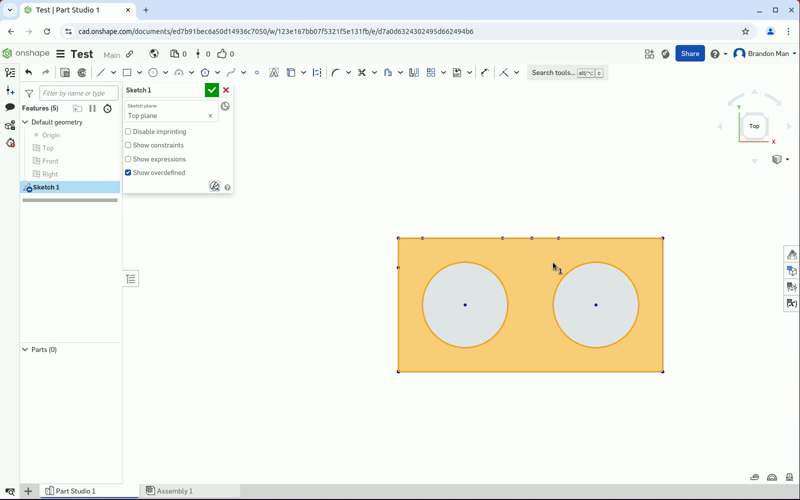
scroll(-6)
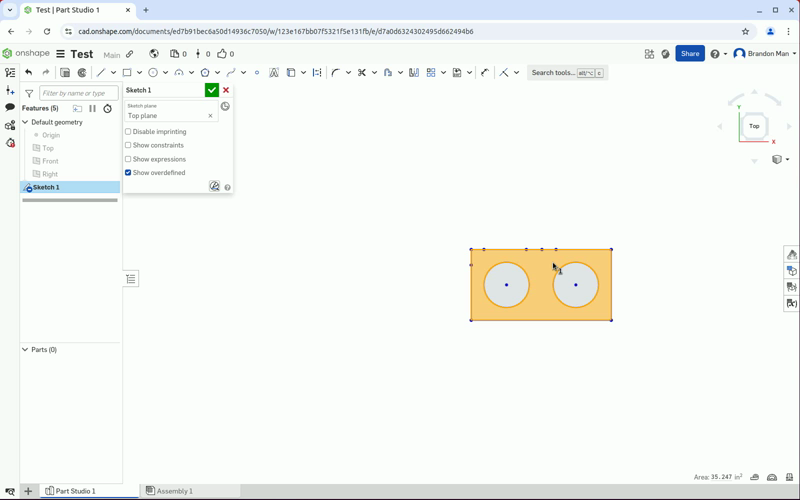
scroll(-6)
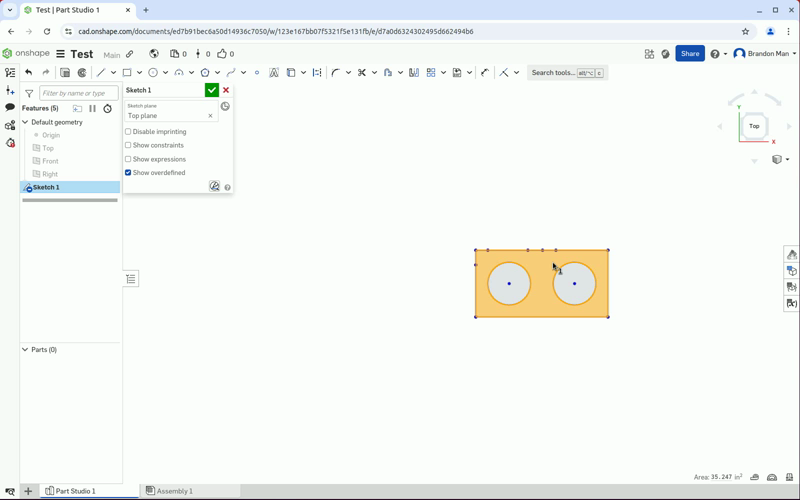
scroll(-6)
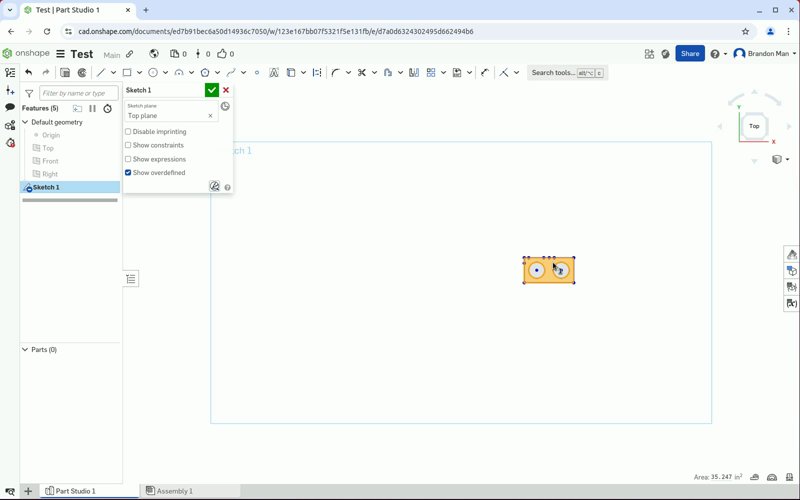
mouse_move(73, 352)
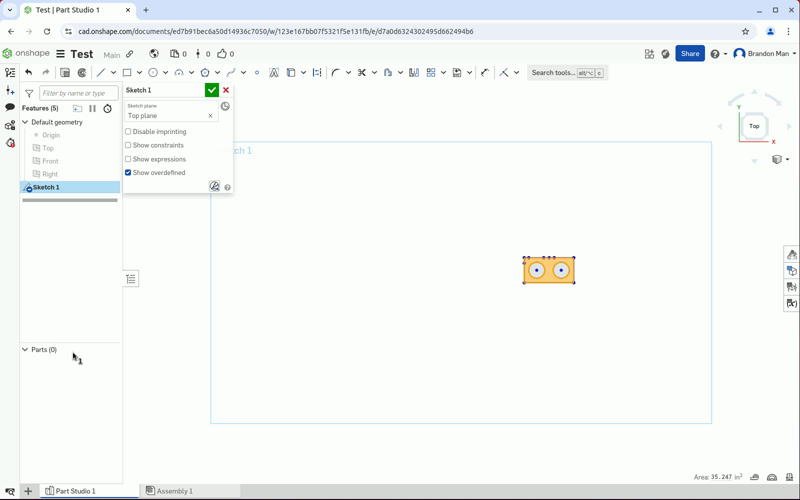
key(shift+y)
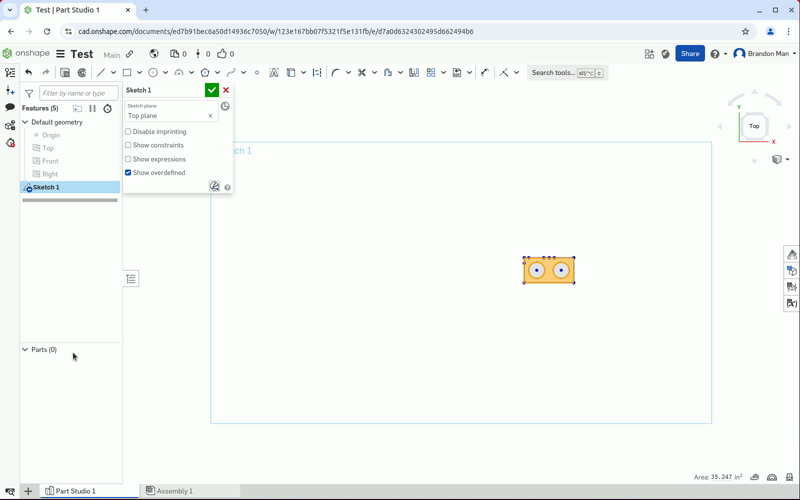
key(shift+e)
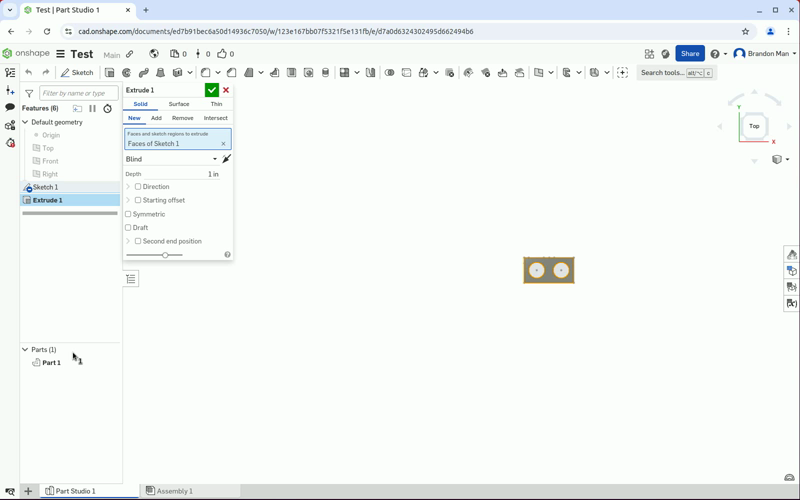
mouse_move(143, 106)
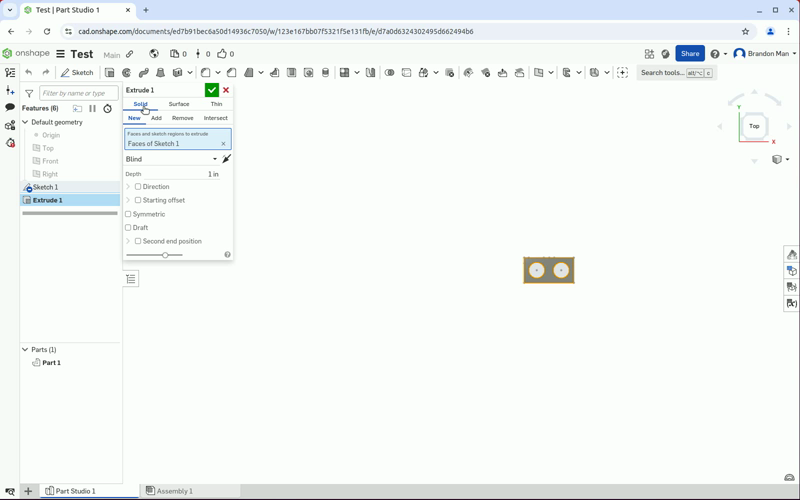
click(143, 106)
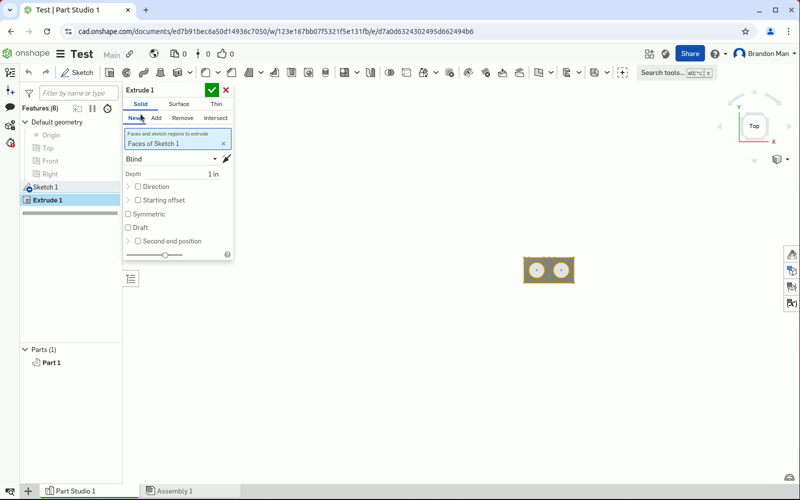
mouse_move(137, 120)
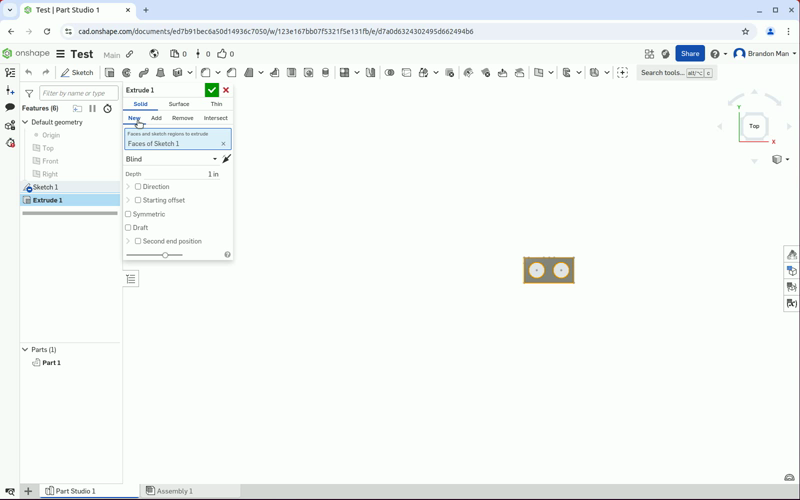
click(137, 120)
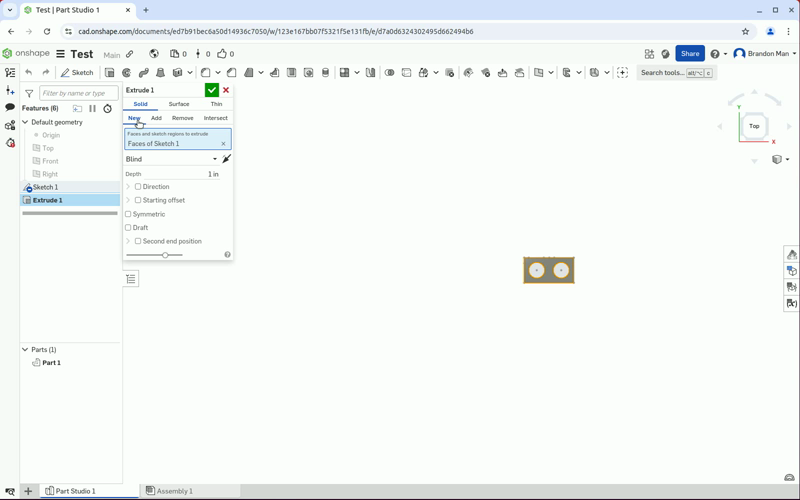
key(tab, 4)
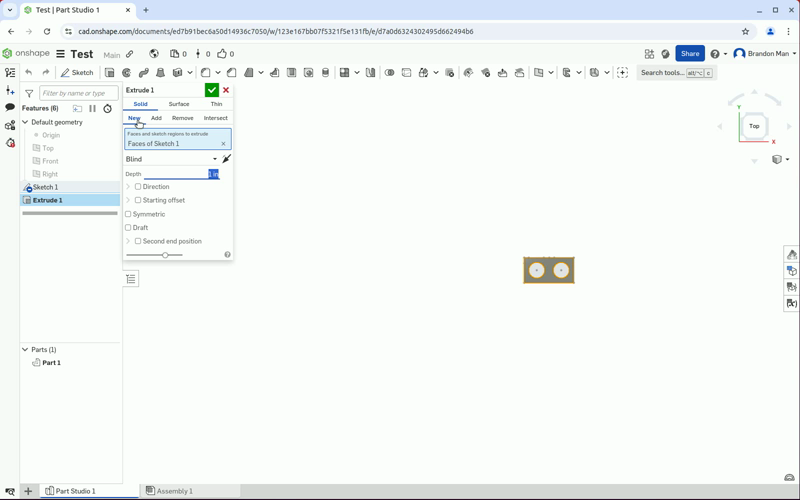
text(6.018)
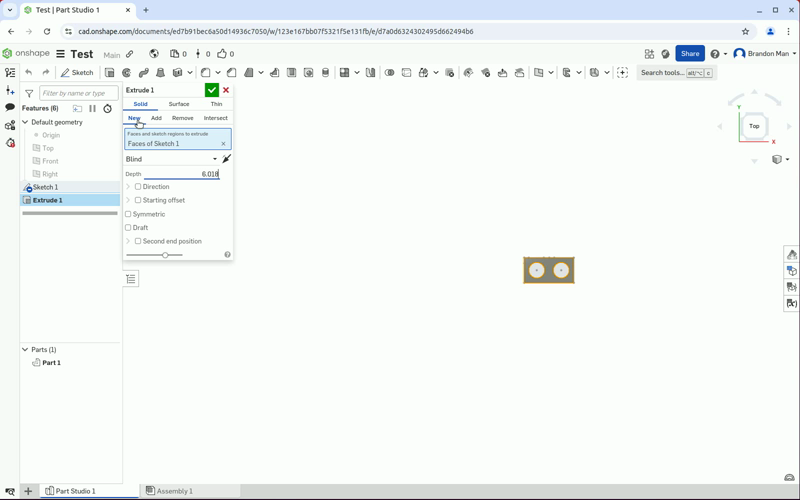
key(enter)
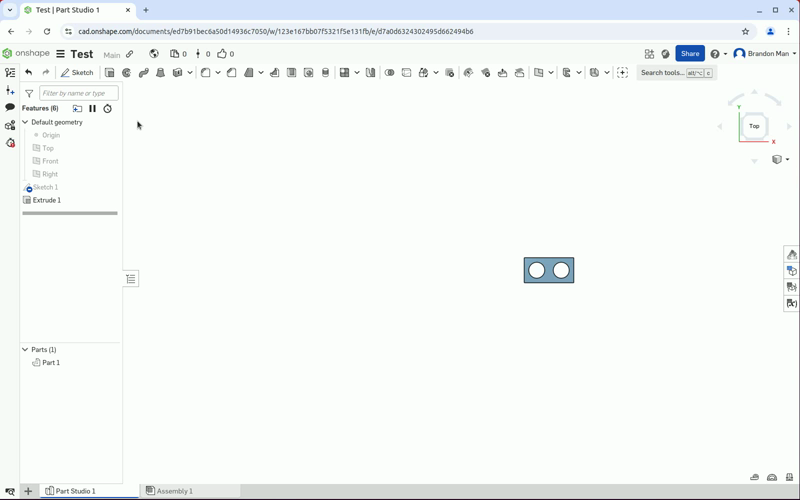
key(shift+h)
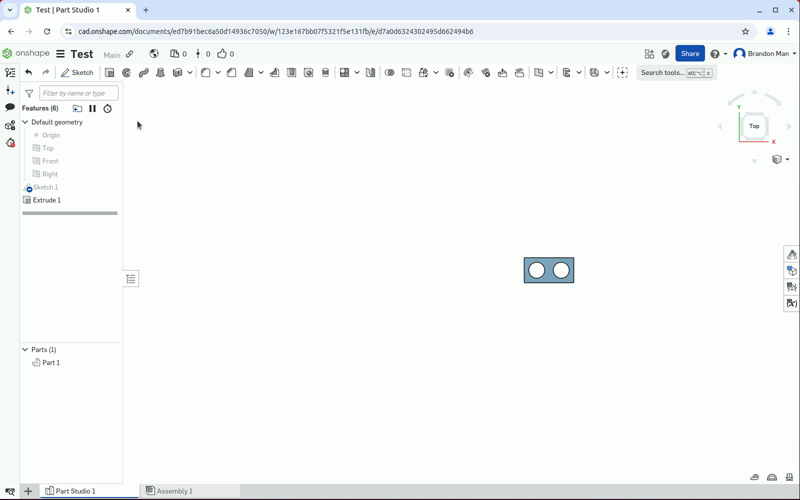
key(shift+h)
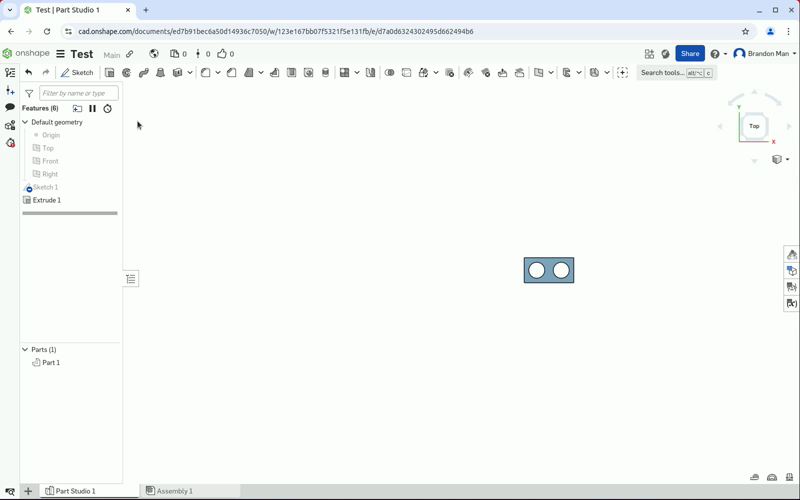
mouse_move(73, 189)
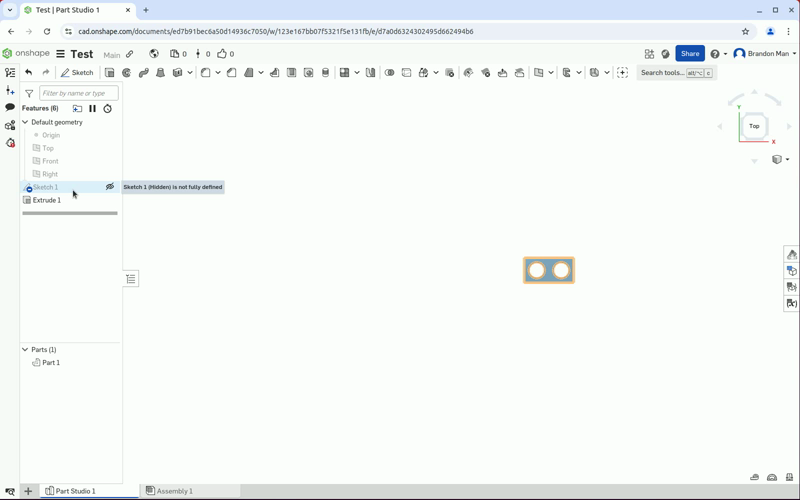
click(73, 189)
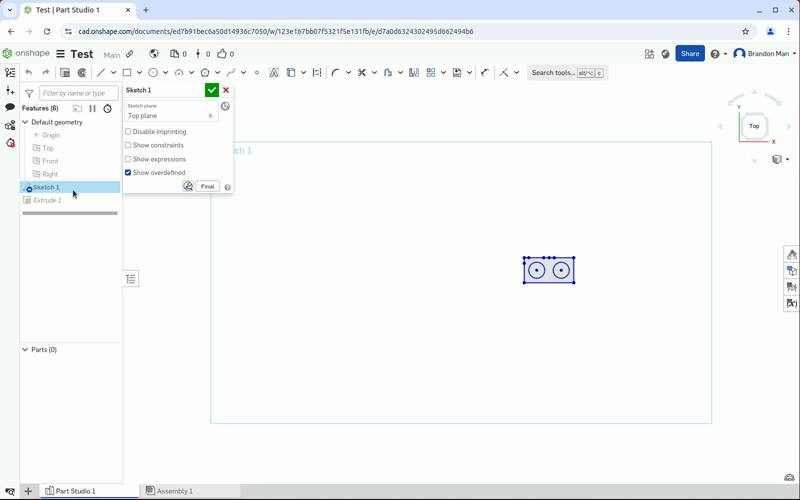
mouse_move(229, 92)
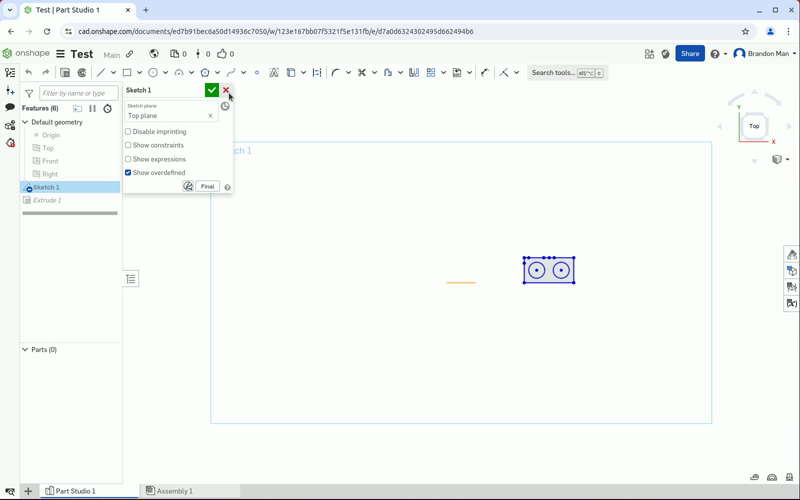
click(229, 92)
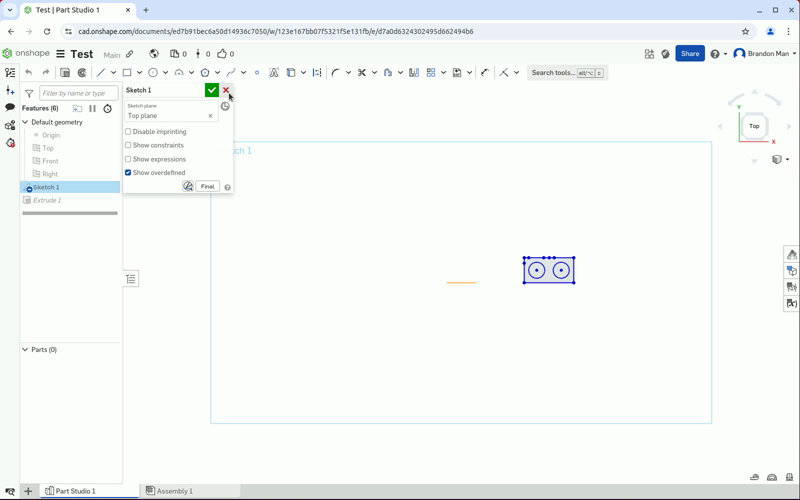
key(shift+s)
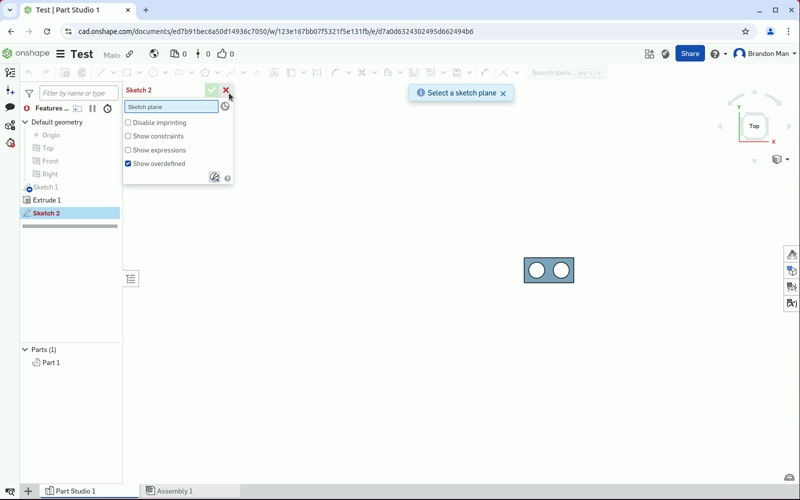
mouse_move(73, 150)
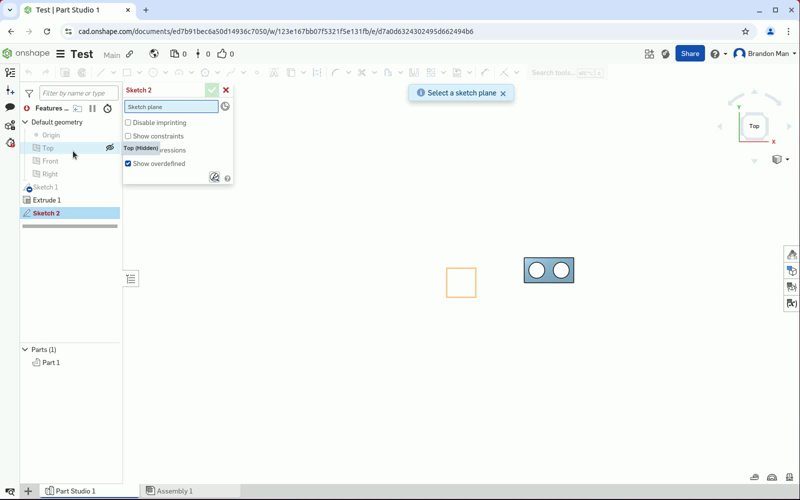
click(73, 150)
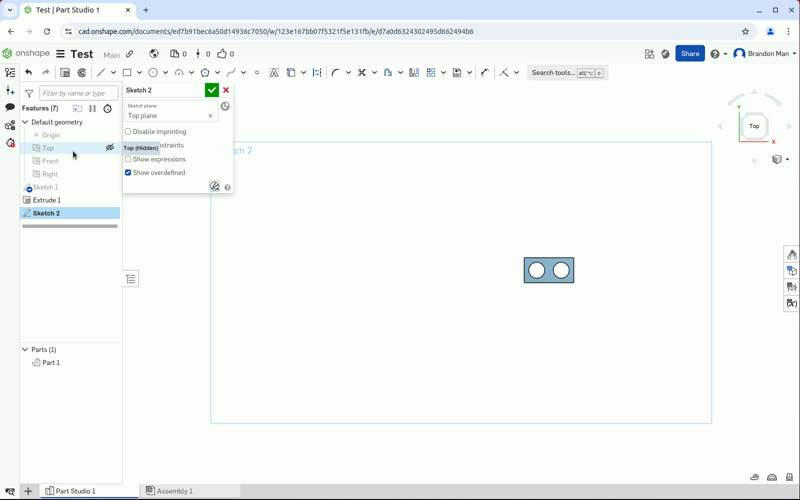
mouse_move(73, 352)
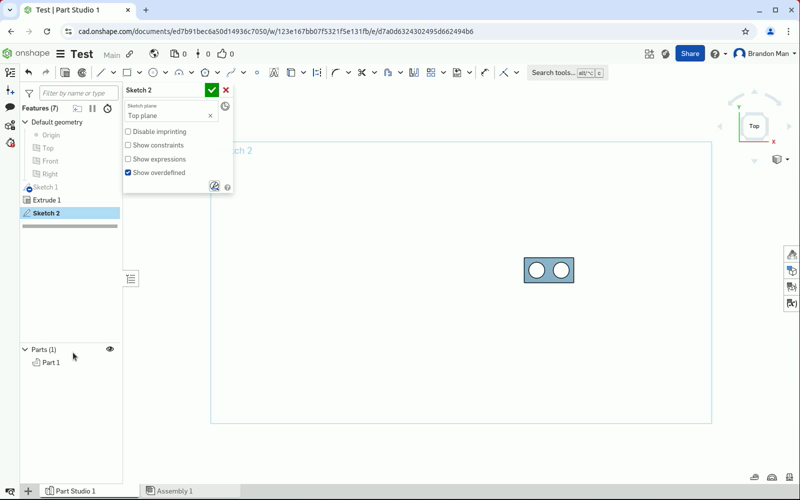
key(y)
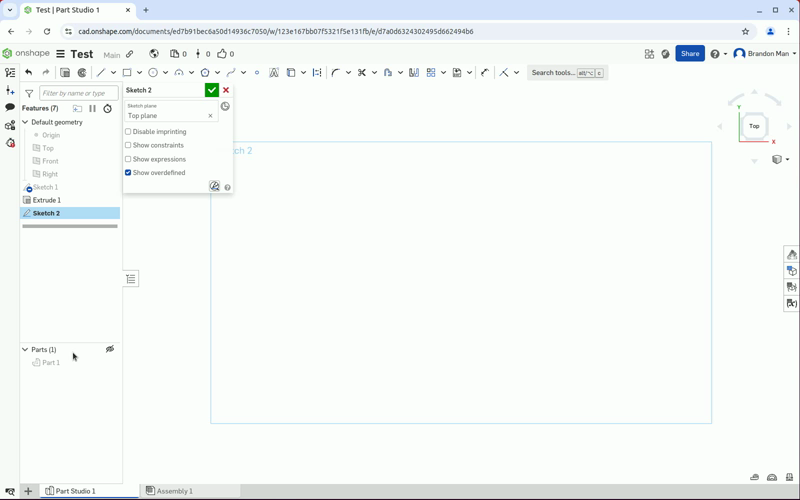
key(l)
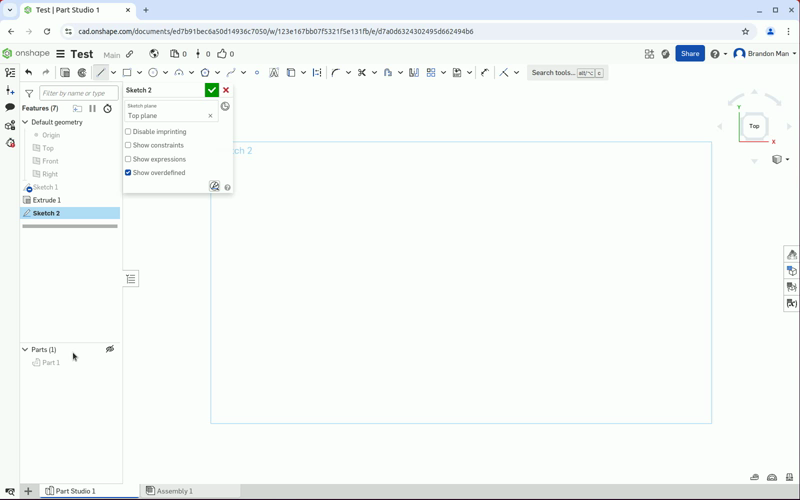
key_down(shift)
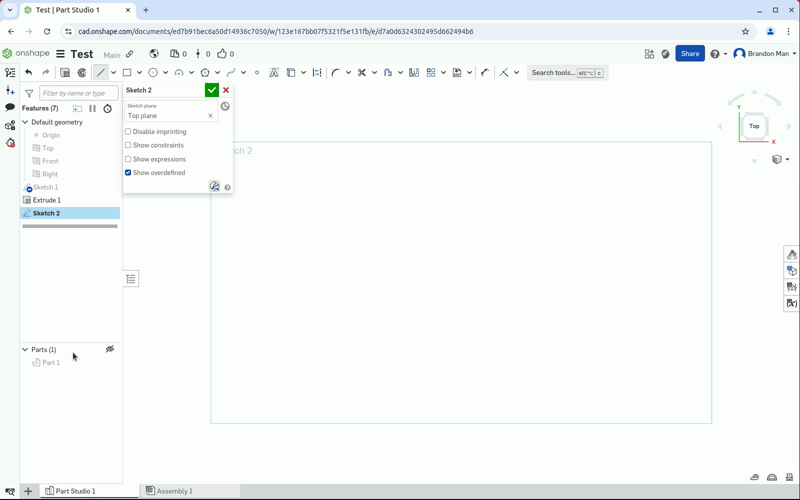
mouse_move(436, 307)
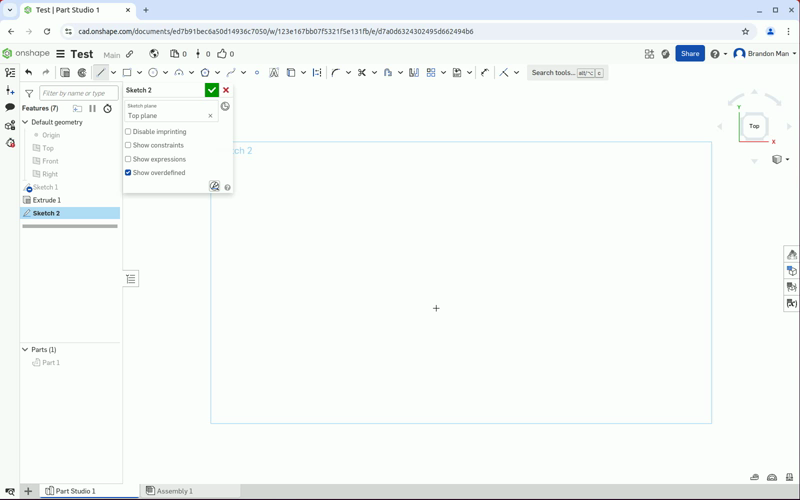
click(436, 307)
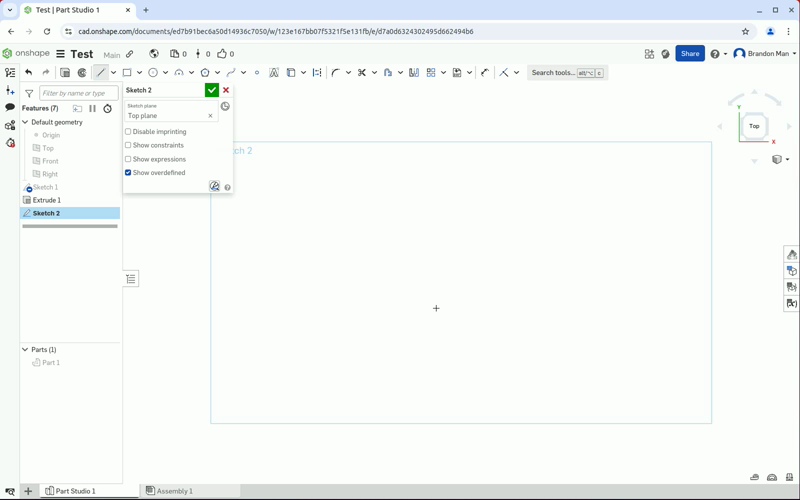
key_up(shift)
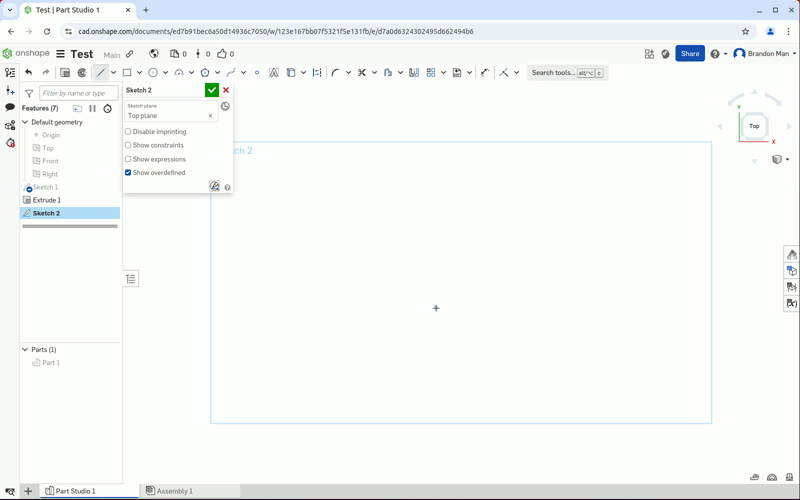
key_down(shift)
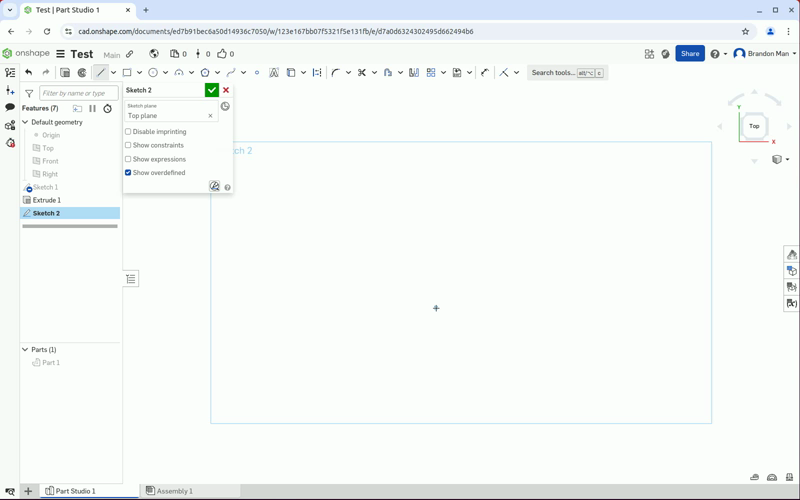
mouse_move(466, 307)
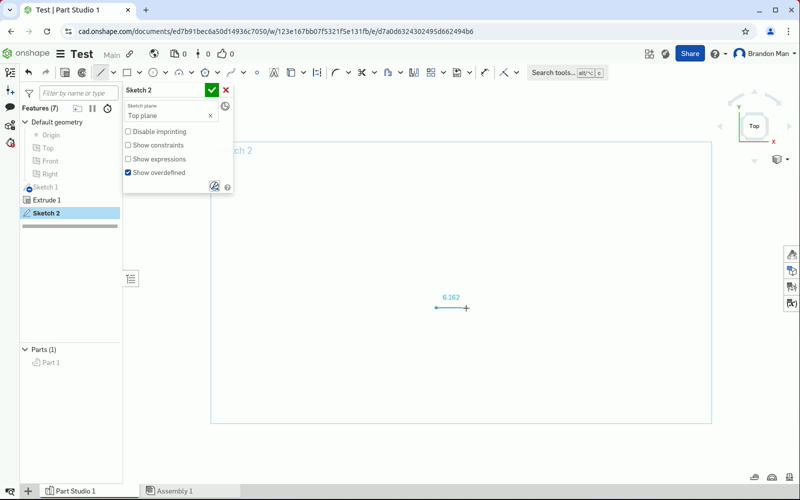
mouse_move(486, 307)
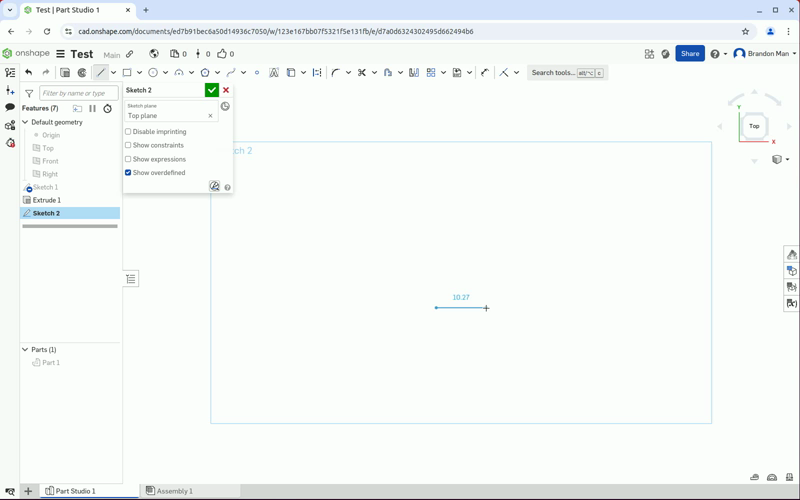
click(486, 307)
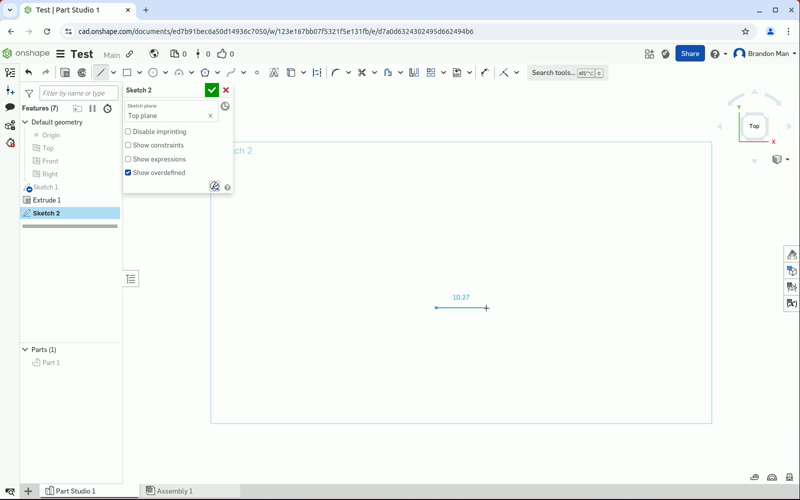
key_up(shift)
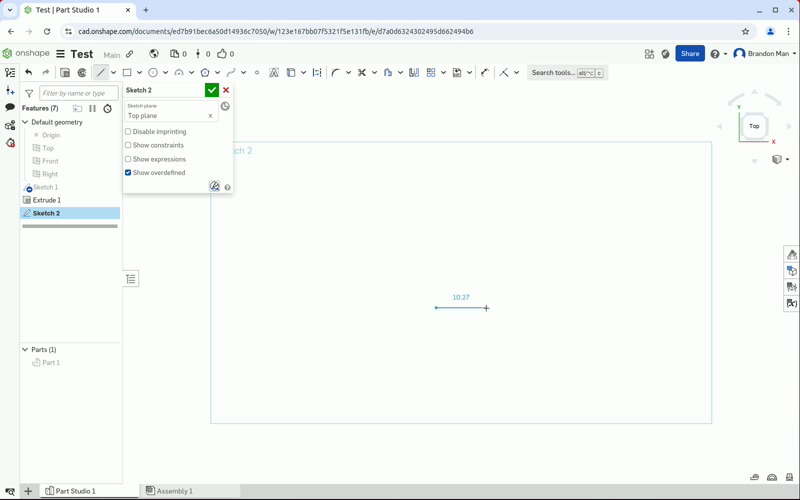
key_down(shift)
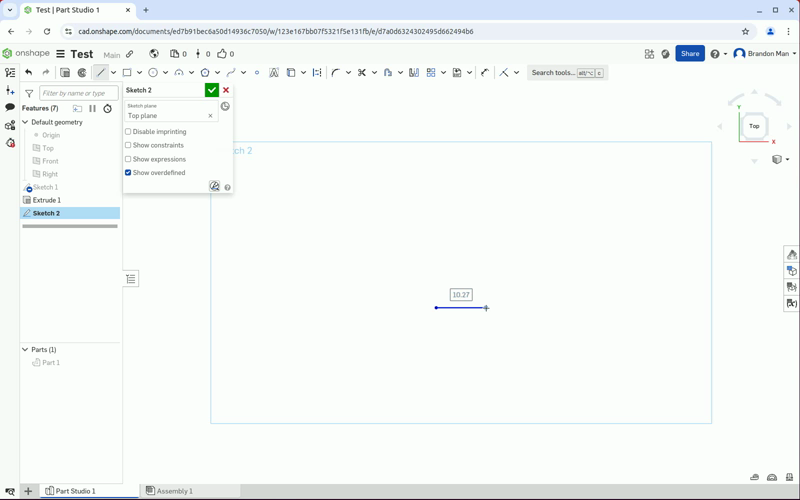
mouse_move(516, 307)
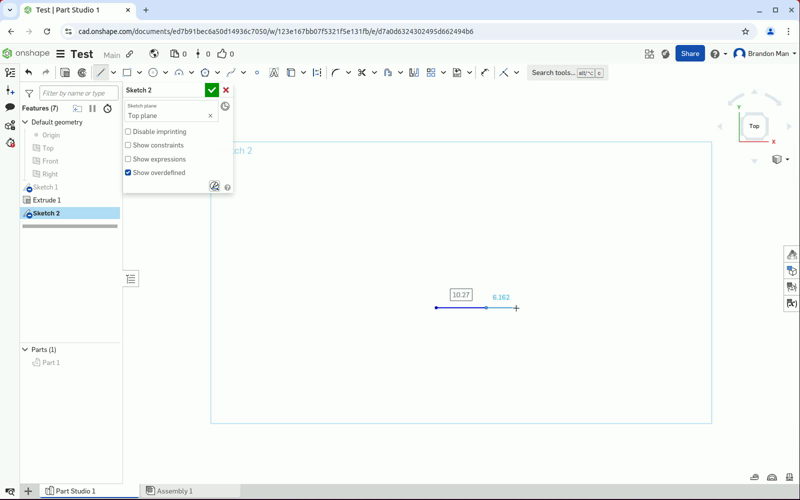
mouse_move(486, 257)
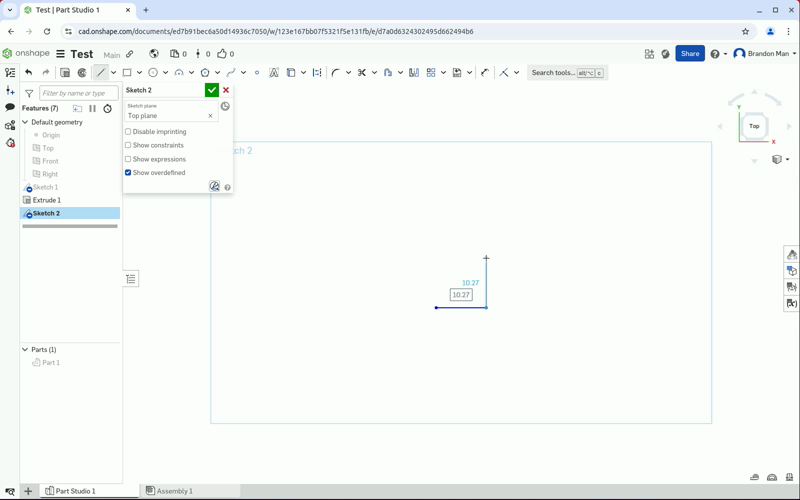
click(486, 257)
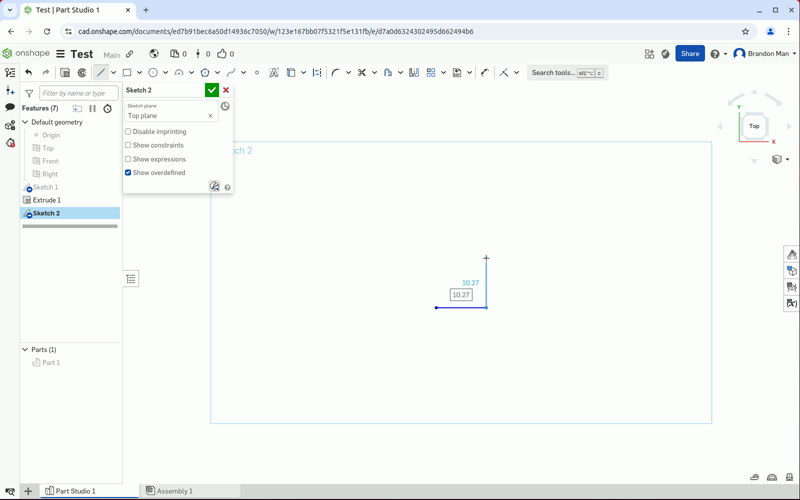
key_up(shift)
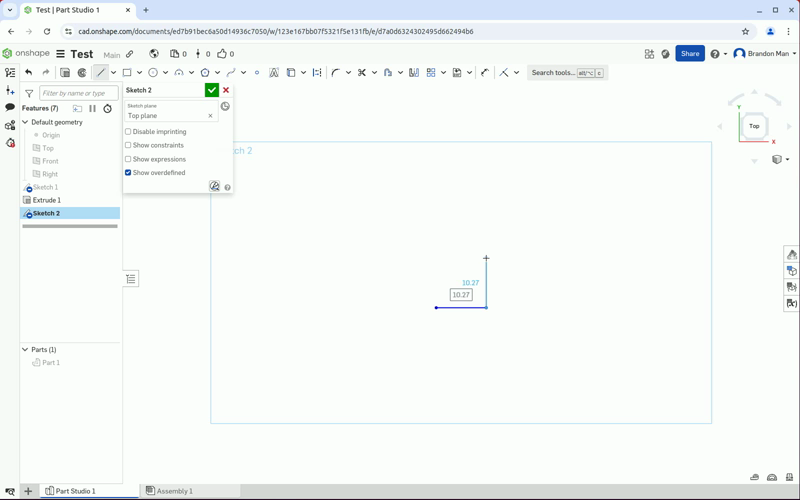
key_down(shift)
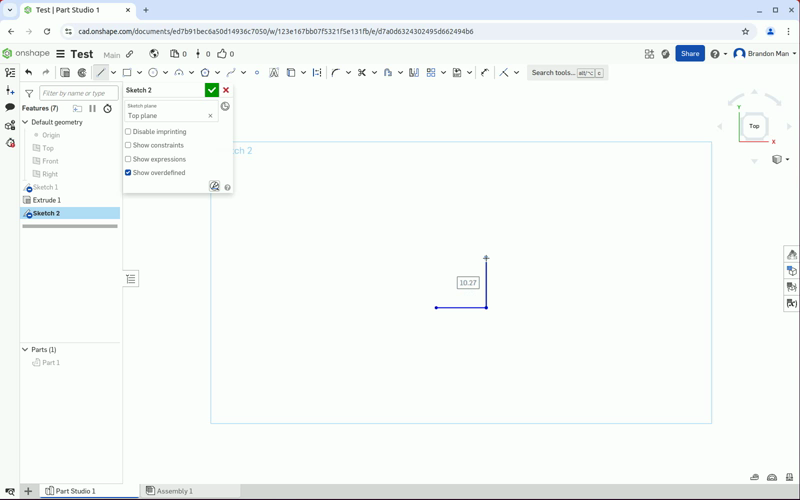
mouse_move(516, 257)
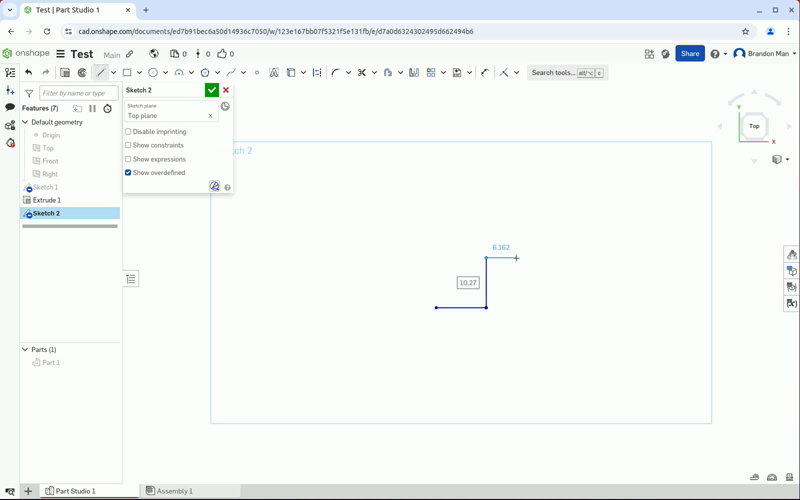
mouse_move(436, 257)
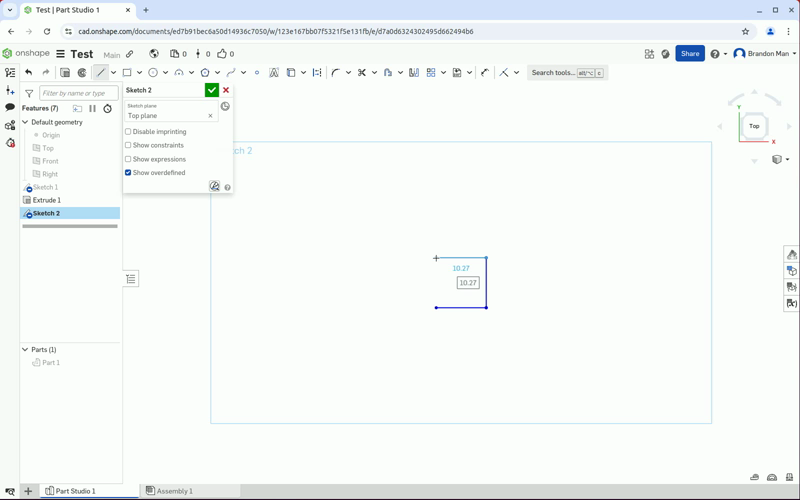
click(436, 257)
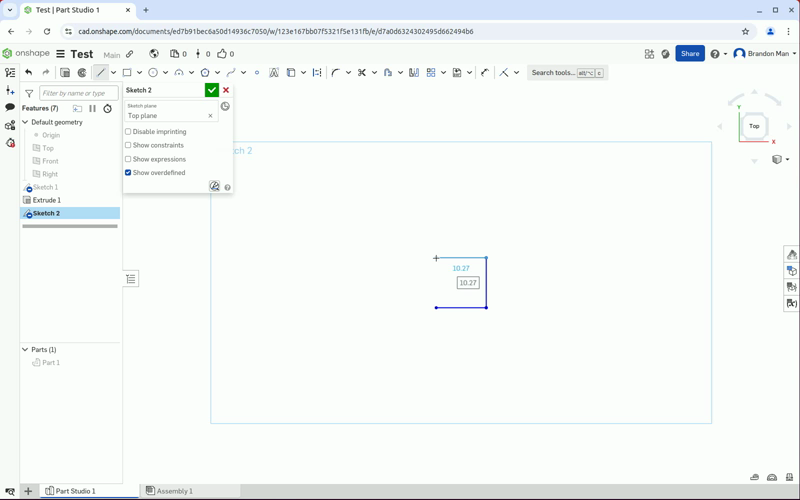
key_up(shift)
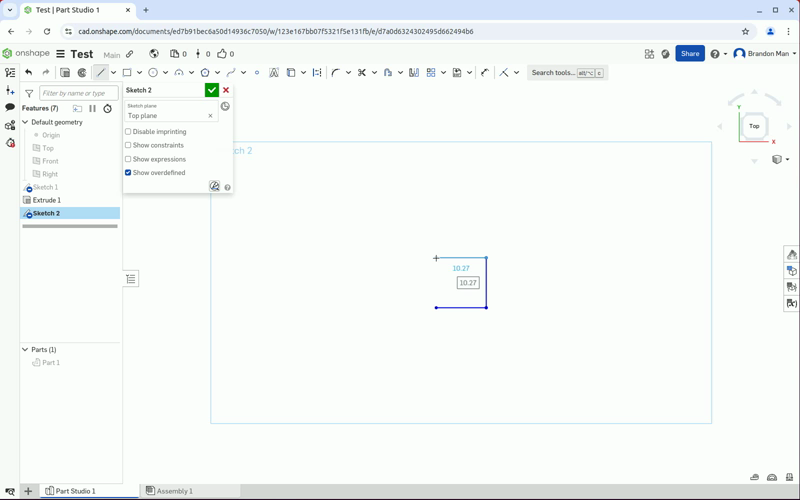
mouse_move(466, 257)
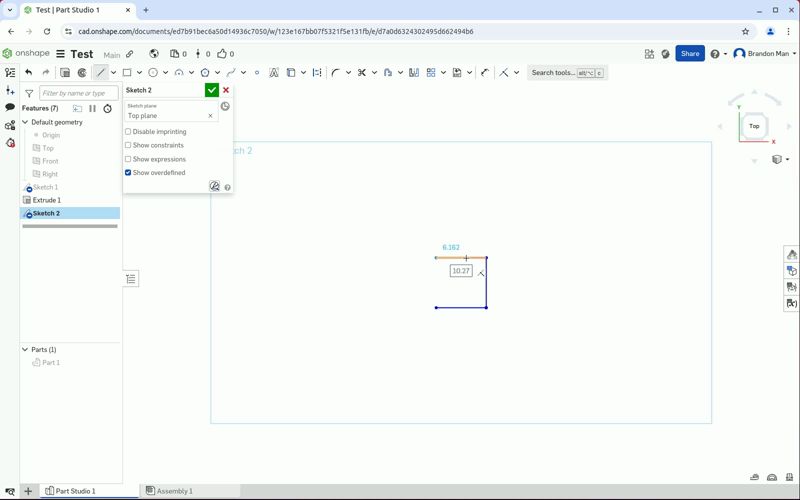
key_down(shift)
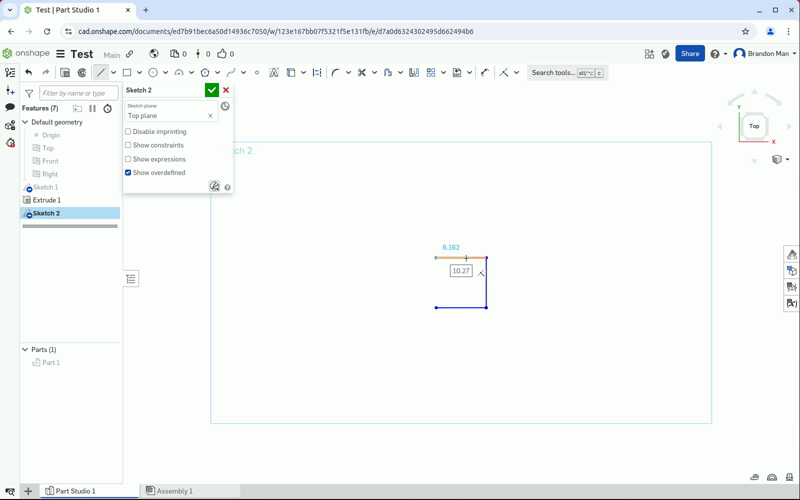
mouse_move(436, 307)
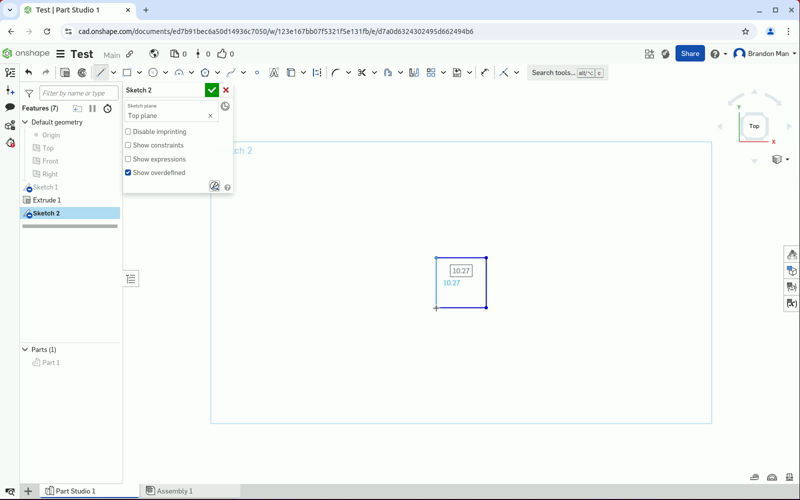
key_up(shift)
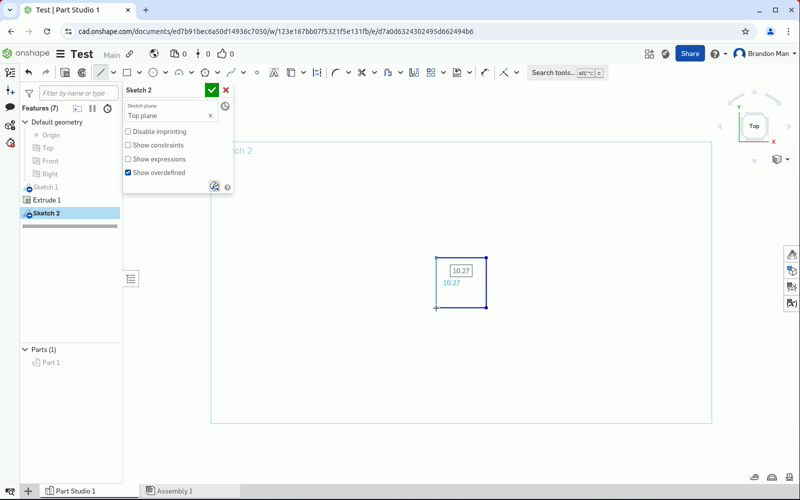
click(436, 307)
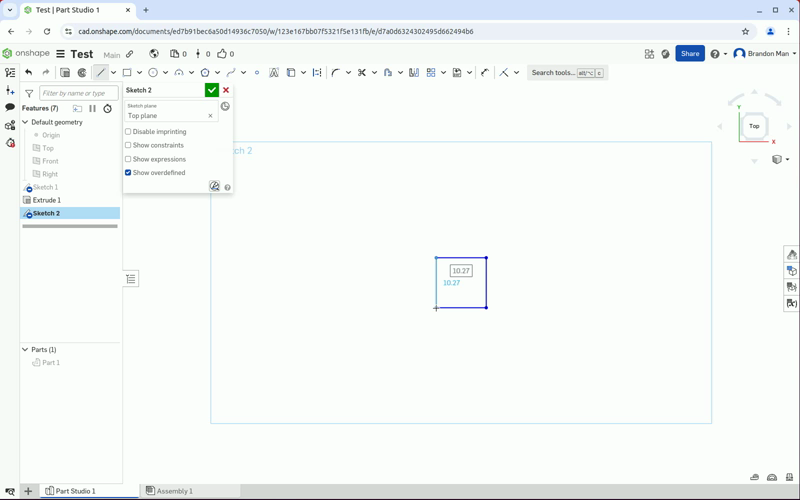
key(esc)
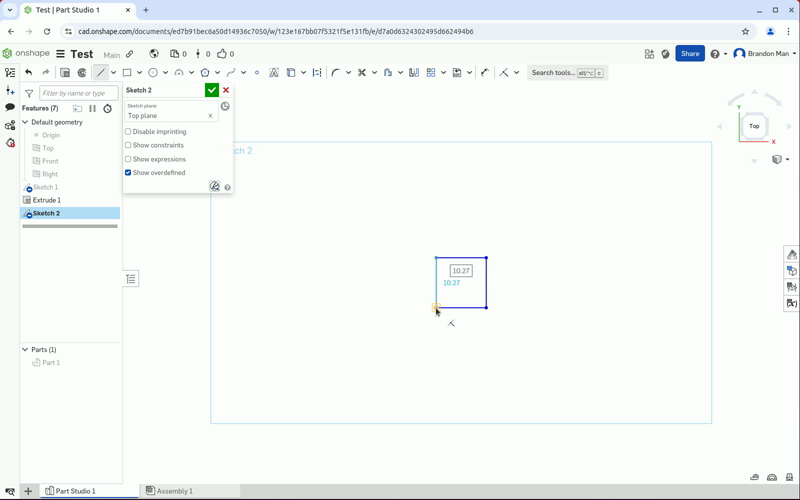
key(c)
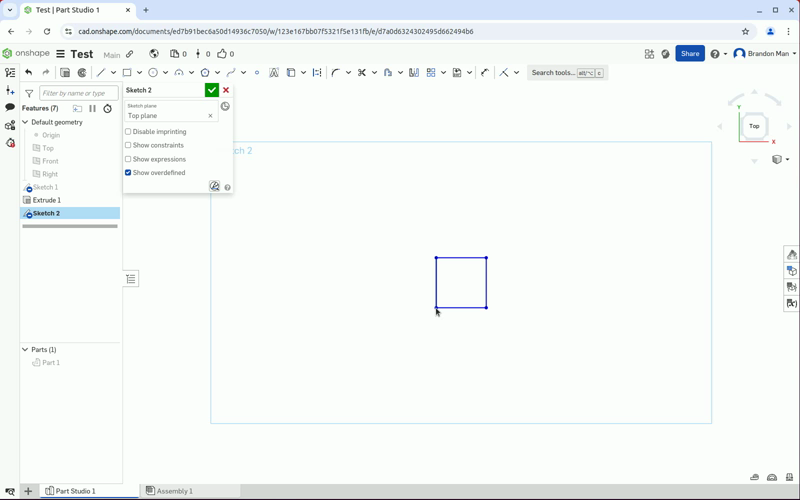
key_down(shift)
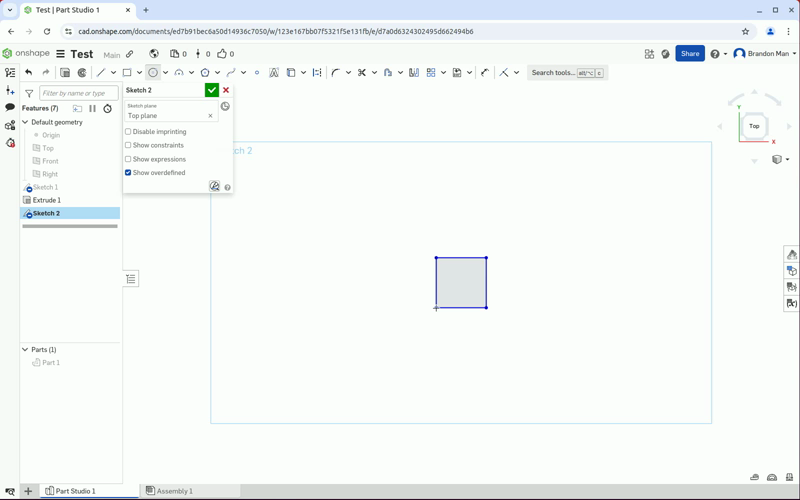
mouse_move(448, 294)
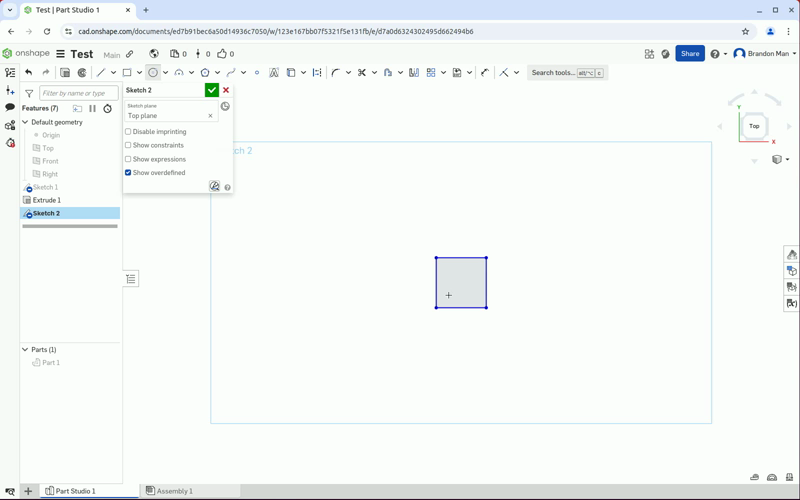
click(448, 294)
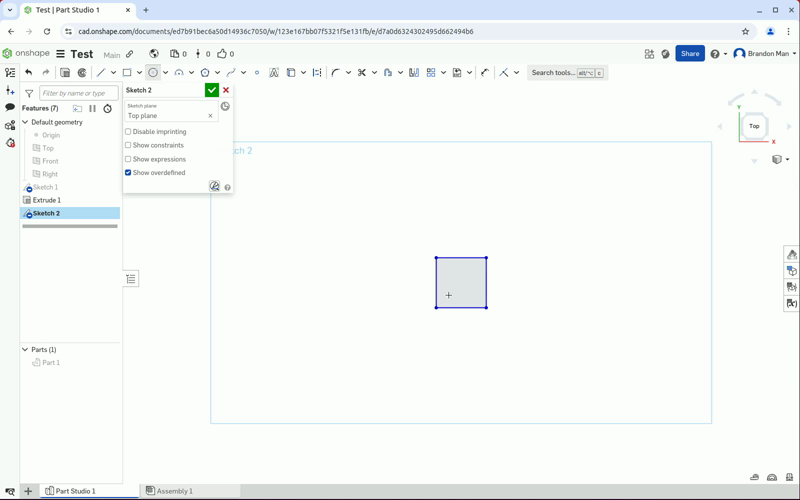
key_up(shift)
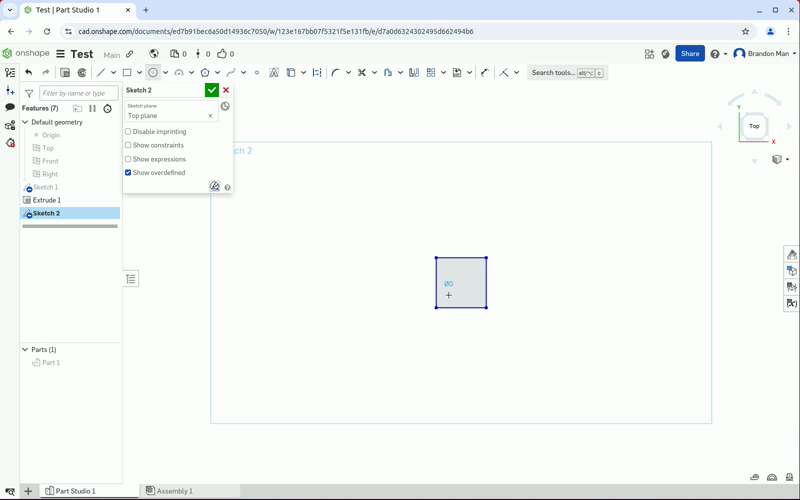
mouse_move(456, 294)
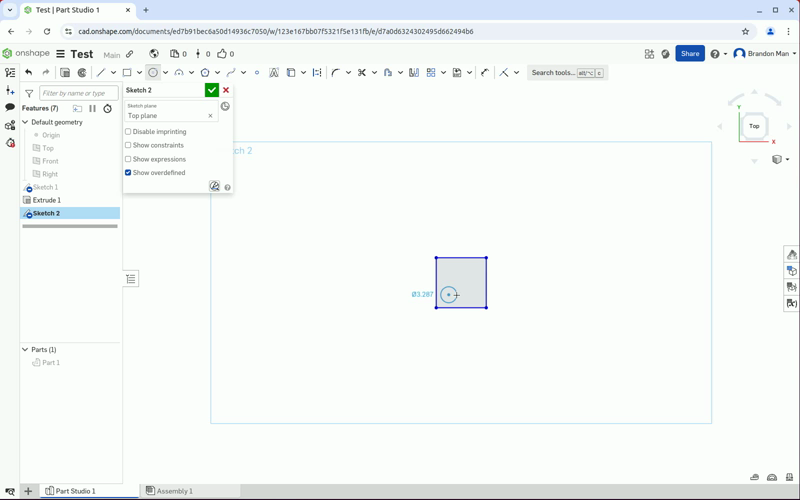
click(456, 294)
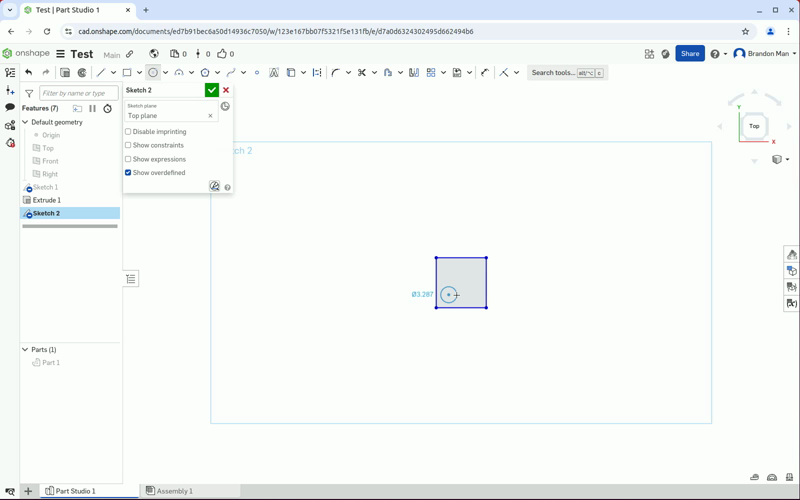
key(esc)
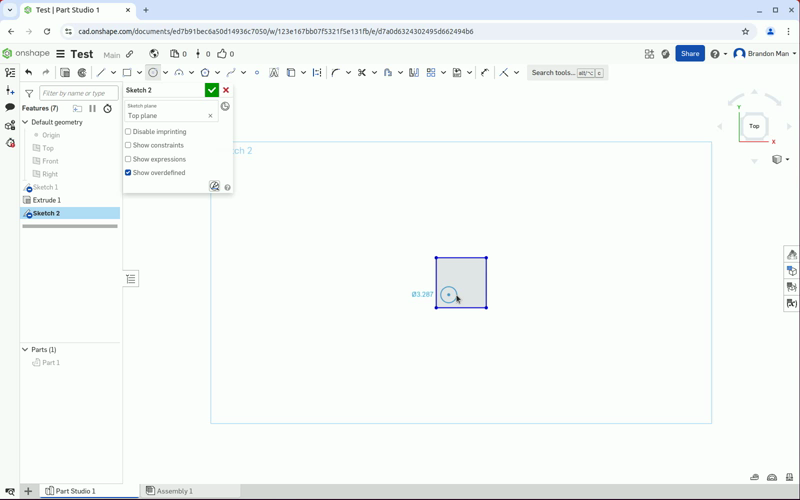
key(c)
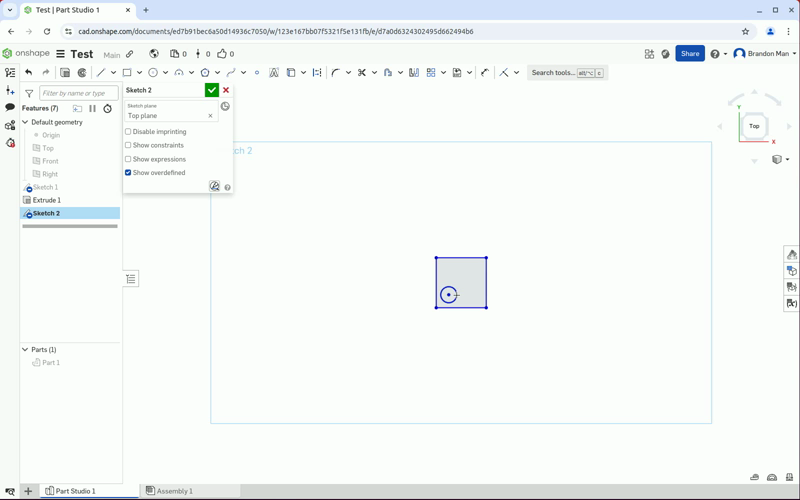
key_down(shift)
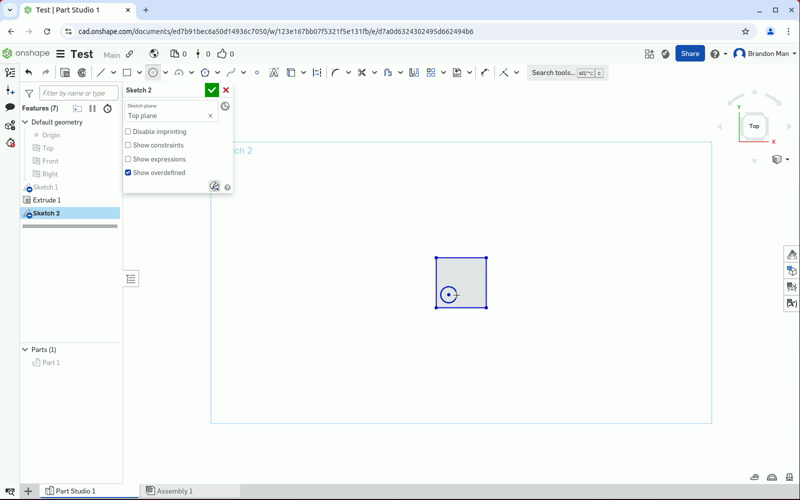
mouse_move(448, 270)
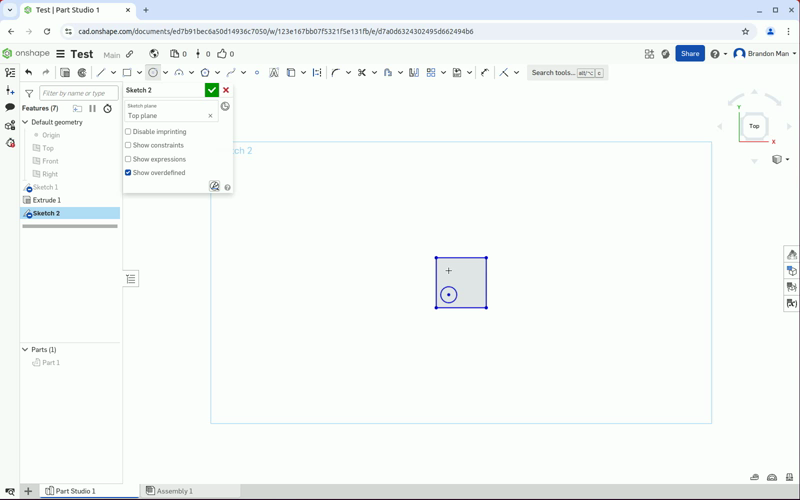
click(448, 270)
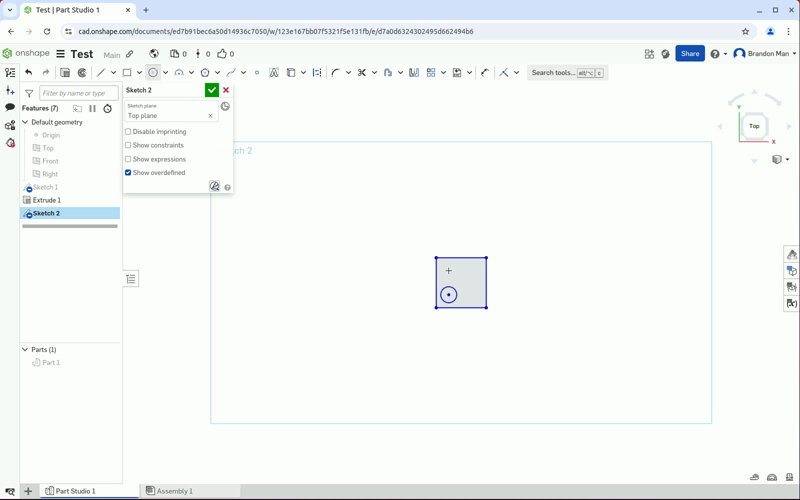
key_up(shift)
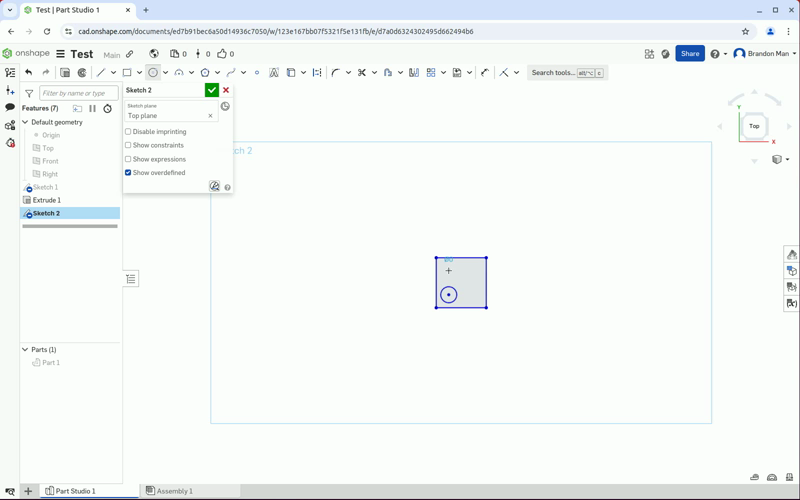
mouse_move(456, 270)
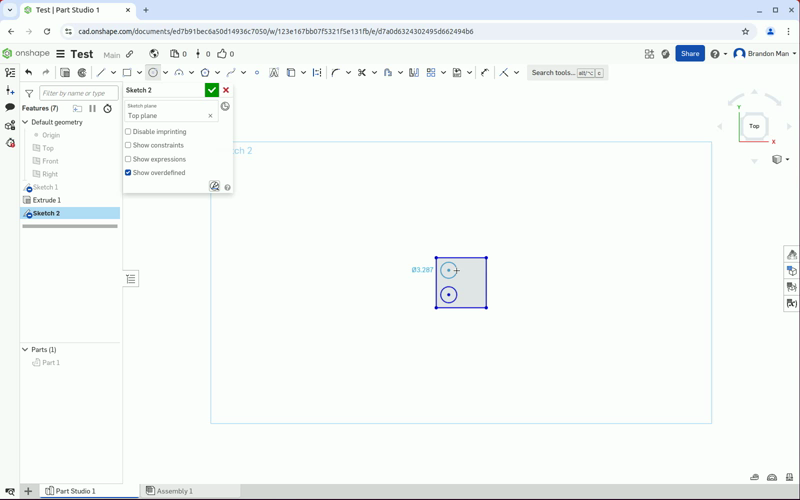
click(456, 270)
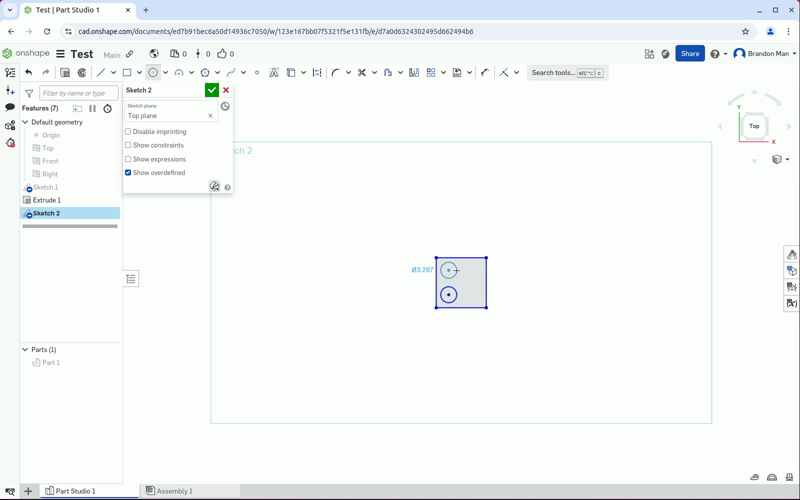
key(esc)
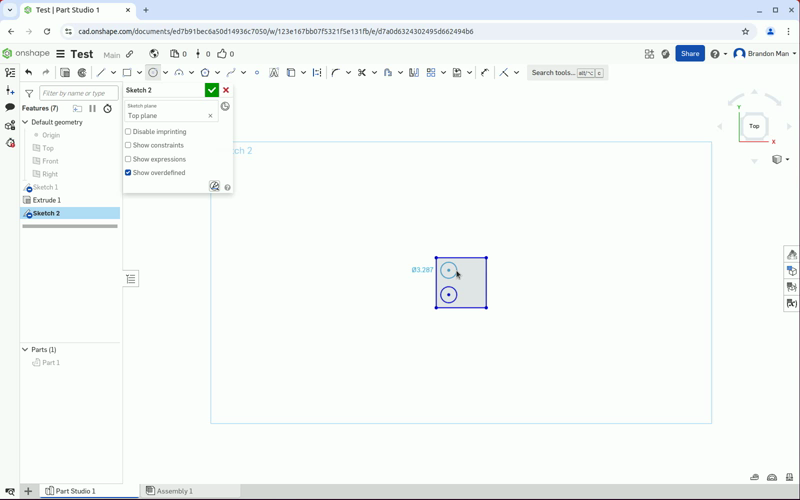
key(c)
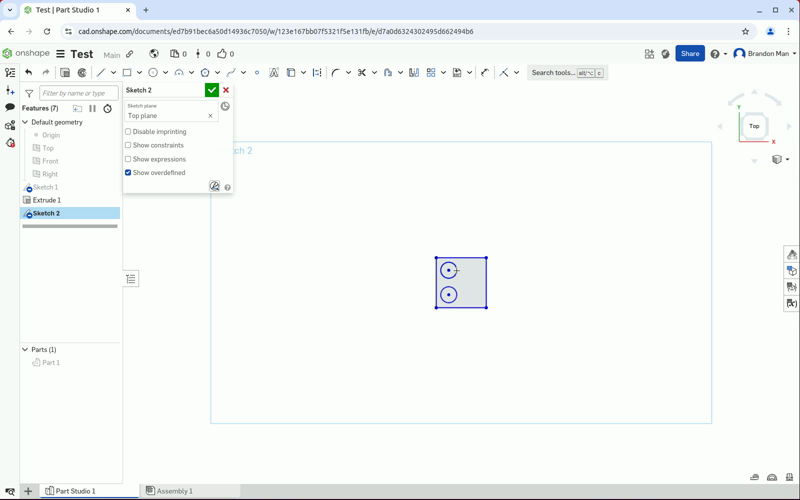
key_down(shift)
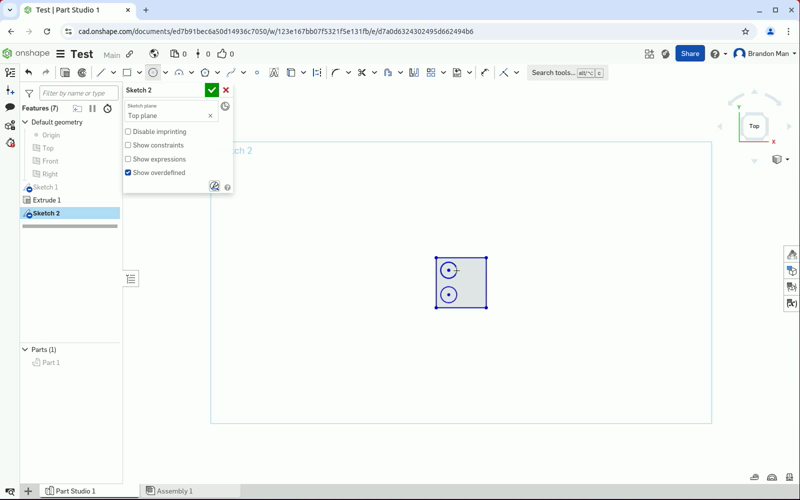
mouse_move(473, 294)
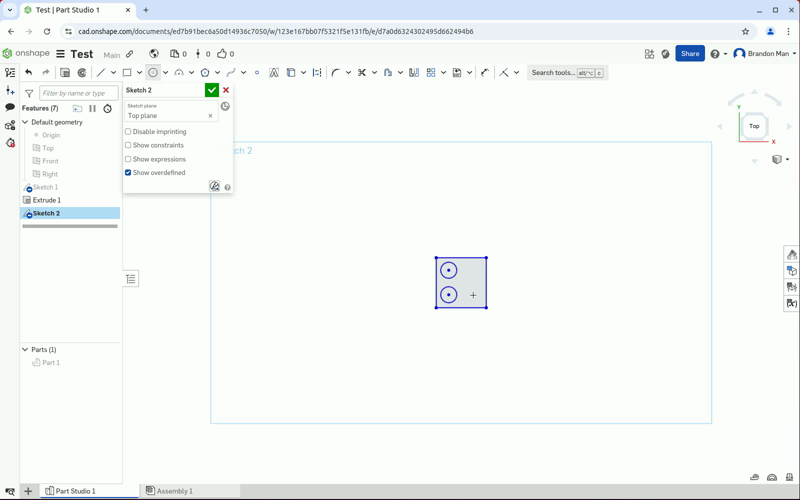
click(473, 294)
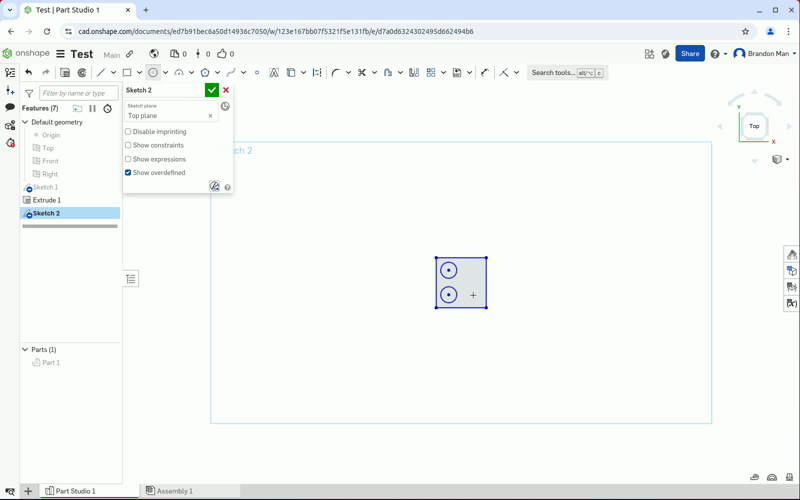
key_up(shift)
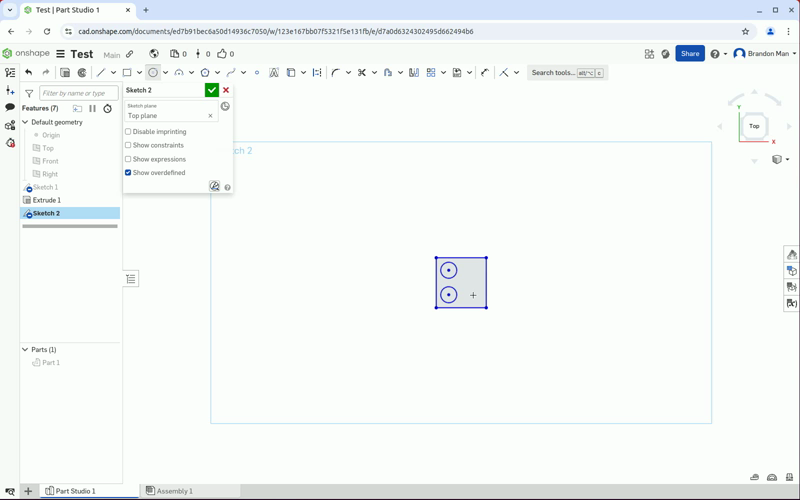
mouse_move(481, 294)
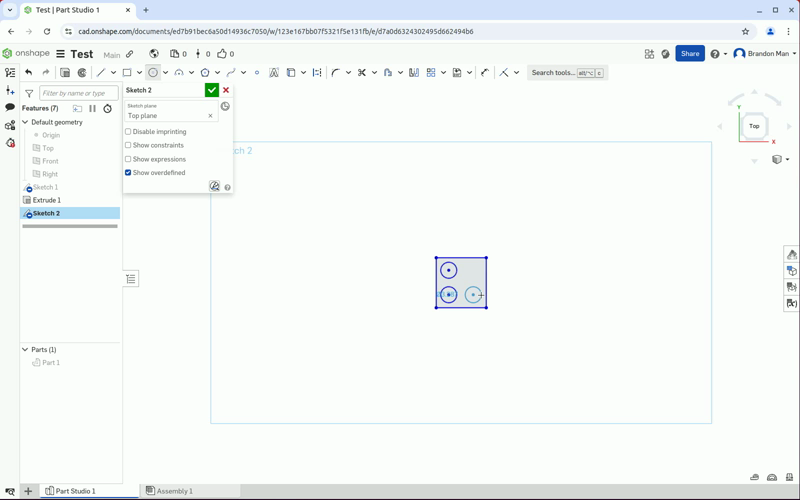
click(481, 294)
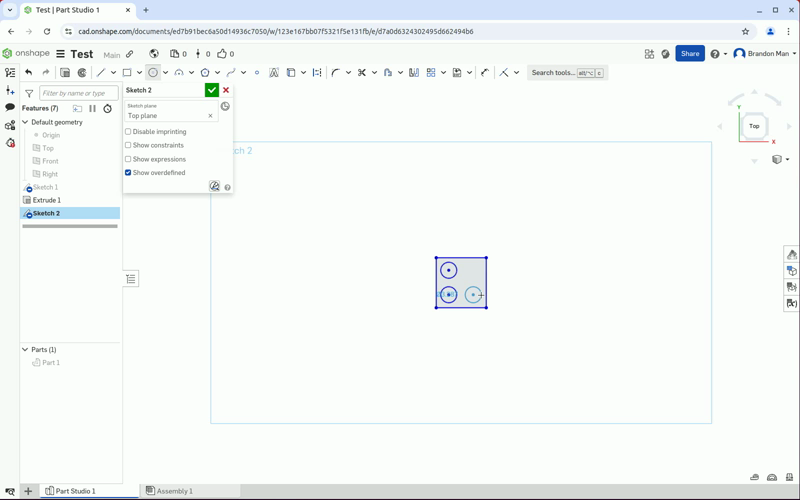
key(esc)
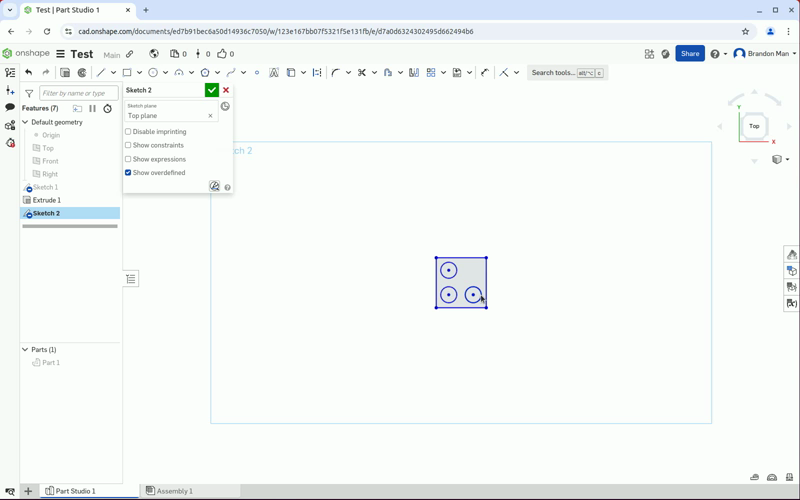
key(c)
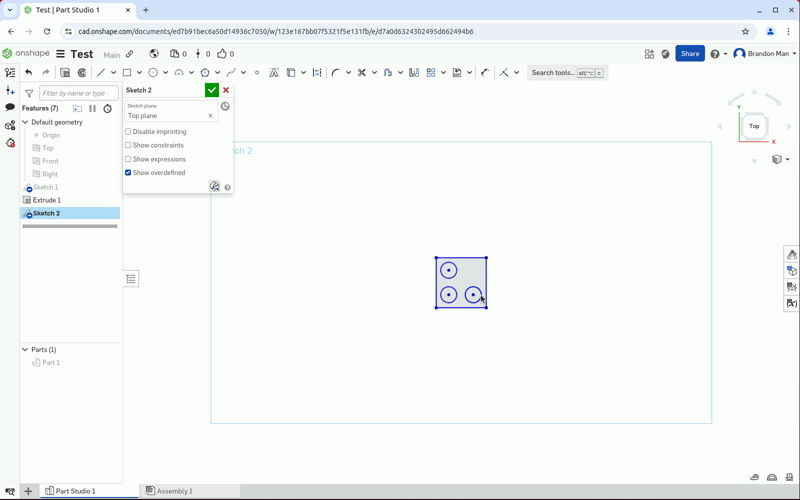
key_down(shift)
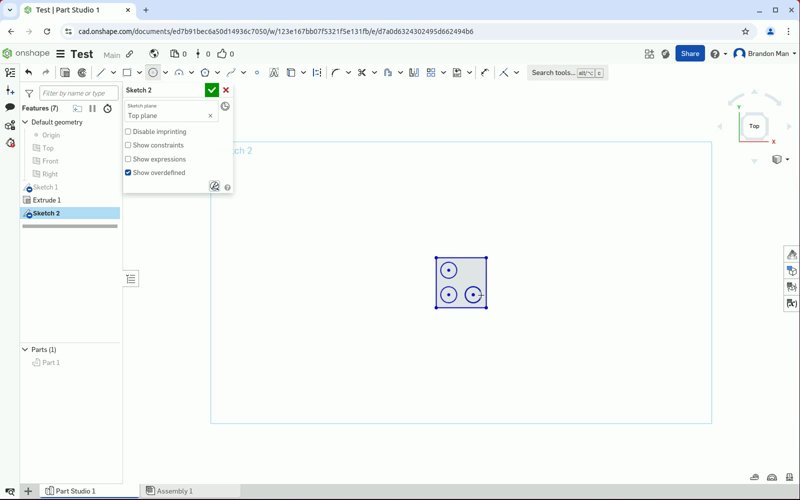
mouse_move(473, 270)
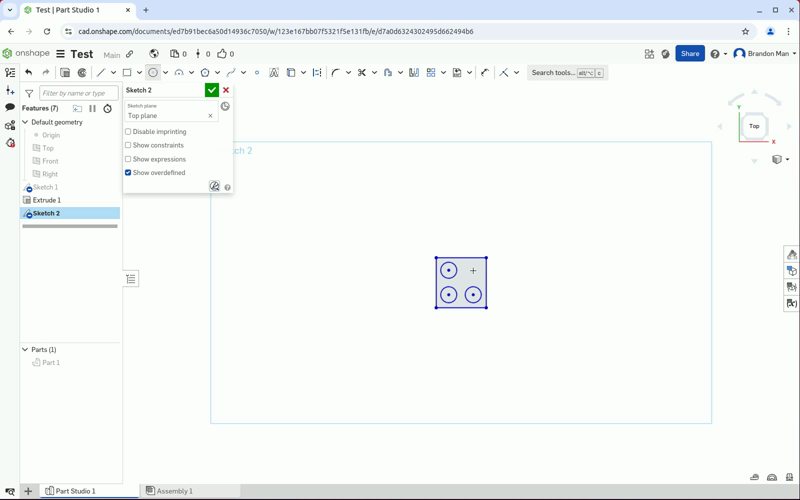
click(473, 270)
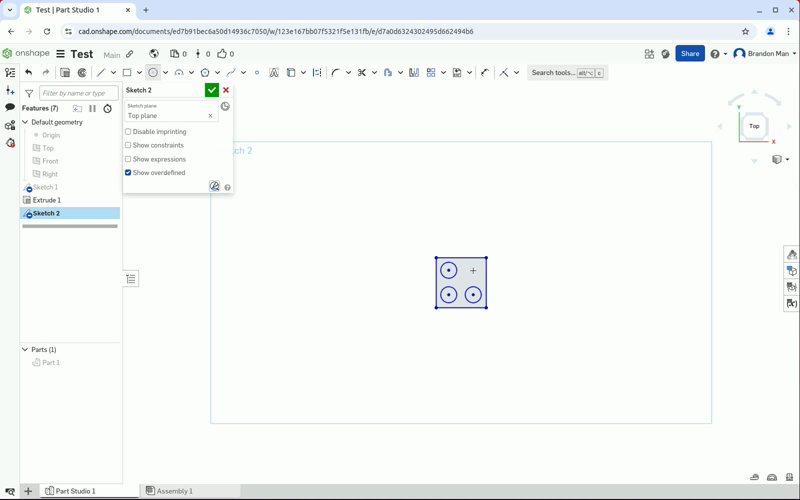
key_up(shift)
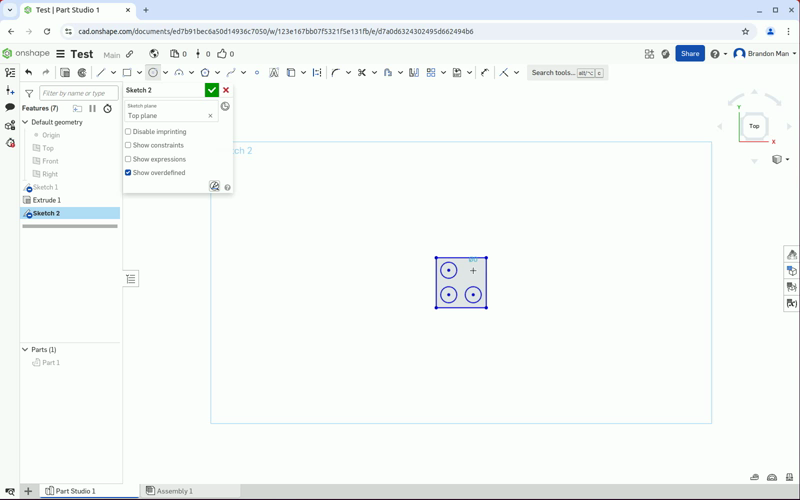
mouse_move(481, 270)
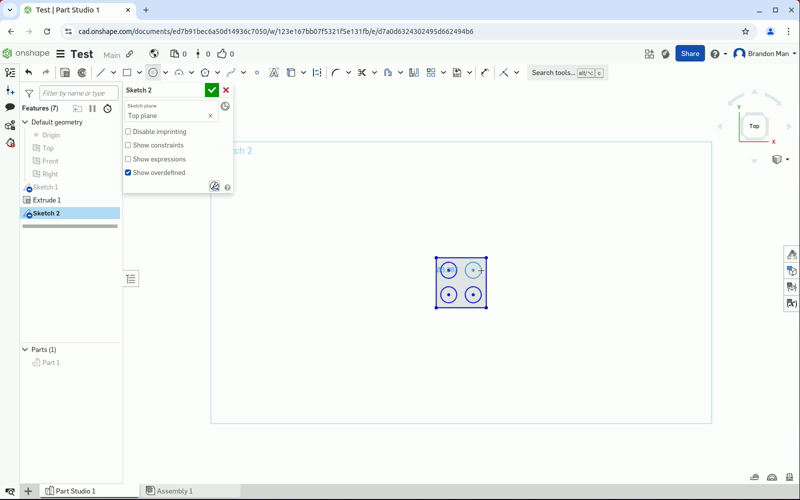
click(481, 270)
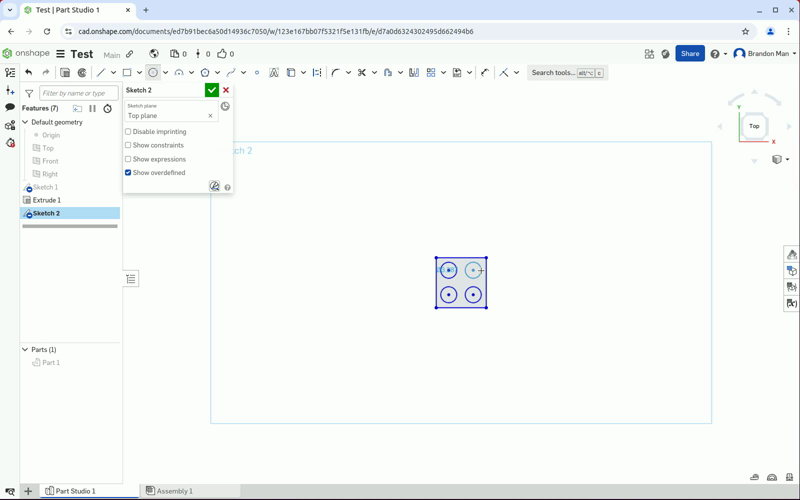
key(esc)
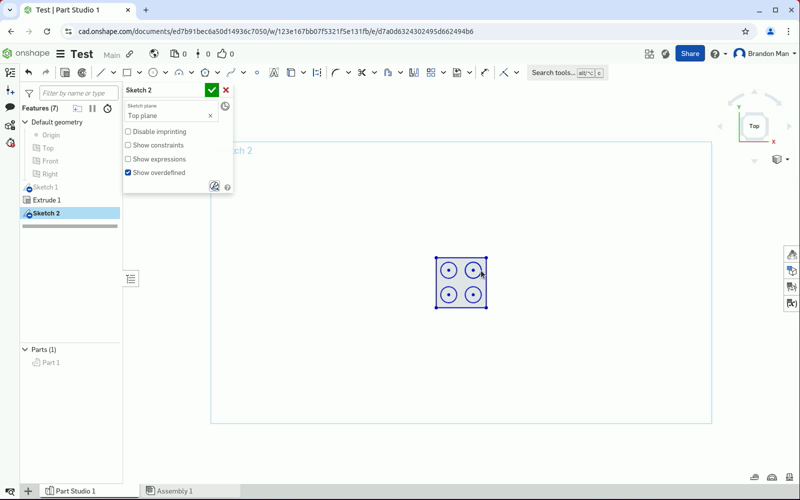
mouse_move(480, 288)
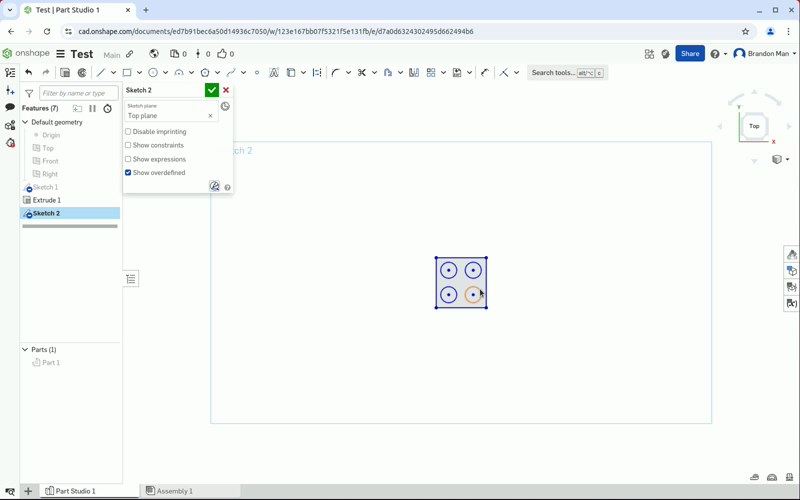
scroll(6)
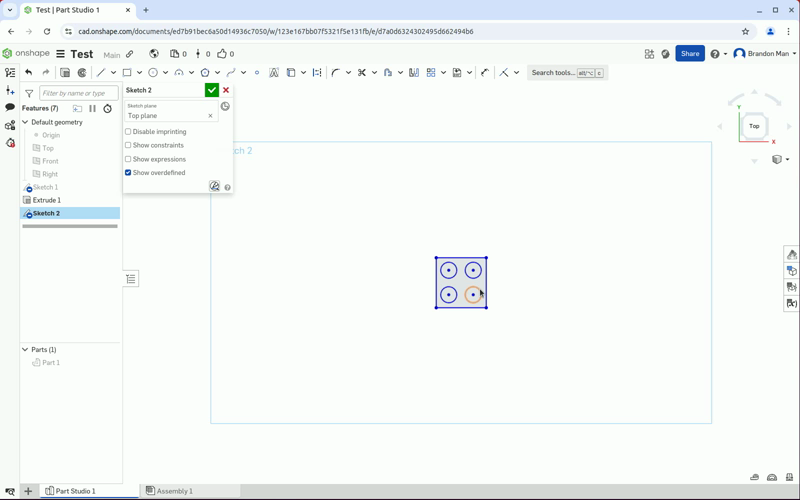
scroll(6)
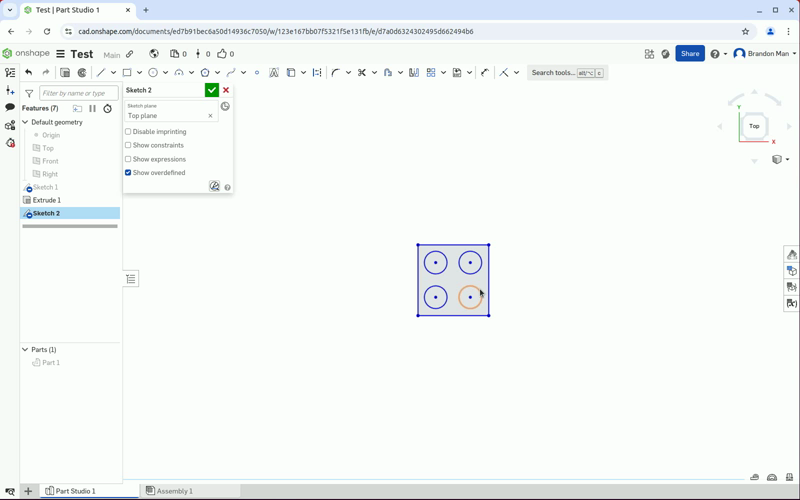
scroll(6)
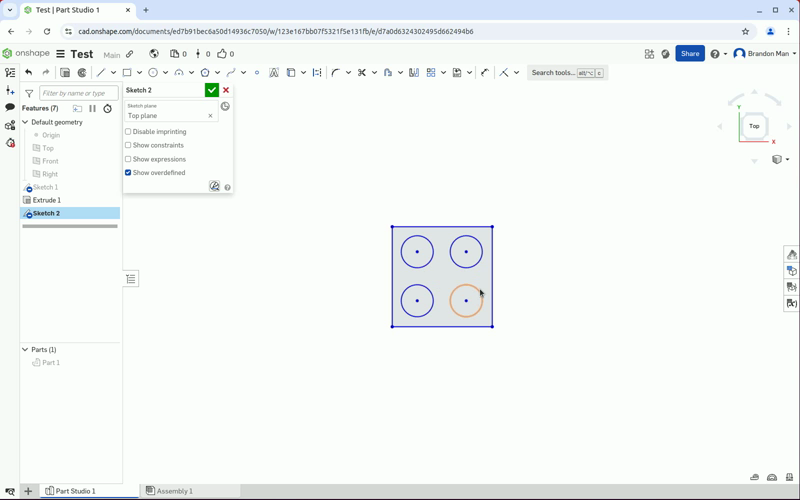
scroll(6)
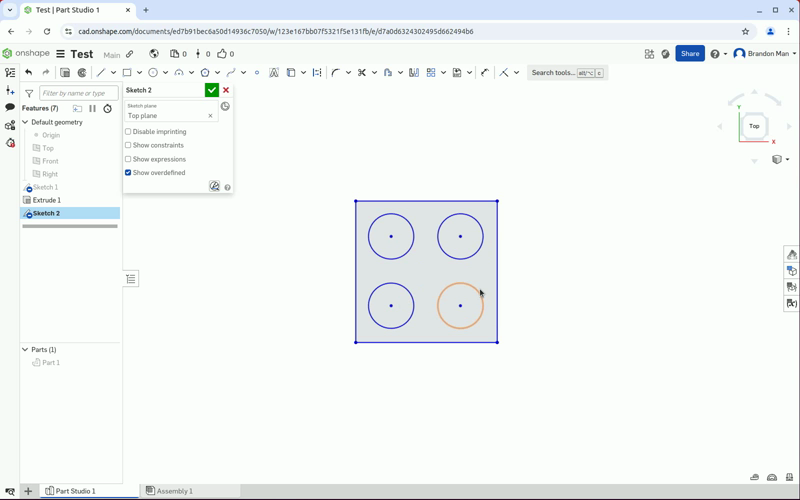
scroll(6)
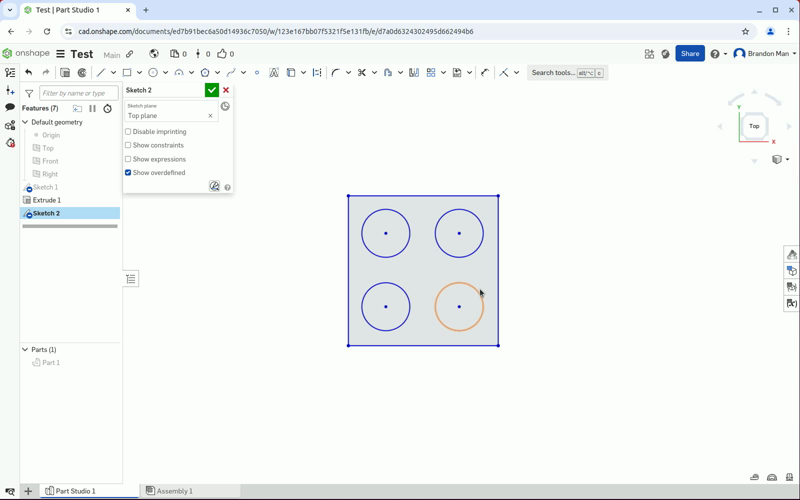
scroll(6)
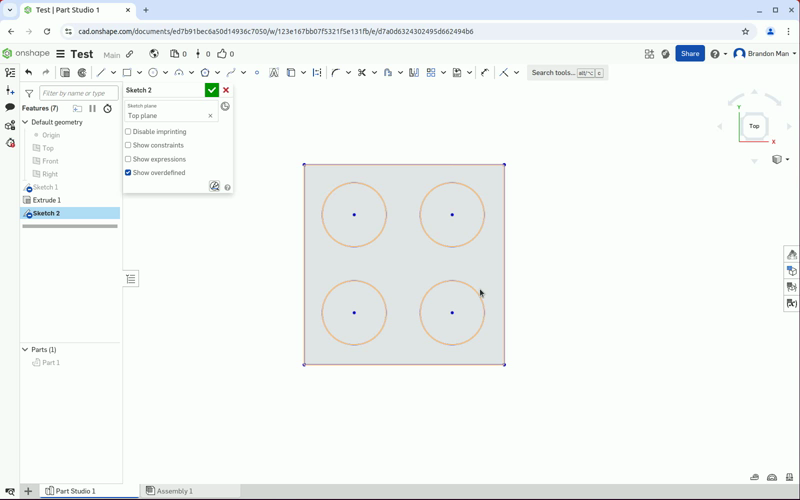
scroll(6)
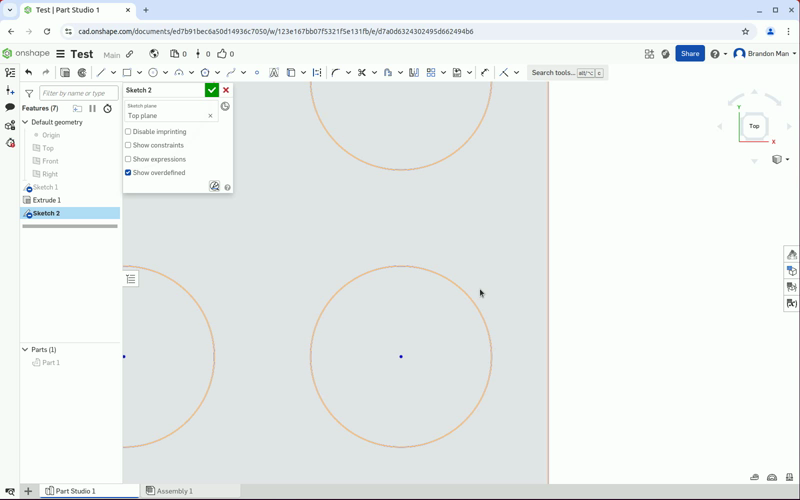
click(480, 288)
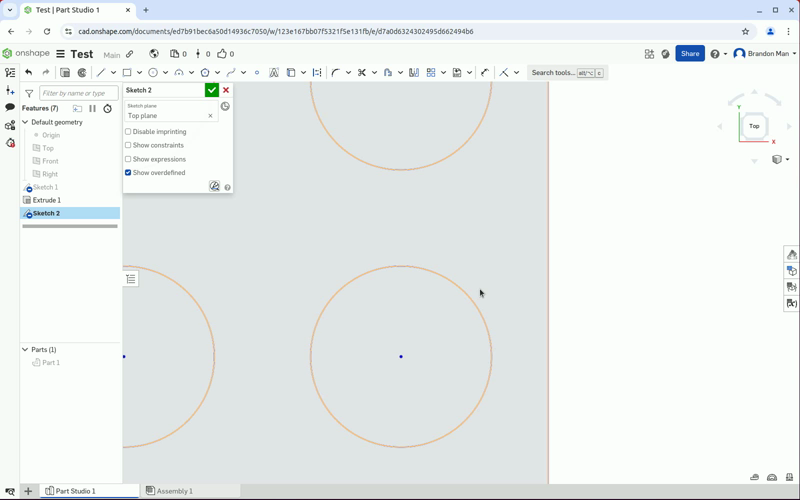
scroll(-6)
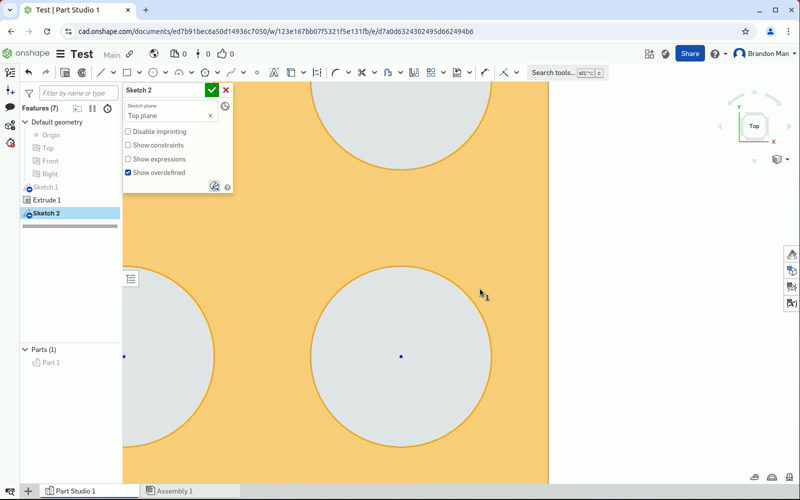
scroll(-6)
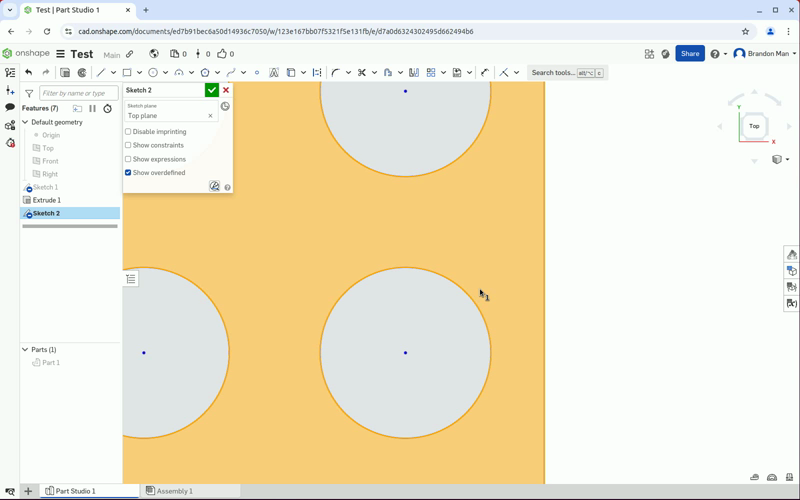
scroll(-6)
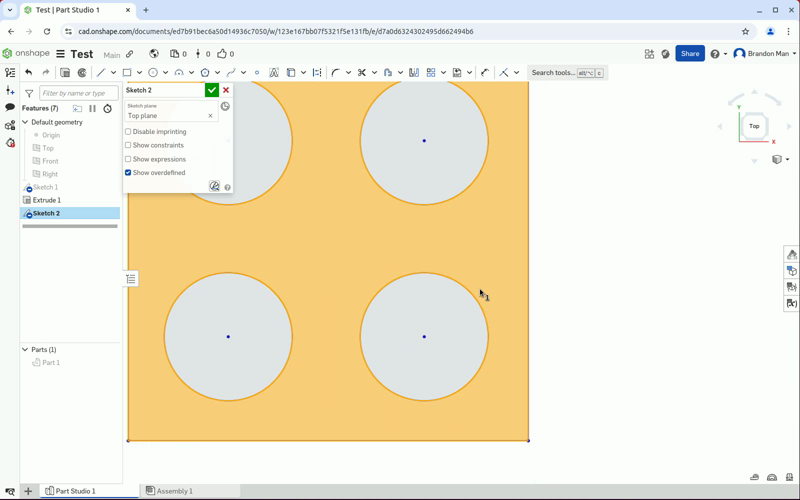
scroll(-6)
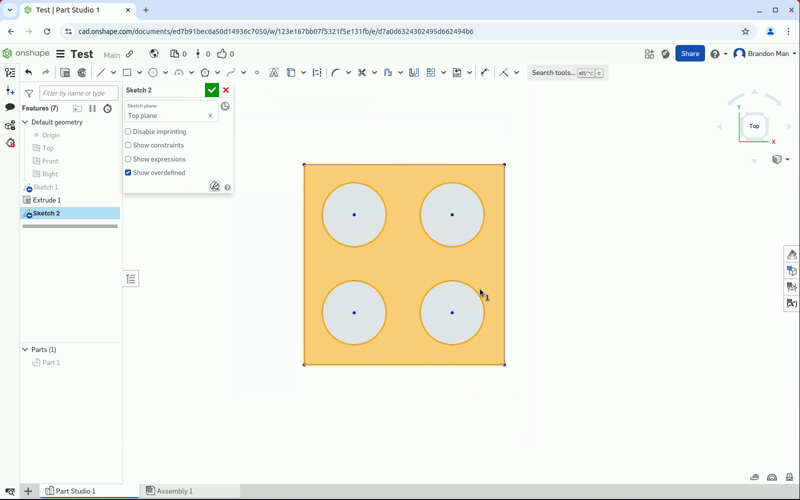
scroll(-6)
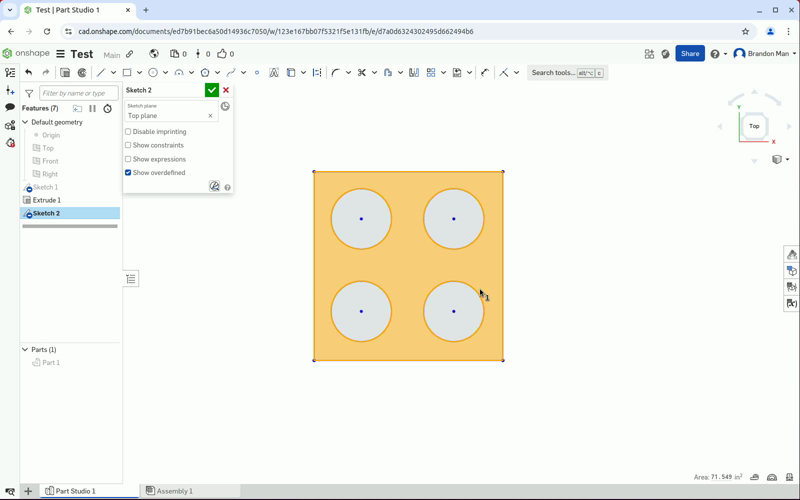
scroll(-6)
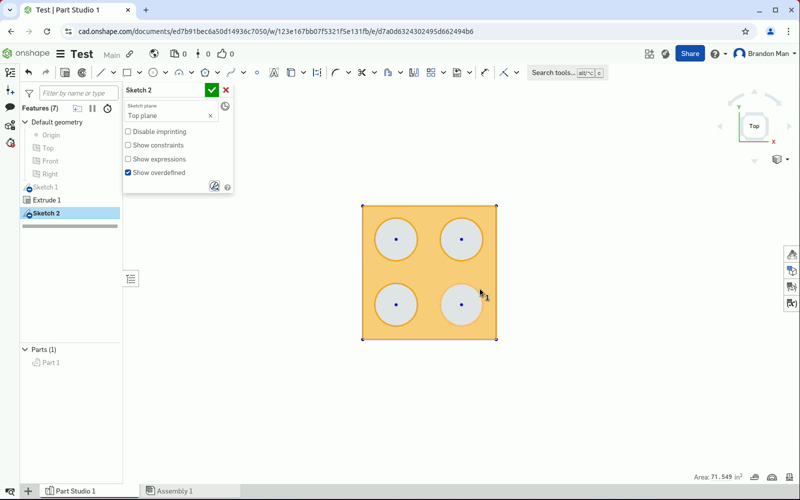
scroll(-6)
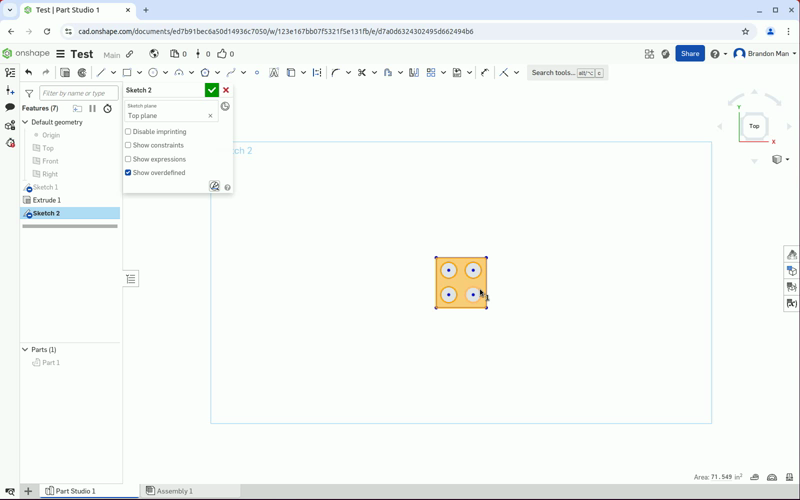
mouse_move(73, 352)
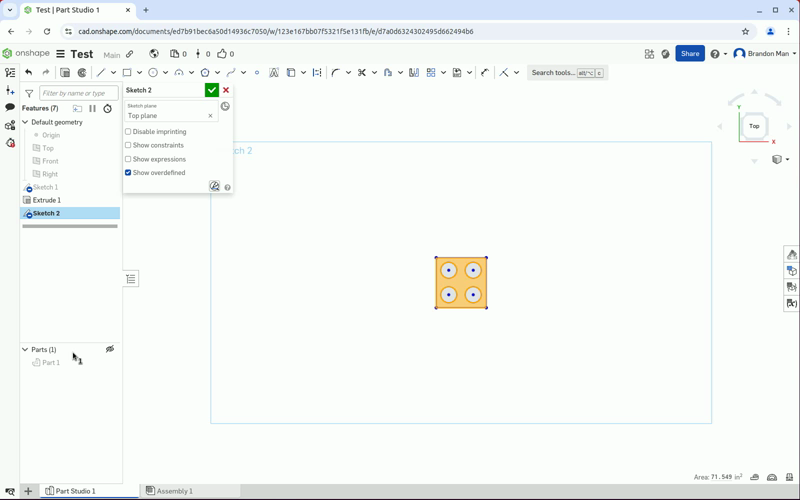
key(shift+y)
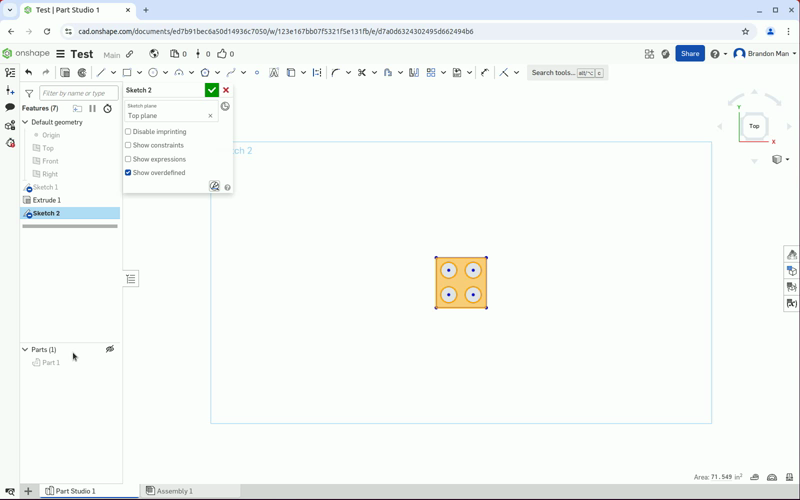
key(shift+e)
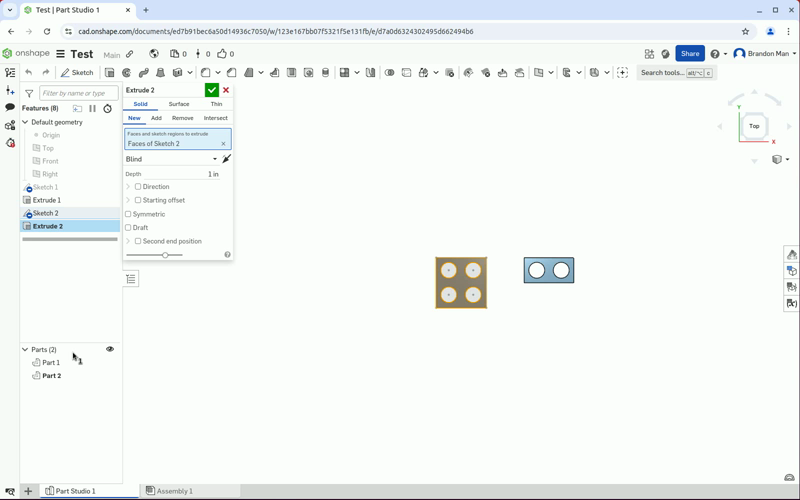
mouse_move(143, 106)
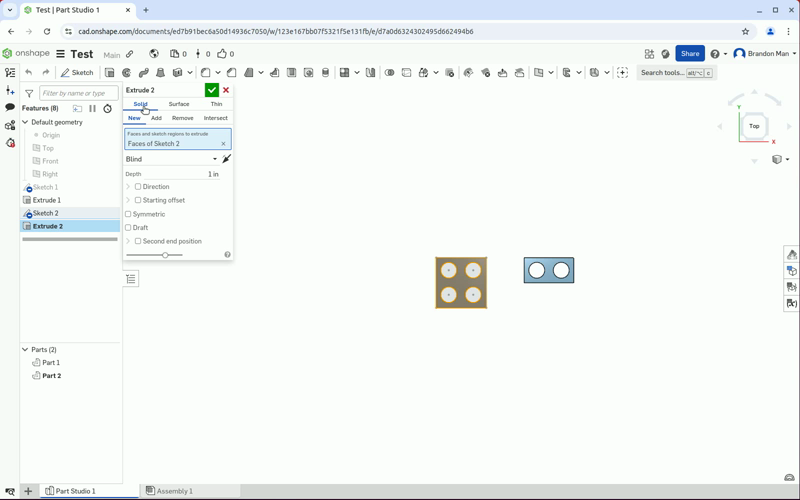
click(143, 106)
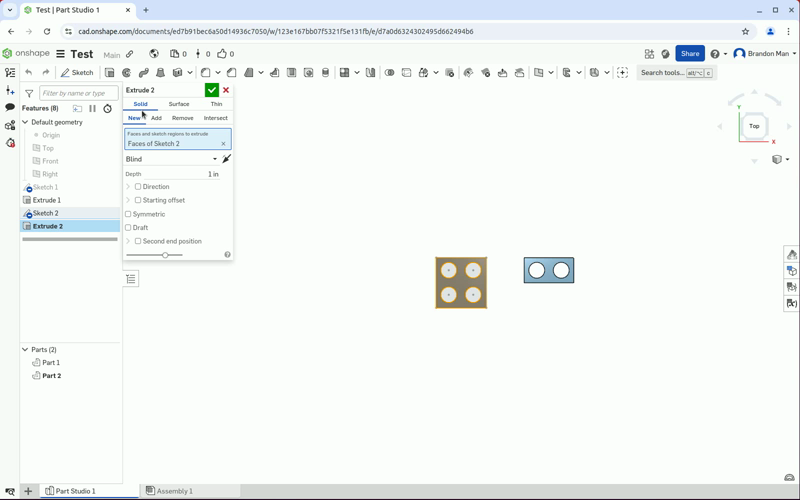
mouse_move(137, 120)
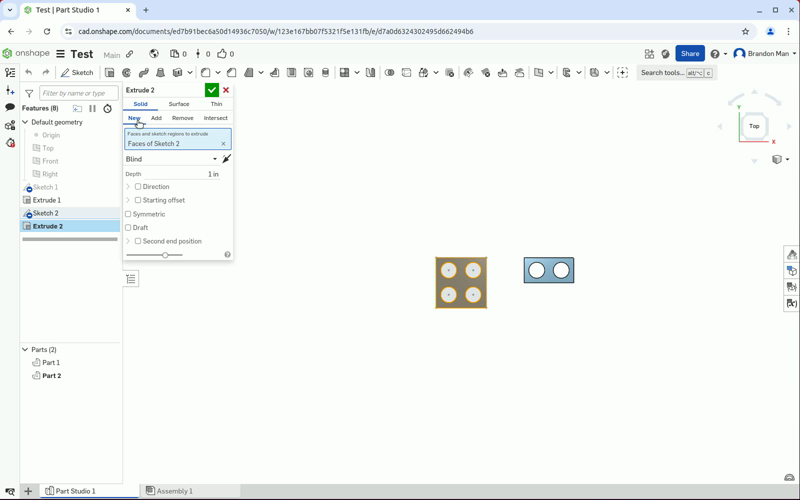
click(137, 120)
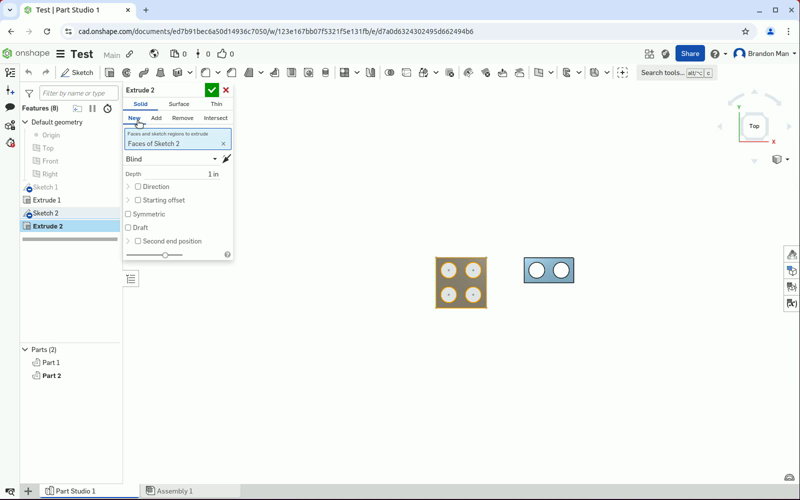
key(tab, 4)
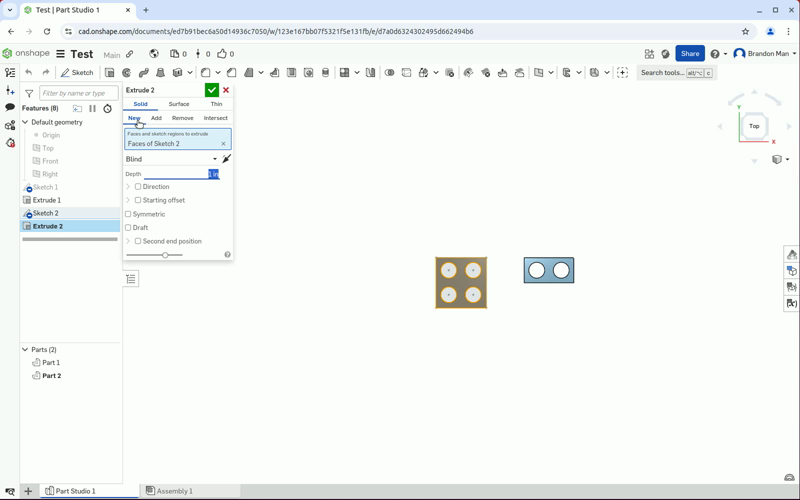
text(6.018)
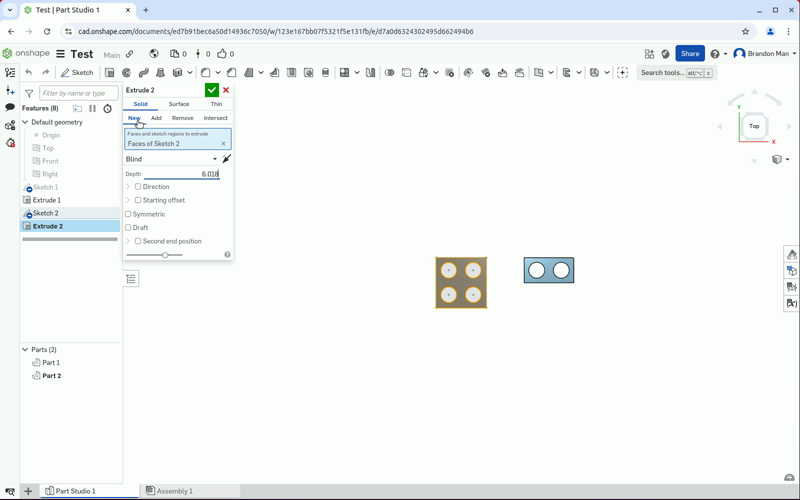
key(enter)
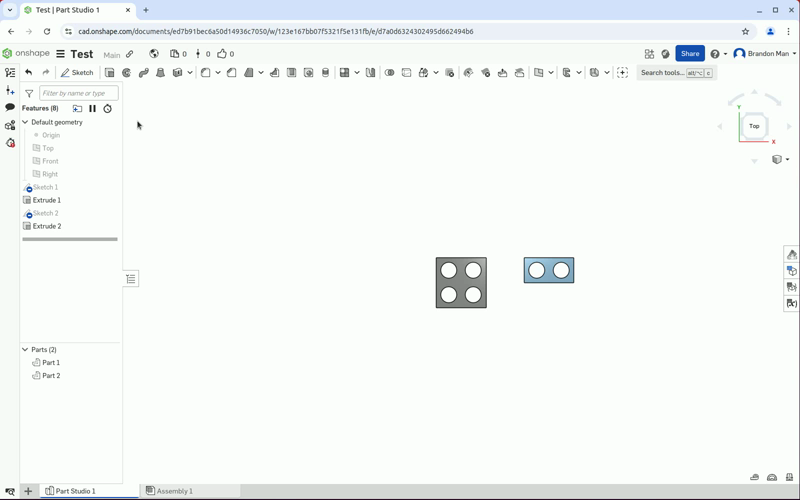
key(shift+h)
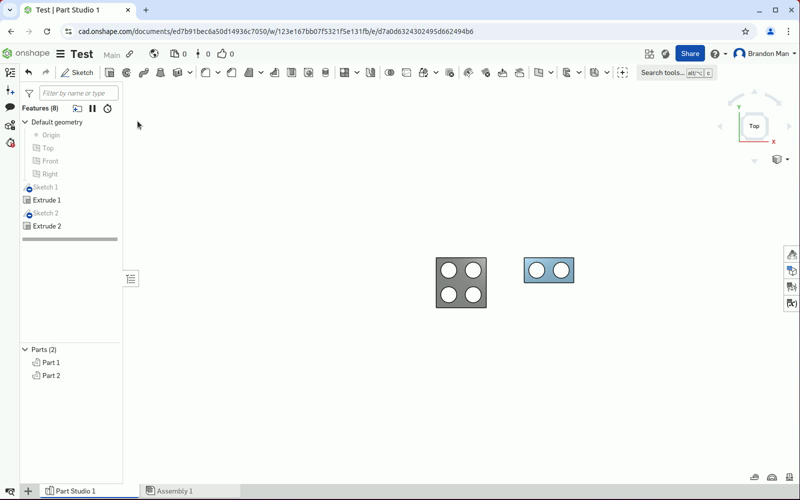
key(shift+h)
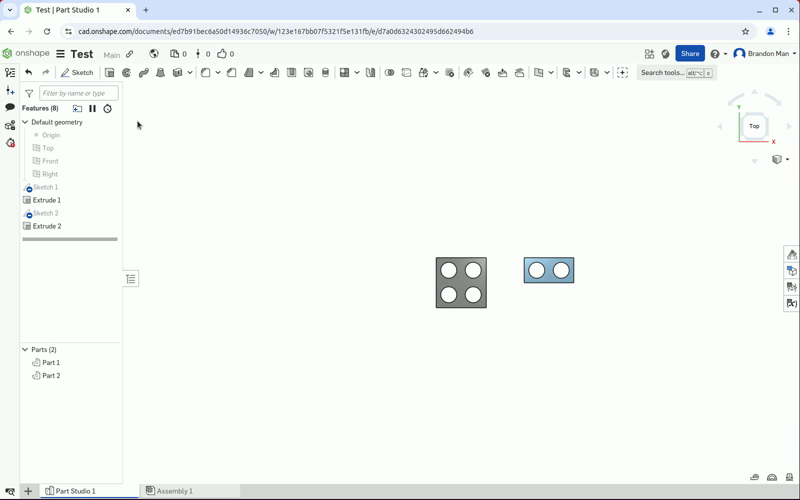
mouse_move(73, 189)
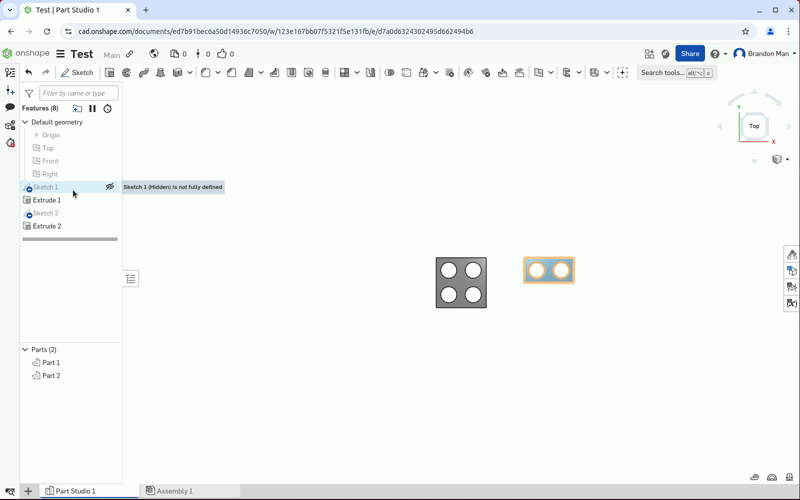
click(73, 189)
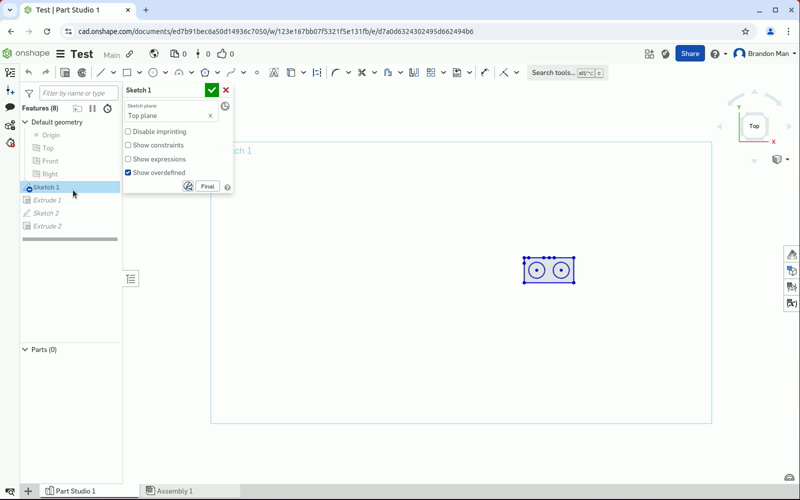
mouse_move(229, 92)
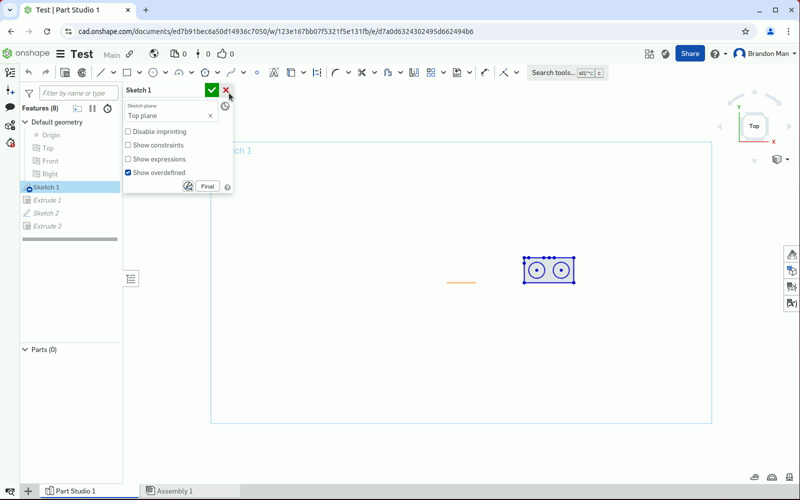
click(229, 92)
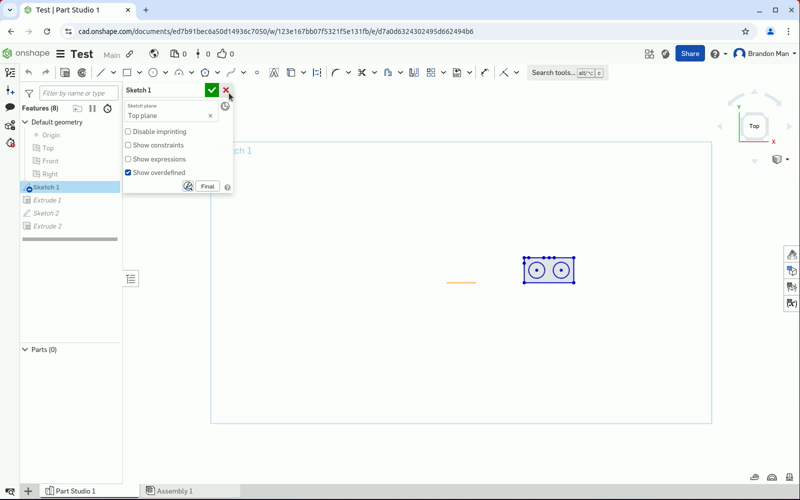
key(shift+s)
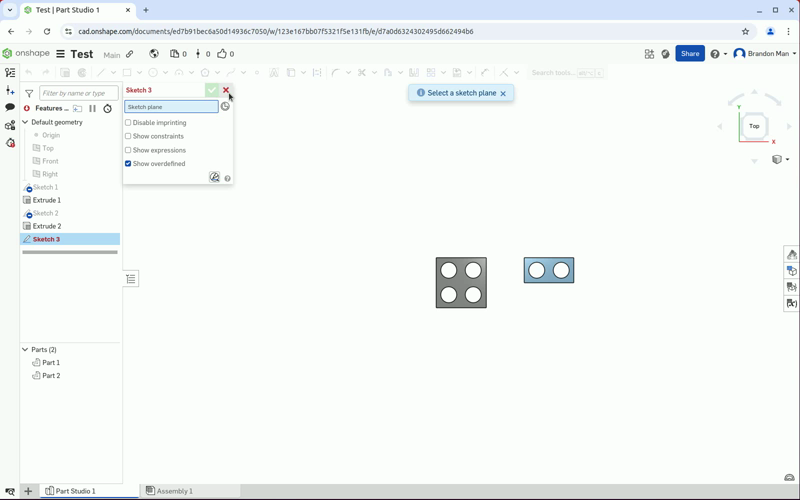
mouse_move(73, 150)
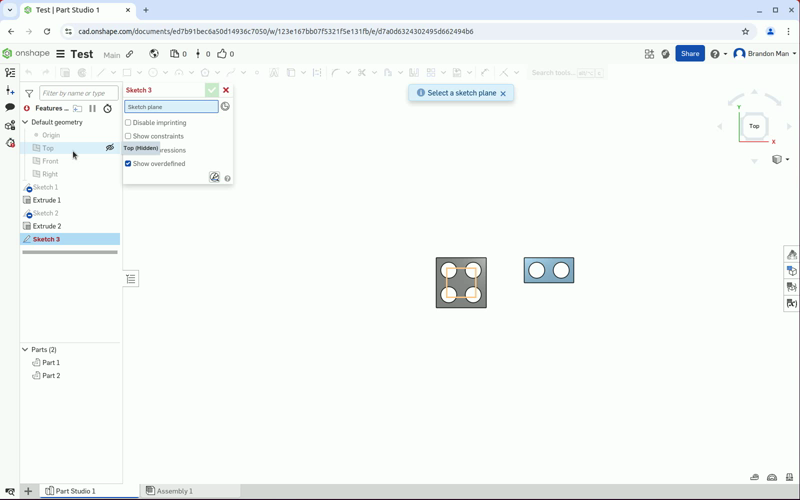
click(73, 150)
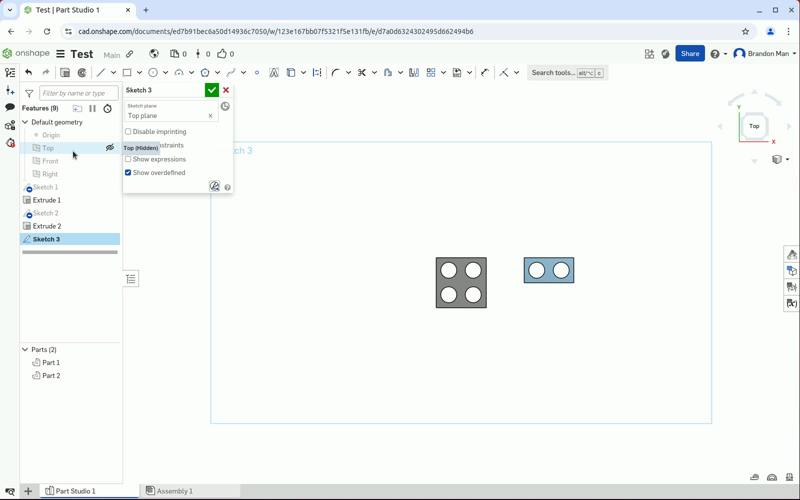
mouse_move(73, 352)
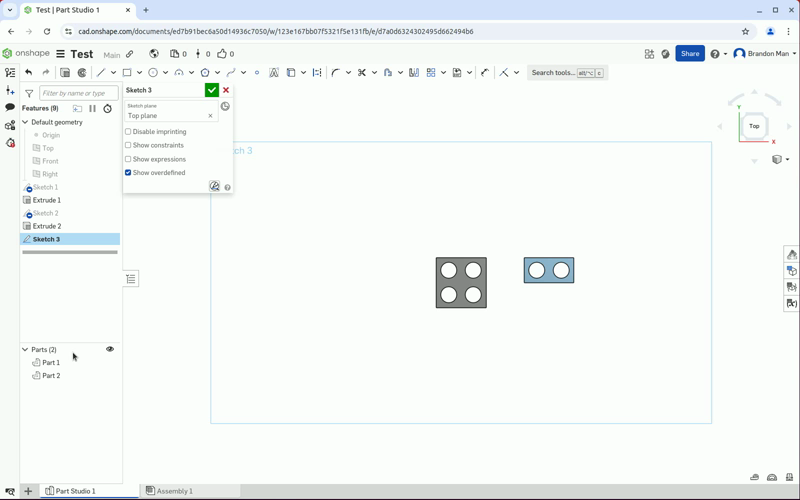
key(y)
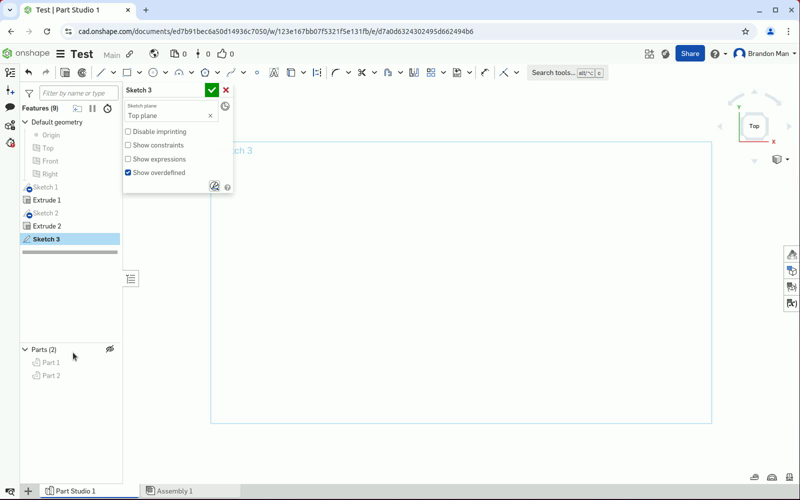
key(c)
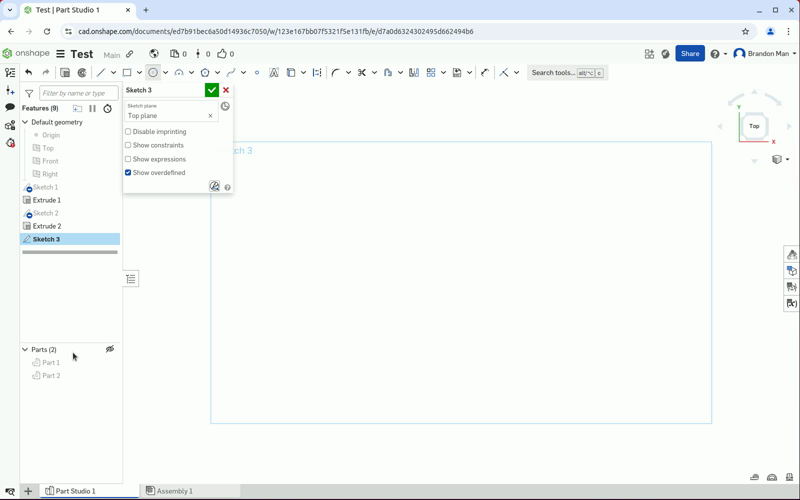
key_down(shift)
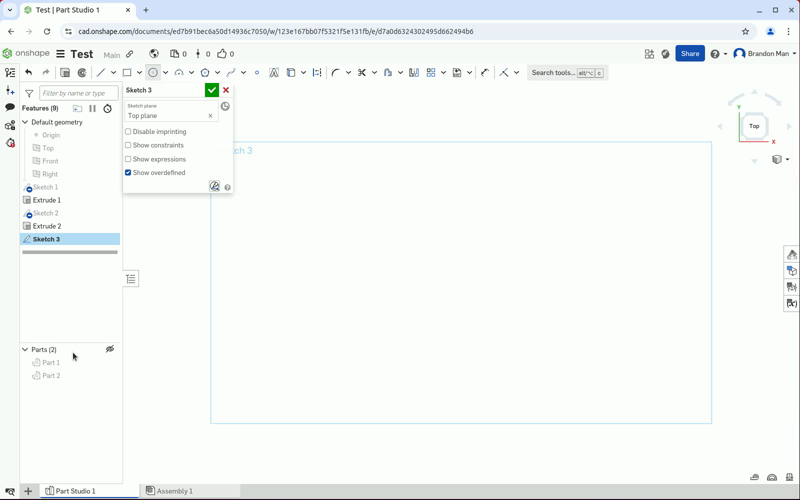
mouse_move(449, 271)
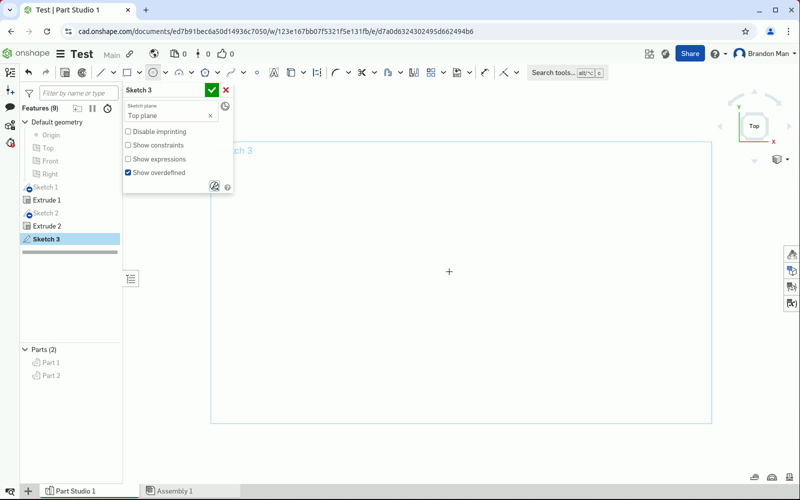
click(449, 271)
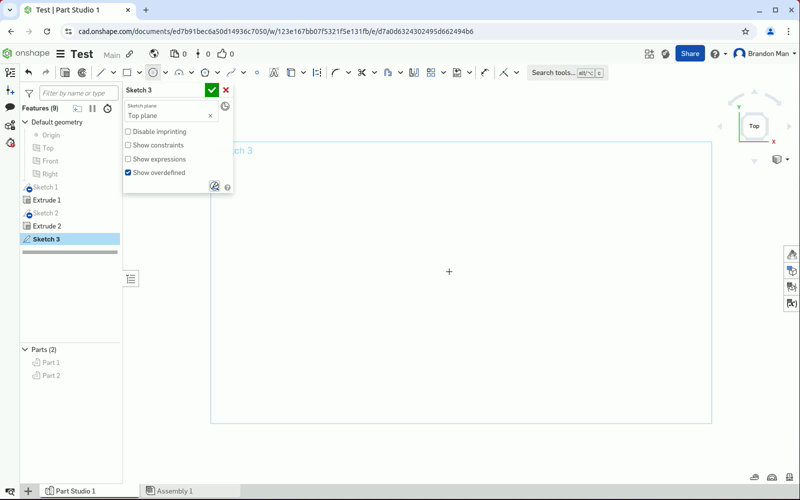
key_up(shift)
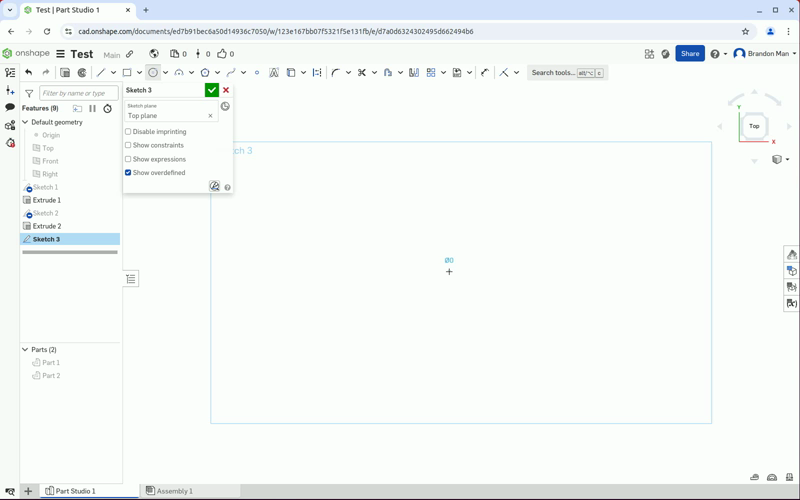
mouse_move(457, 271)
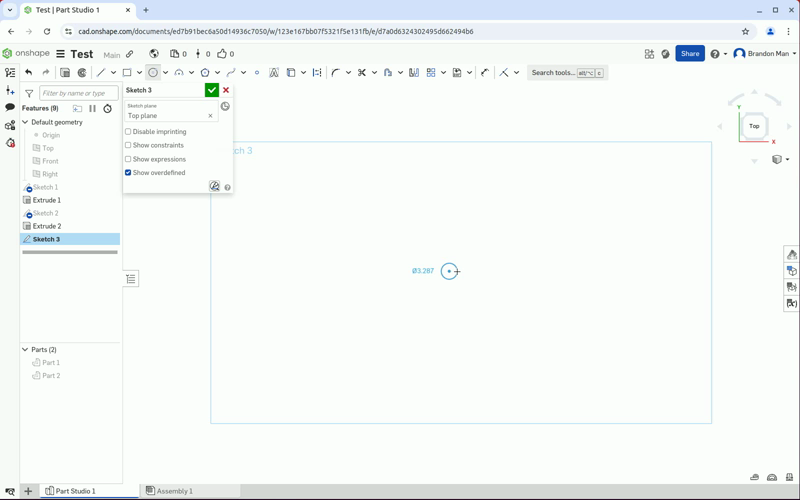
click(457, 271)
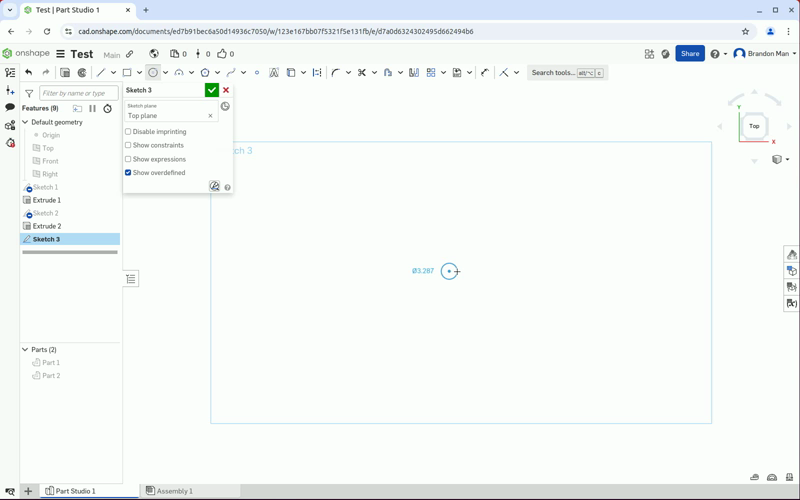
key(esc)
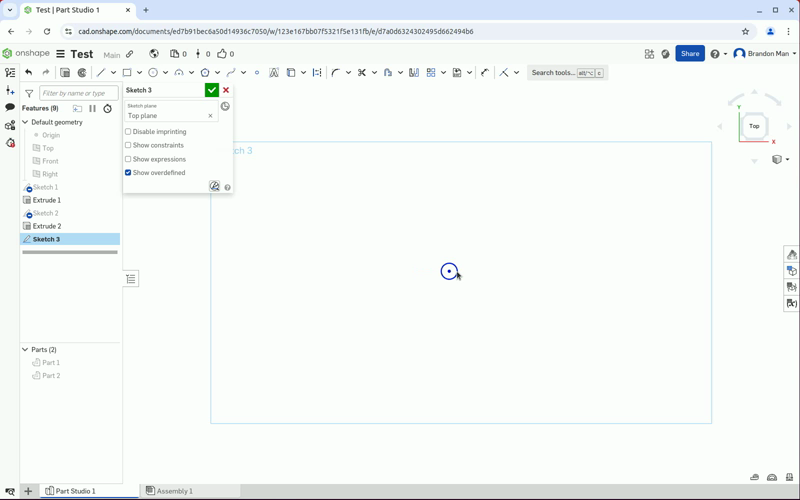
mouse_move(456, 268)
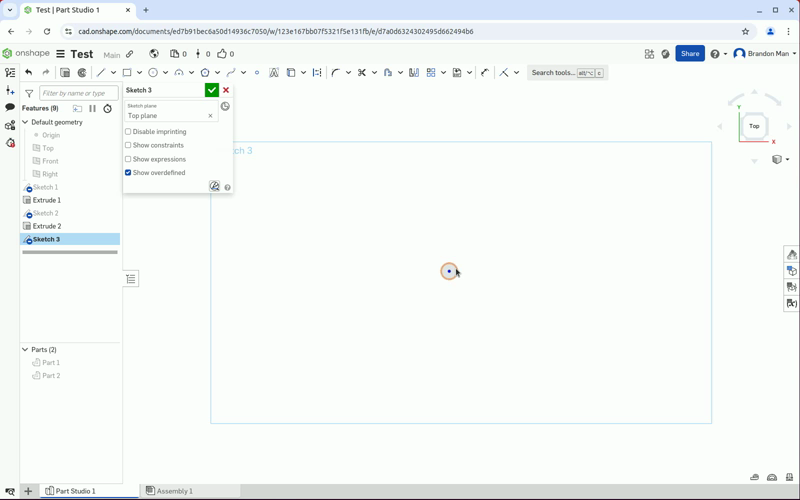
scroll(6)
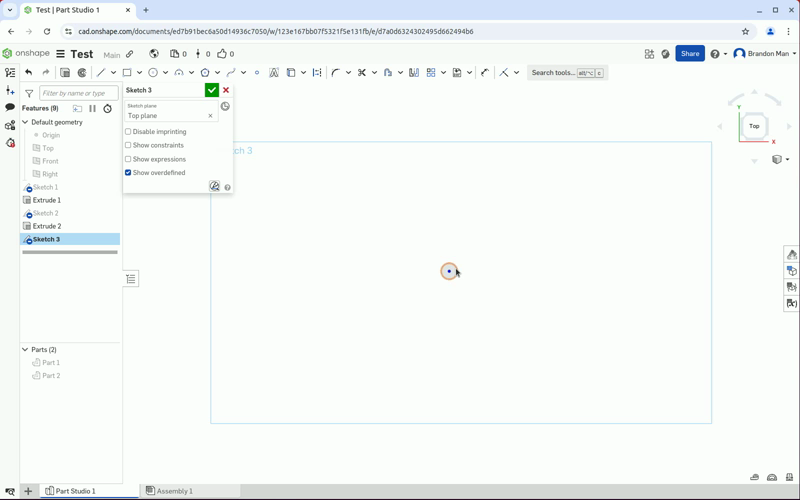
scroll(6)
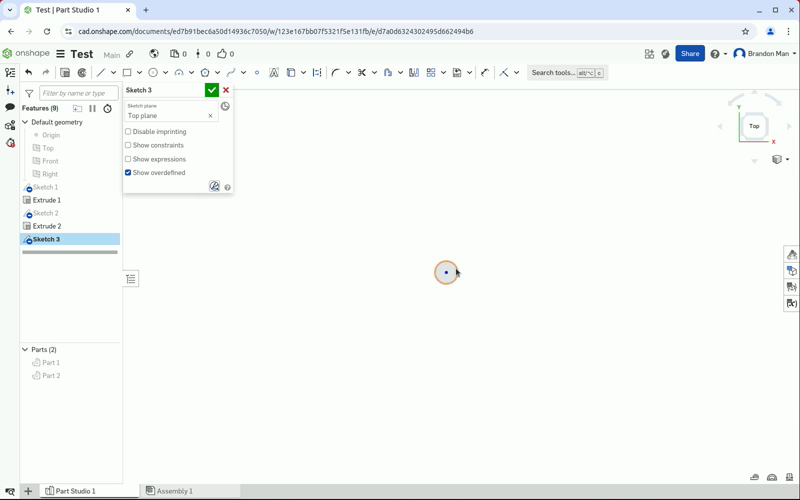
scroll(6)
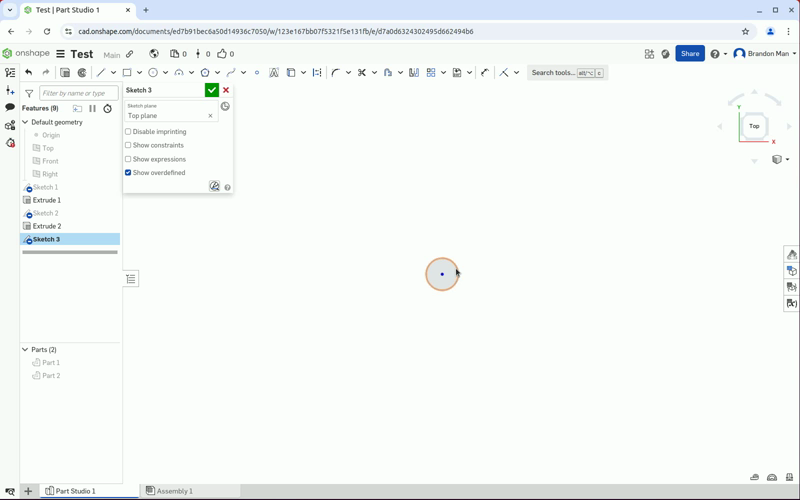
scroll(6)
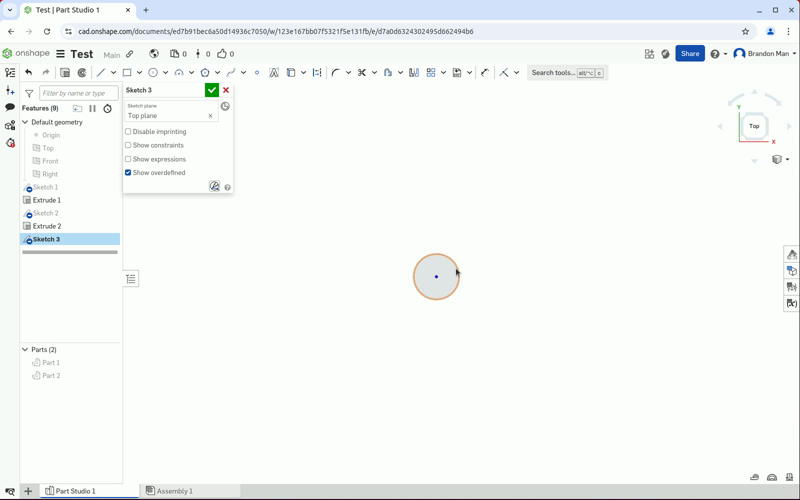
scroll(6)
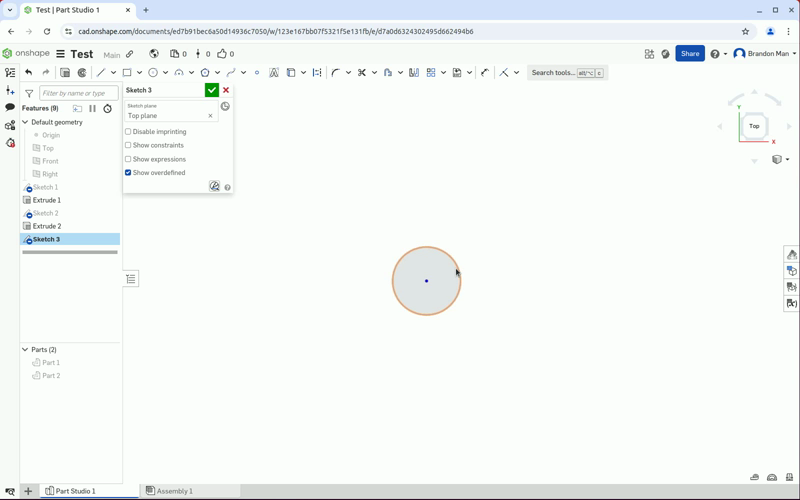
scroll(6)
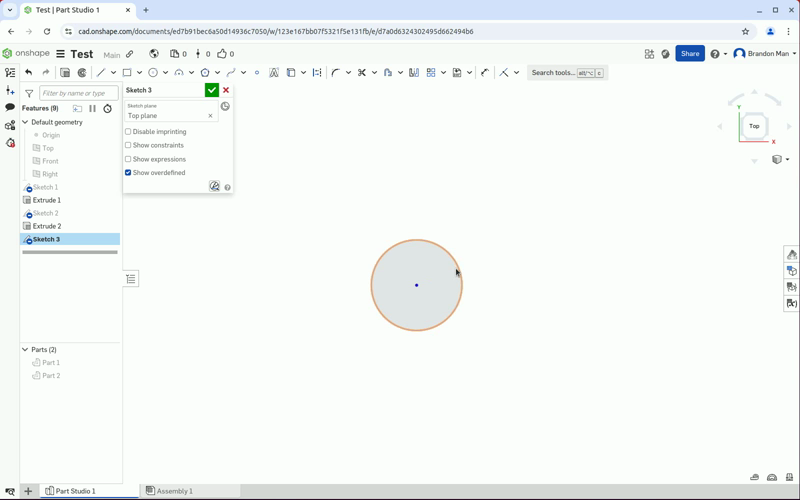
scroll(6)
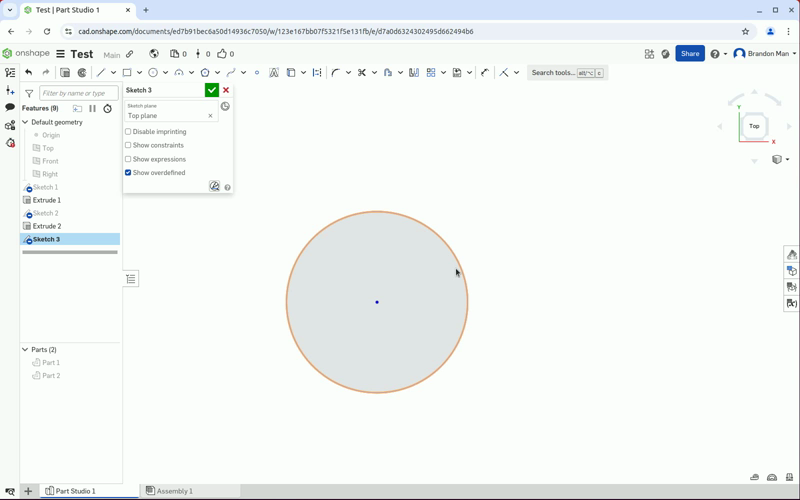
click(456, 268)
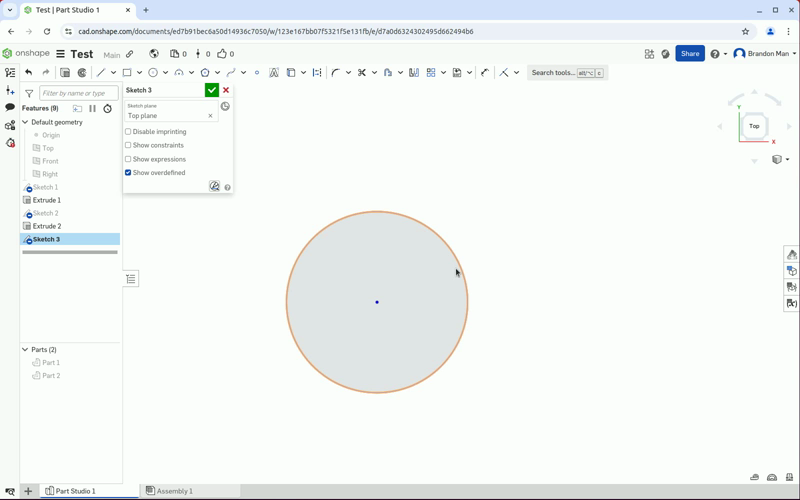
scroll(-6)
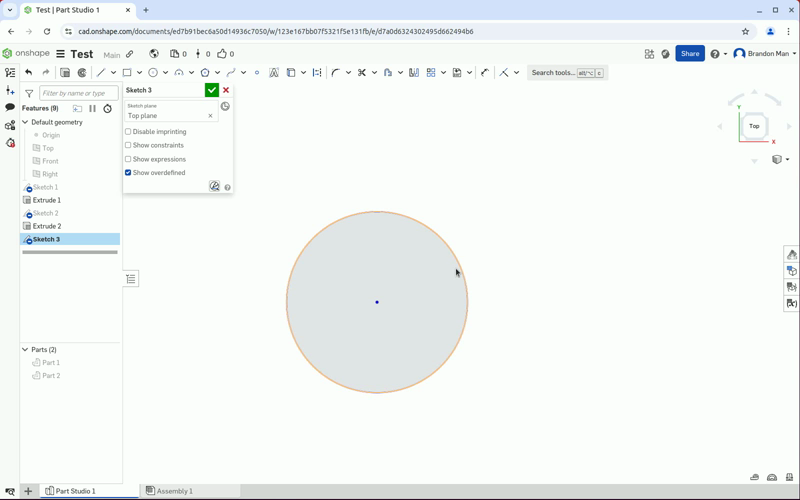
scroll(-6)
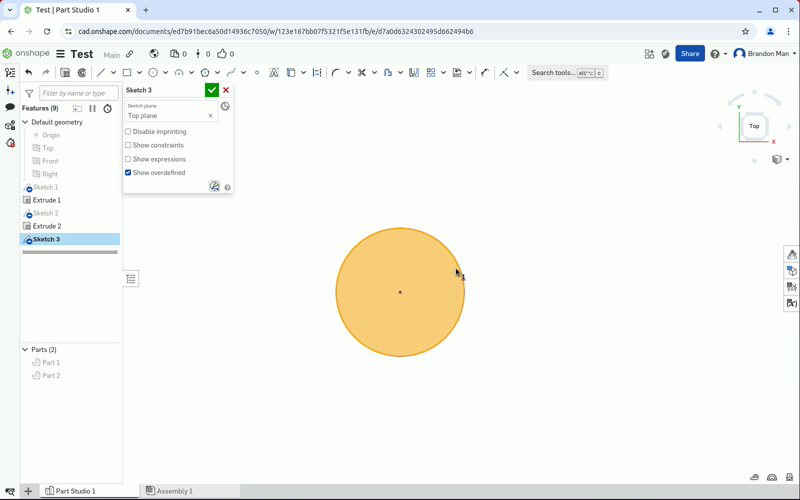
scroll(-6)
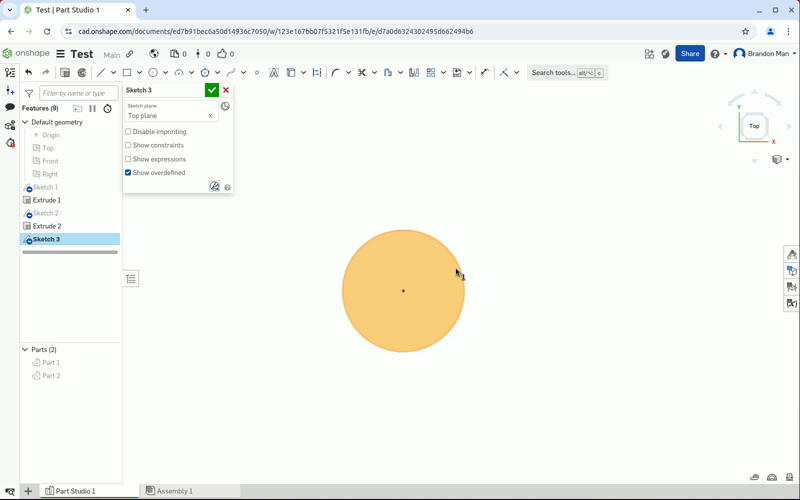
scroll(-6)
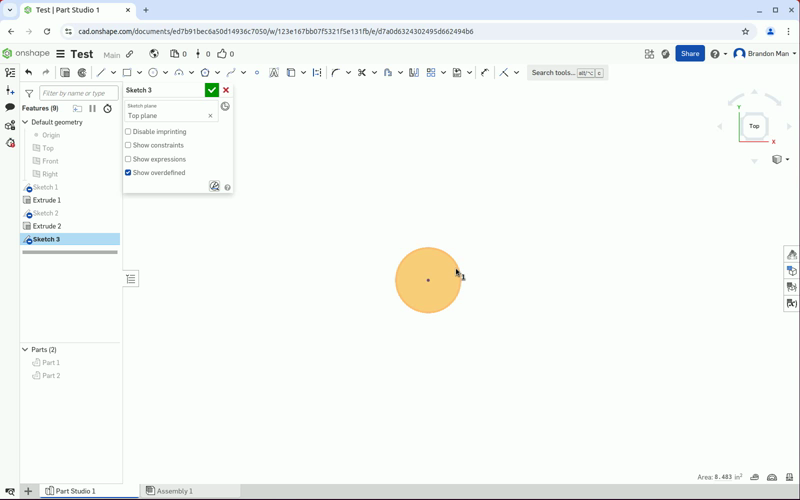
scroll(-6)
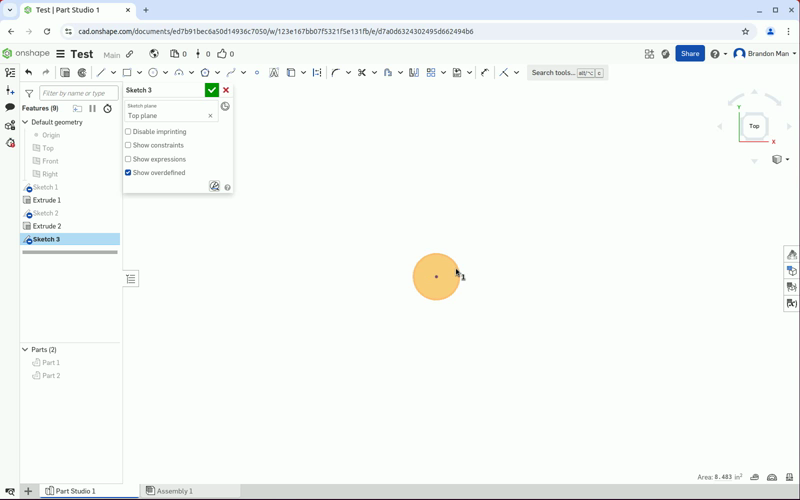
scroll(-6)
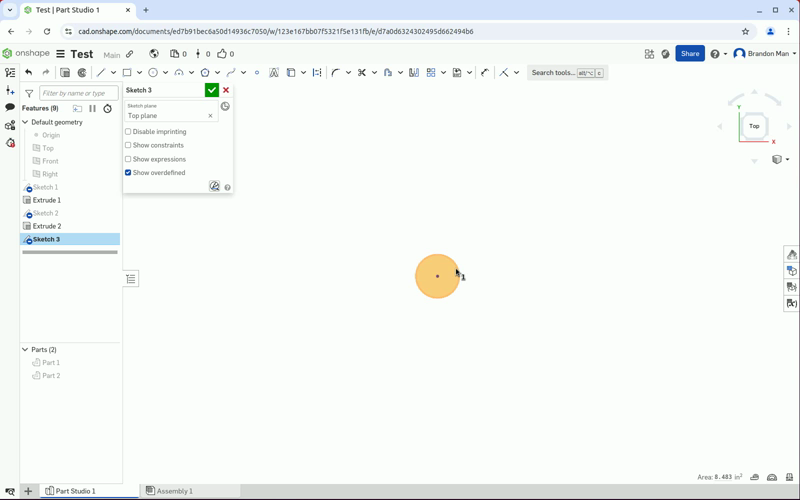
scroll(-6)
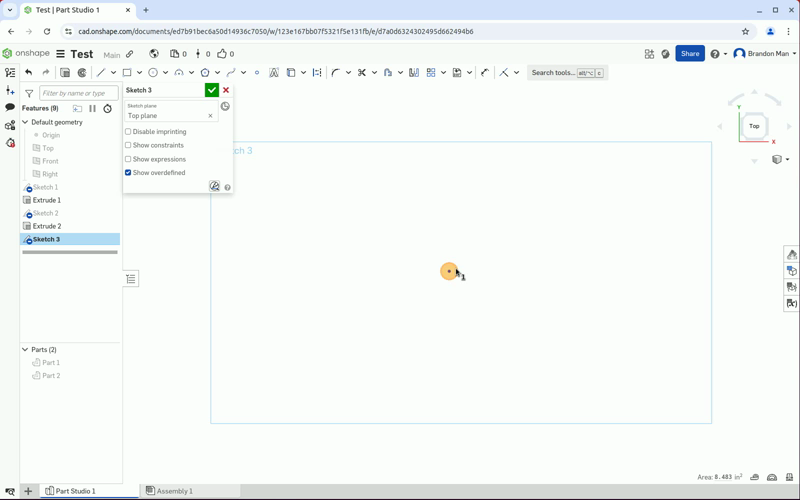
mouse_move(73, 352)
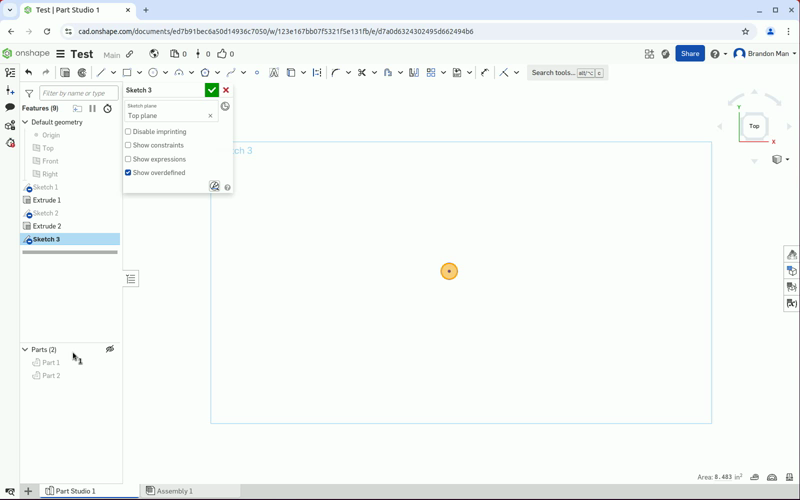
key(shift+y)
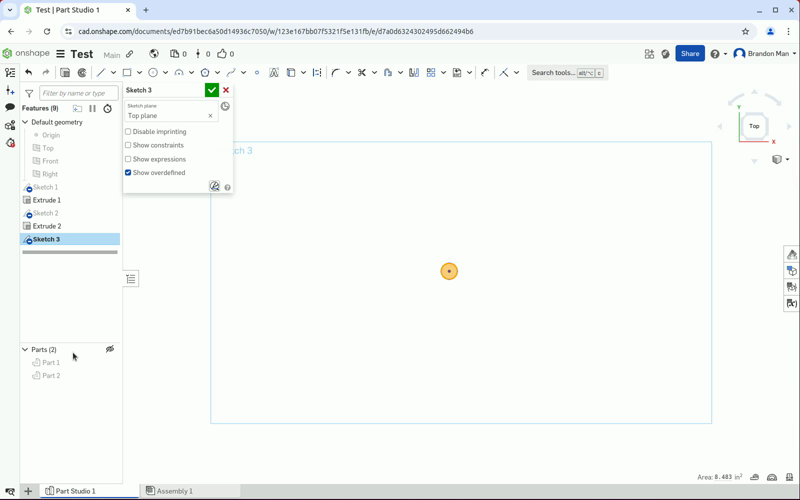
key(shift+e)
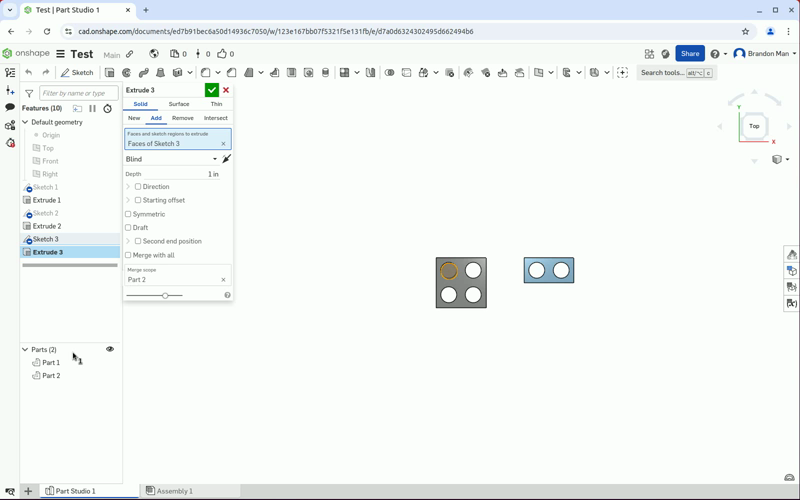
mouse_move(143, 106)
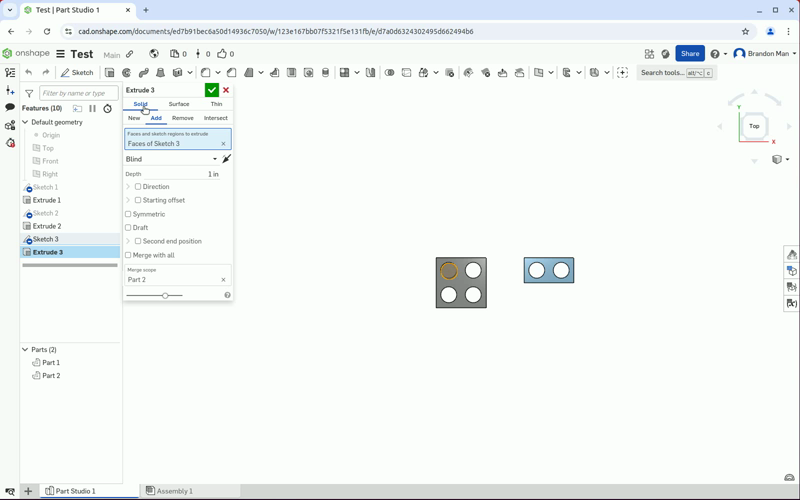
click(143, 106)
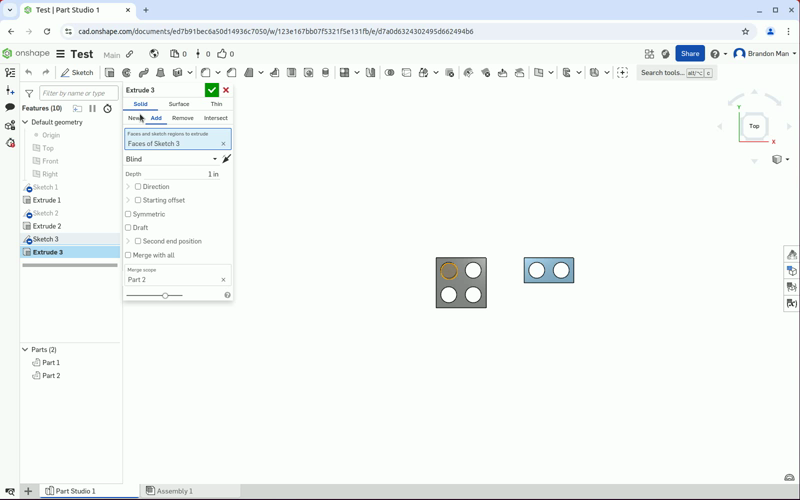
mouse_move(137, 120)
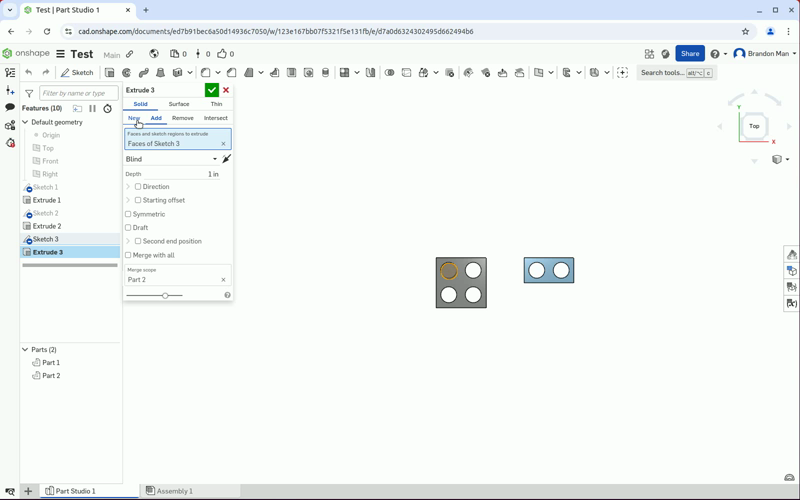
click(137, 120)
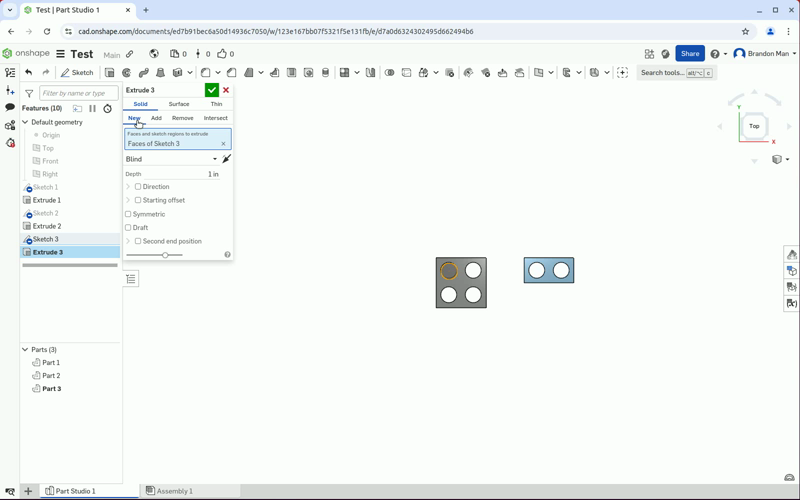
key(tab, 4)
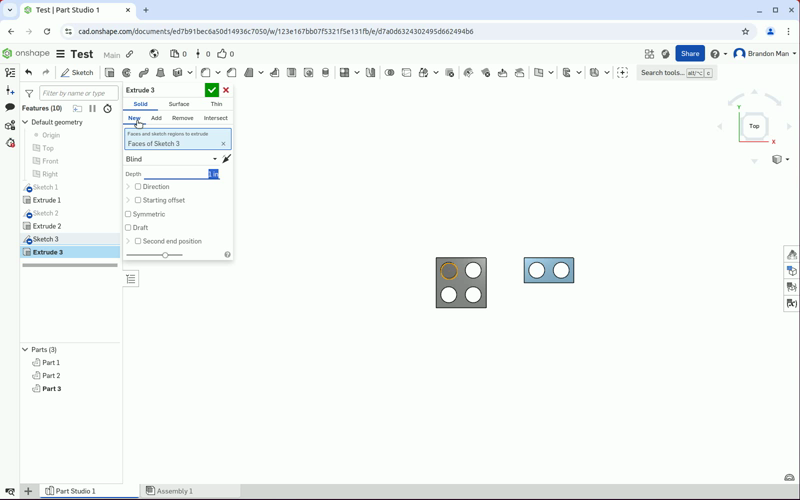
text(7.221)
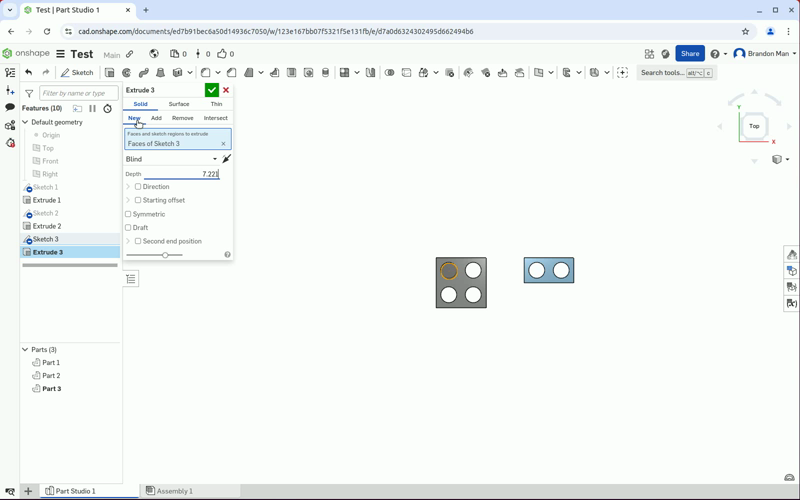
key(enter)
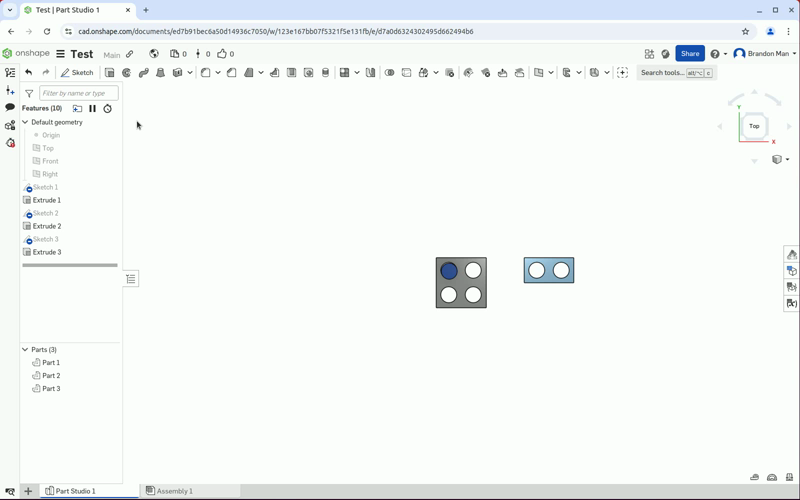
key(shift+h)
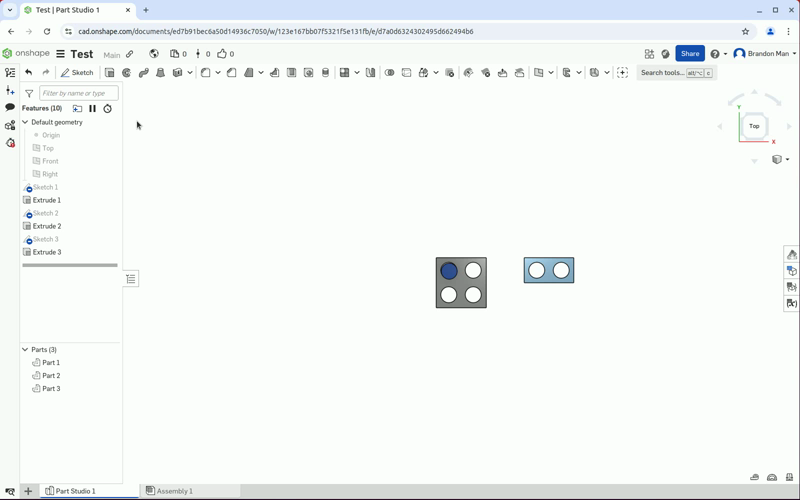
key(shift+h)
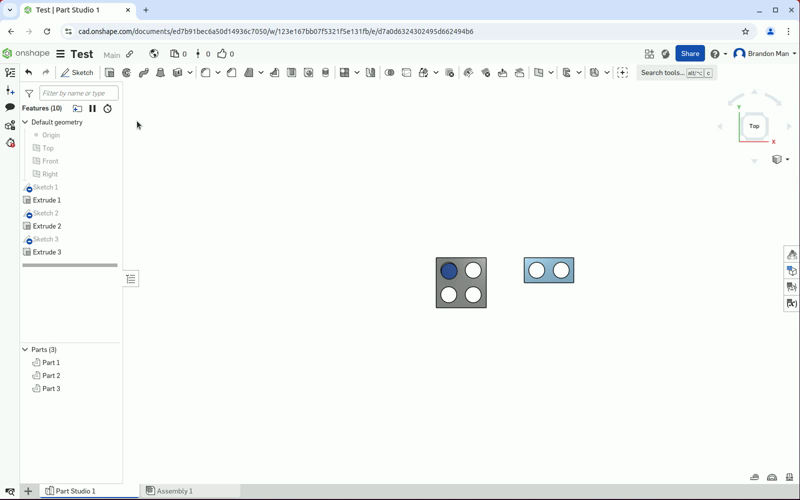
mouse_move(73, 189)
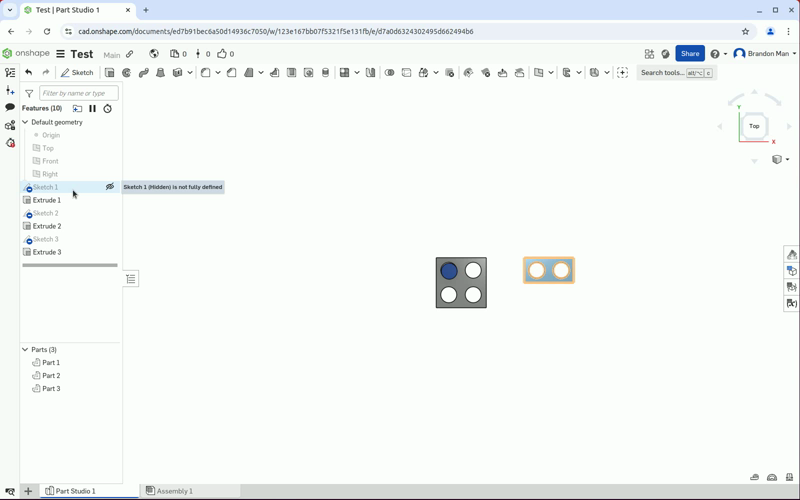
click(73, 189)
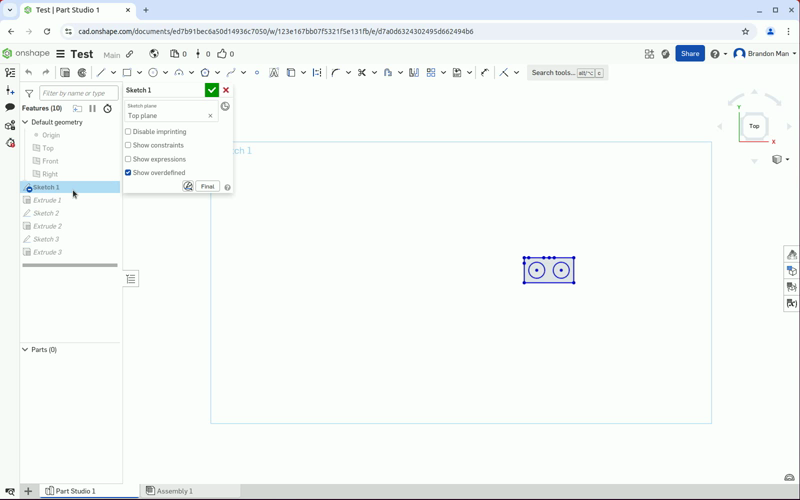
mouse_move(229, 92)
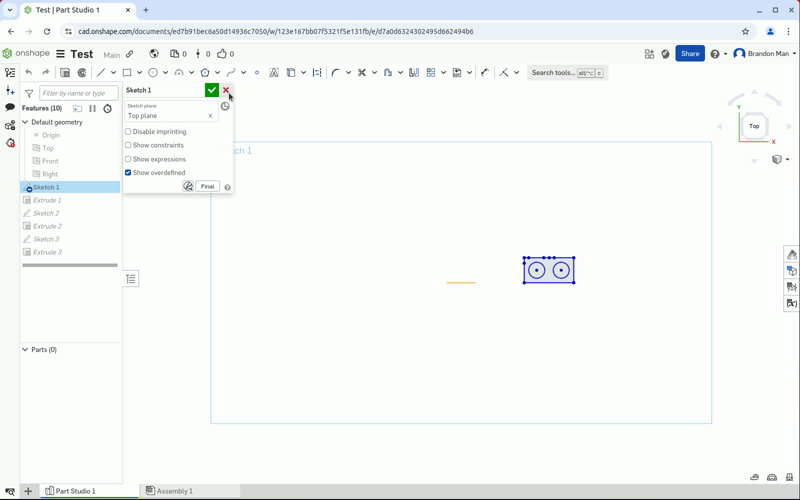
click(229, 92)
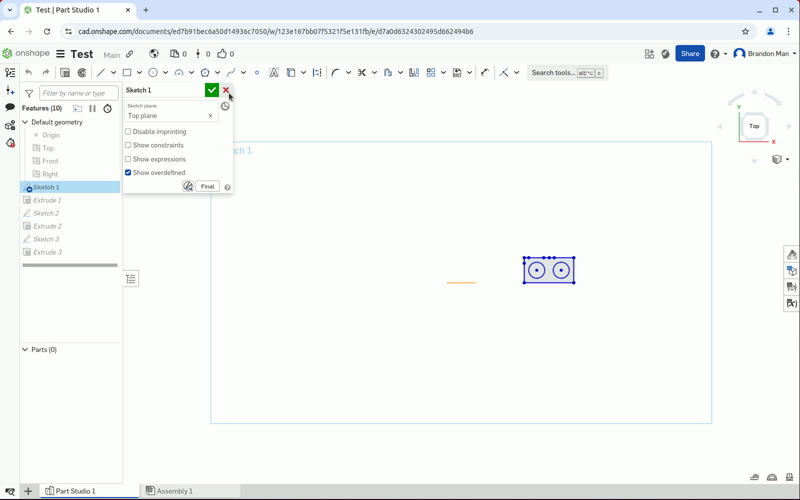
key(shift+s)
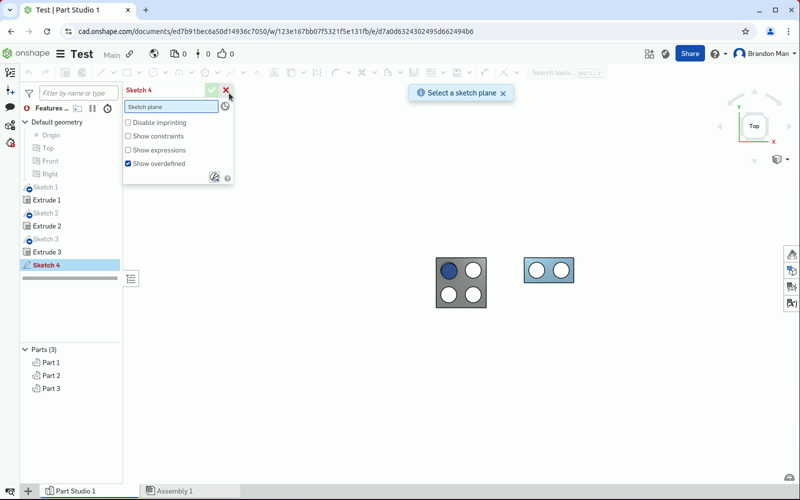
mouse_move(73, 150)
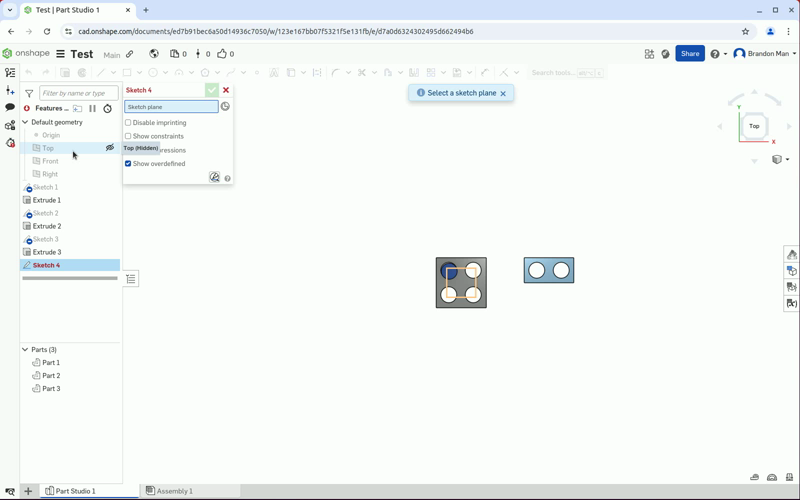
click(73, 150)
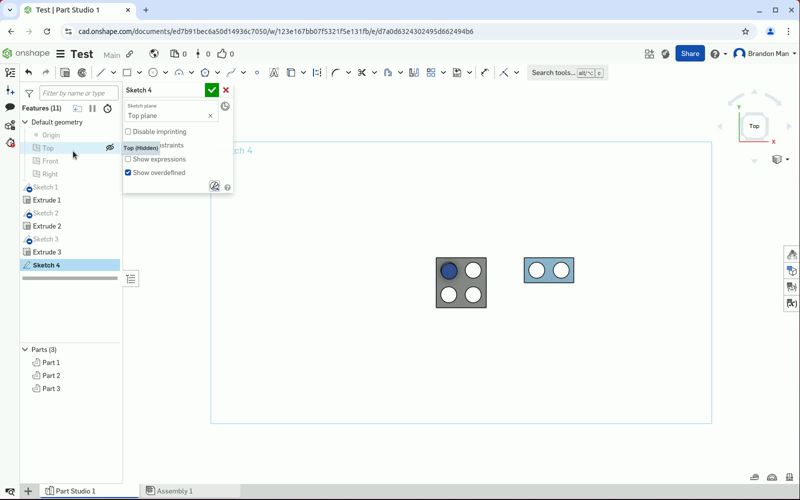
mouse_move(73, 352)
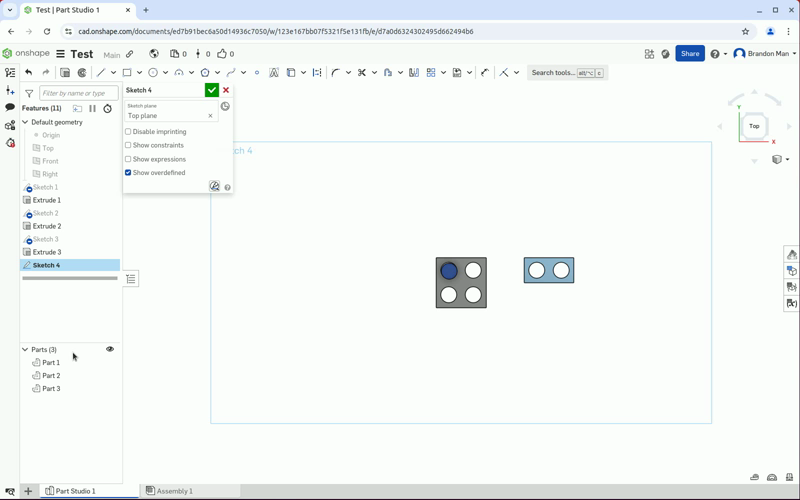
key(y)
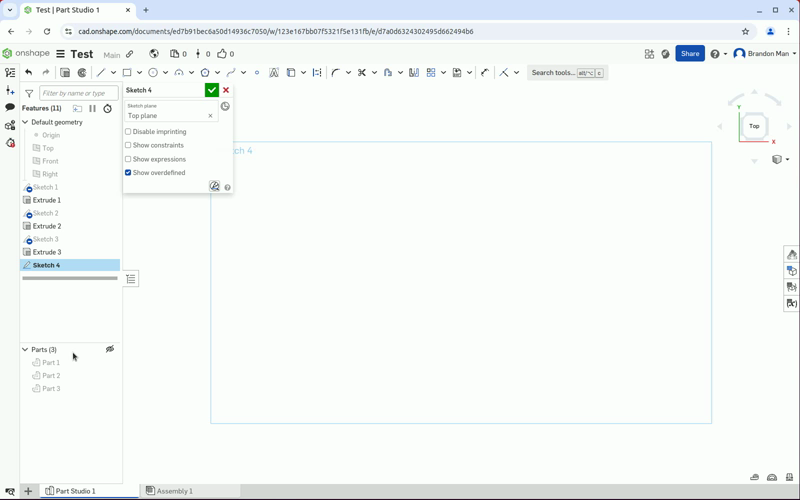
key(c)
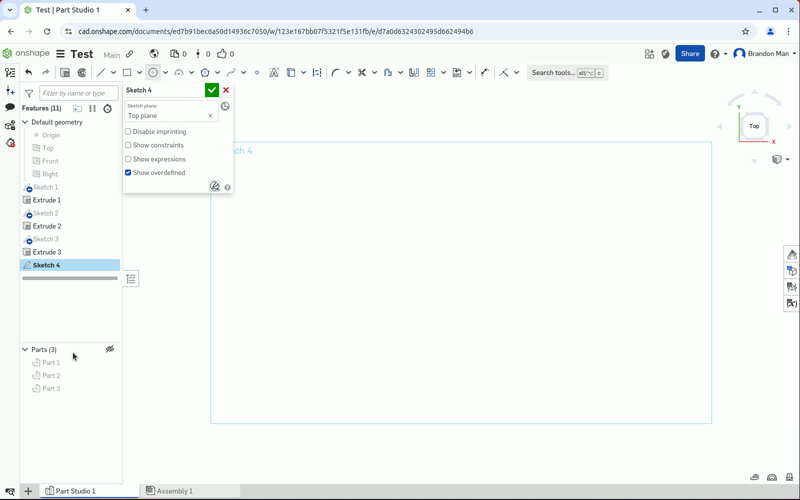
key_down(shift)
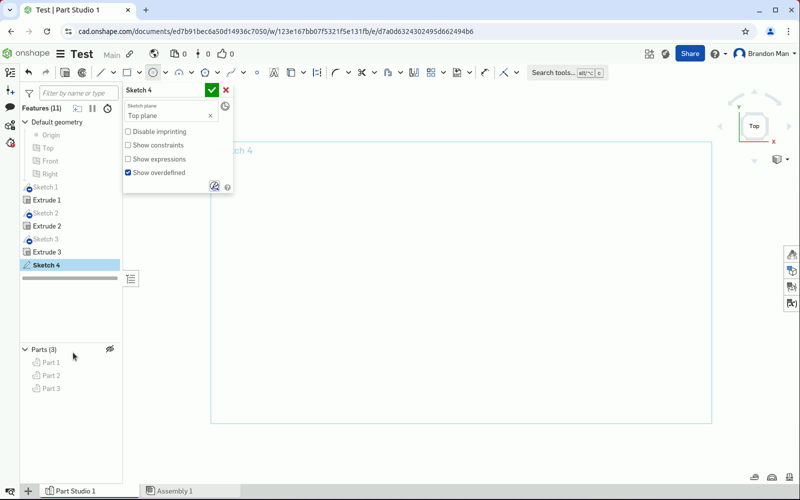
mouse_move(473, 271)
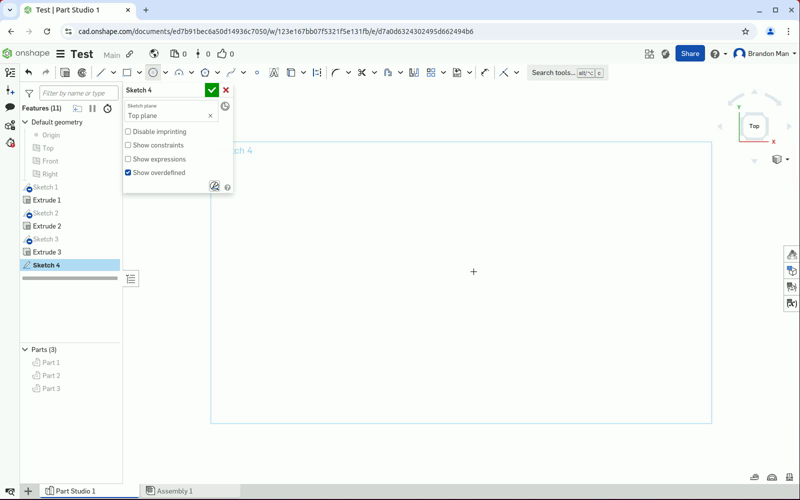
click(473, 271)
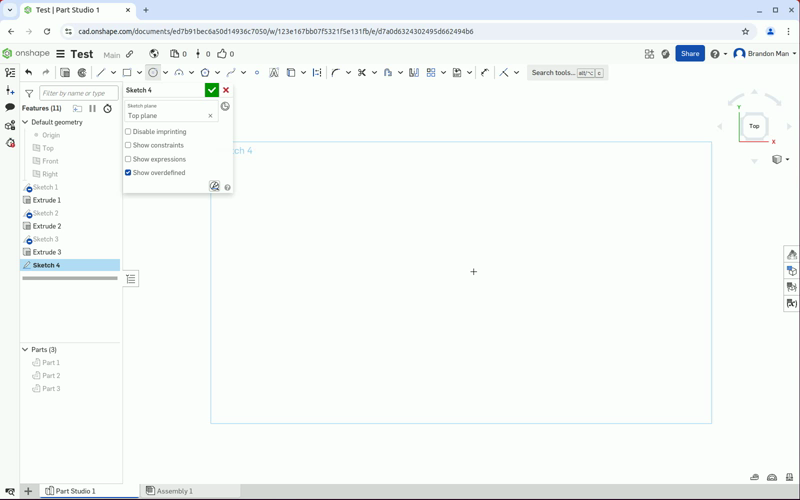
key_up(shift)
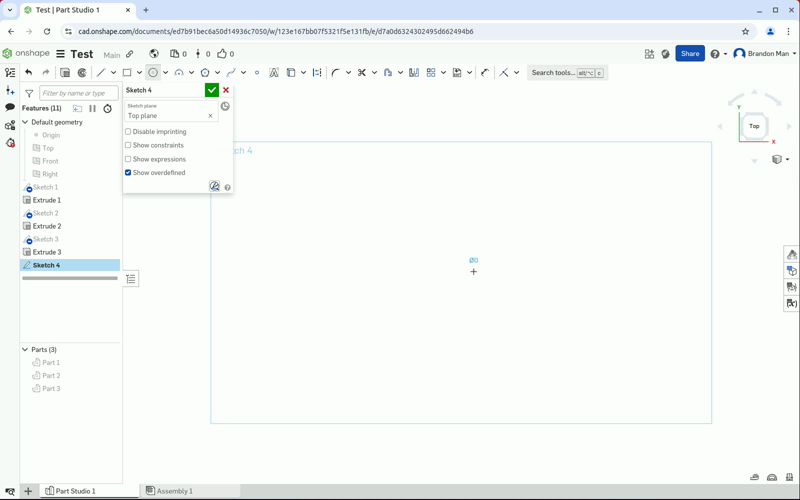
mouse_move(481, 271)
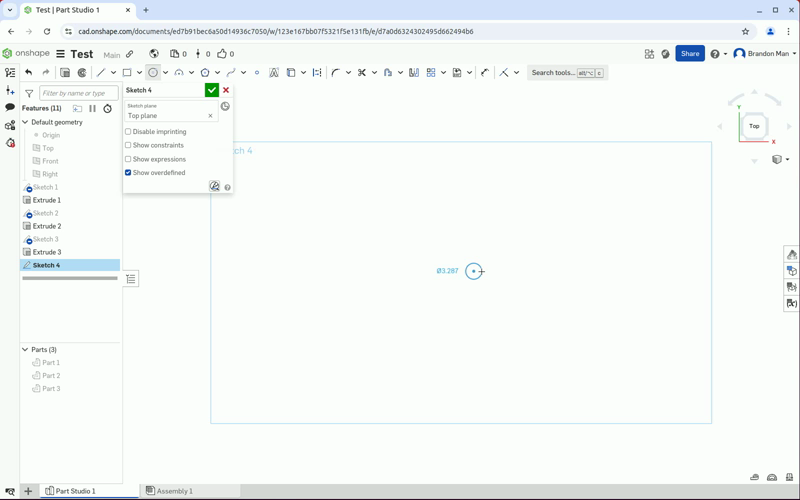
click(481, 271)
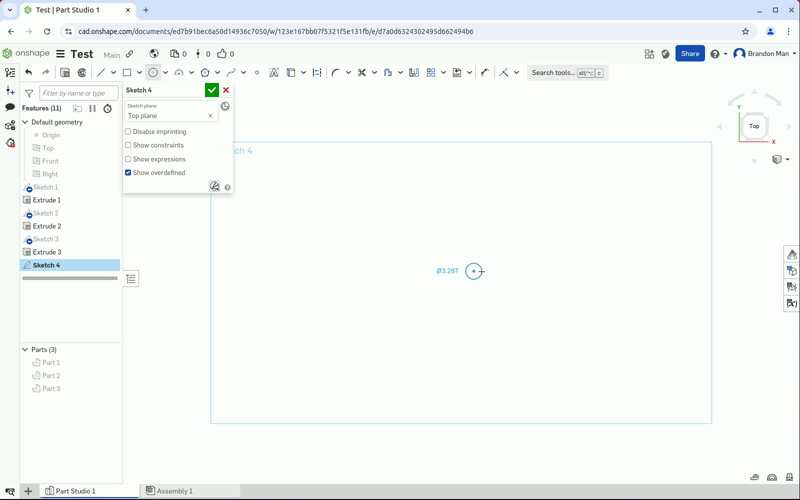
key(esc)
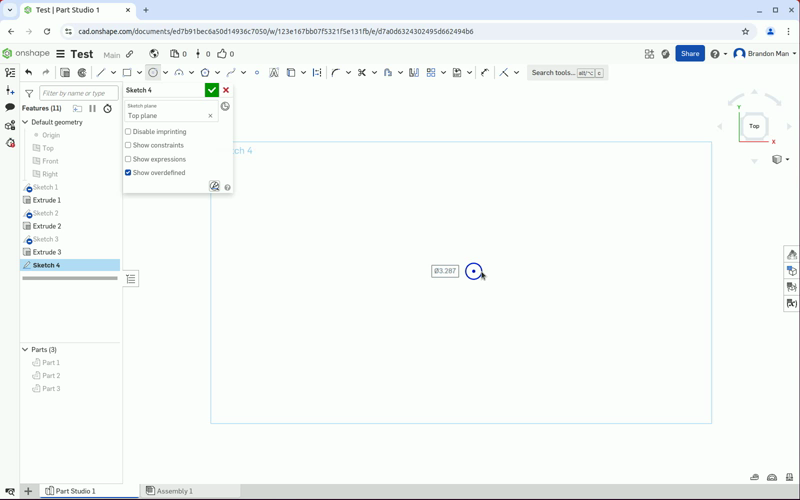
mouse_move(480, 273)
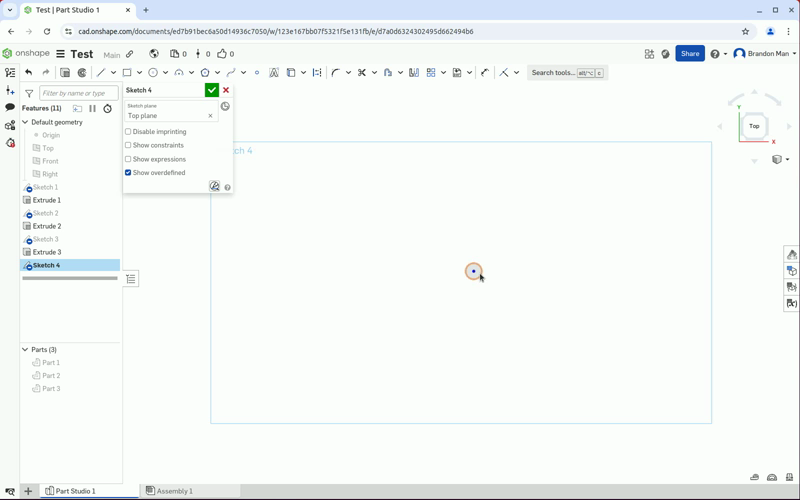
scroll(6)
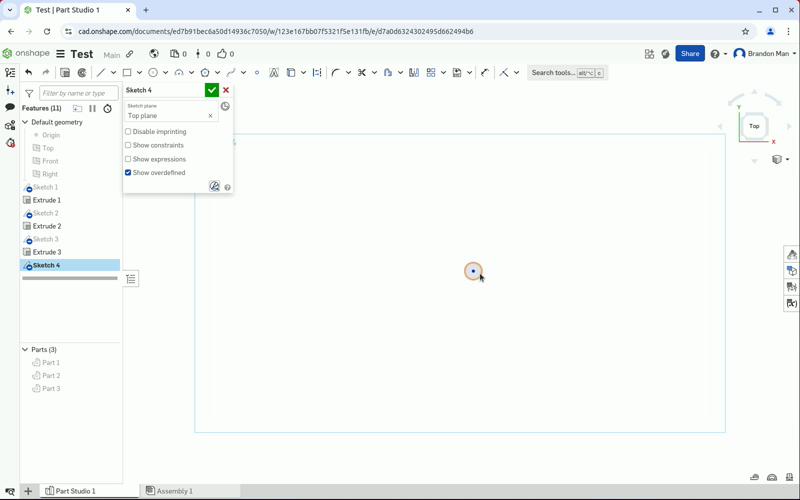
scroll(6)
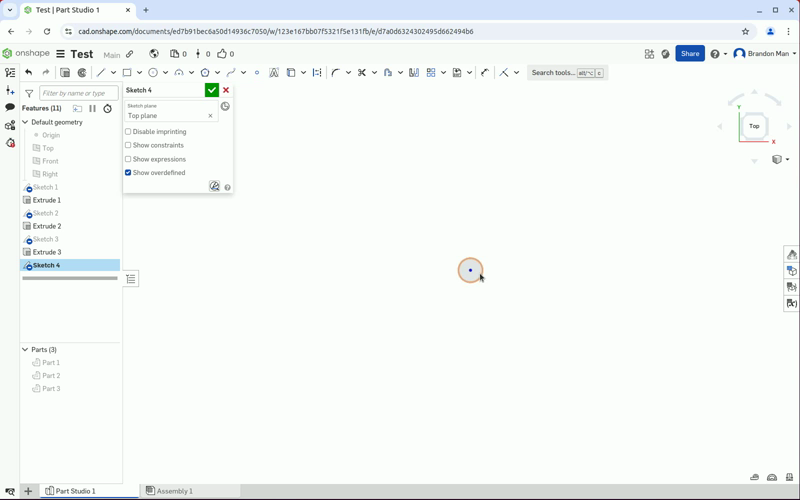
scroll(6)
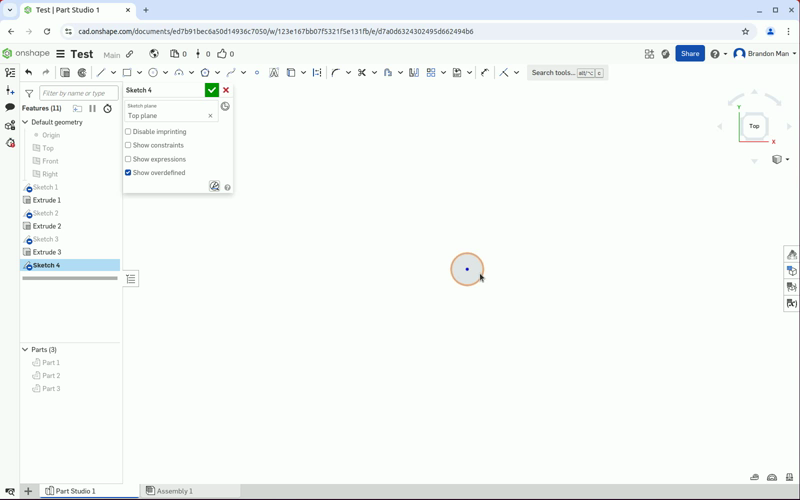
scroll(6)
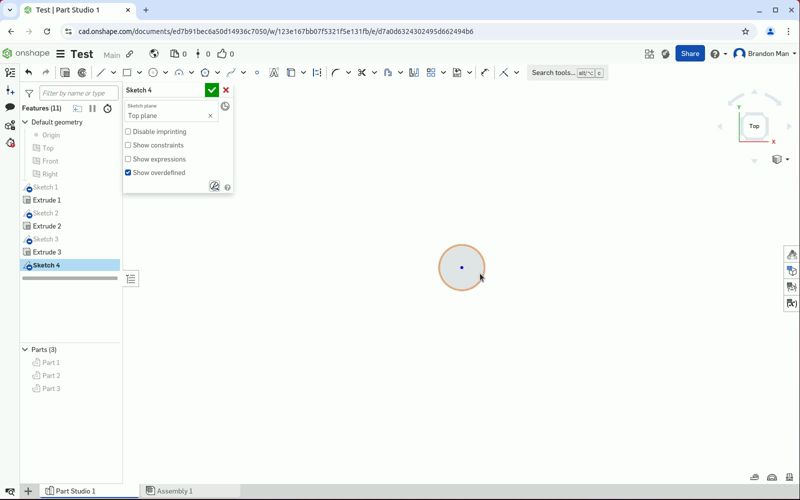
scroll(6)
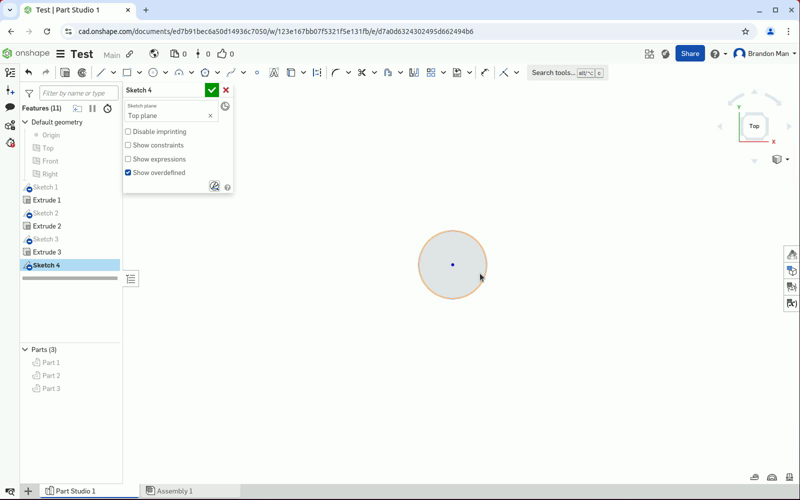
scroll(6)
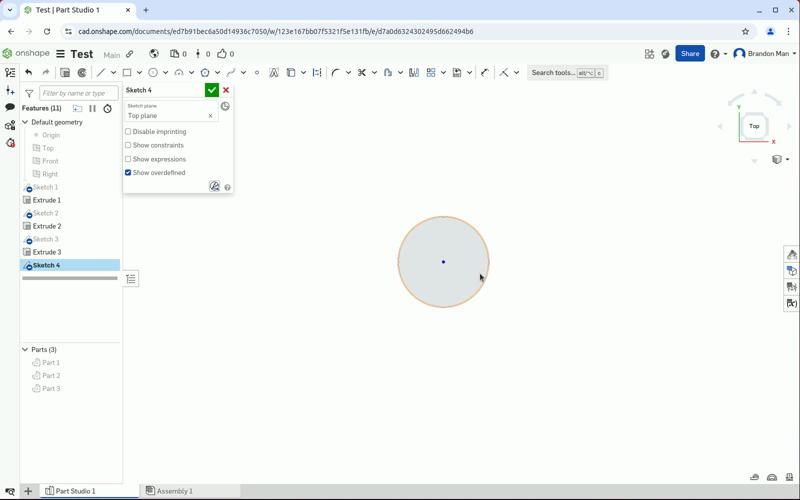
scroll(6)
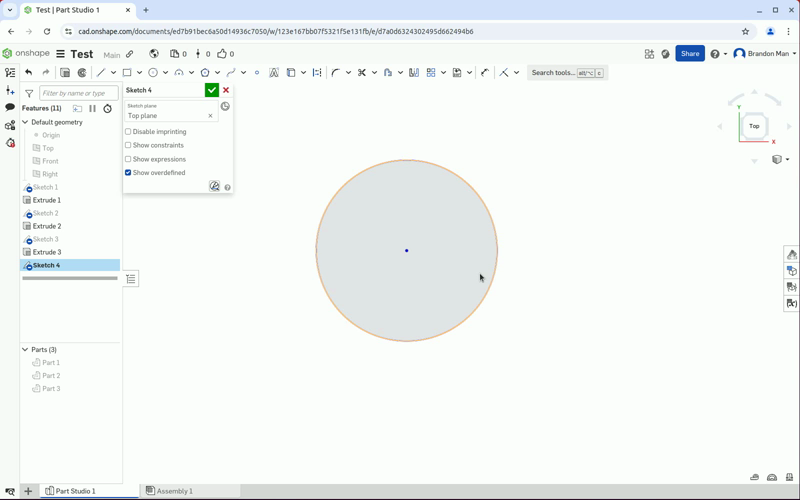
click(480, 273)
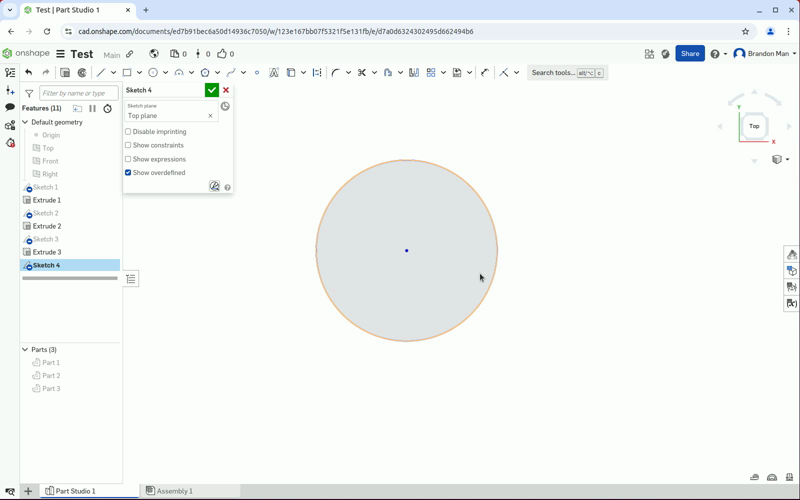
scroll(-6)
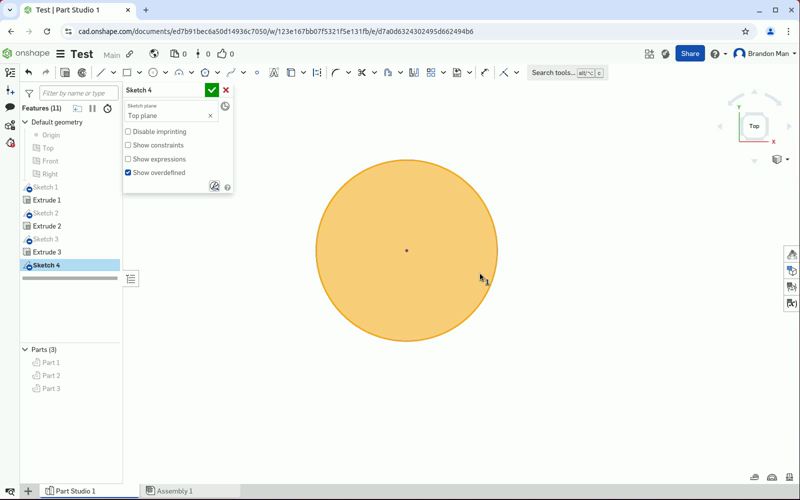
scroll(-6)
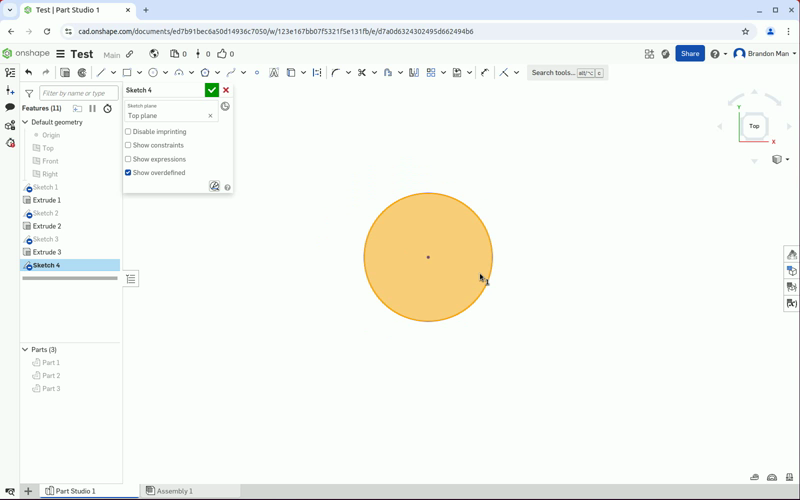
scroll(-6)
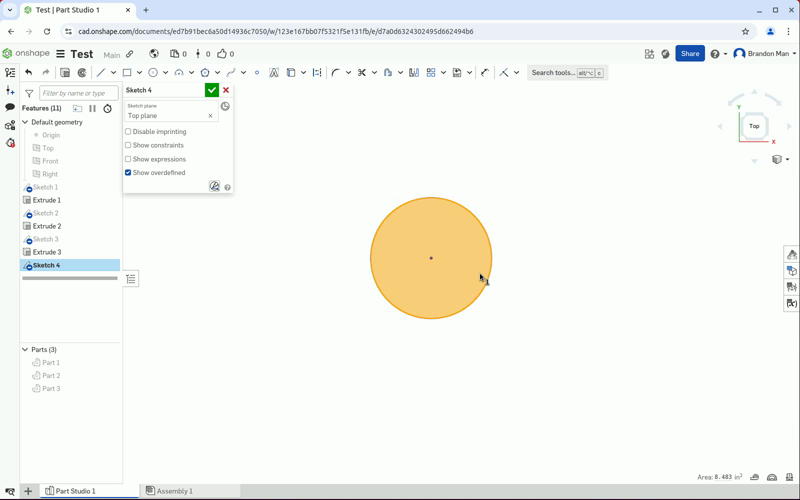
scroll(-6)
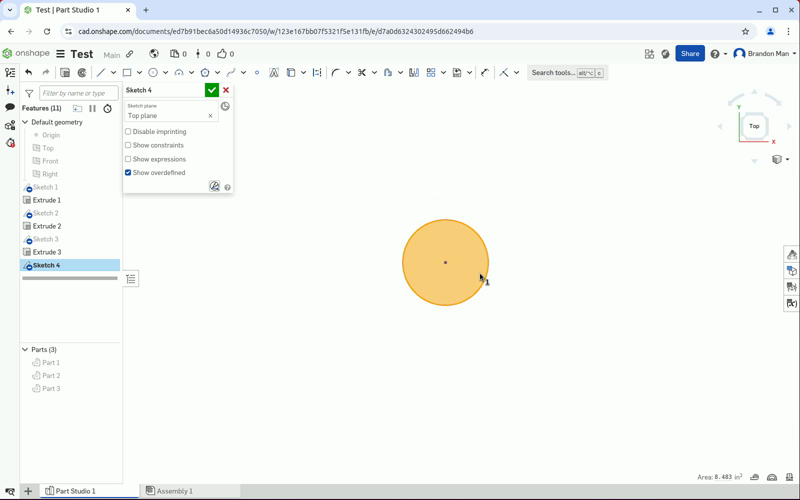
scroll(-6)
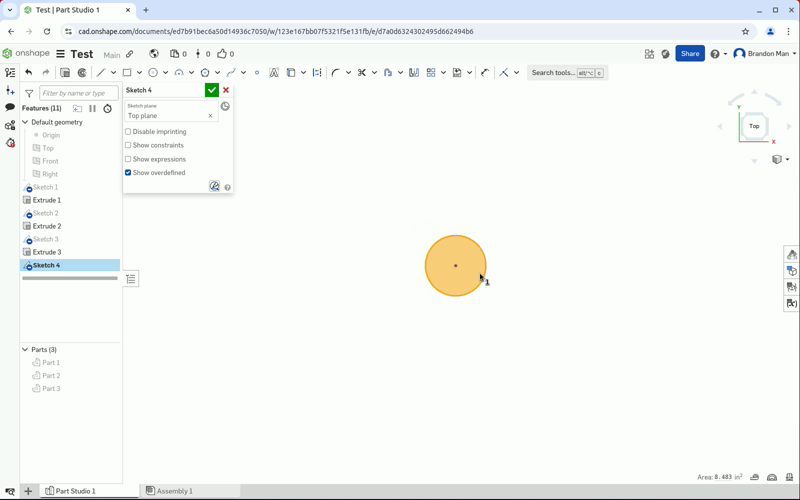
scroll(-6)
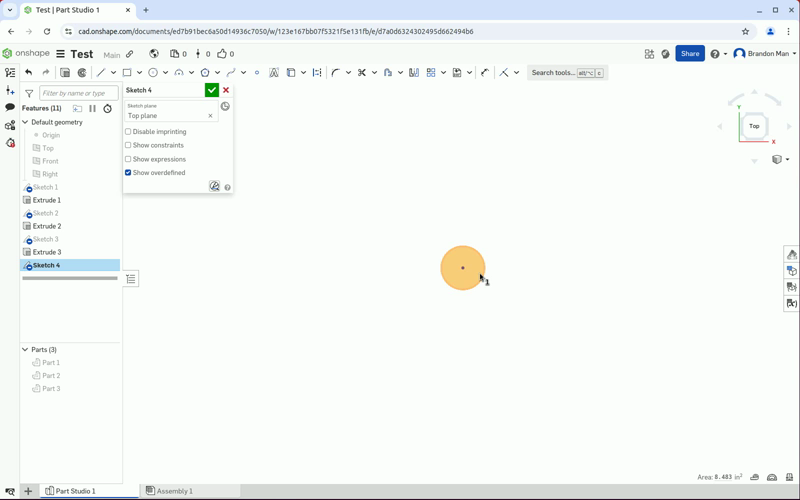
scroll(-6)
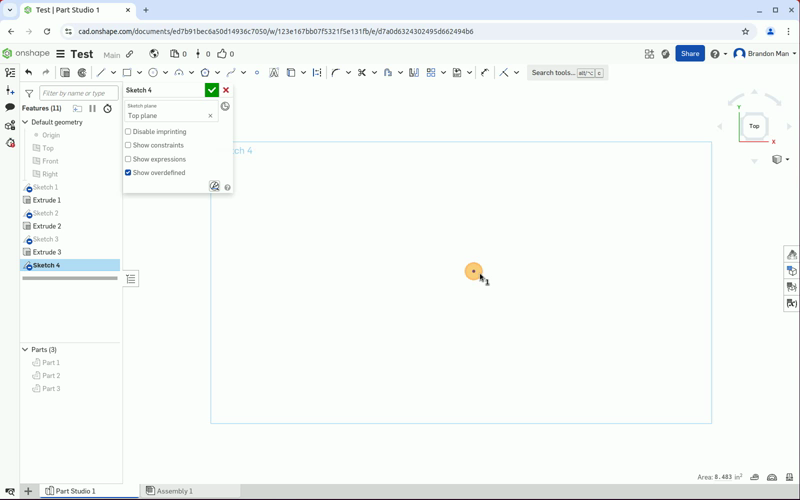
mouse_move(73, 352)
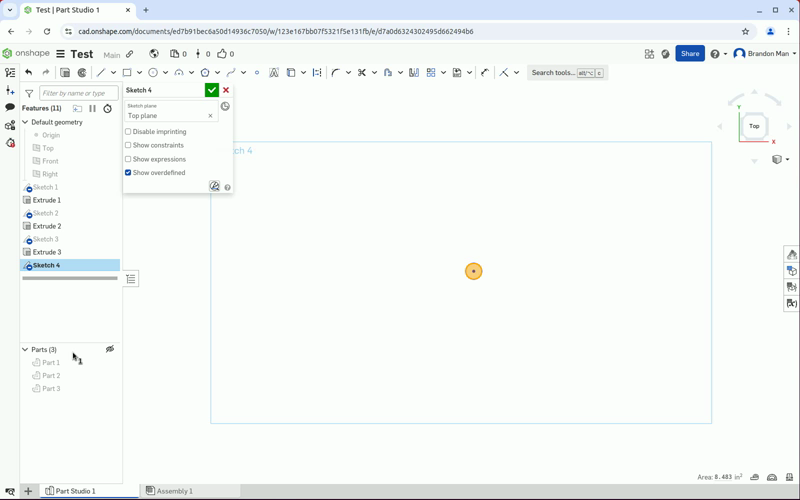
key(shift+y)
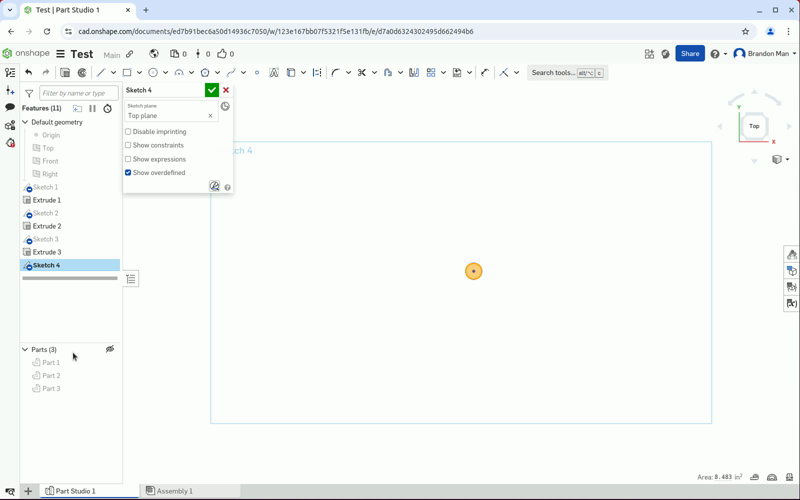
key(shift+e)
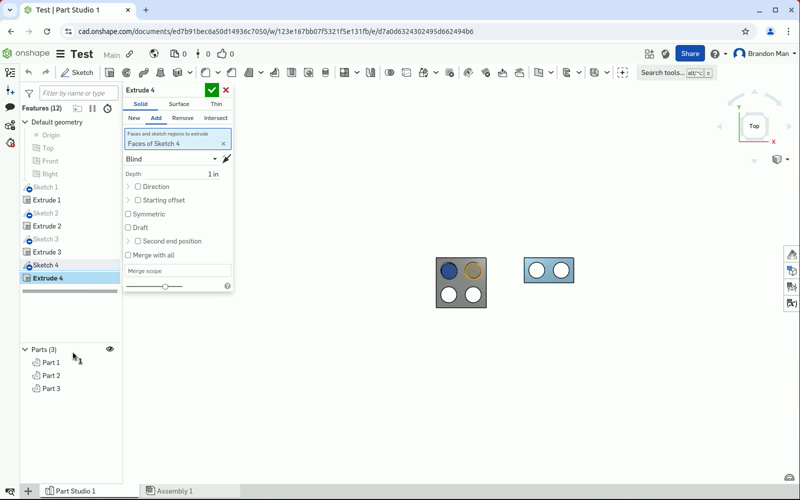
mouse_move(143, 106)
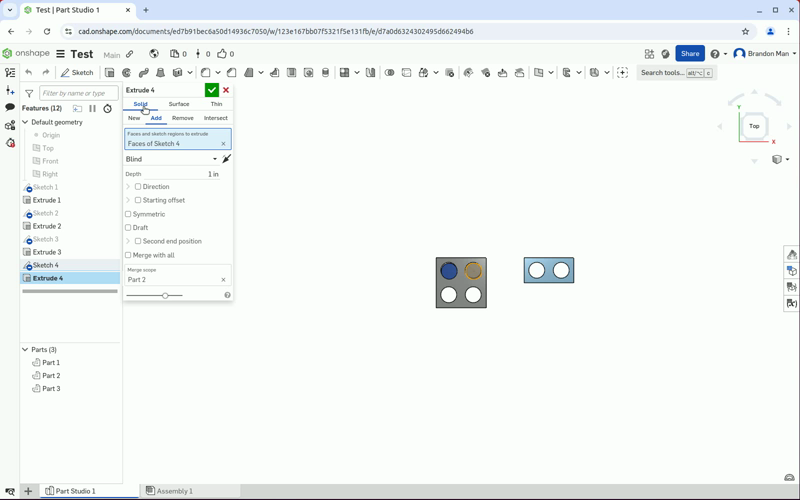
click(143, 106)
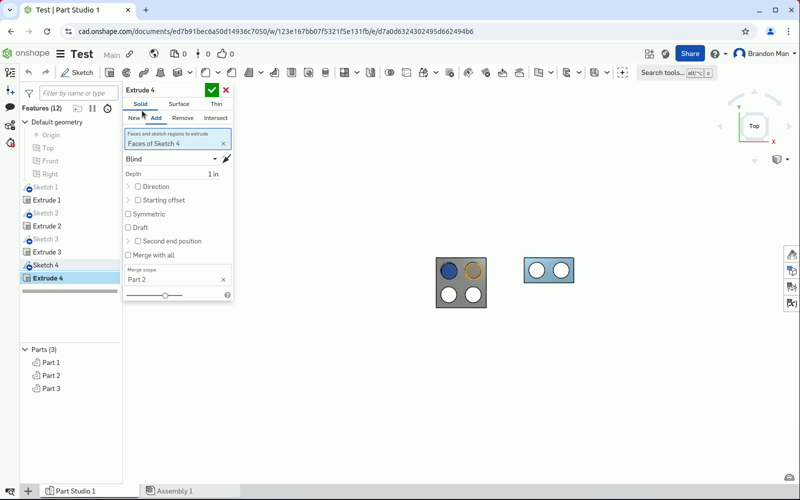
mouse_move(137, 120)
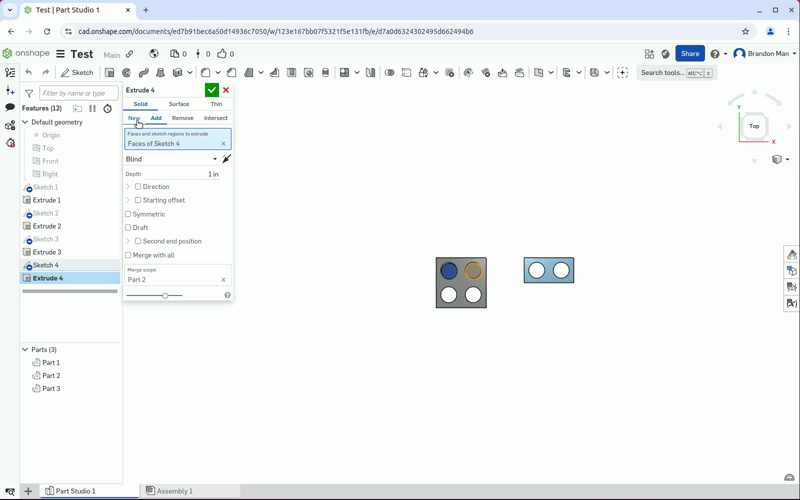
click(137, 120)
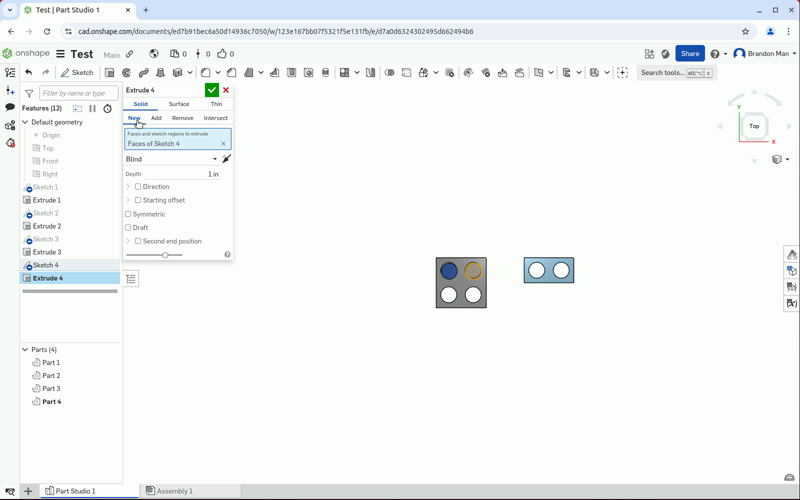
key(tab, 4)
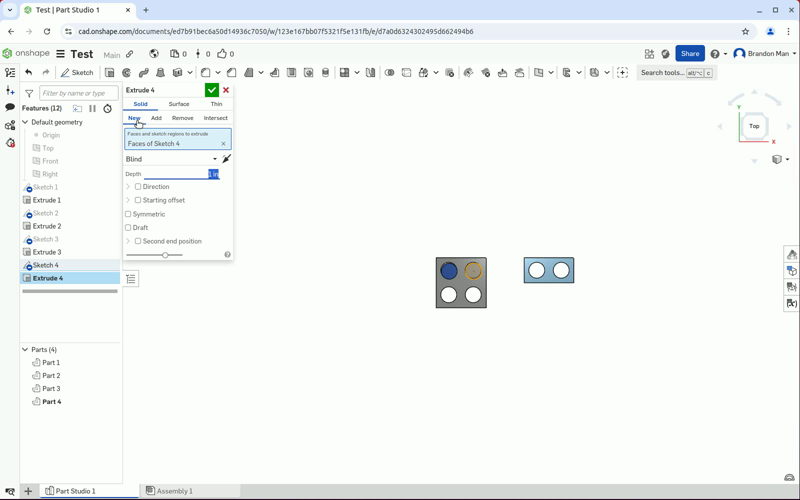
text(7.221)
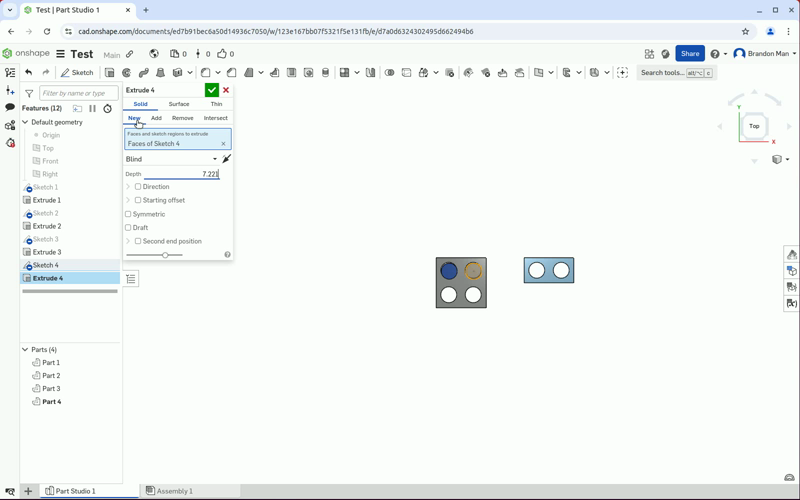
key(enter)
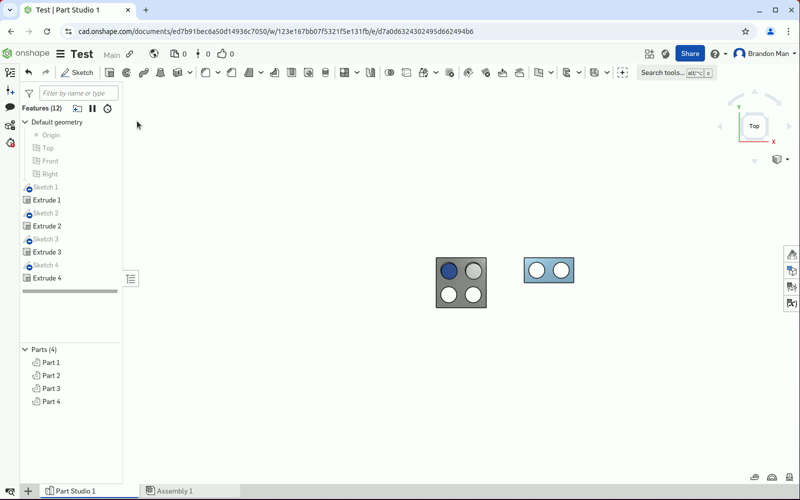
key(shift+h)
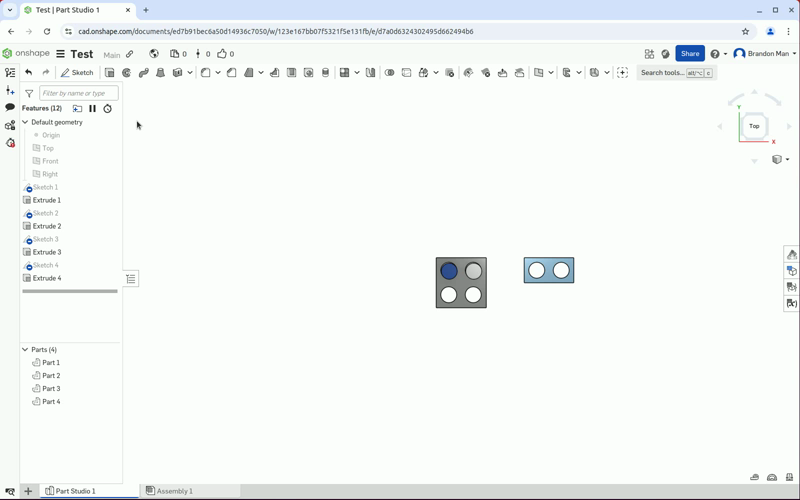
key(shift+h)
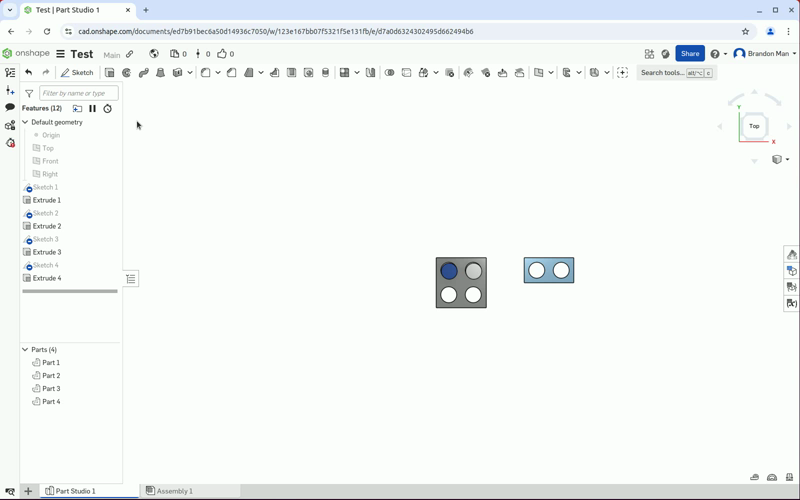
mouse_move(73, 189)
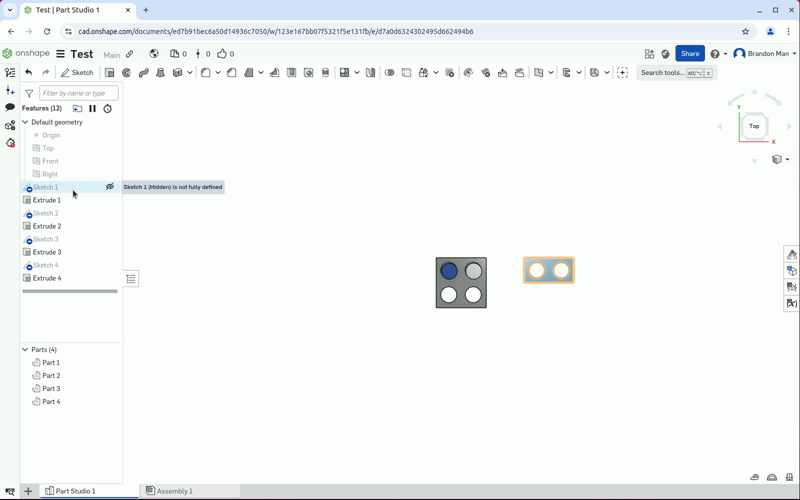
click(73, 189)
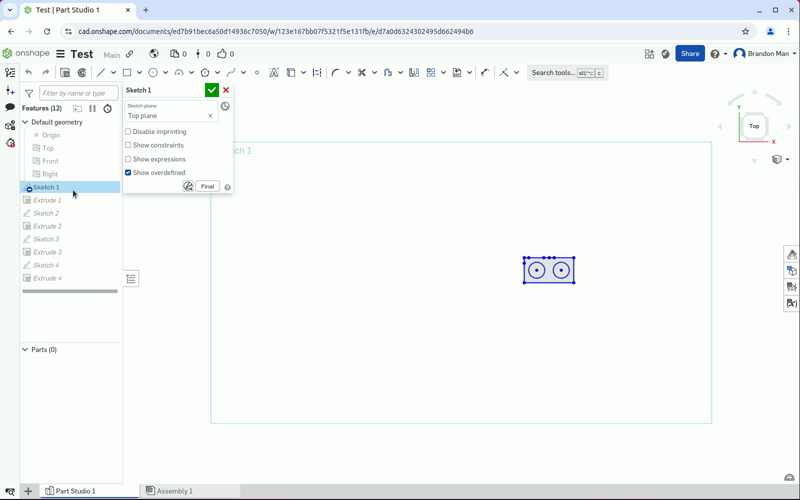
mouse_move(229, 92)
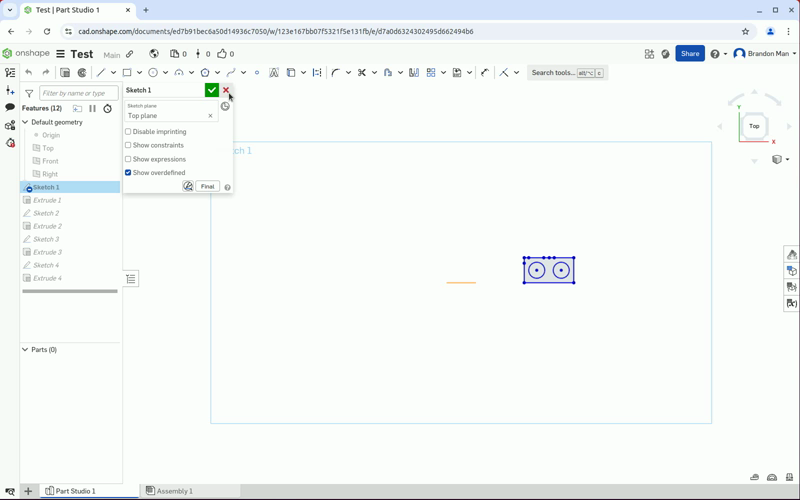
click(229, 92)
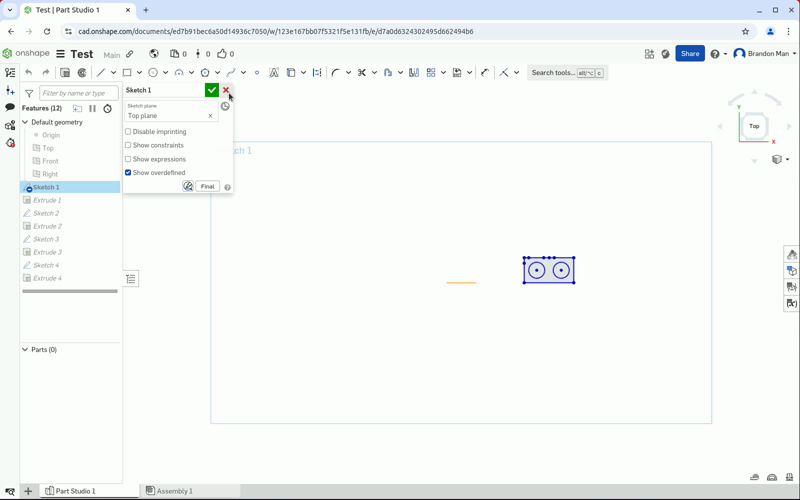
key(shift+s)
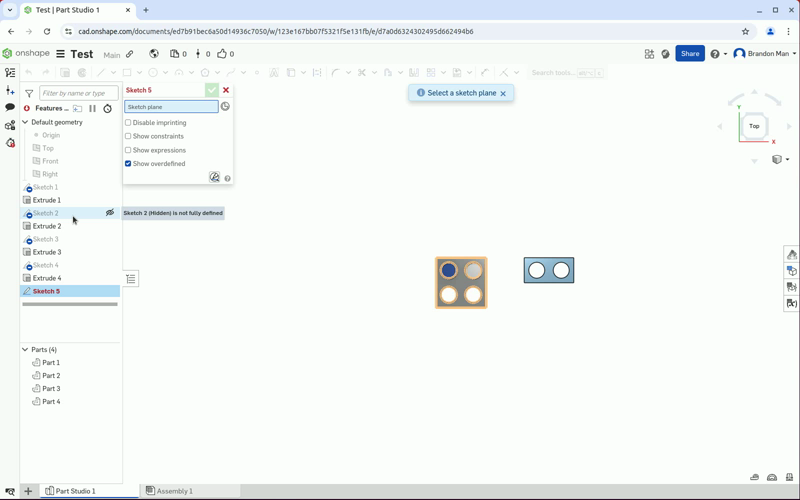
scroll(3)
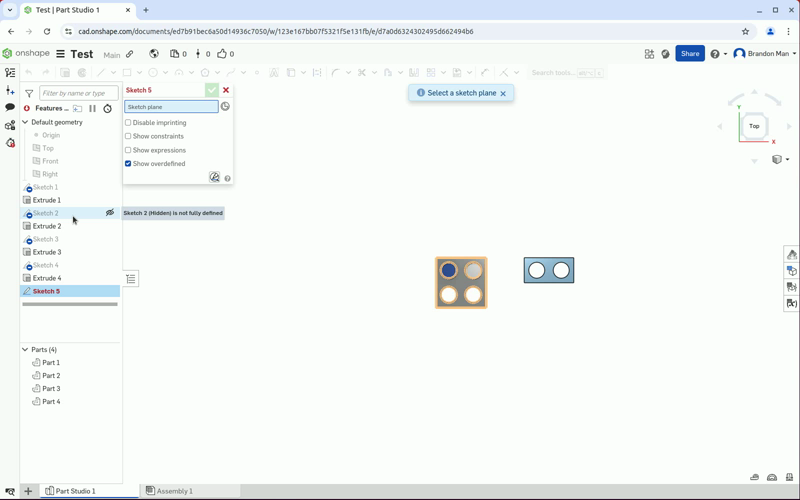
mouse_move(73, 150)
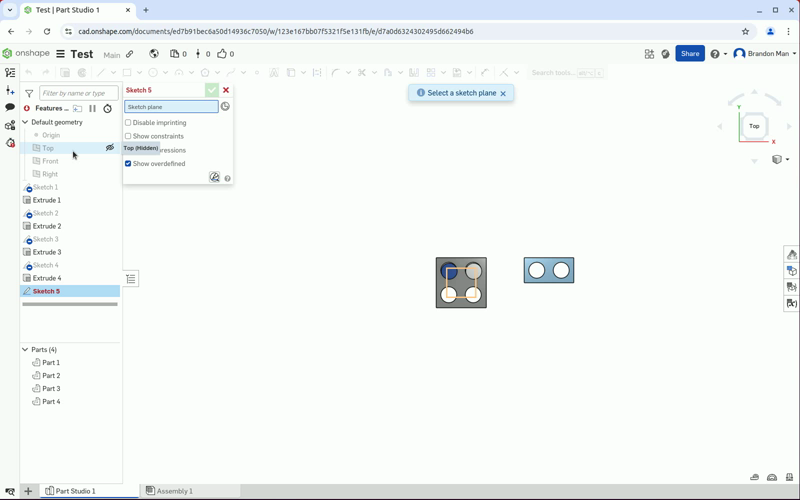
click(73, 150)
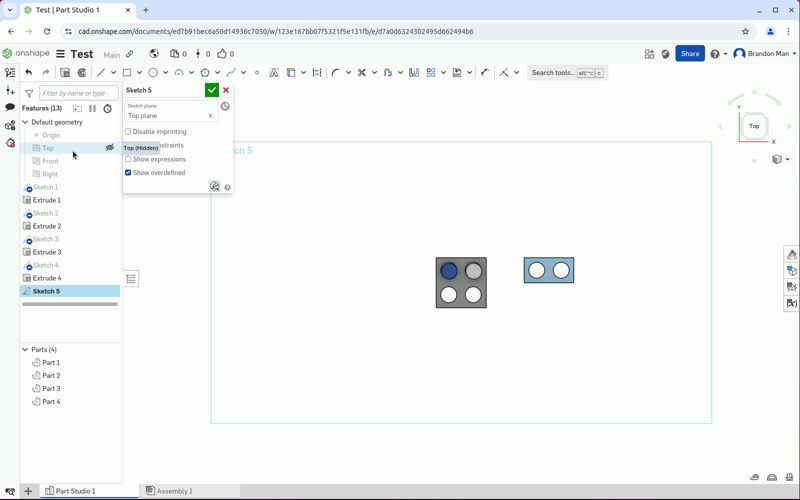
mouse_move(73, 352)
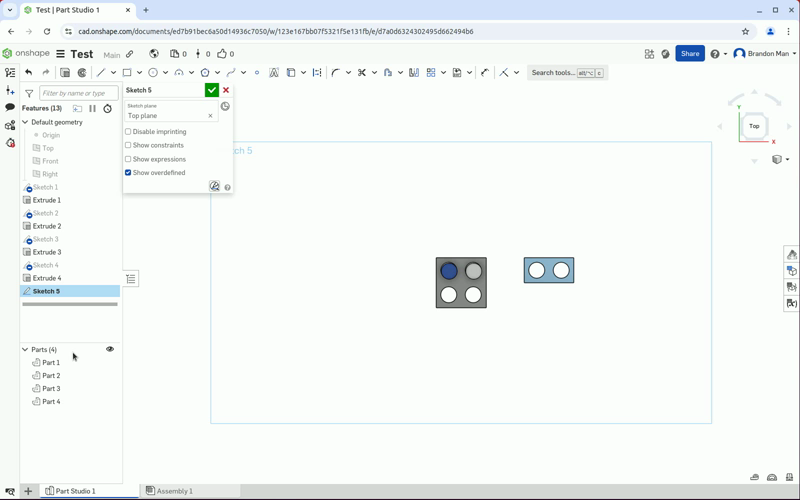
key(y)
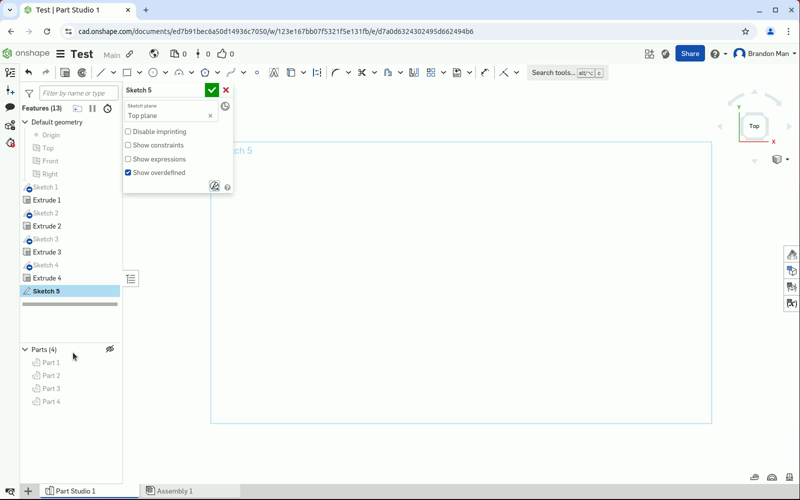
key(c)
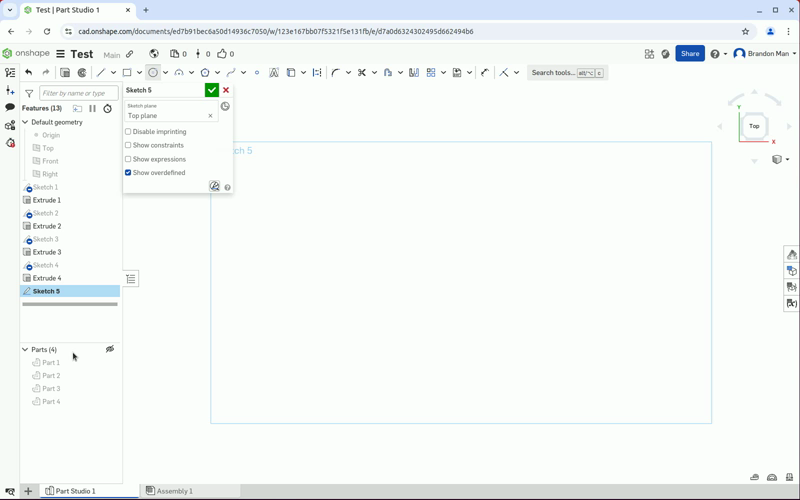
key_down(shift)
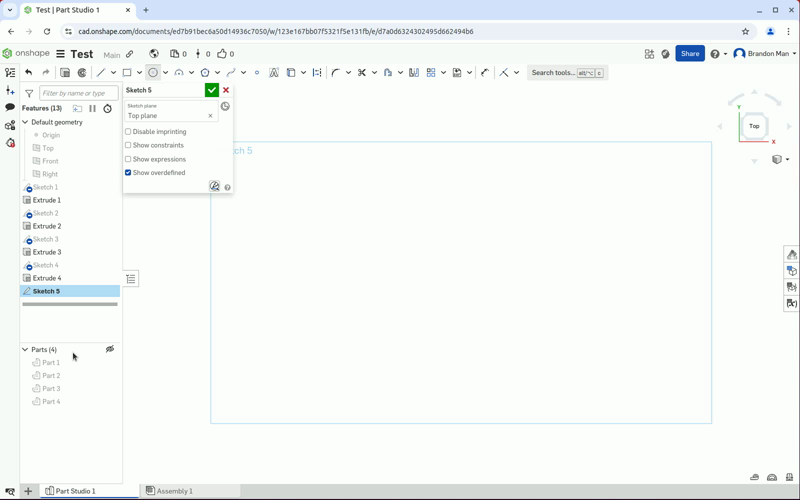
mouse_move(473, 294)
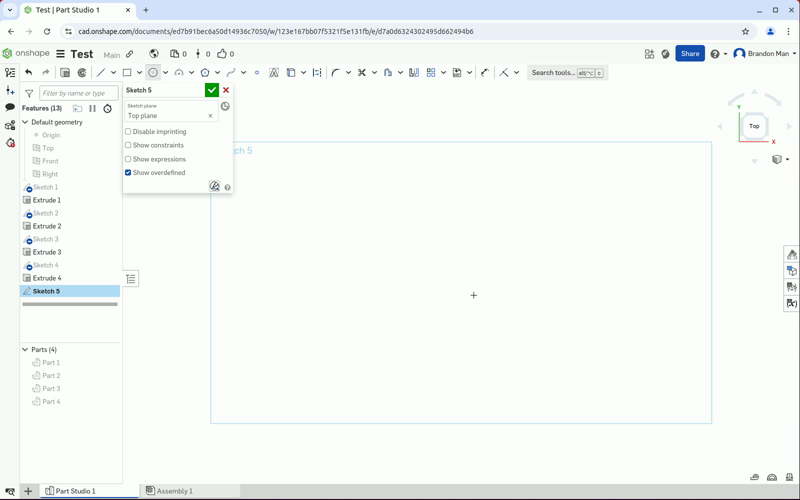
click(473, 294)
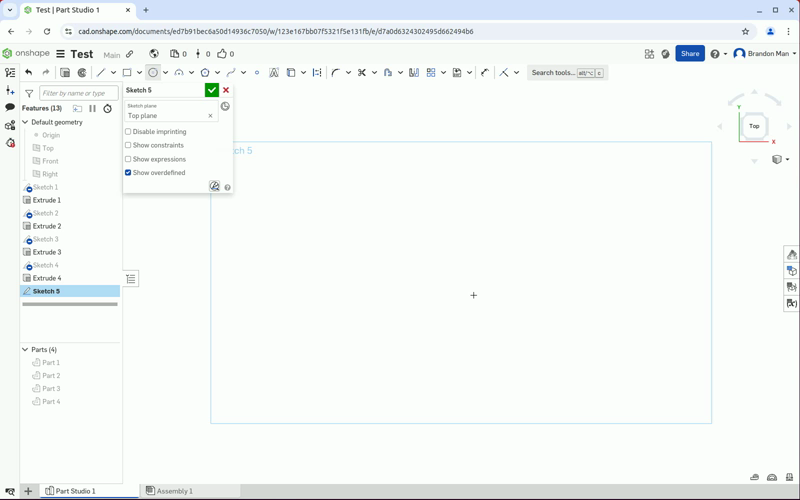
key_up(shift)
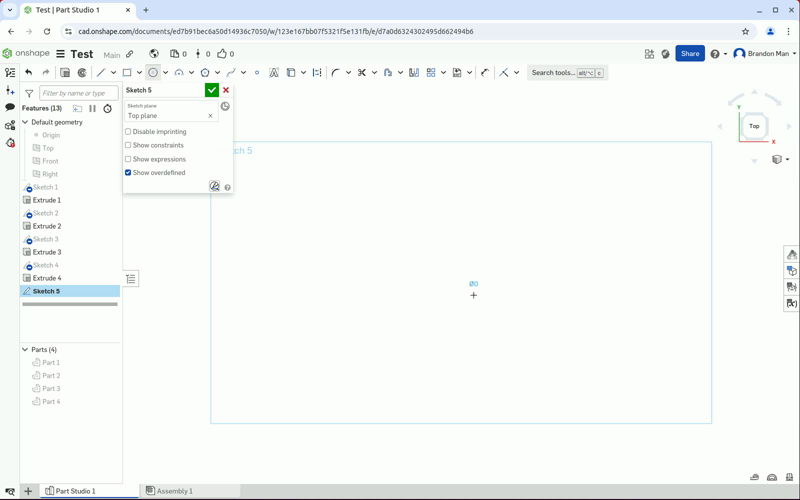
mouse_move(481, 294)
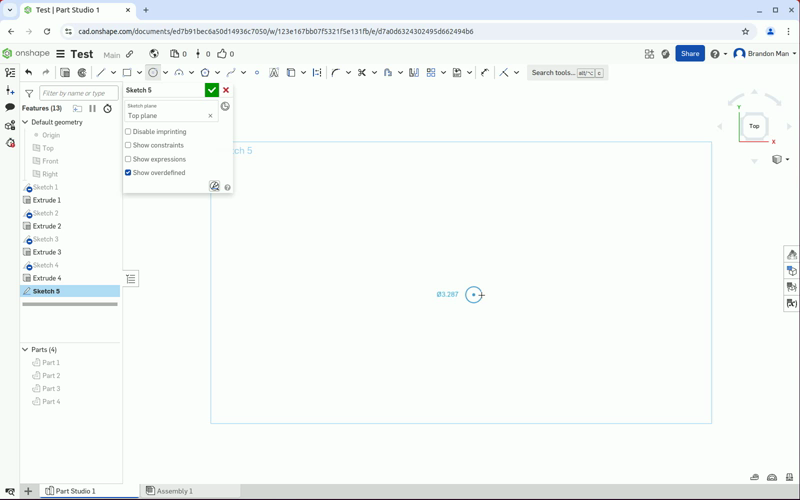
click(481, 294)
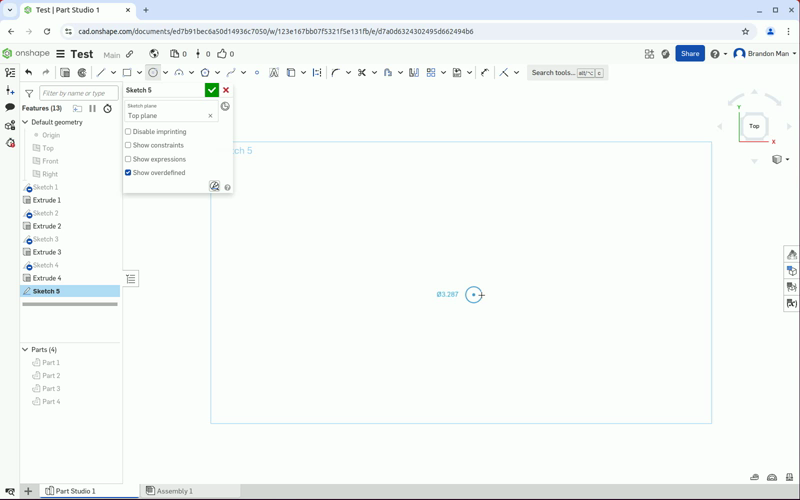
key(esc)
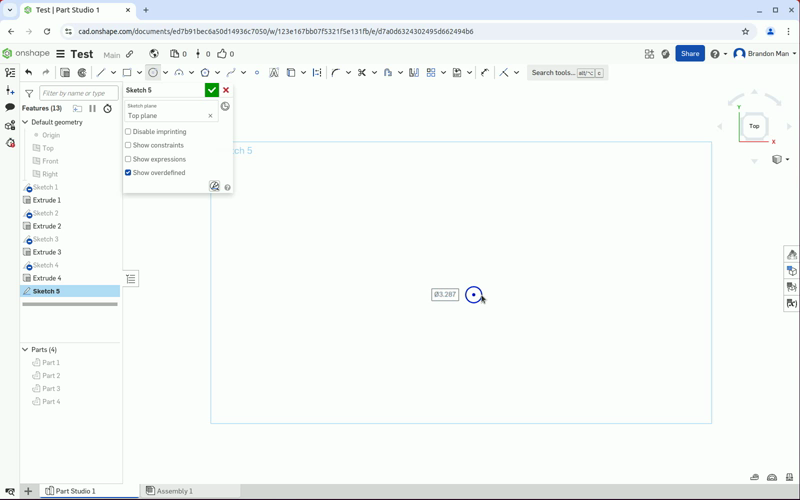
mouse_move(469, 294)
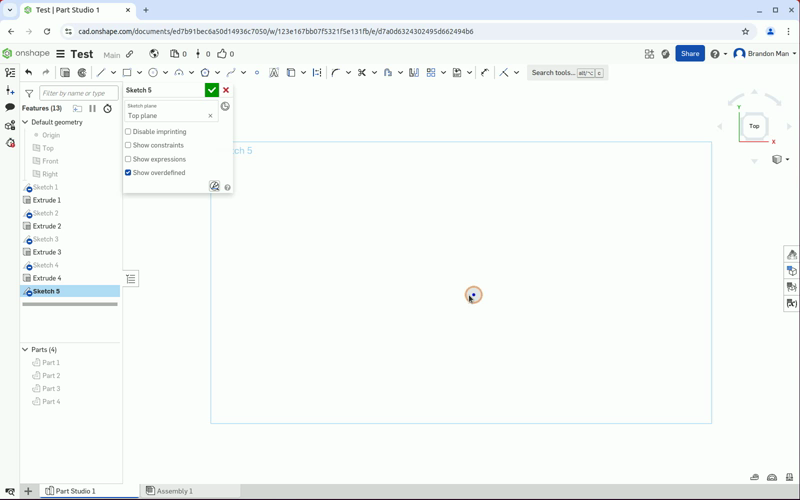
scroll(6)
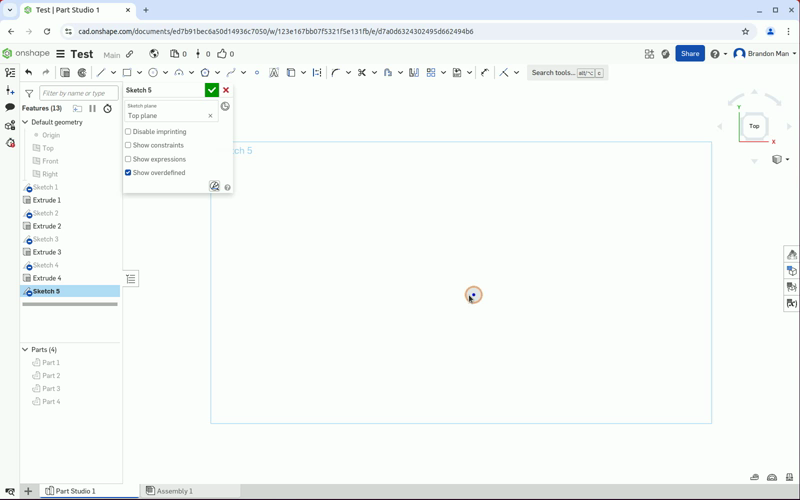
scroll(6)
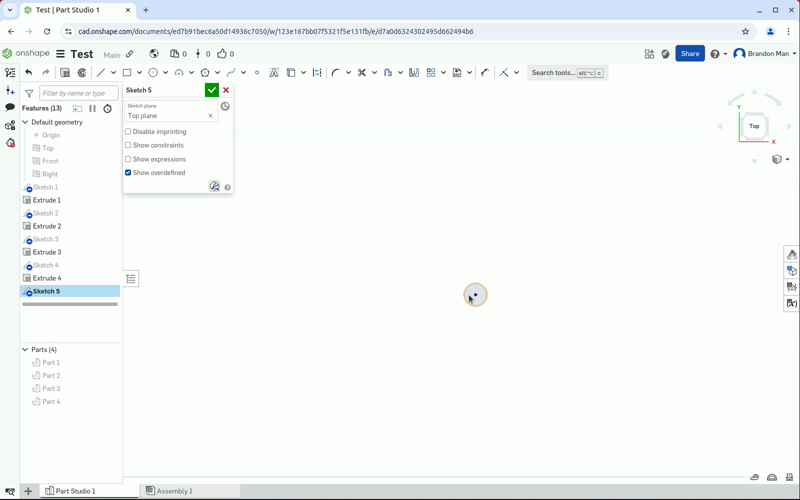
scroll(6)
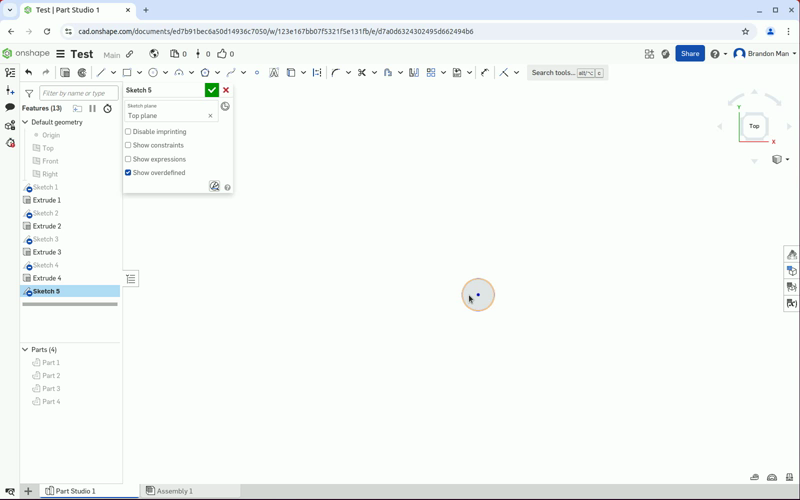
scroll(6)
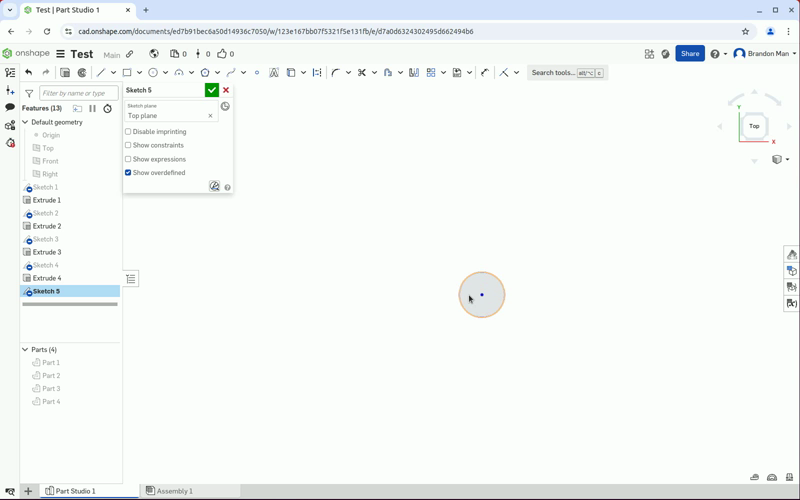
scroll(6)
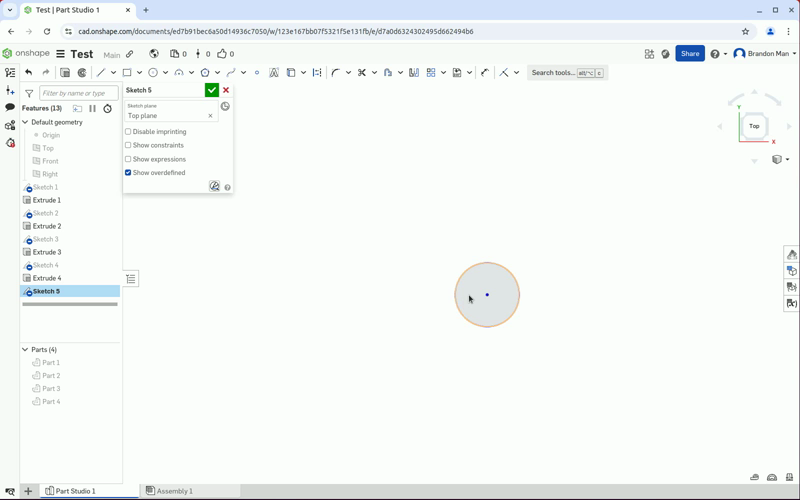
scroll(6)
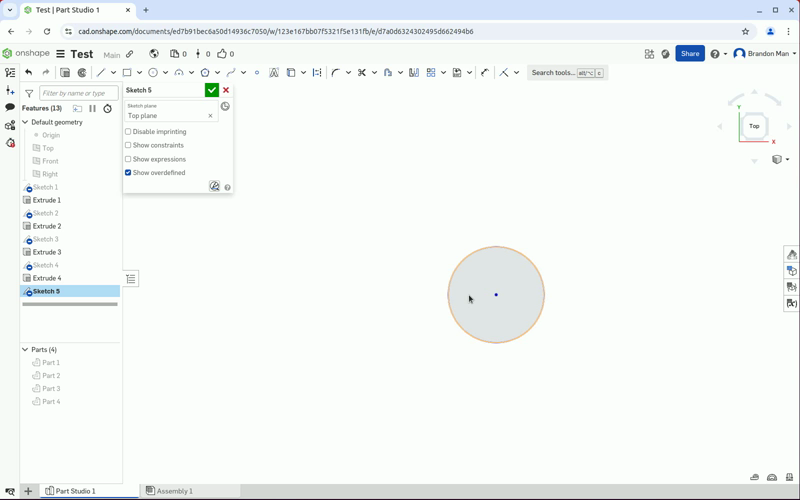
scroll(6)
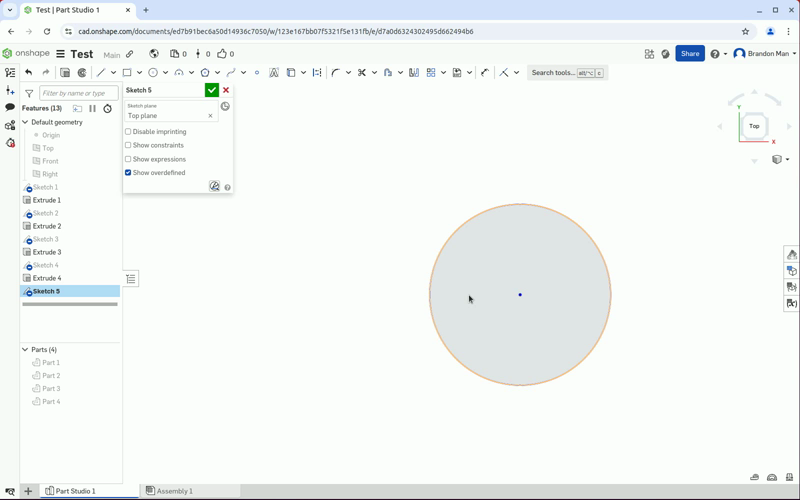
click(469, 294)
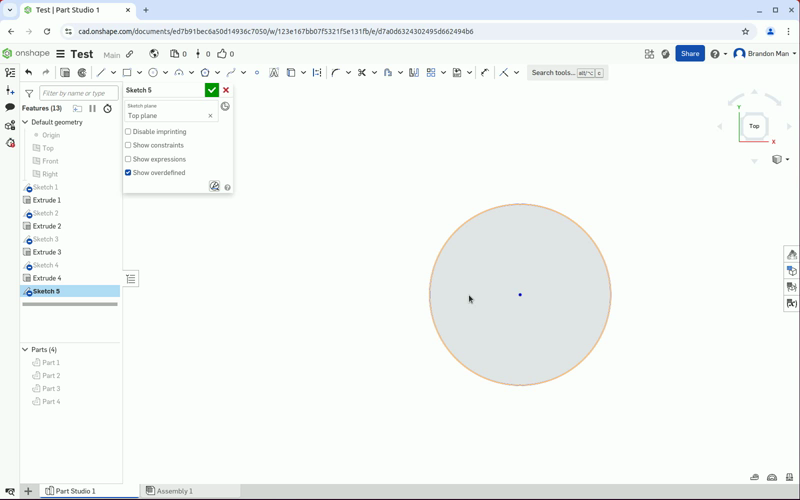
scroll(-6)
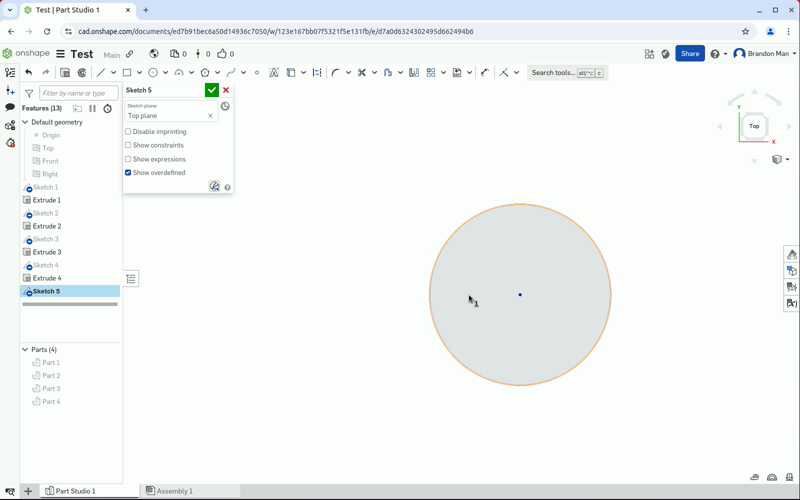
scroll(-6)
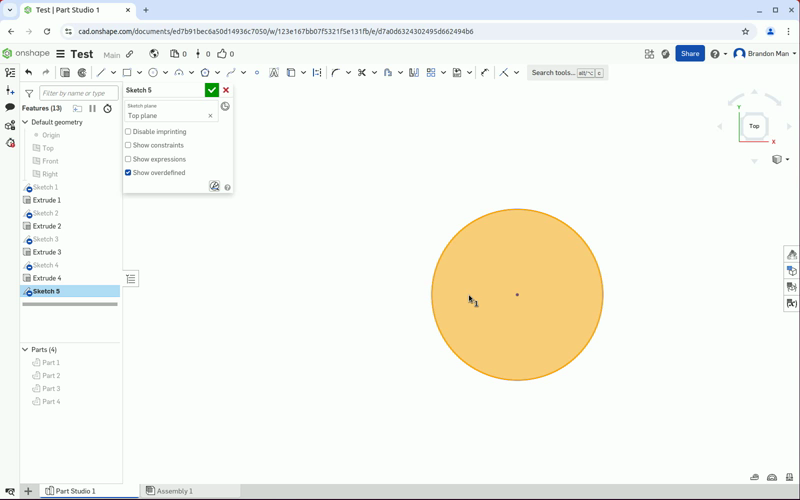
scroll(-6)
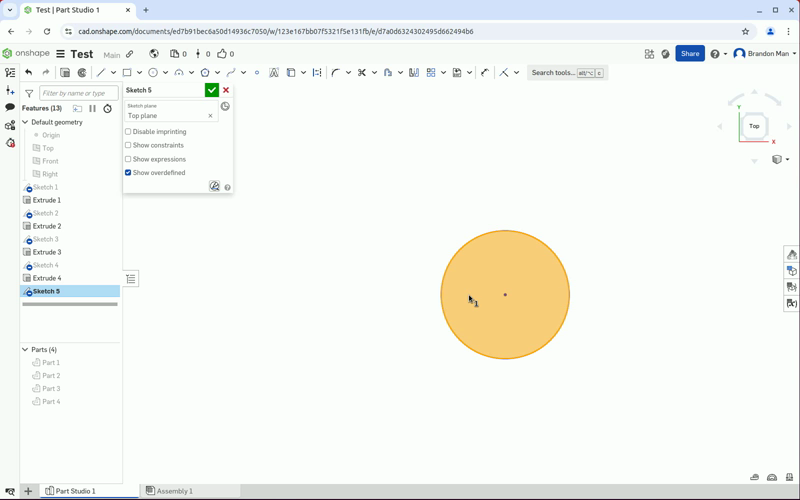
scroll(-6)
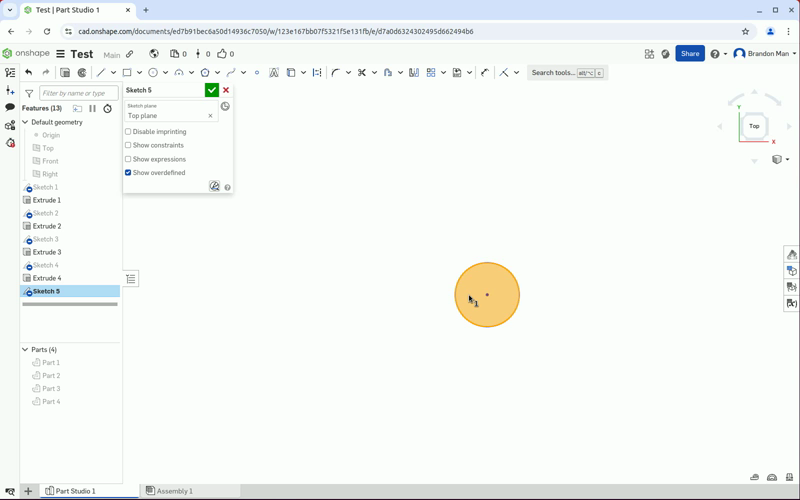
scroll(-6)
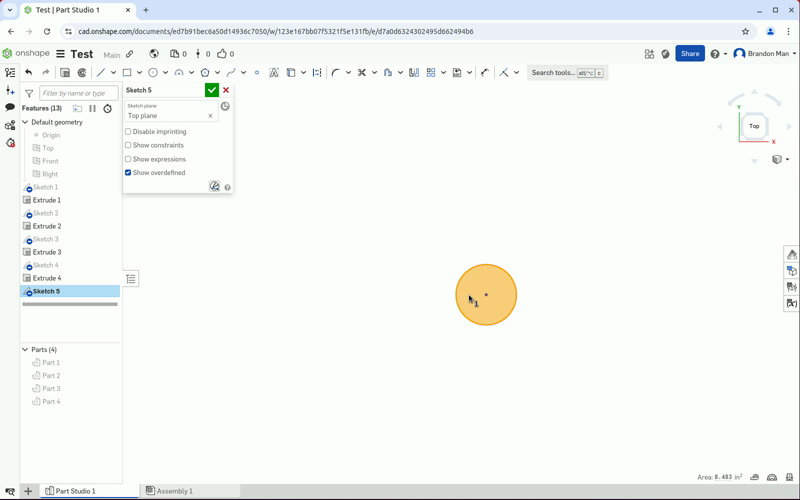
scroll(-6)
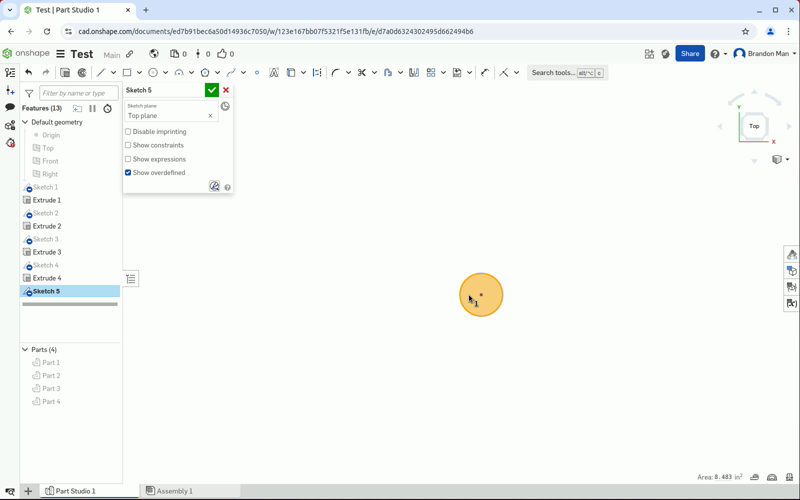
scroll(-6)
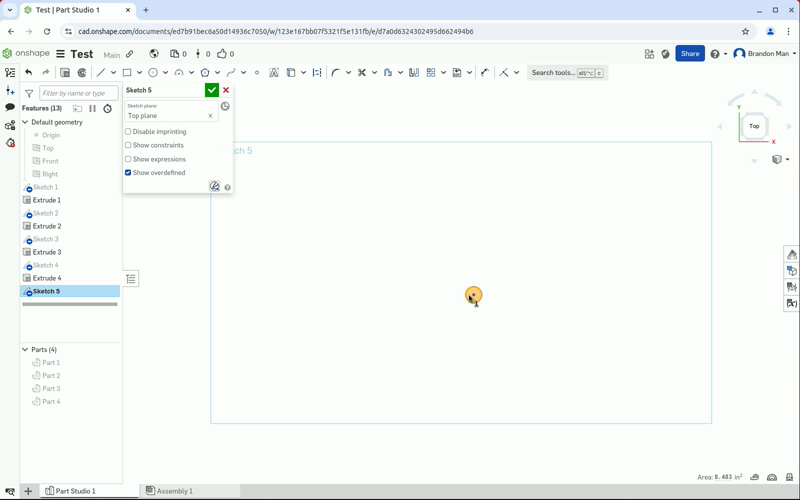
mouse_move(73, 352)
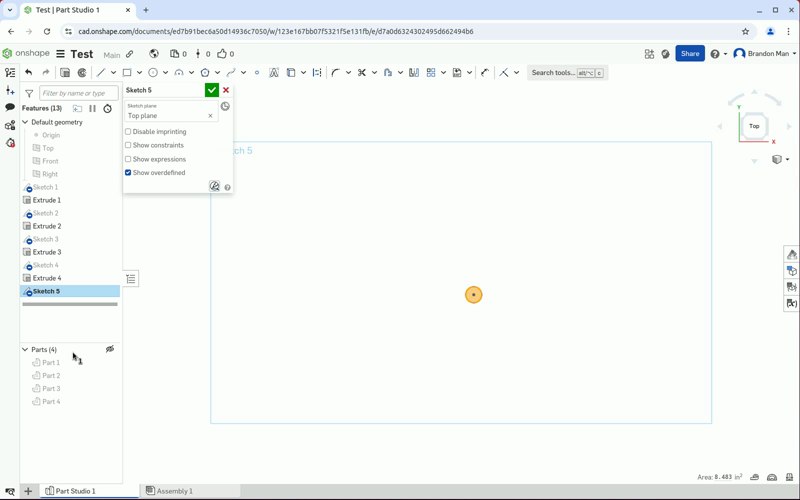
key(shift+y)
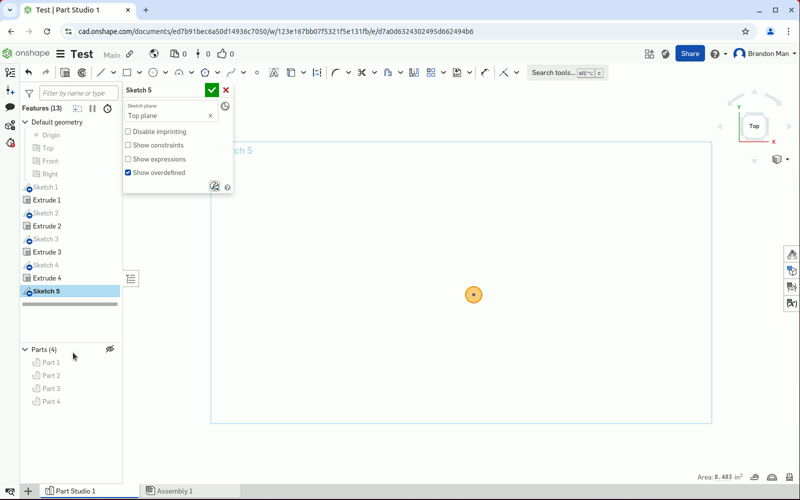
key(shift+e)
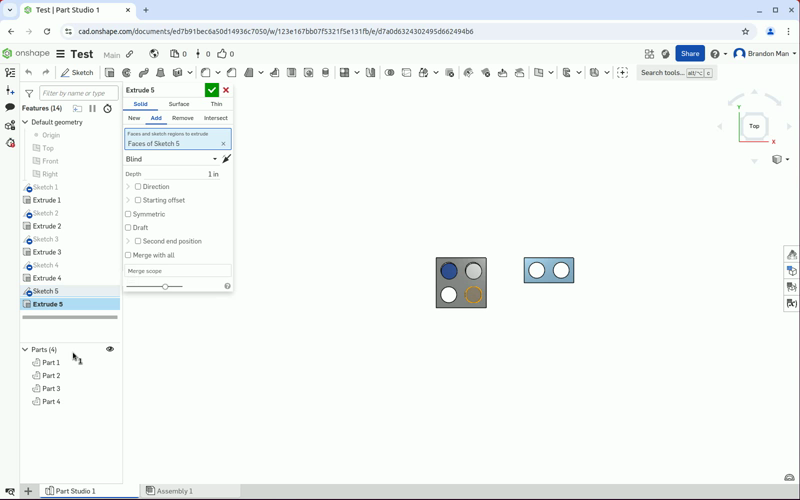
mouse_move(143, 106)
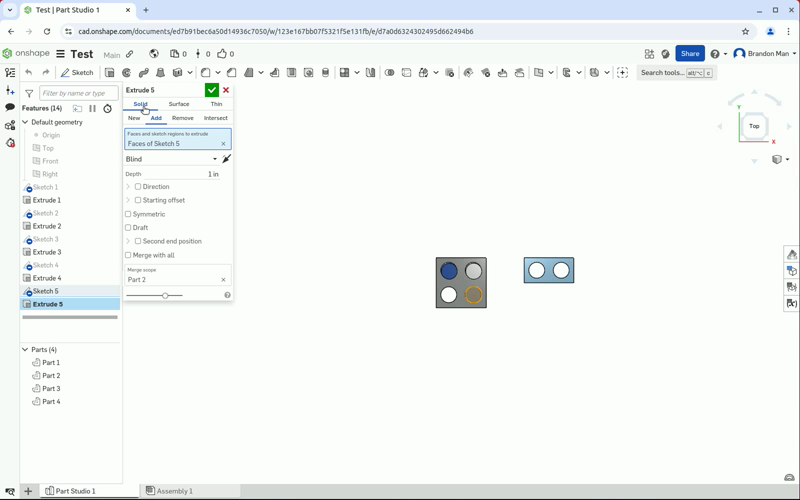
click(143, 106)
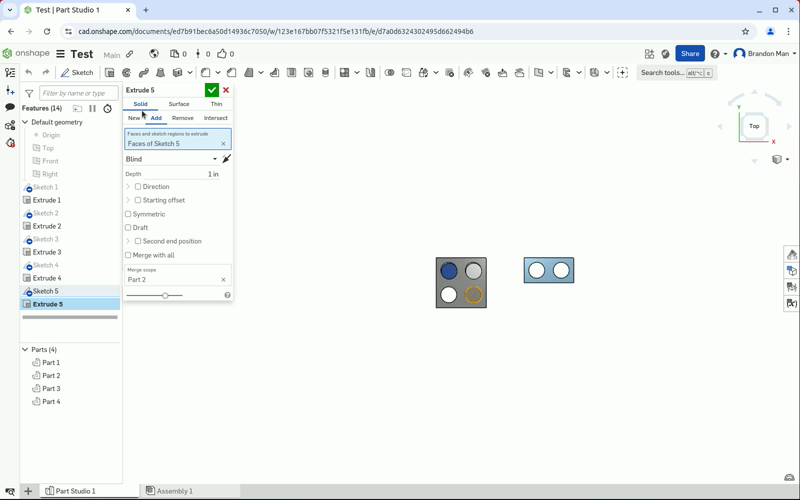
mouse_move(137, 120)
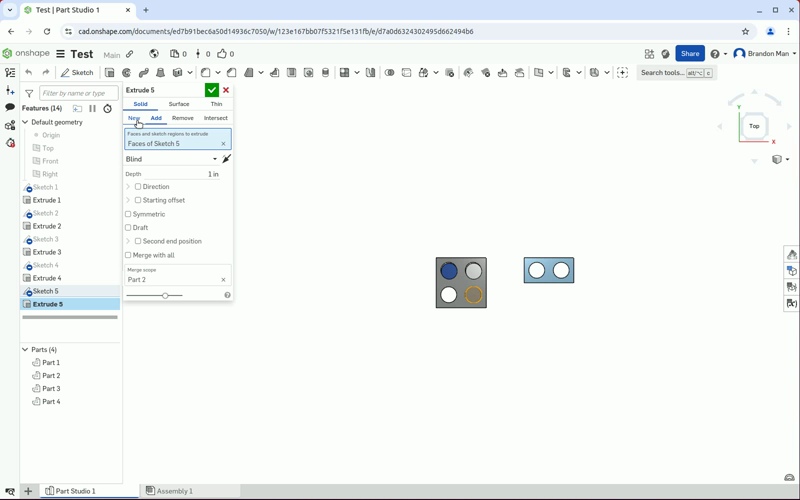
click(137, 120)
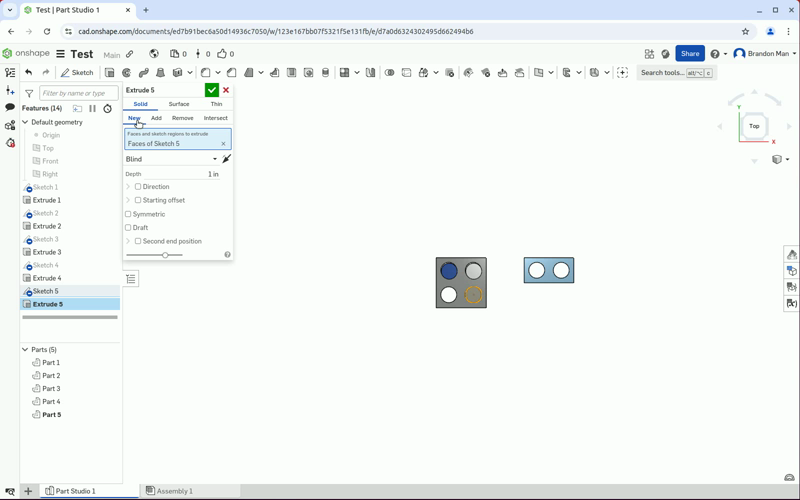
key(tab, 4)
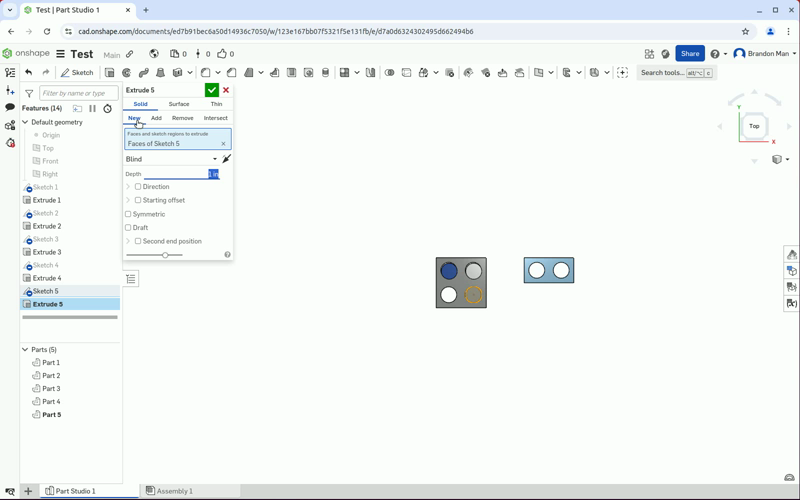
text(7.221)
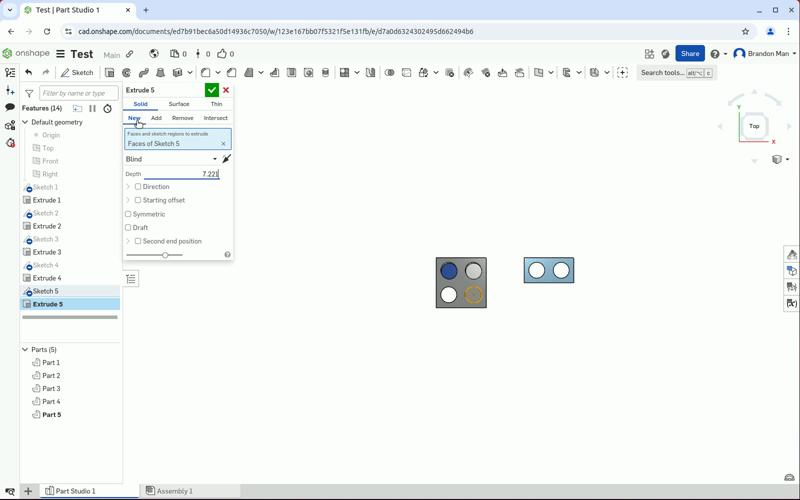
key(enter)
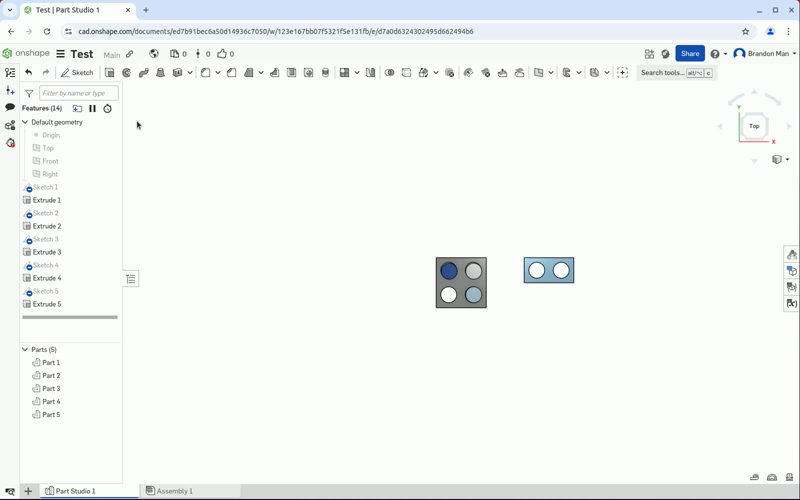
key(shift+h)
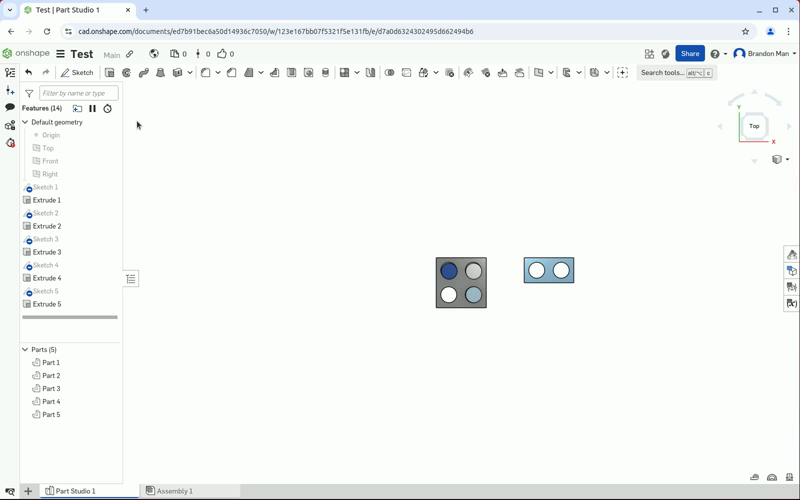
key(shift+h)
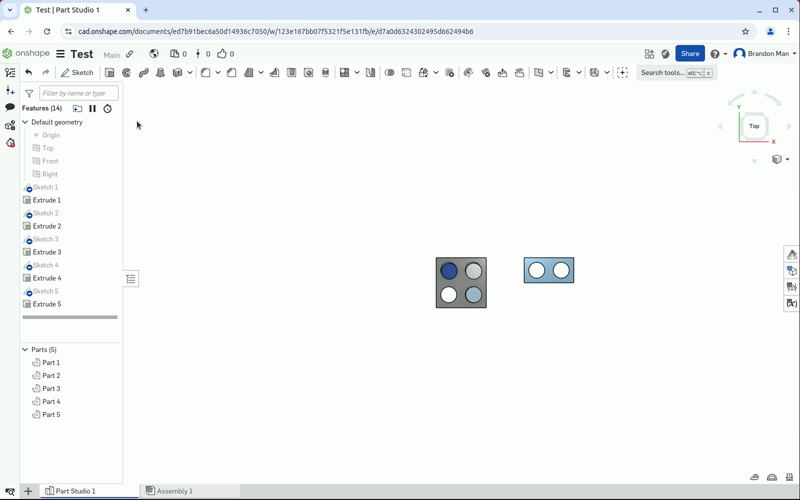
mouse_move(73, 189)
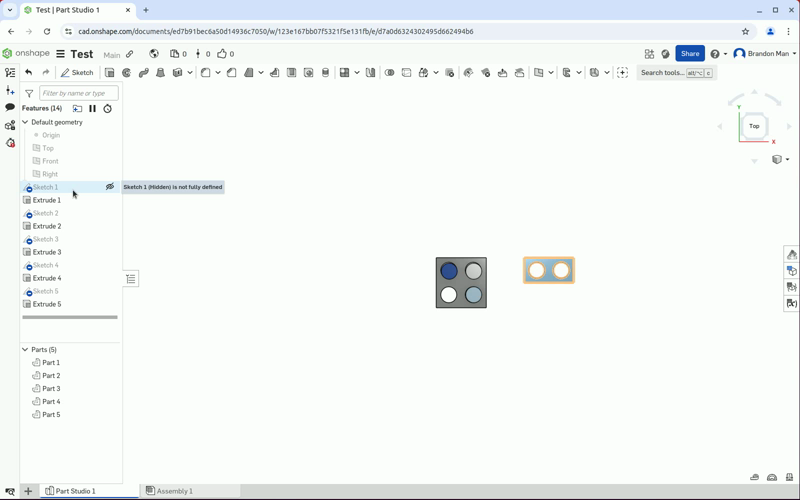
click(73, 189)
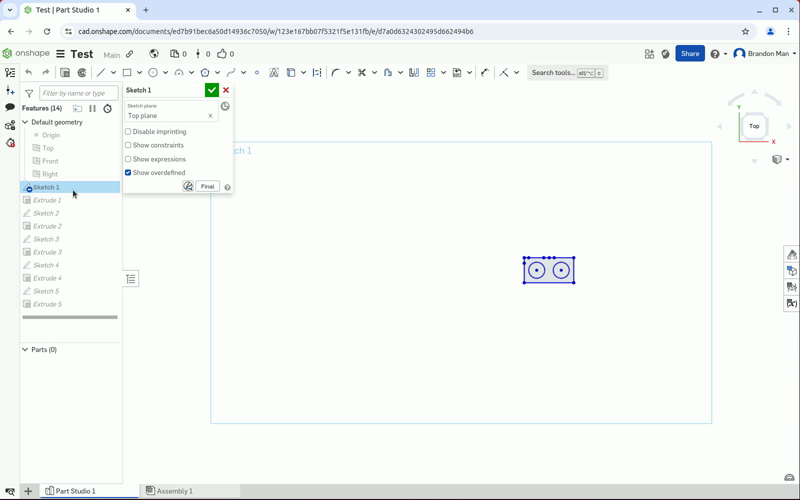
mouse_move(229, 92)
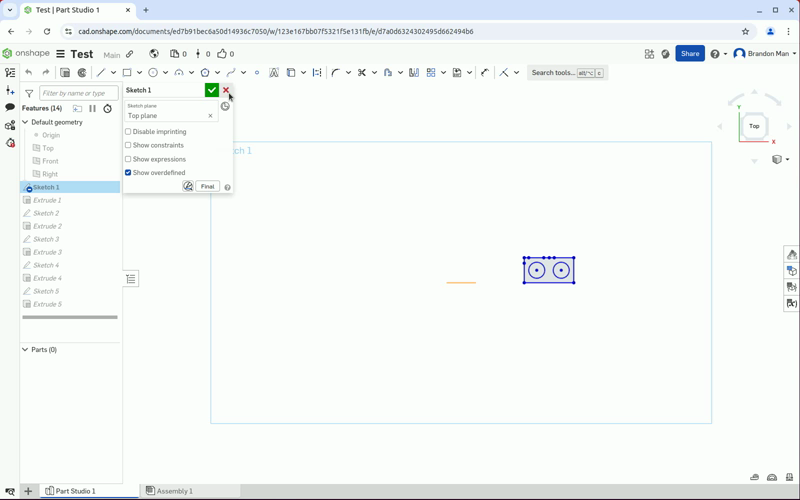
click(229, 92)
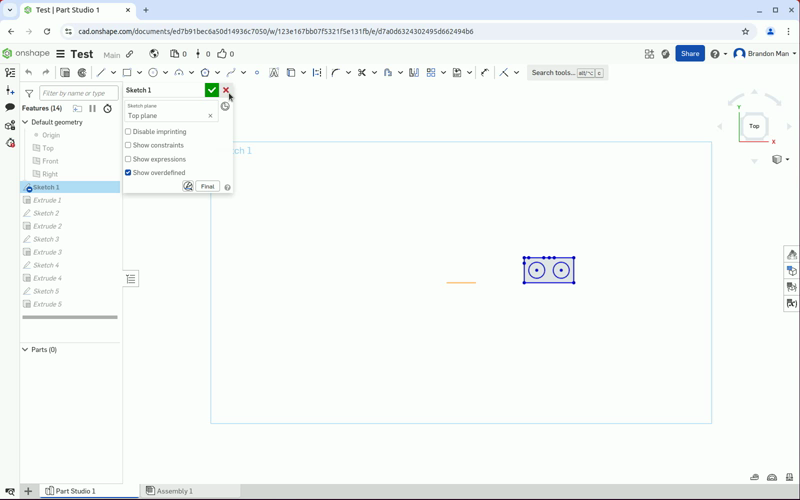
key(shift+s)
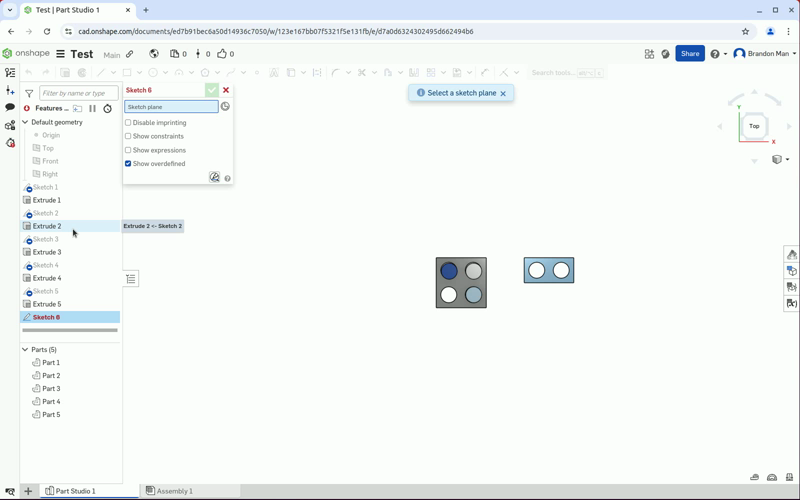
scroll(3)
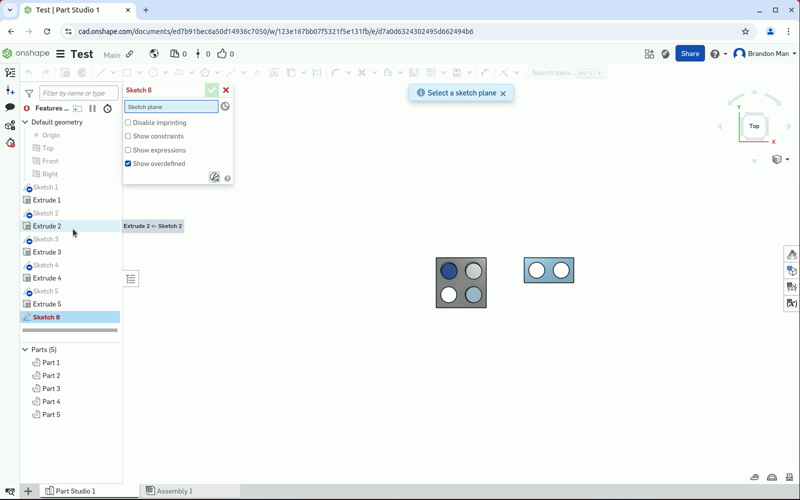
mouse_move(73, 150)
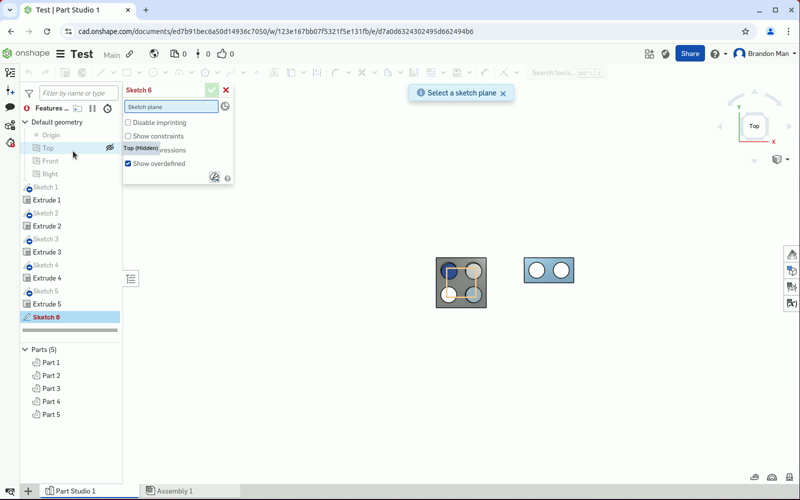
click(73, 150)
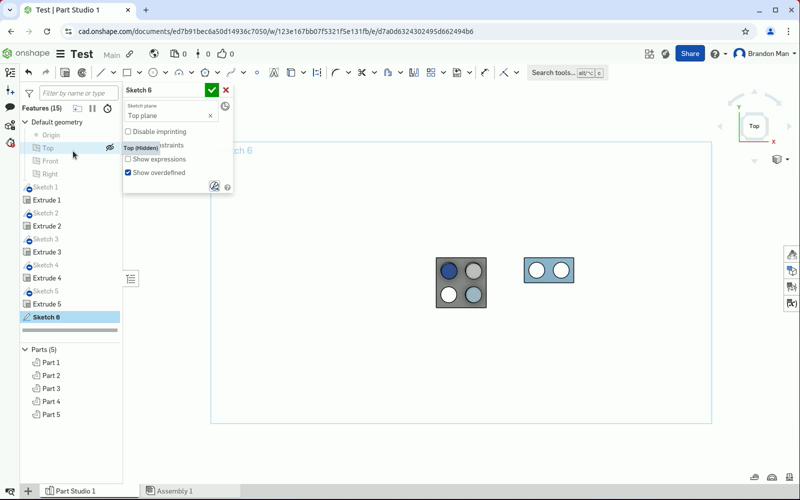
mouse_move(73, 352)
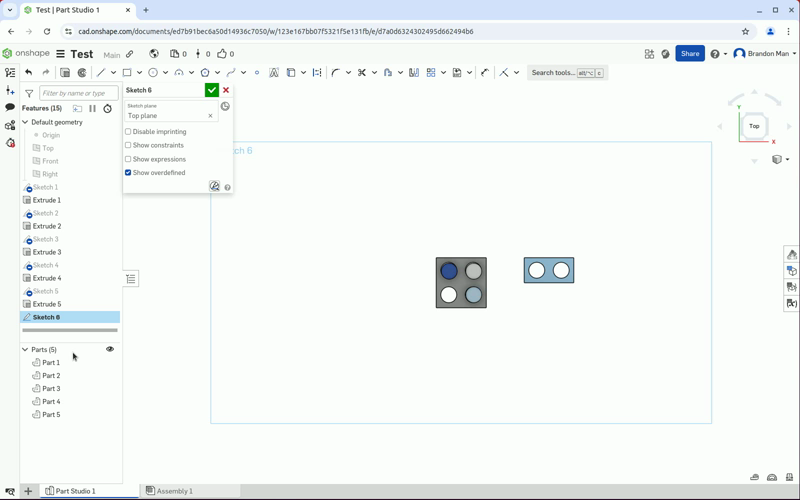
key(y)
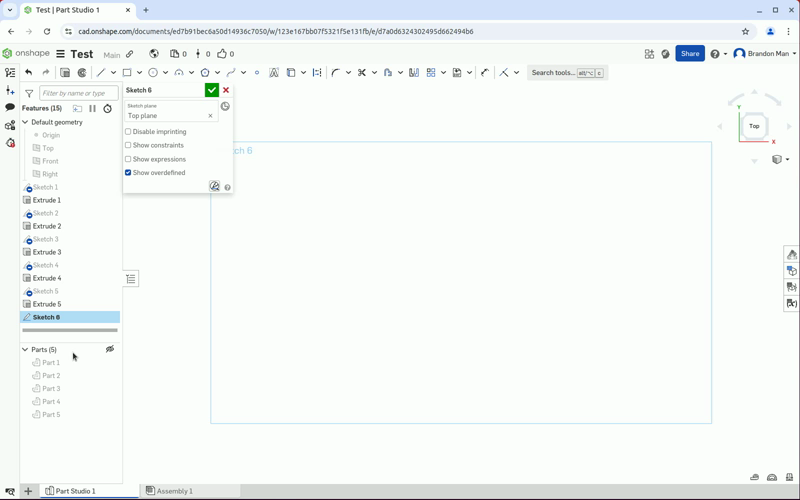
key(c)
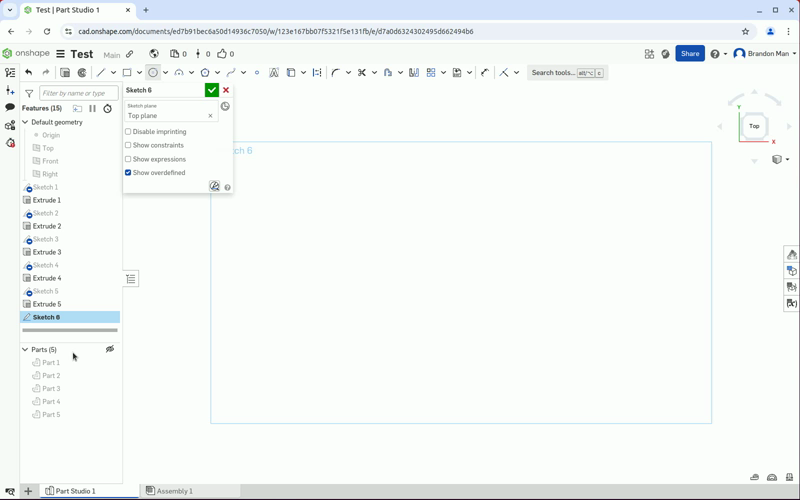
key_down(shift)
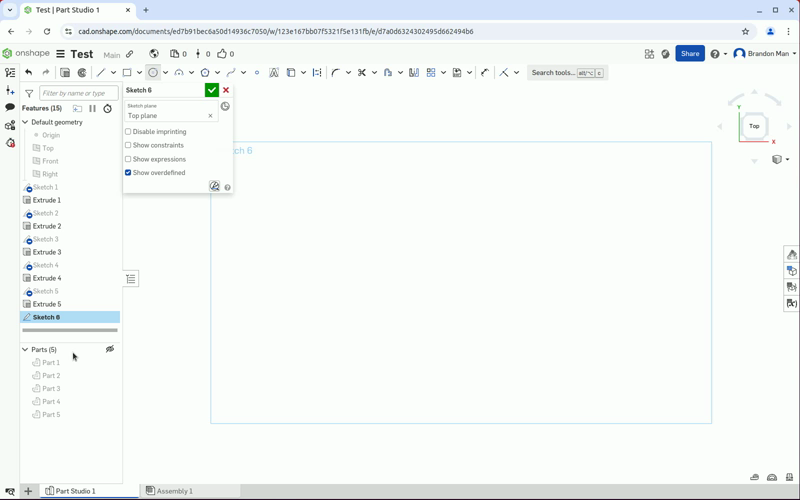
mouse_move(537, 271)
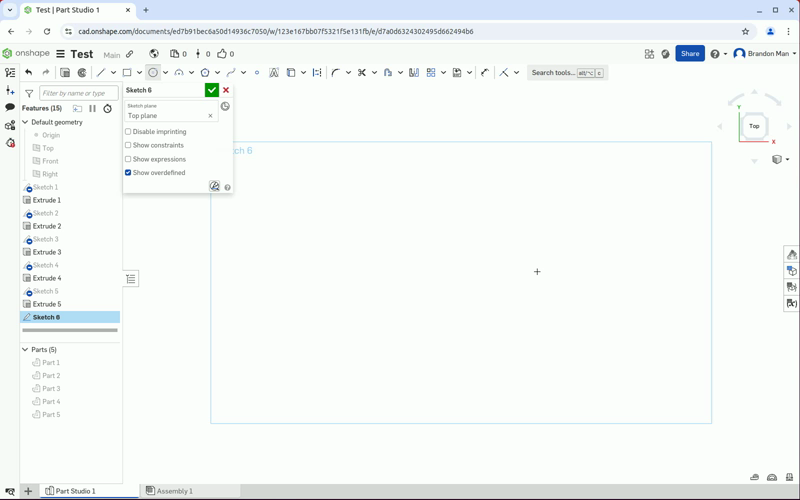
click(537, 271)
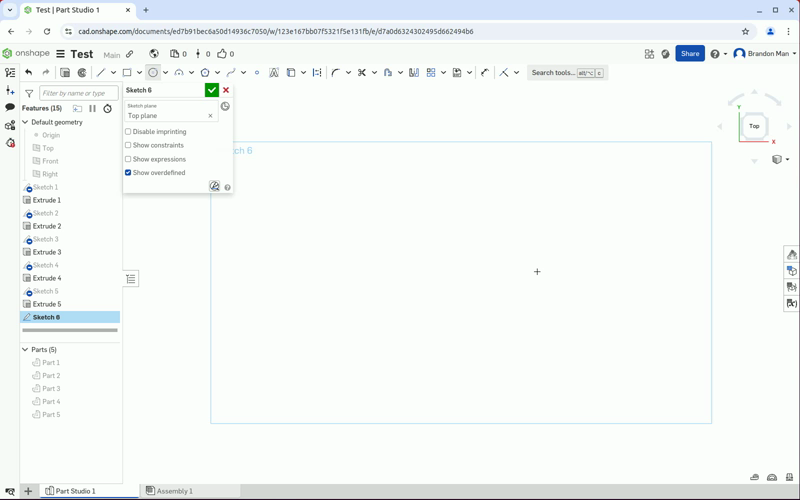
key_up(shift)
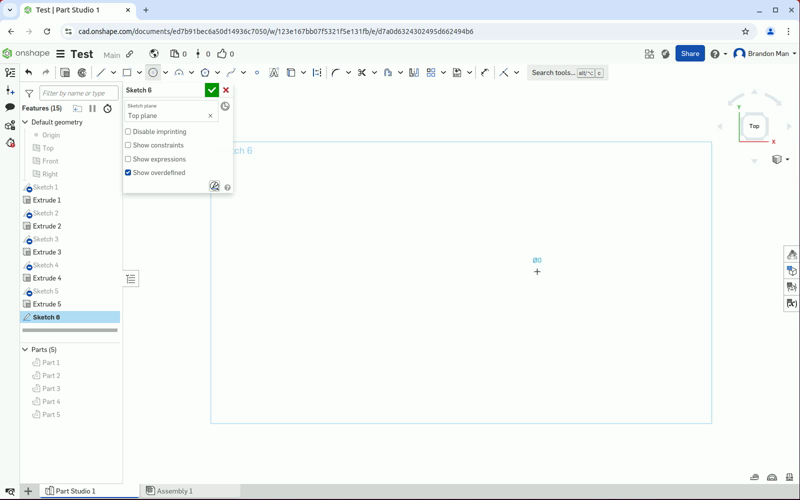
mouse_move(545, 271)
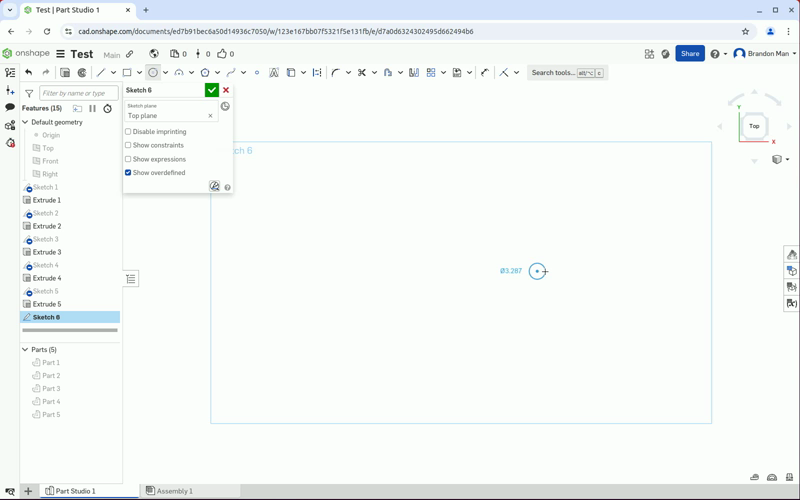
click(545, 271)
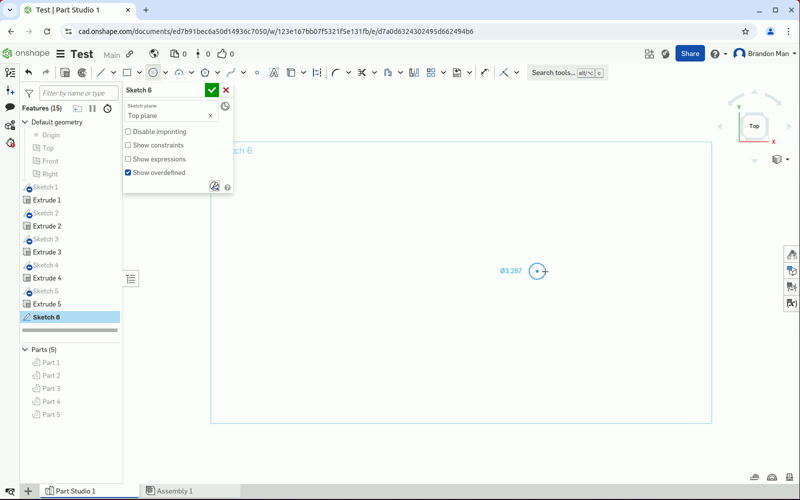
key(esc)
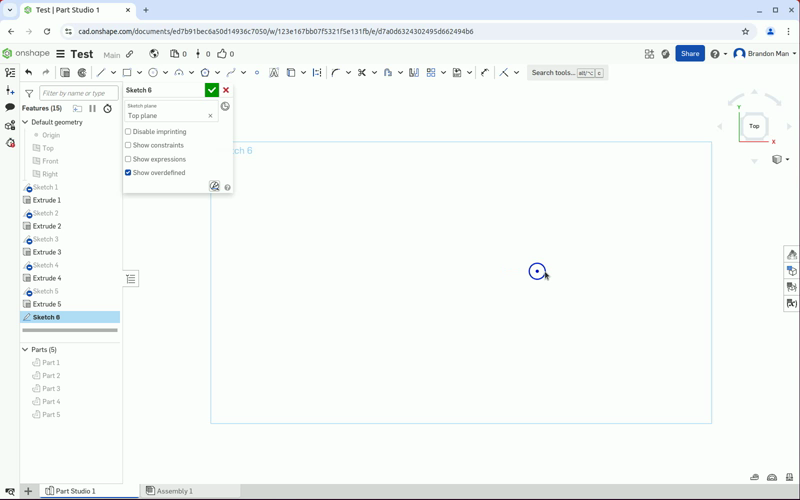
mouse_move(530, 269)
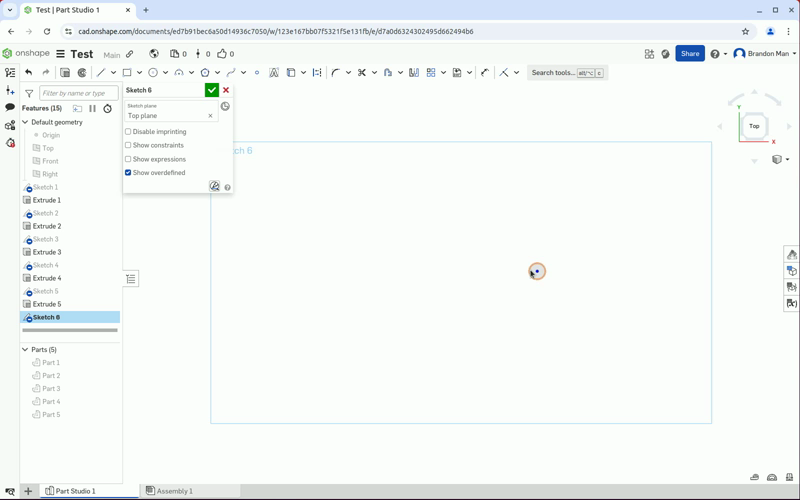
scroll(6)
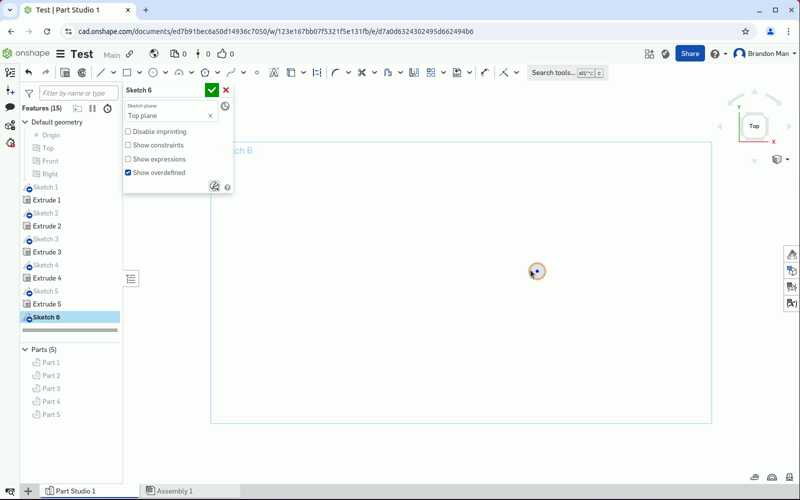
scroll(6)
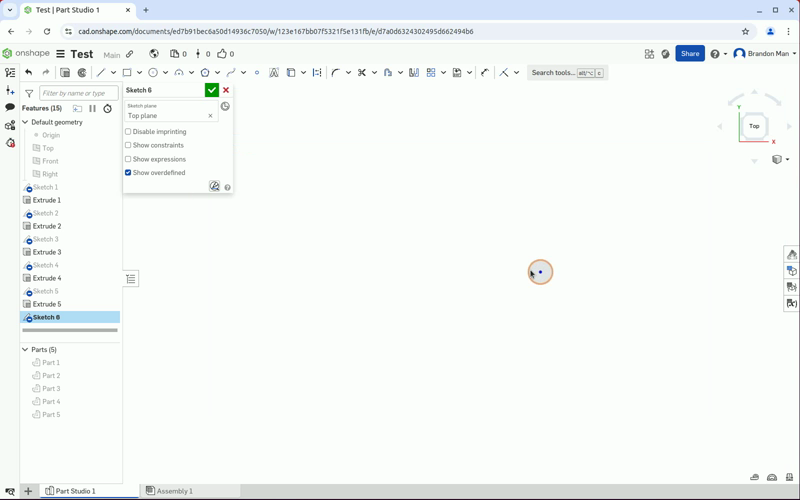
scroll(6)
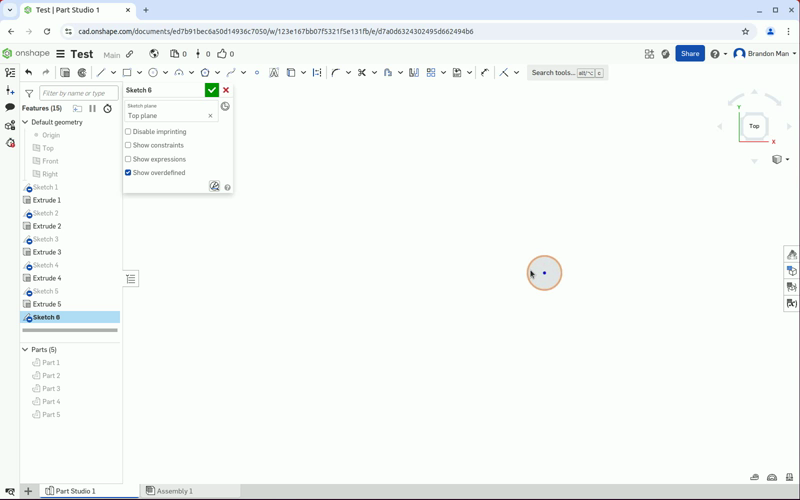
scroll(6)
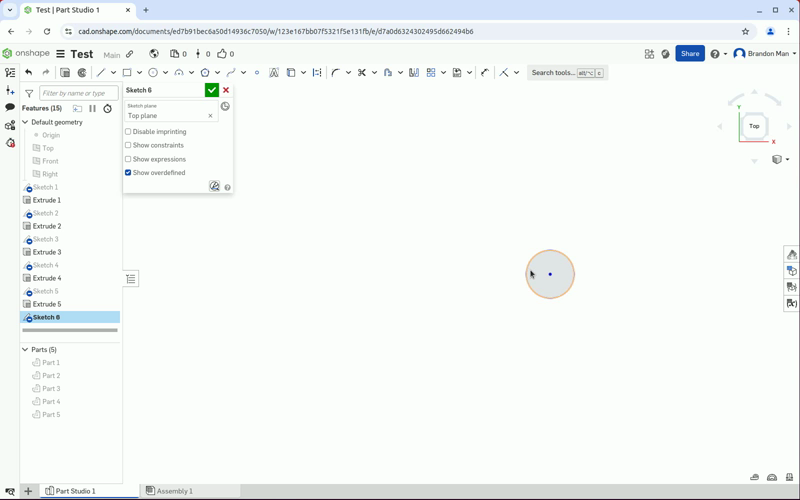
scroll(6)
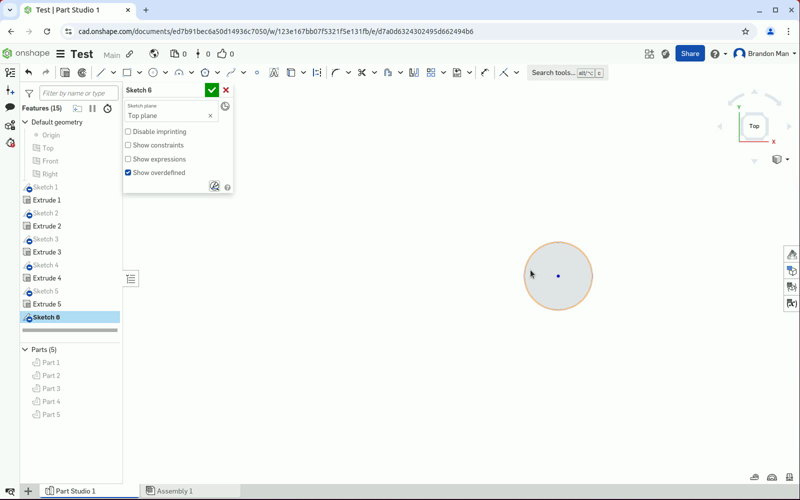
scroll(6)
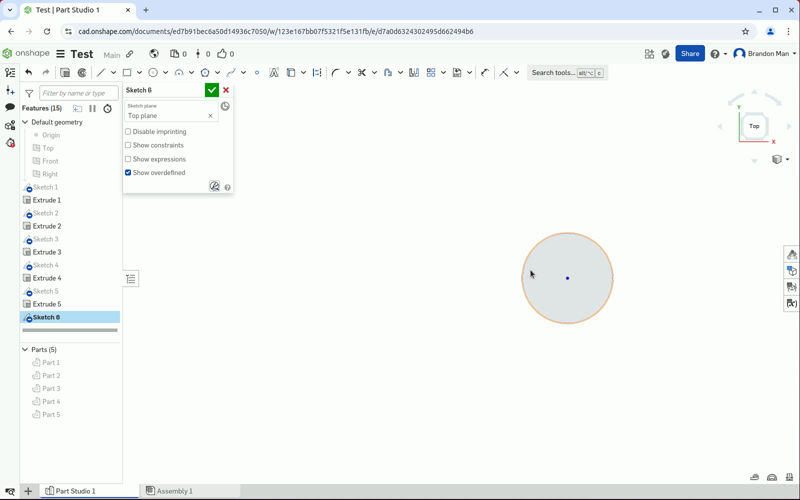
scroll(6)
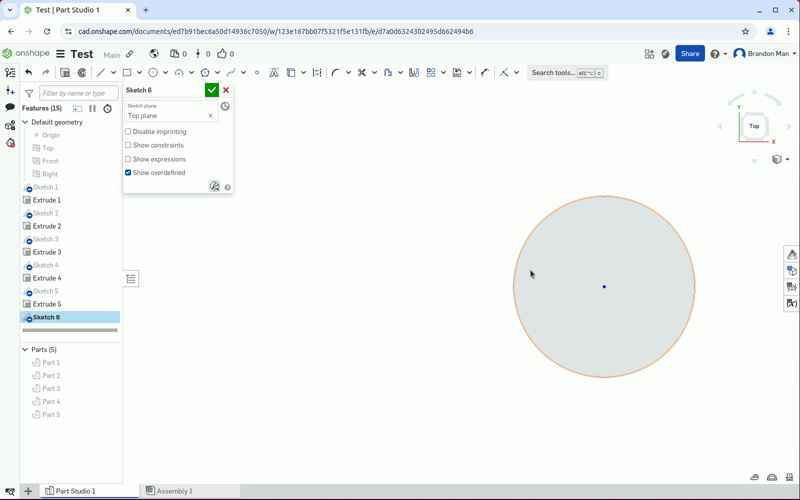
click(530, 269)
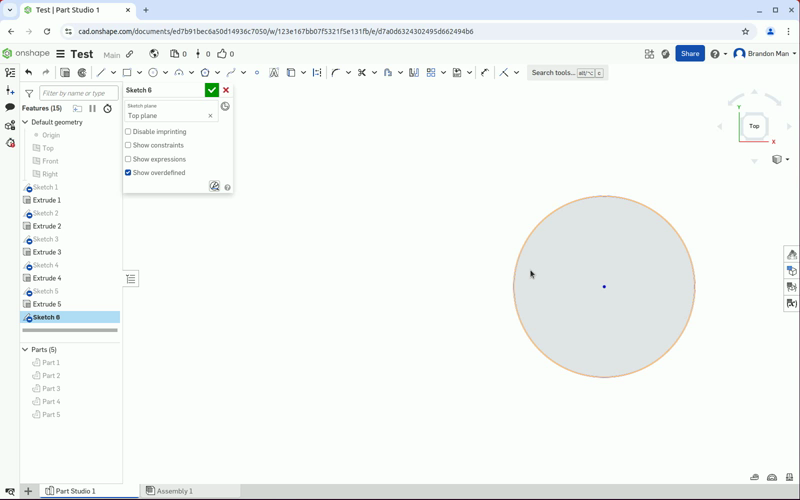
scroll(-6)
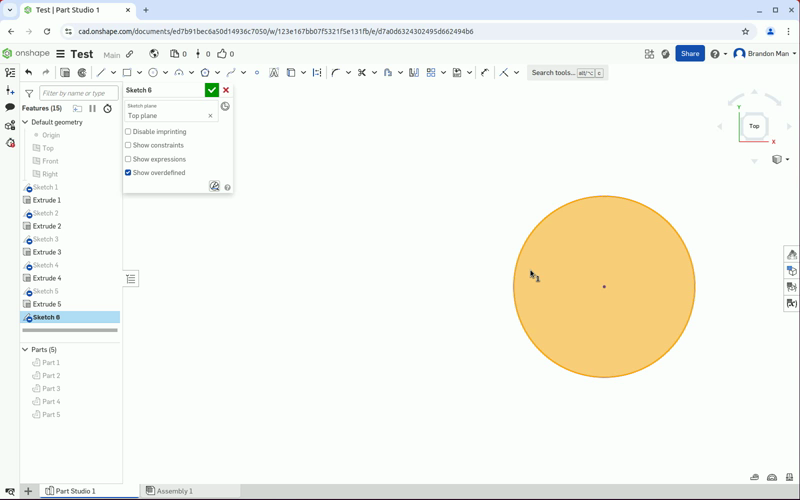
scroll(-6)
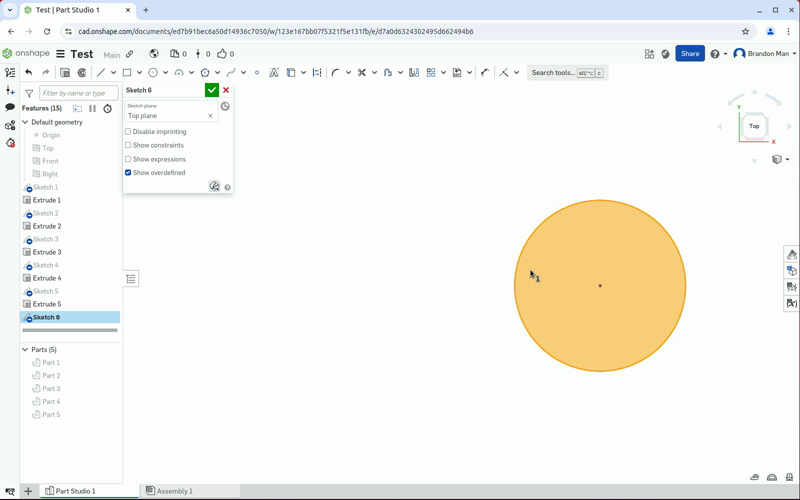
scroll(-6)
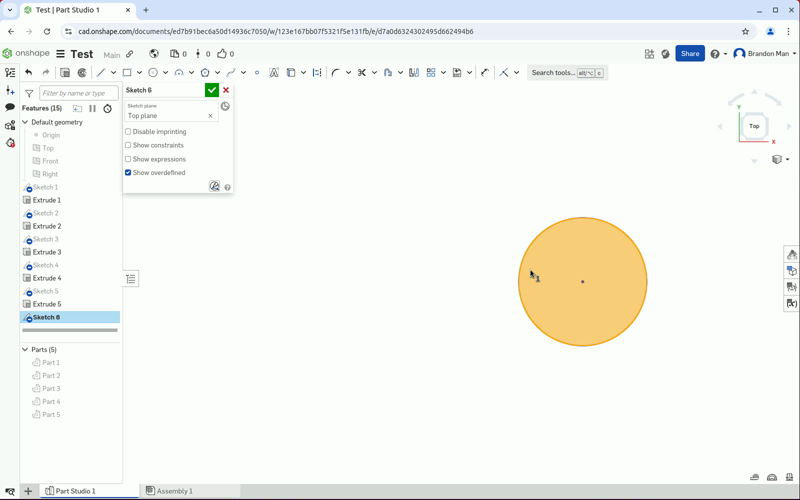
scroll(-6)
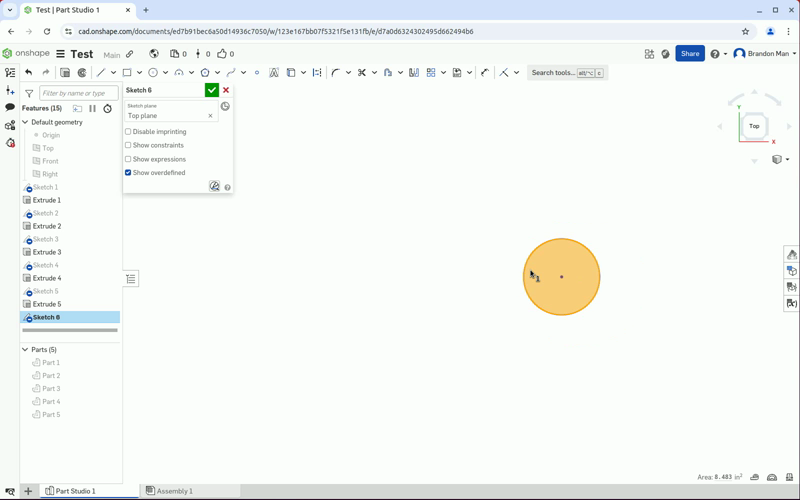
scroll(-6)
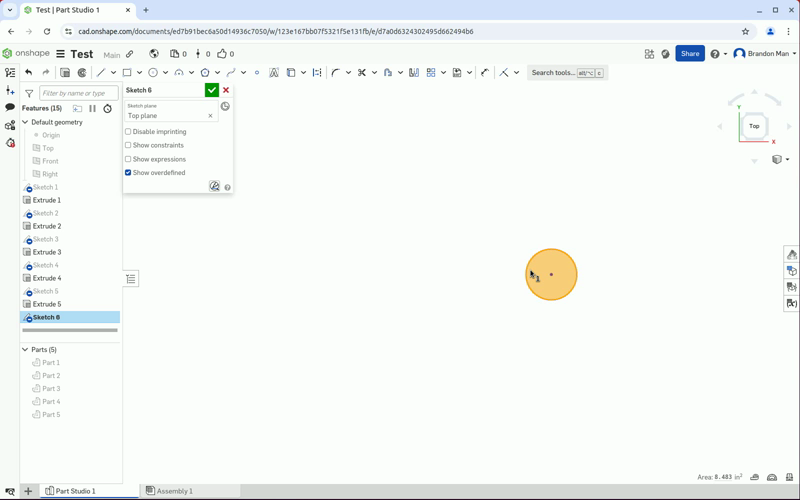
scroll(-6)
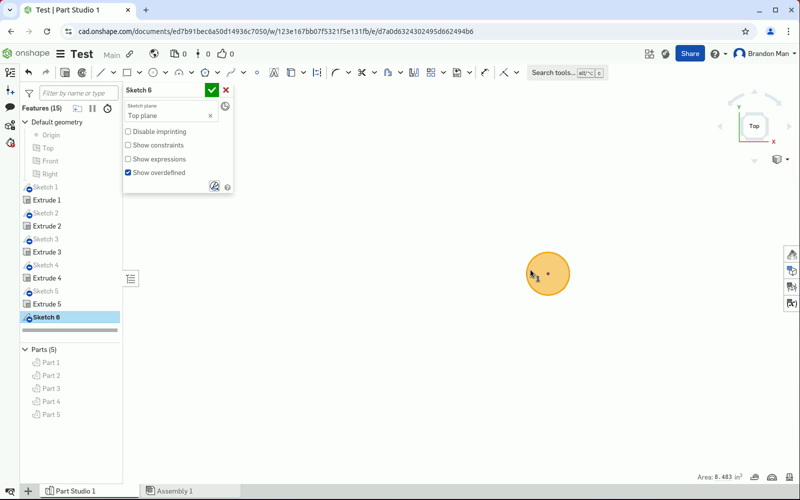
scroll(-6)
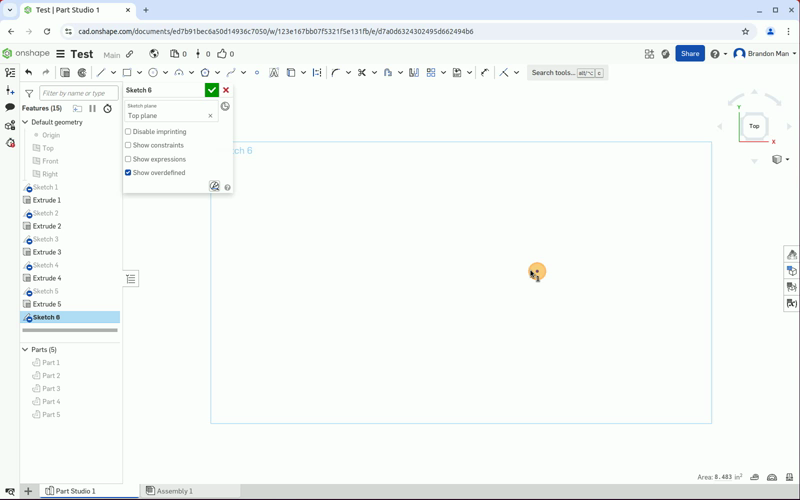
mouse_move(73, 352)
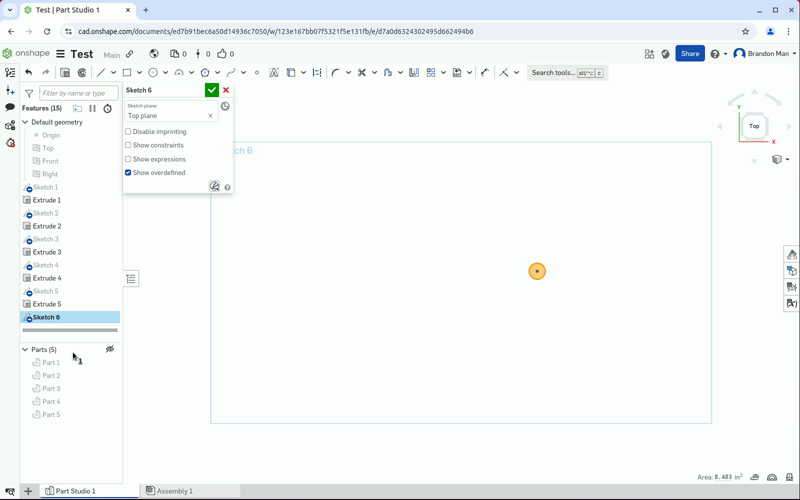
key(shift+y)
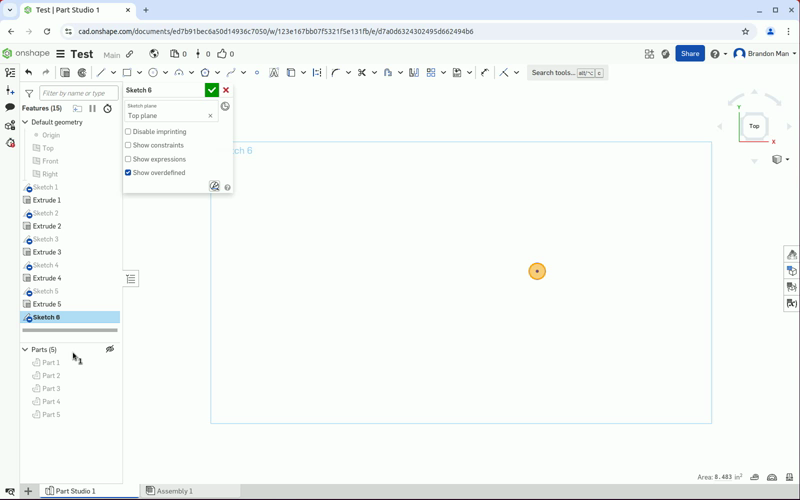
key(shift+e)
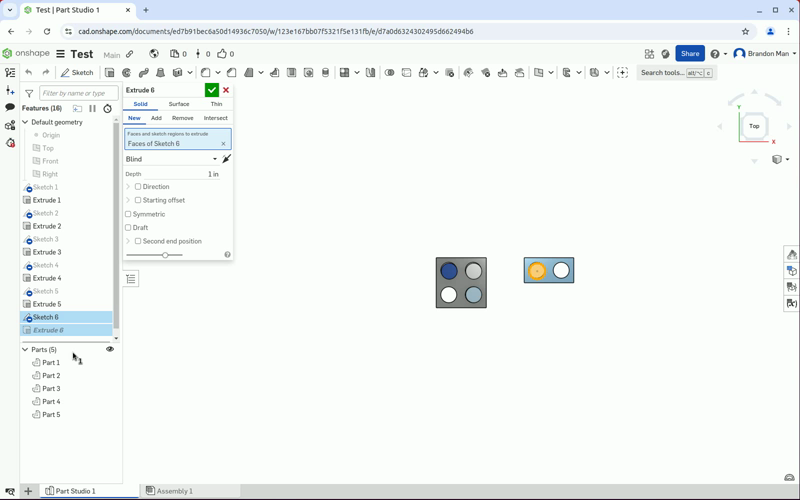
mouse_move(143, 106)
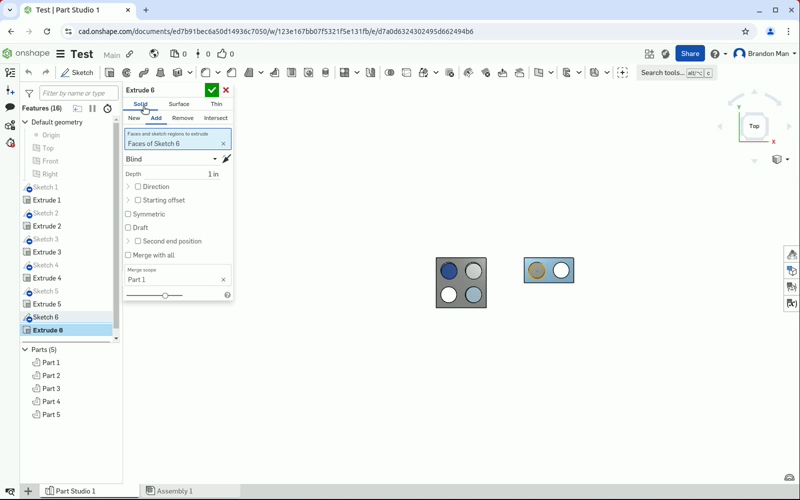
click(143, 106)
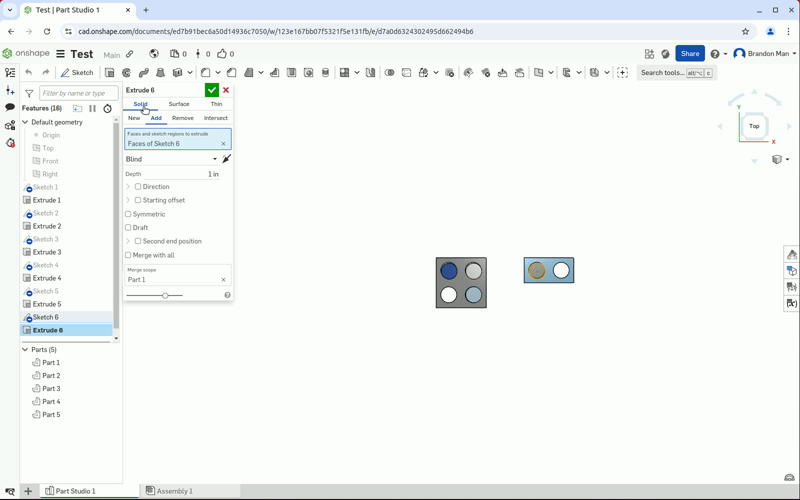
mouse_move(137, 120)
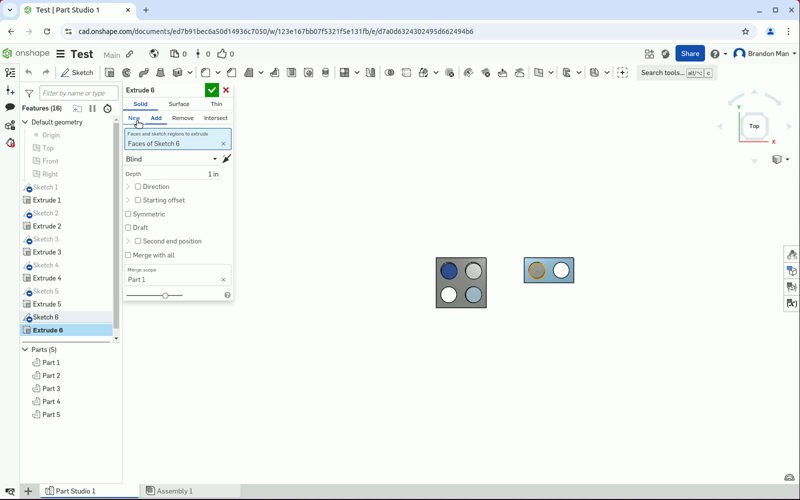
click(137, 120)
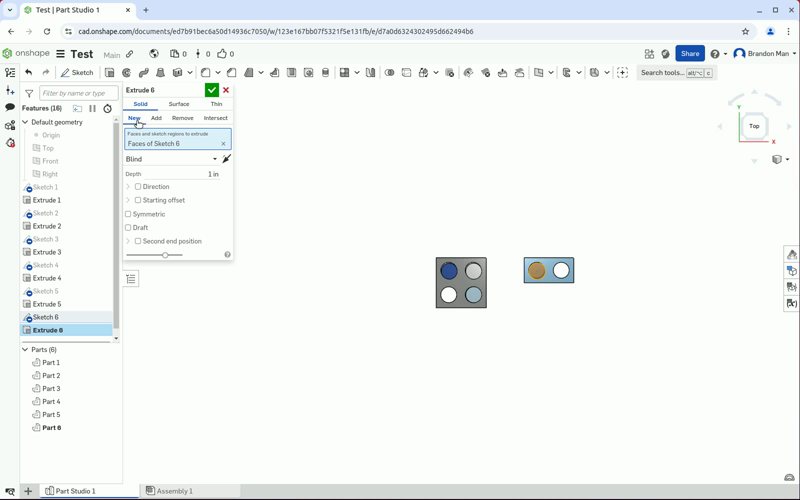
key(tab, 4)
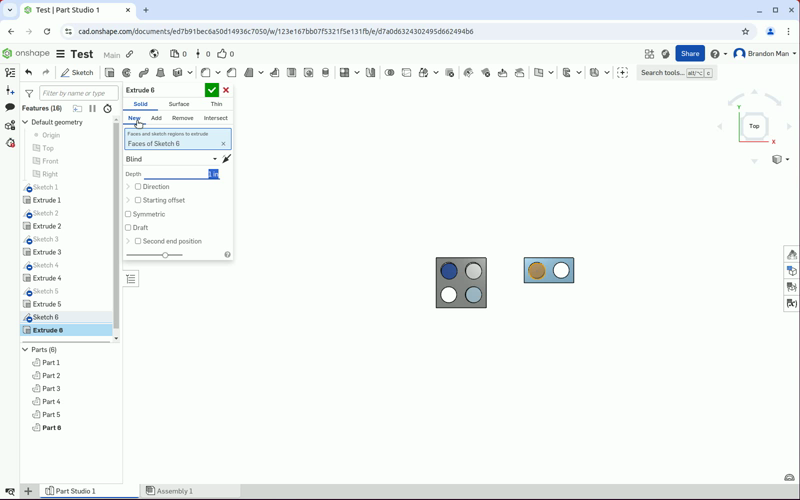
text(7.221)
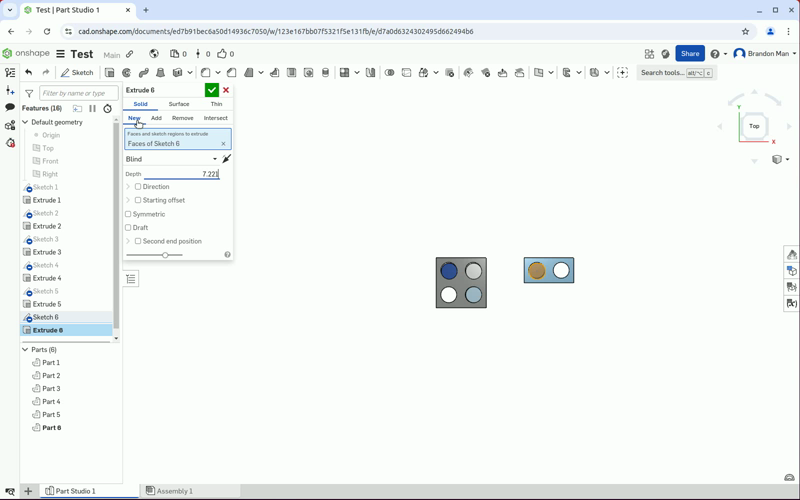
key(enter)
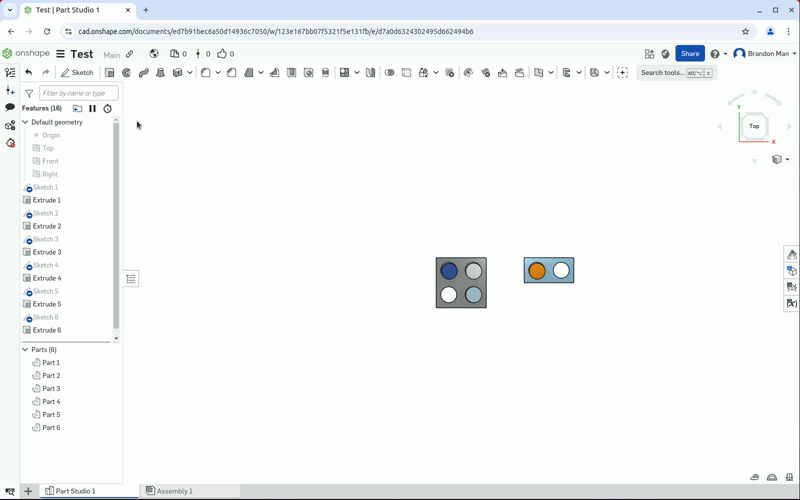
key(shift+h)
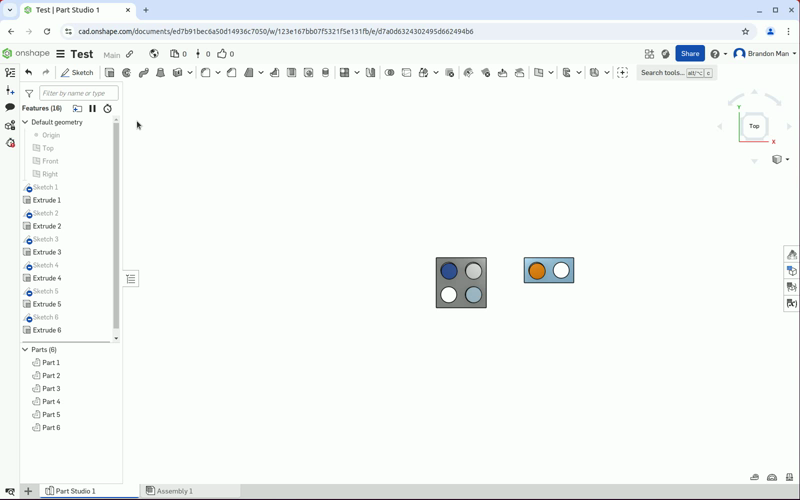
key(shift+h)
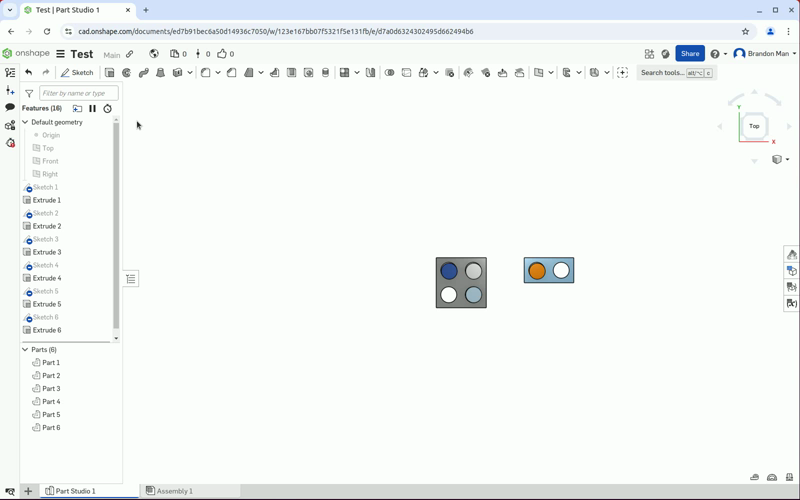
mouse_move(69, 189)
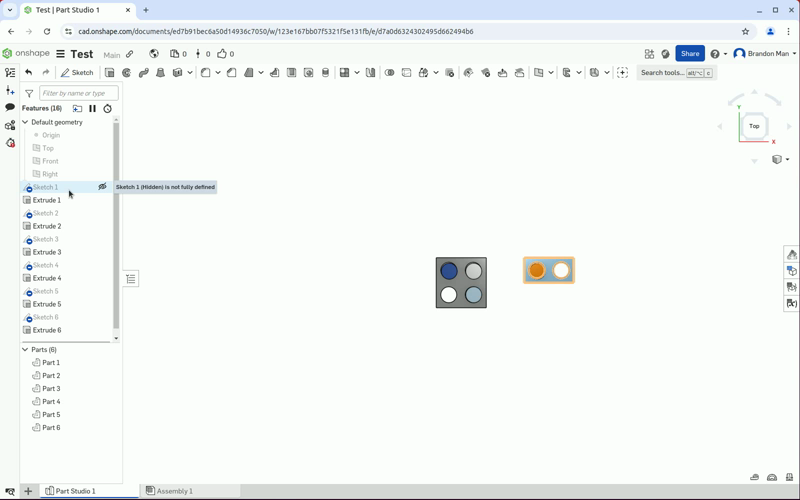
click(69, 189)
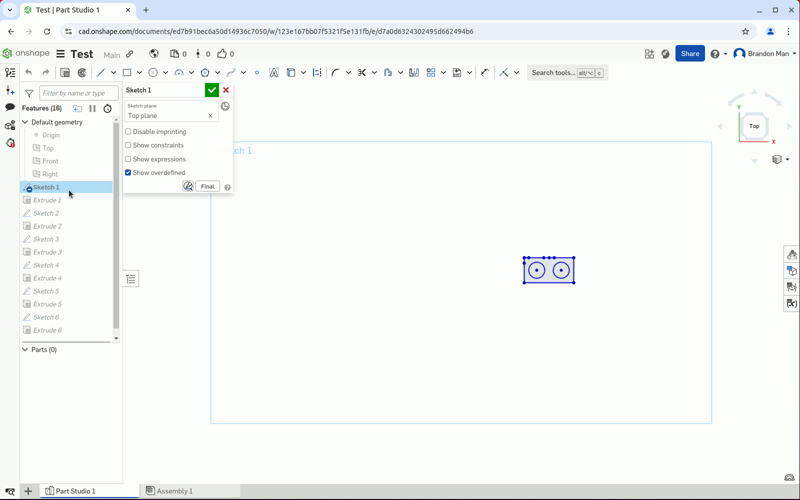
mouse_move(229, 92)
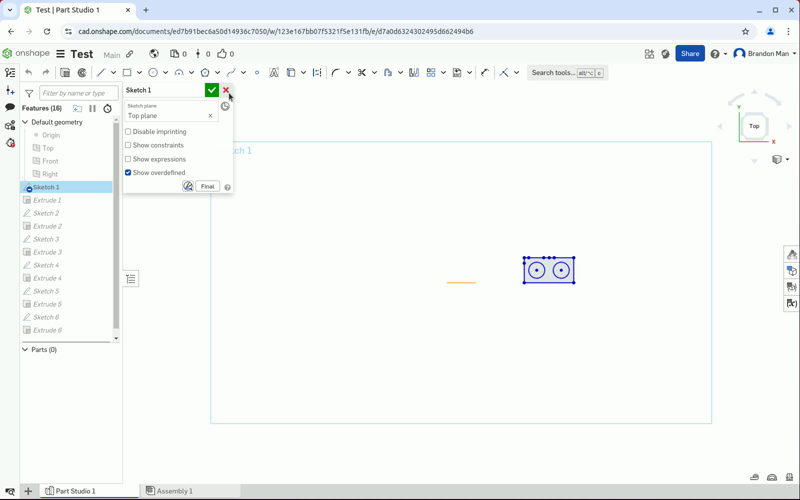
click(229, 92)
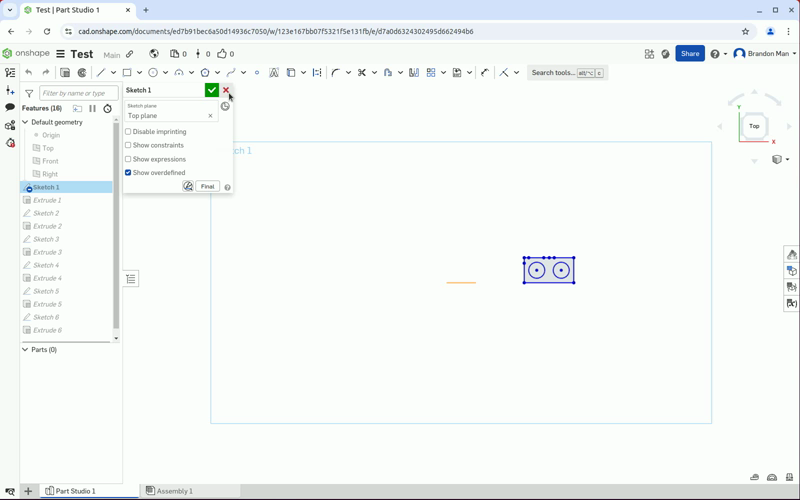
key(shift+s)
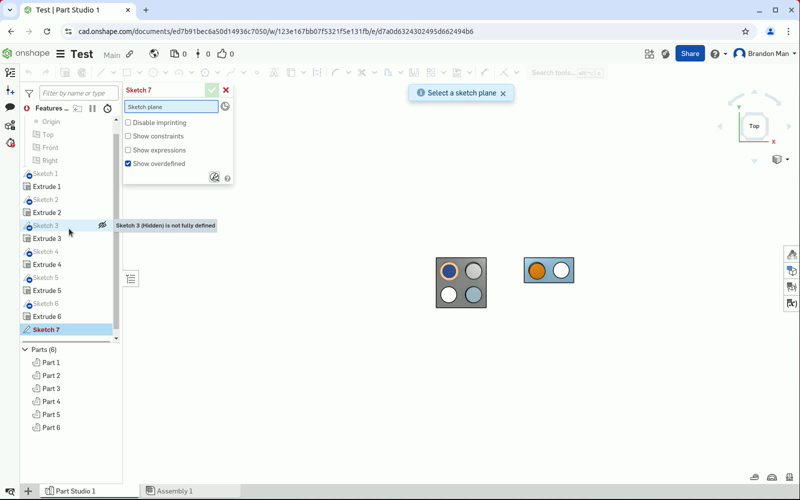
scroll(3)
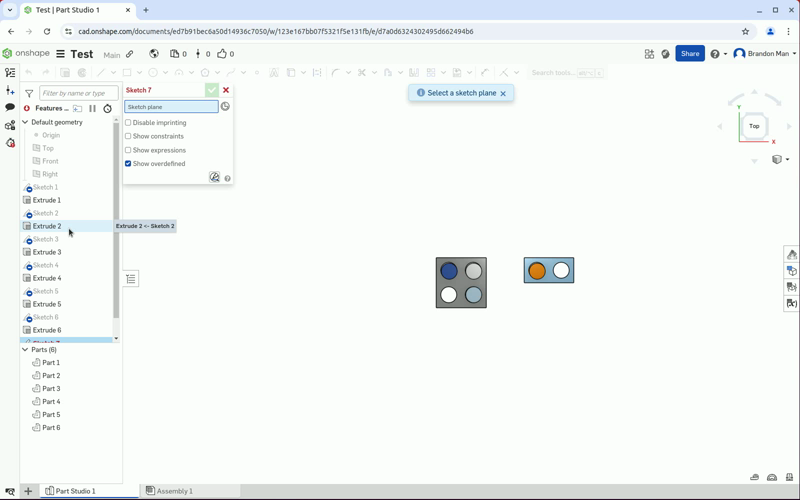
mouse_move(69, 150)
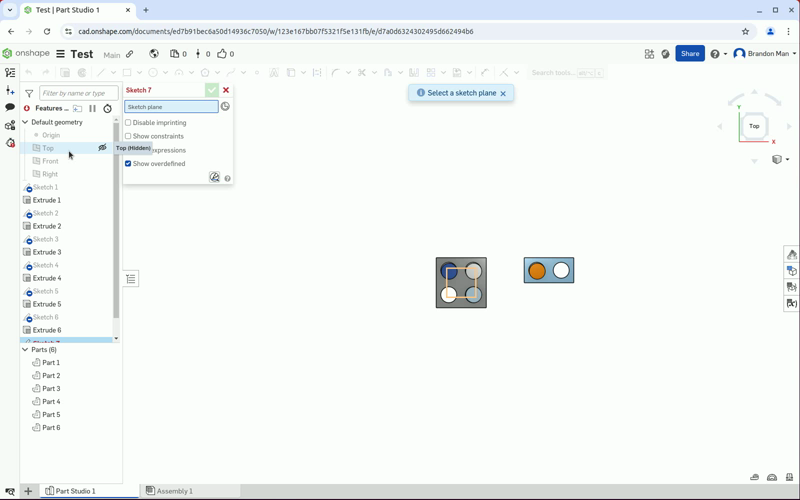
click(69, 150)
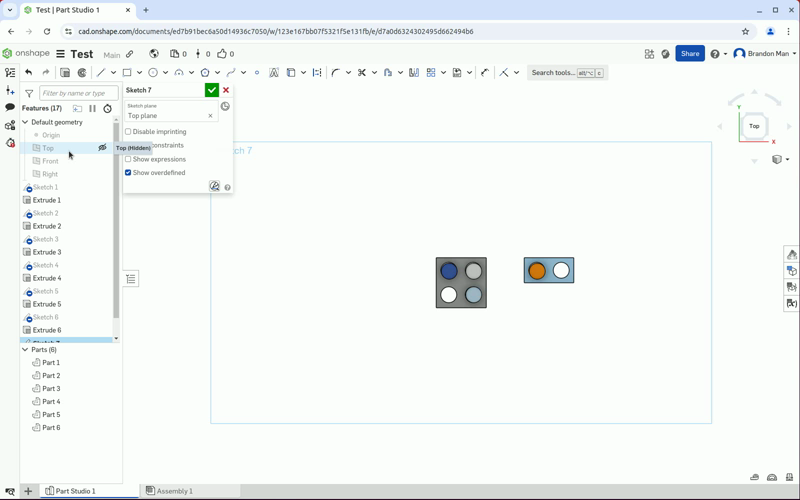
mouse_move(73, 352)
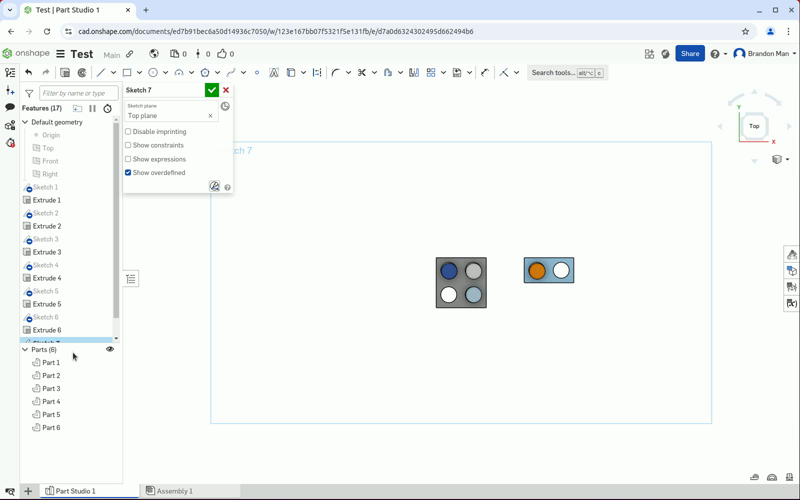
key(y)
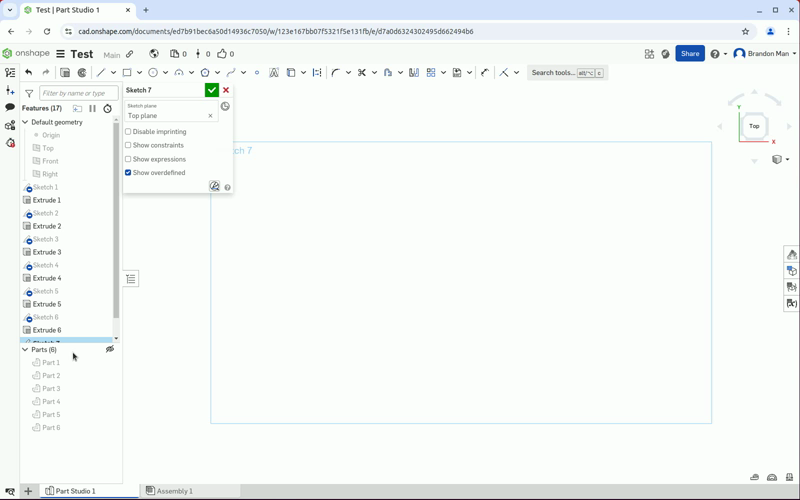
key(c)
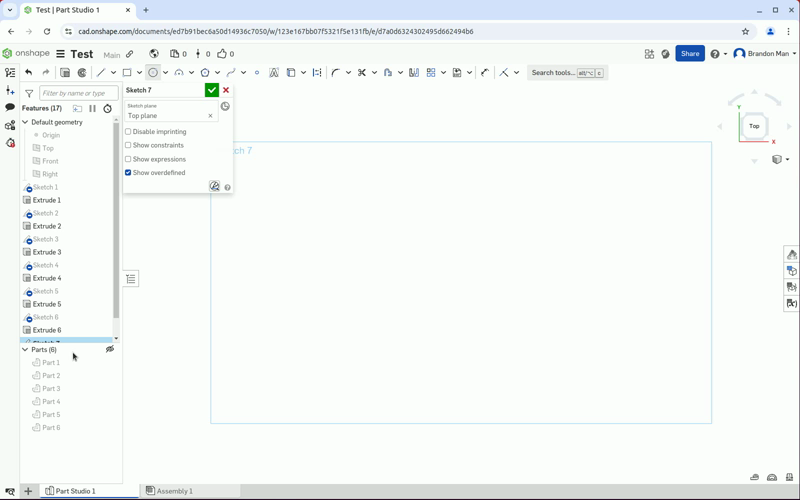
key_down(shift)
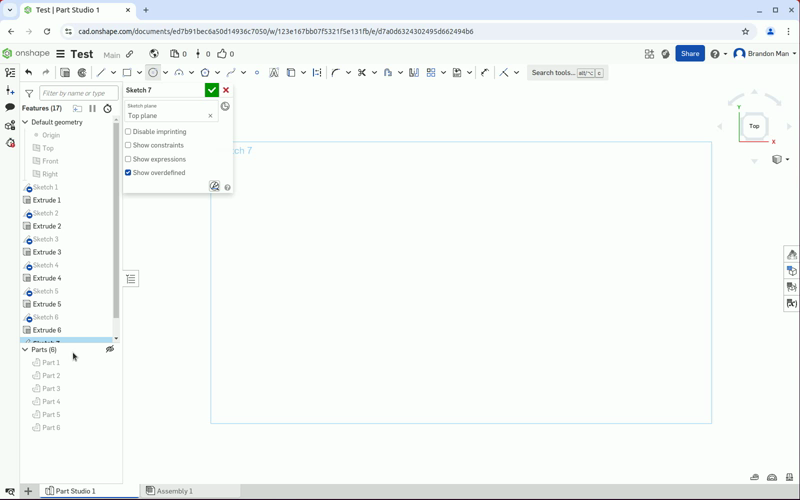
mouse_move(561, 271)
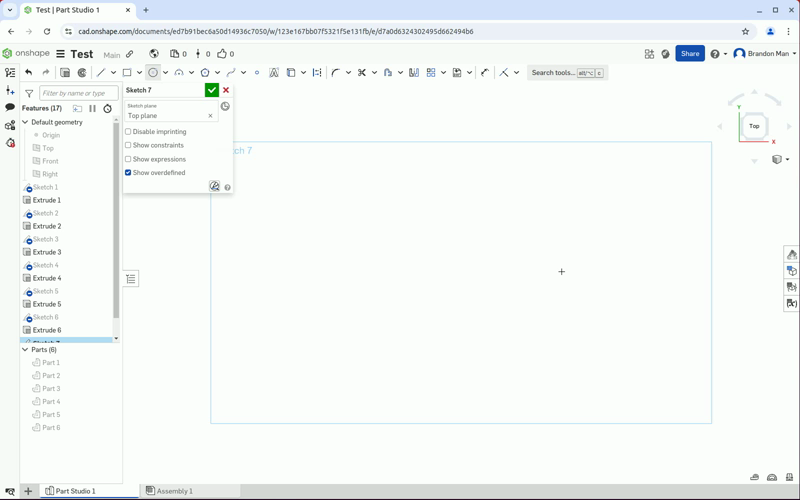
click(561, 271)
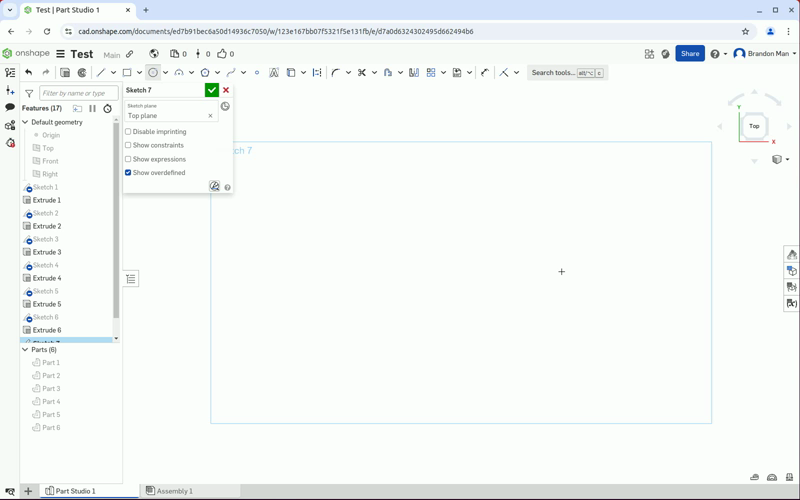
key_up(shift)
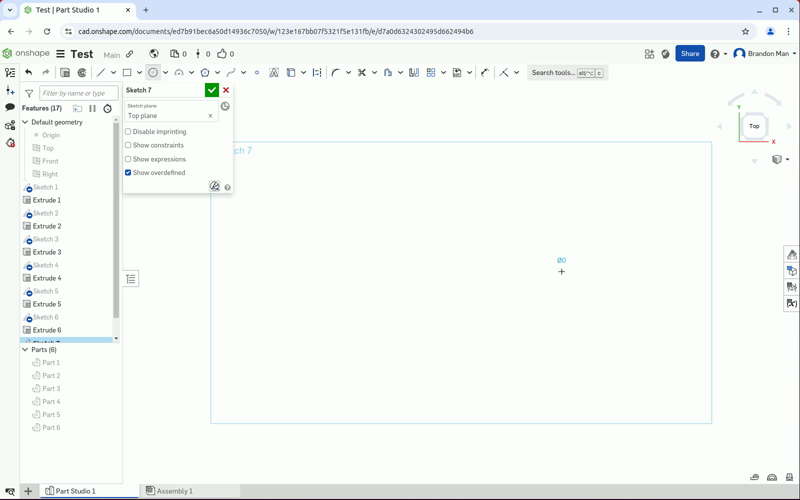
mouse_move(569, 271)
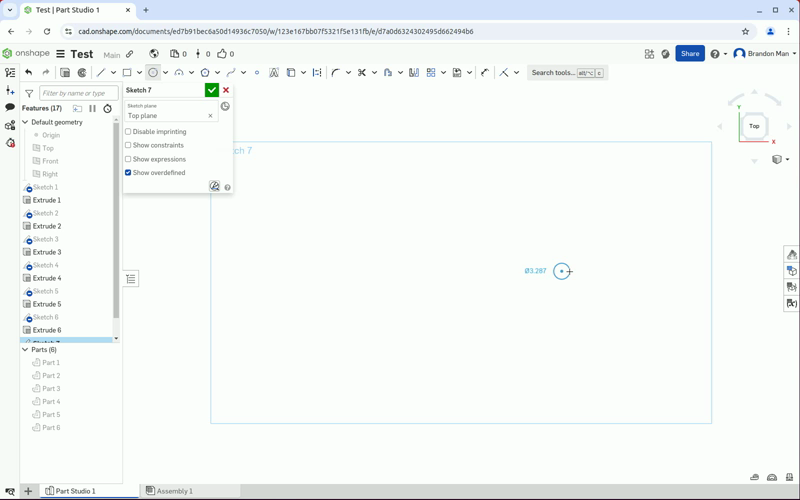
click(569, 271)
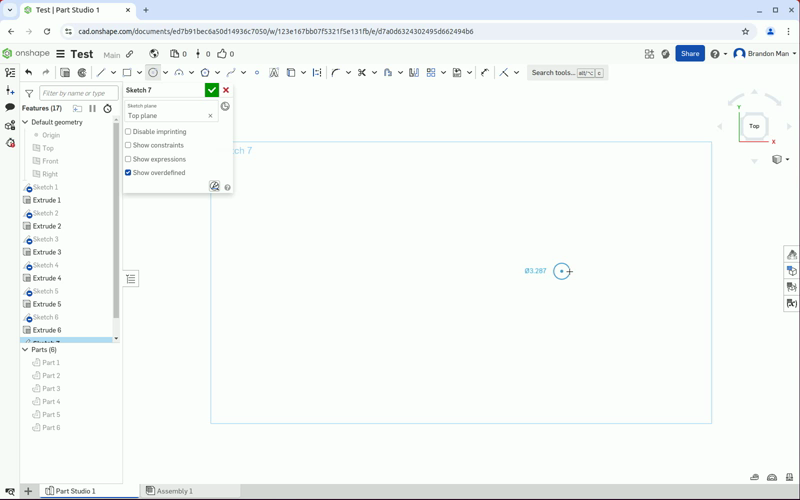
key(esc)
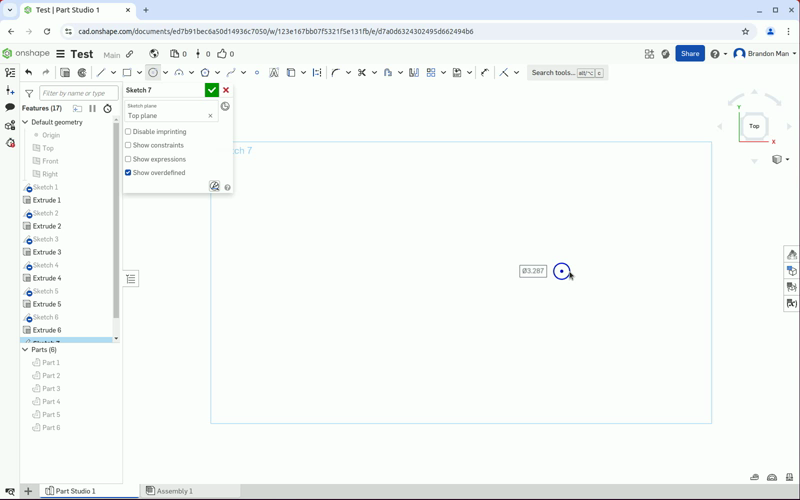
mouse_move(559, 267)
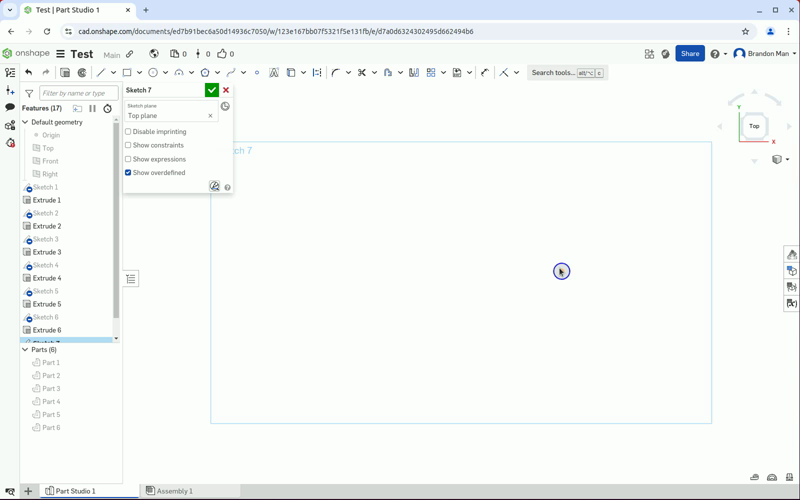
scroll(6)
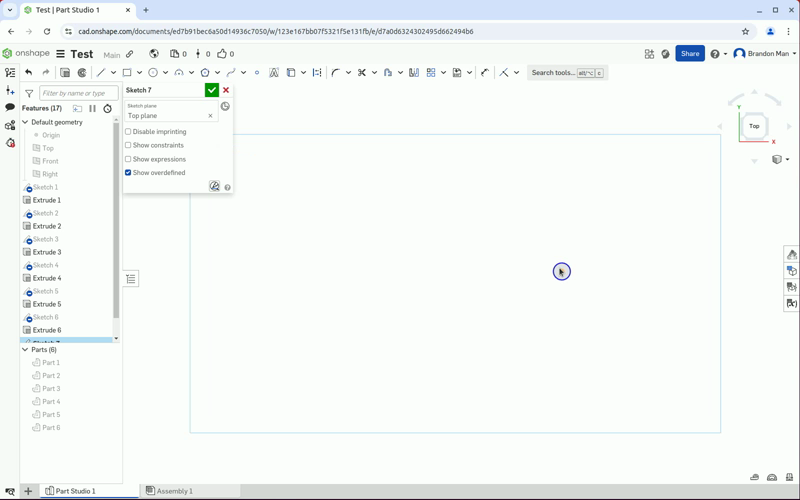
scroll(6)
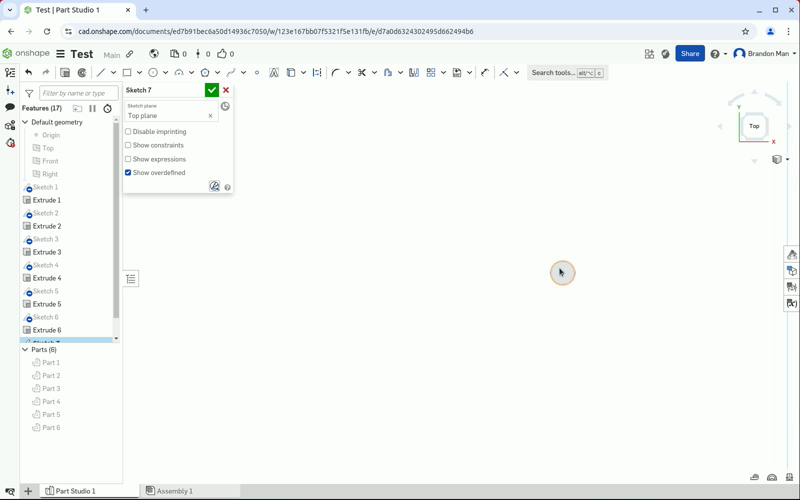
scroll(6)
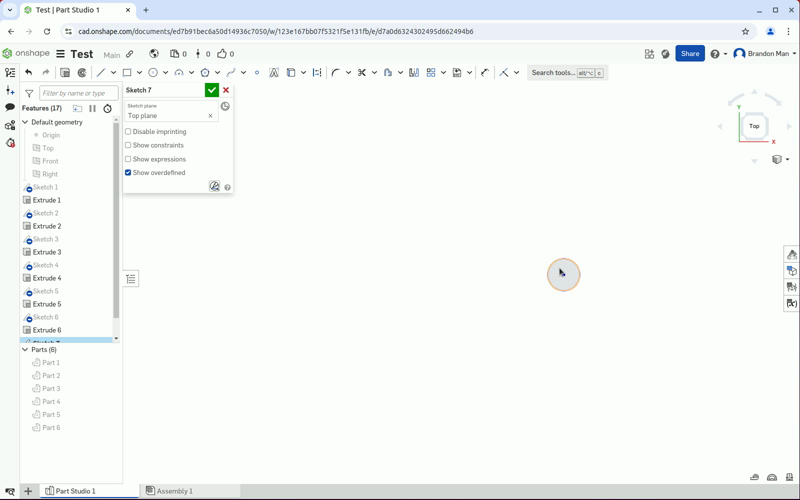
scroll(6)
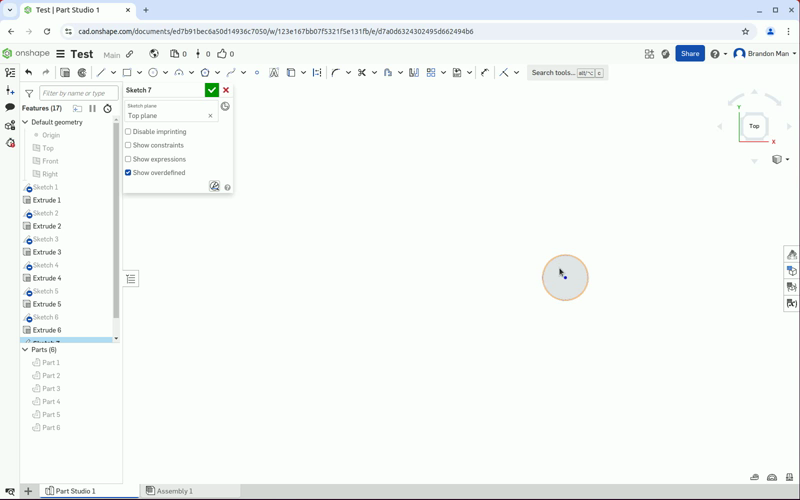
scroll(6)
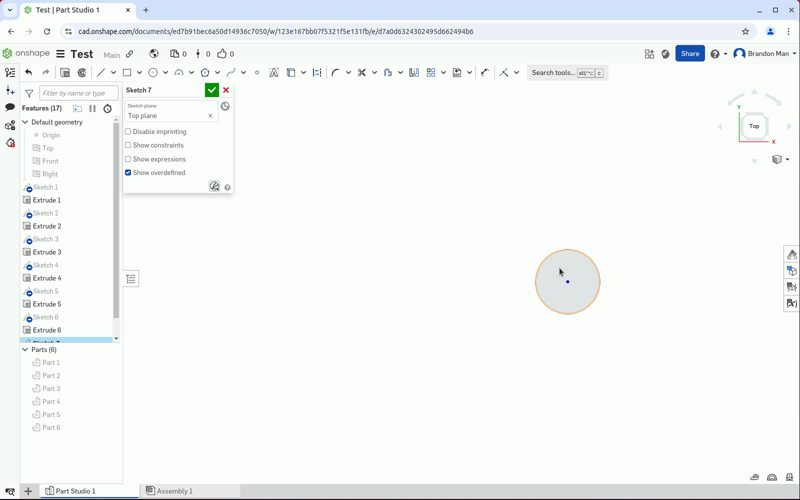
scroll(6)
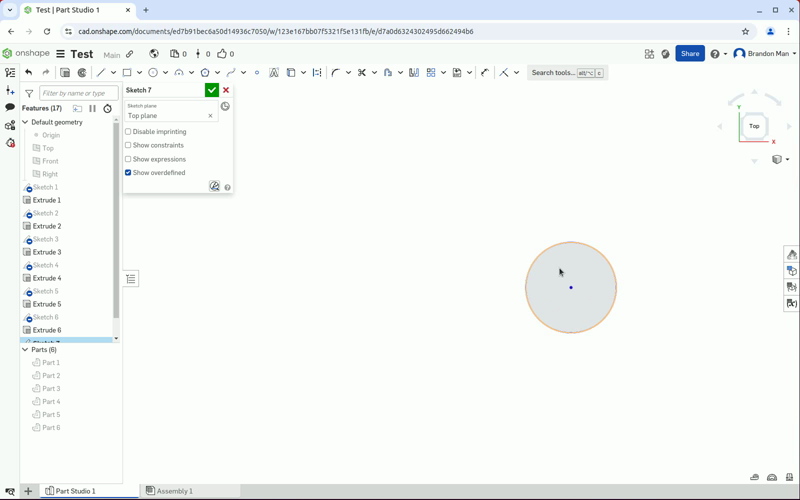
scroll(6)
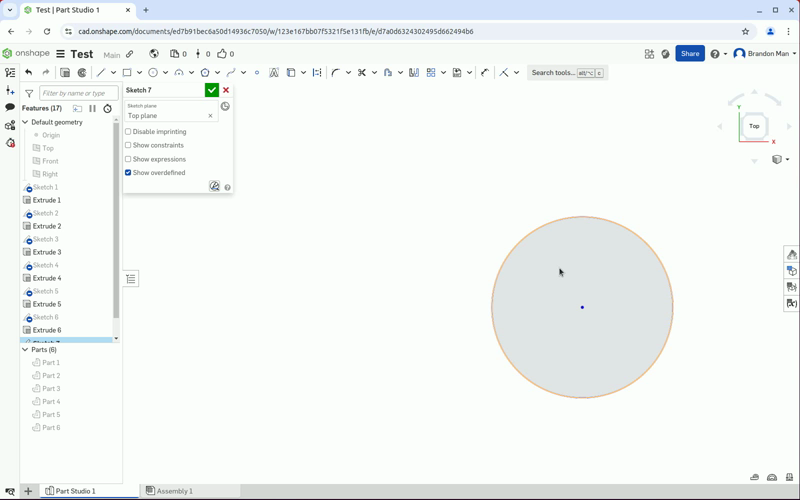
click(559, 267)
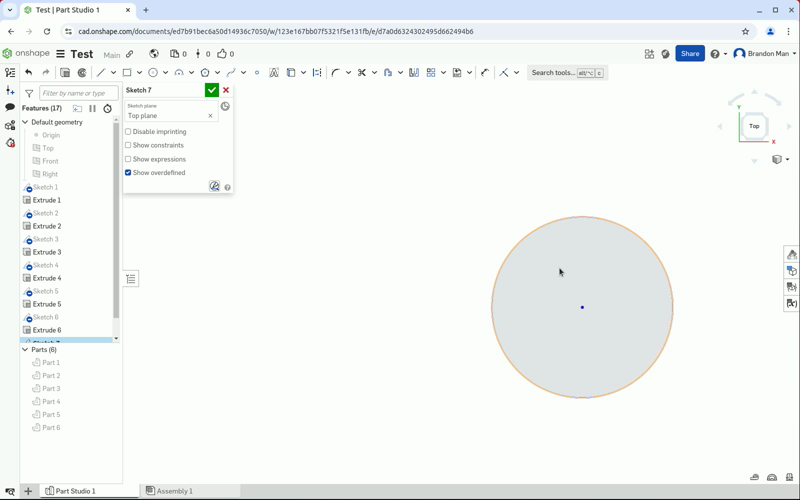
scroll(-6)
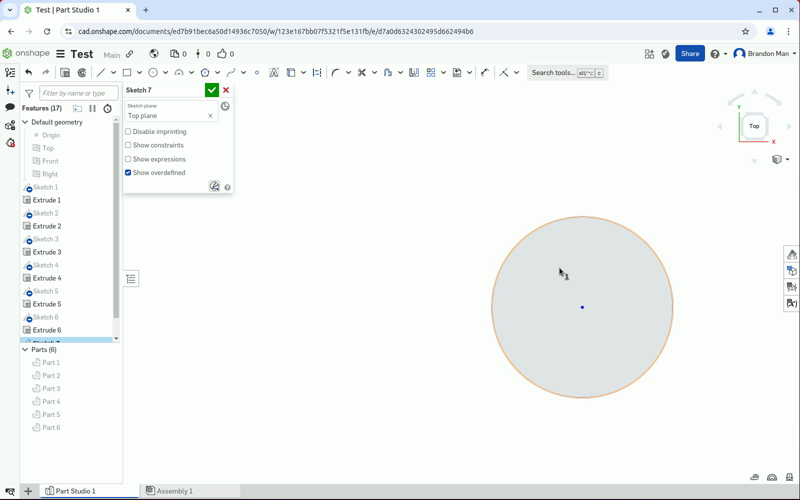
scroll(-6)
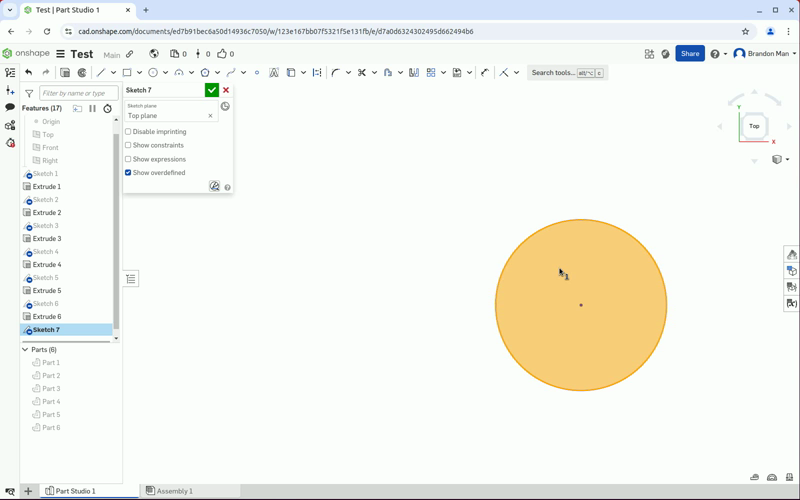
scroll(-6)
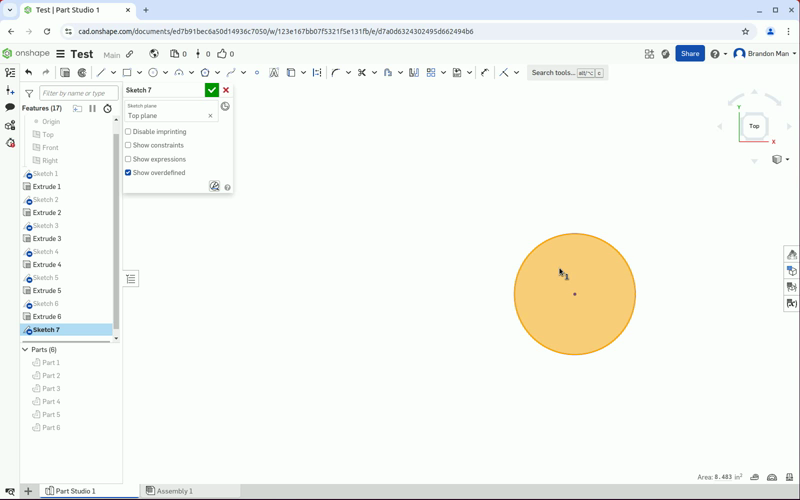
scroll(-6)
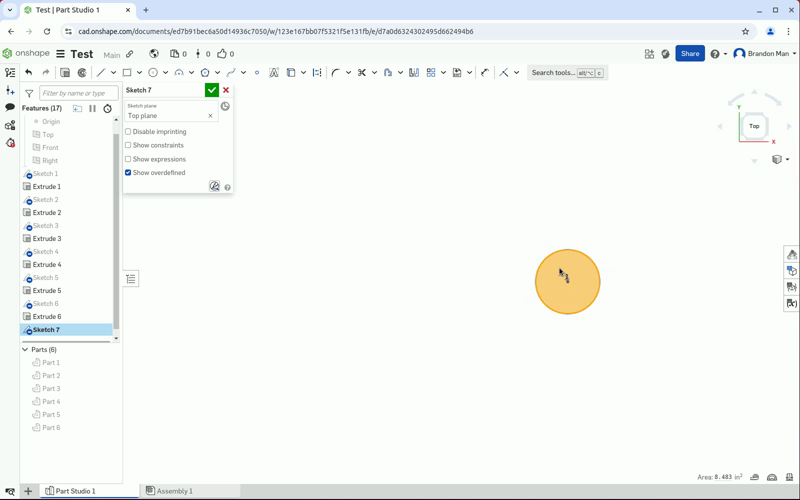
scroll(-6)
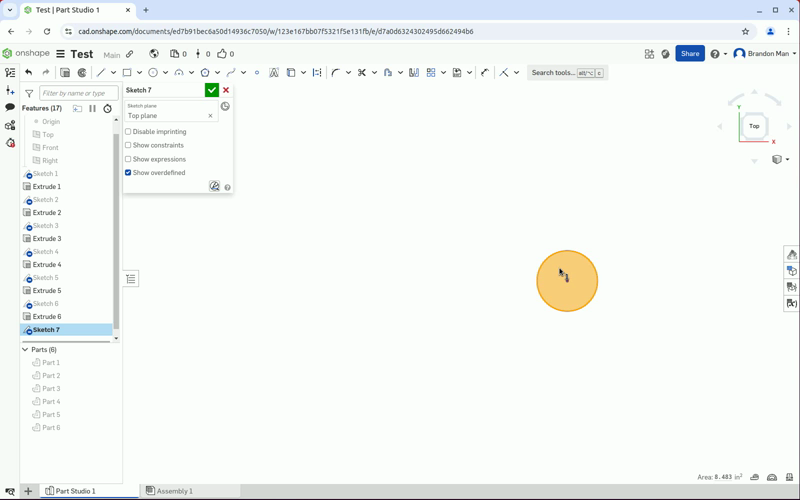
scroll(-6)
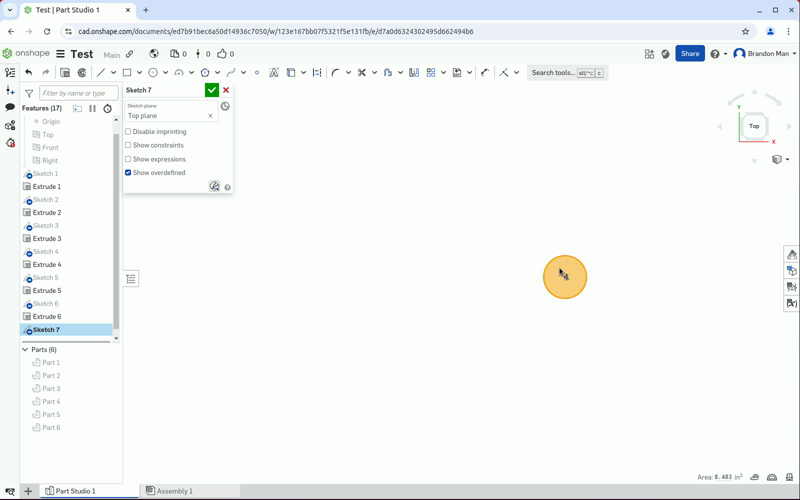
scroll(-6)
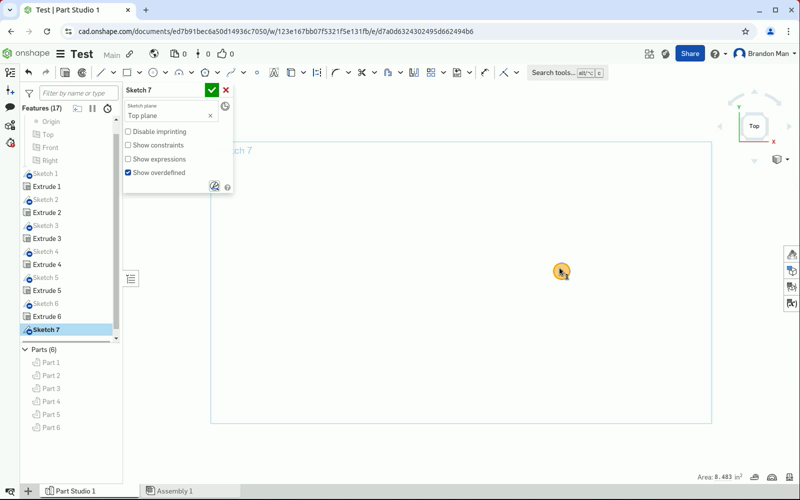
mouse_move(73, 352)
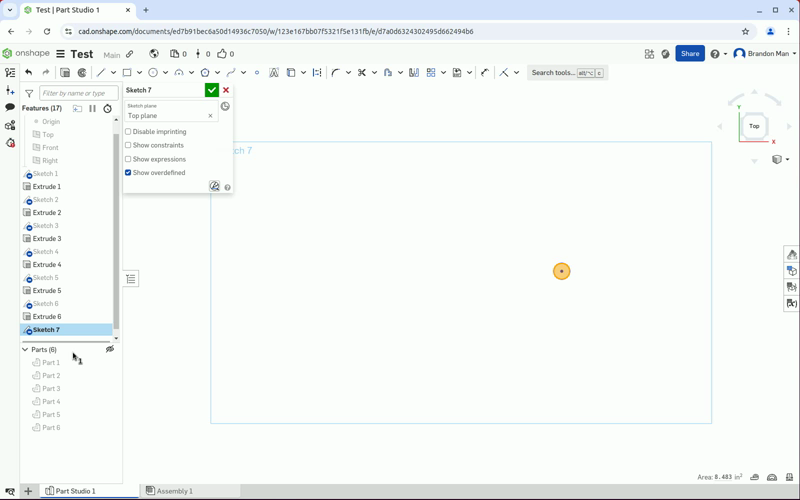
key(shift+y)
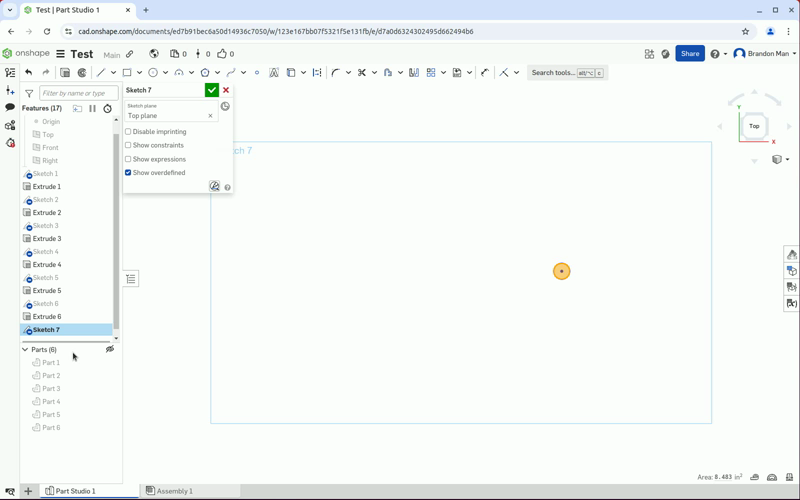
key(shift+e)
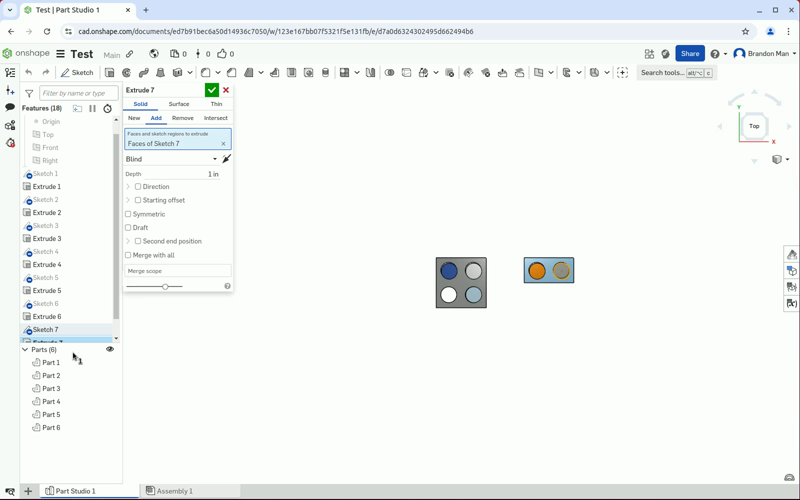
mouse_move(143, 106)
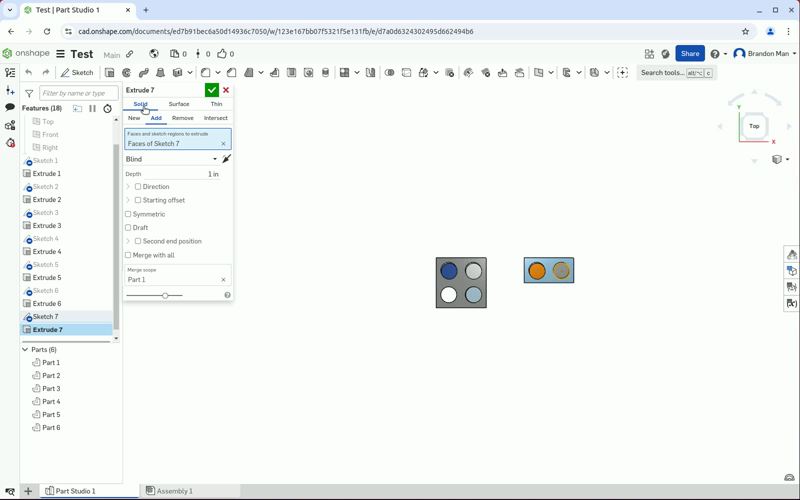
click(143, 106)
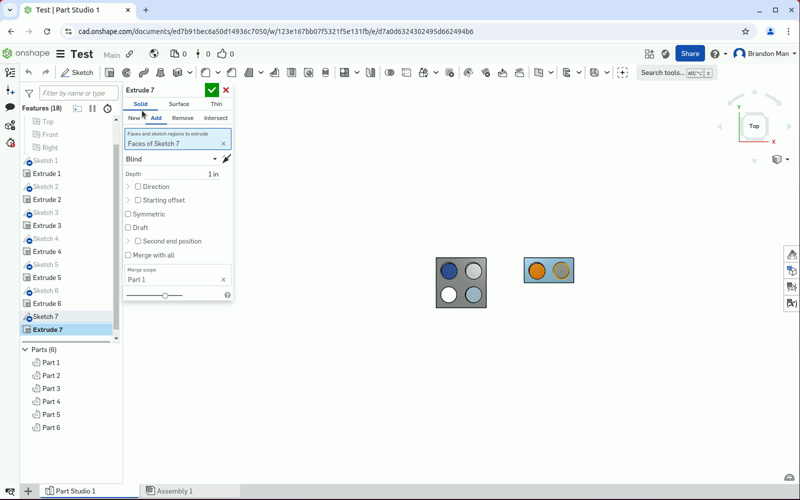
mouse_move(137, 120)
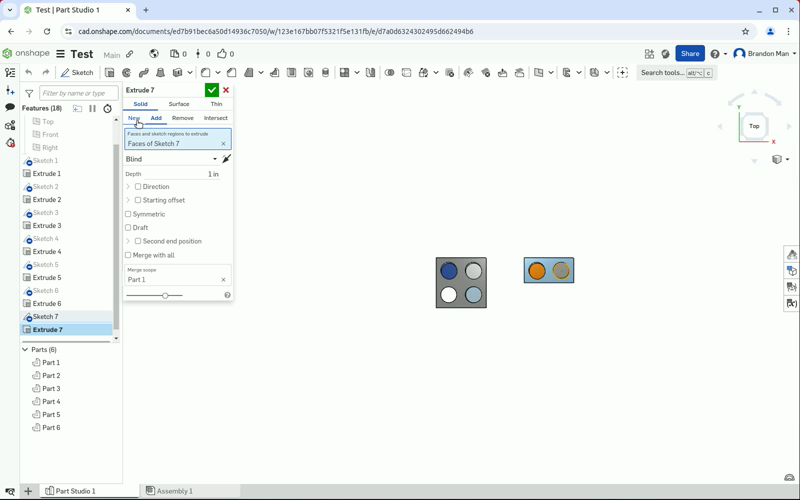
click(137, 120)
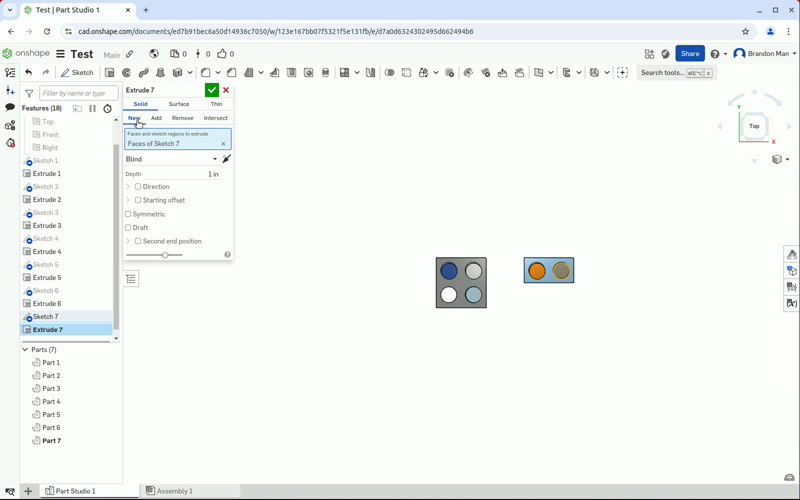
key(tab, 4)
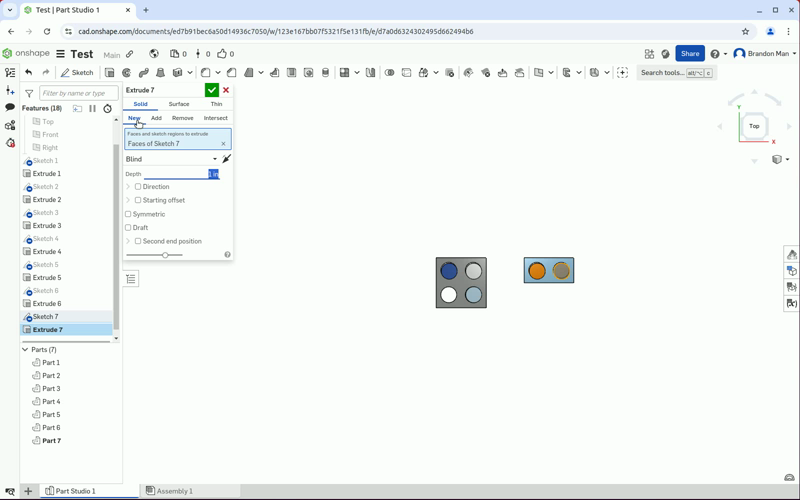
text(7.221)
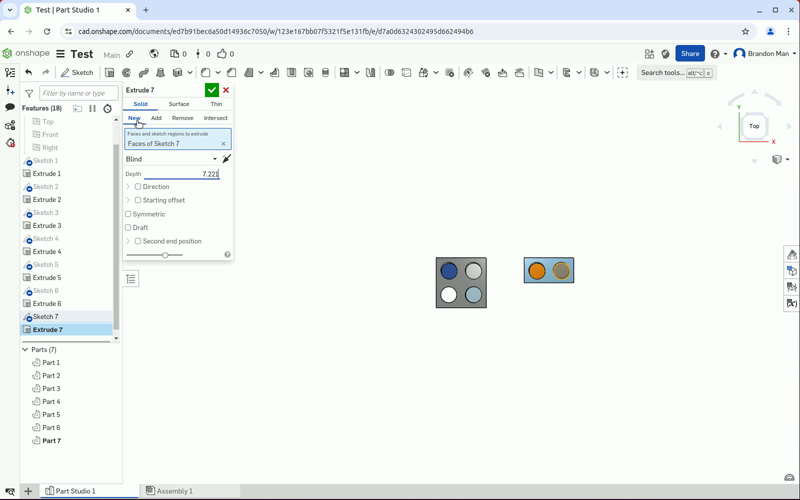
key(enter)
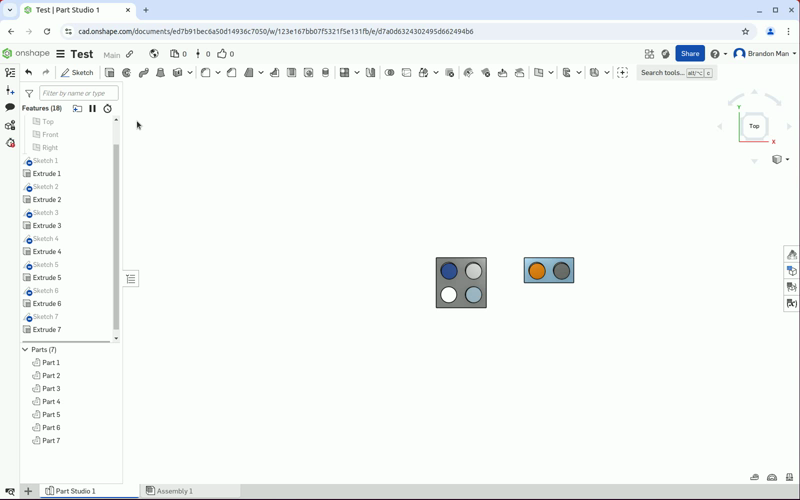
key(shift+h)
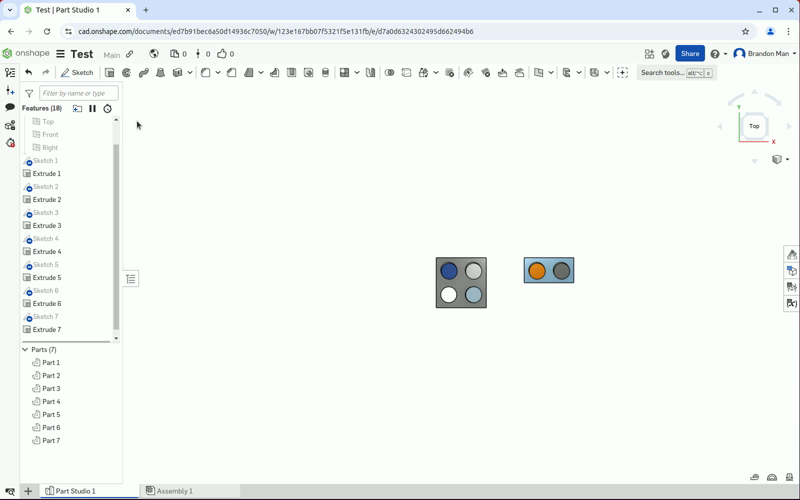
key(shift+h)
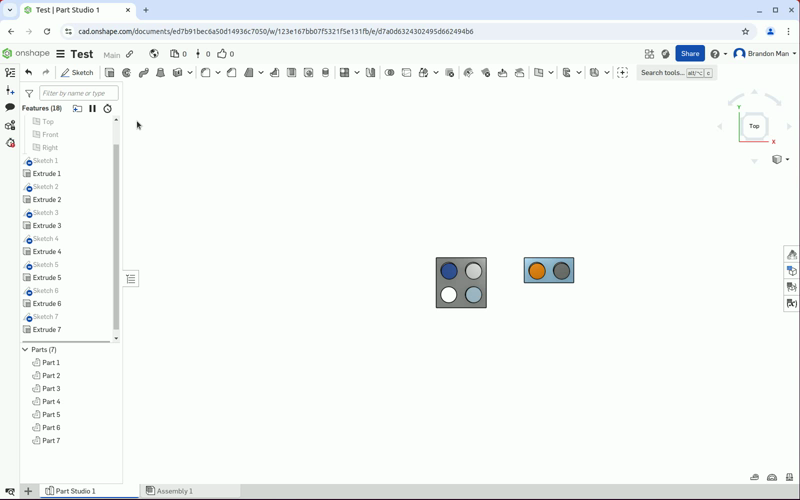
mouse_move(69, 163)
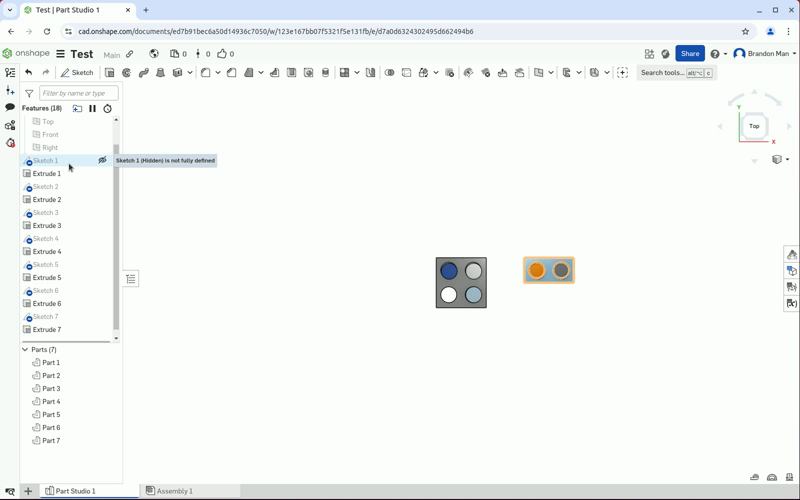
click(69, 163)
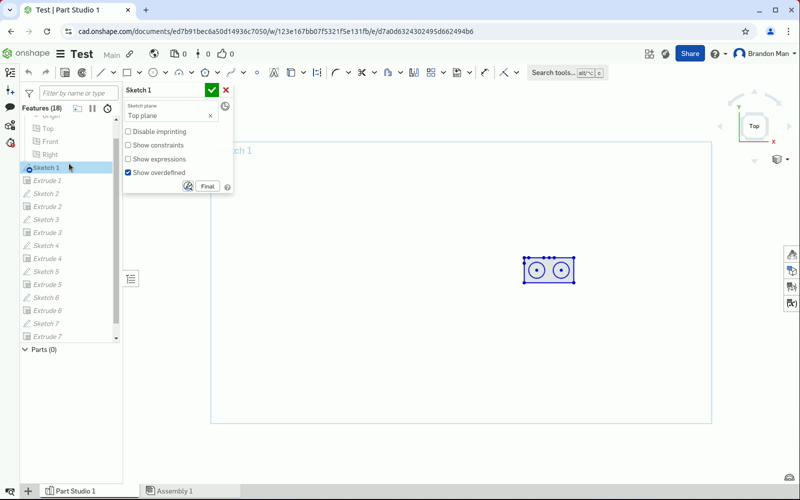
mouse_move(229, 92)
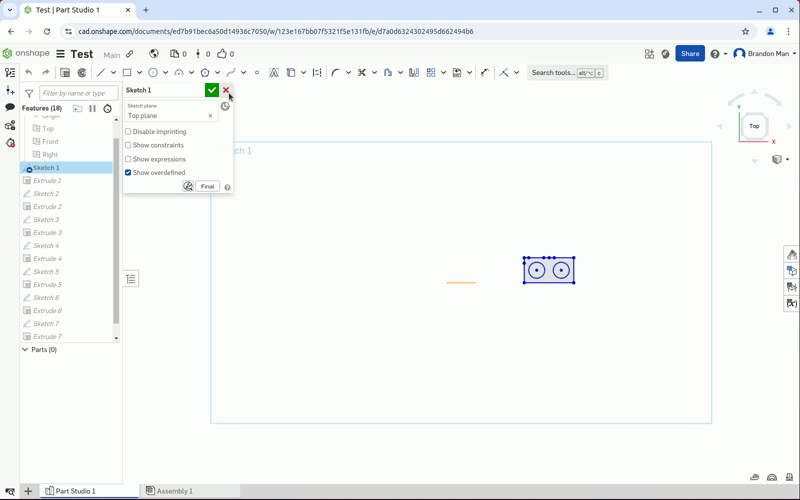
click(229, 92)
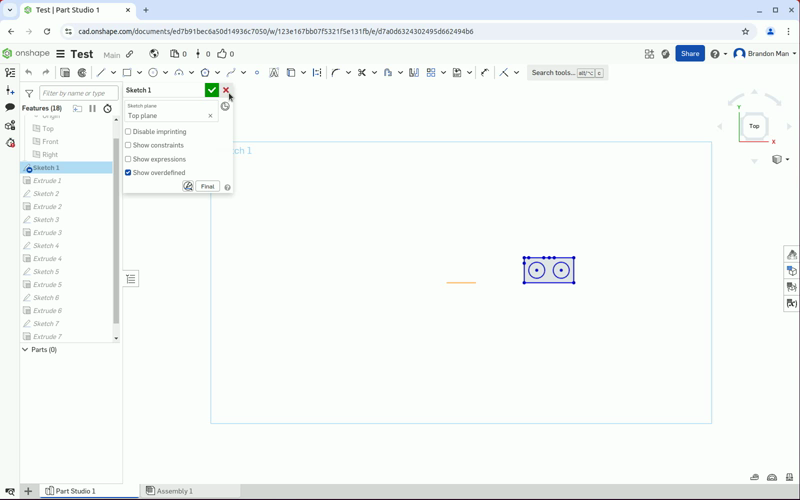
key(shift+s)
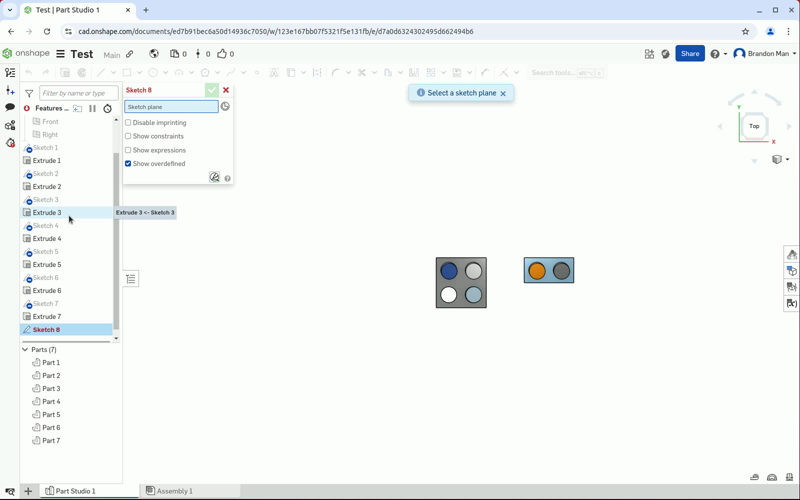
scroll(3)
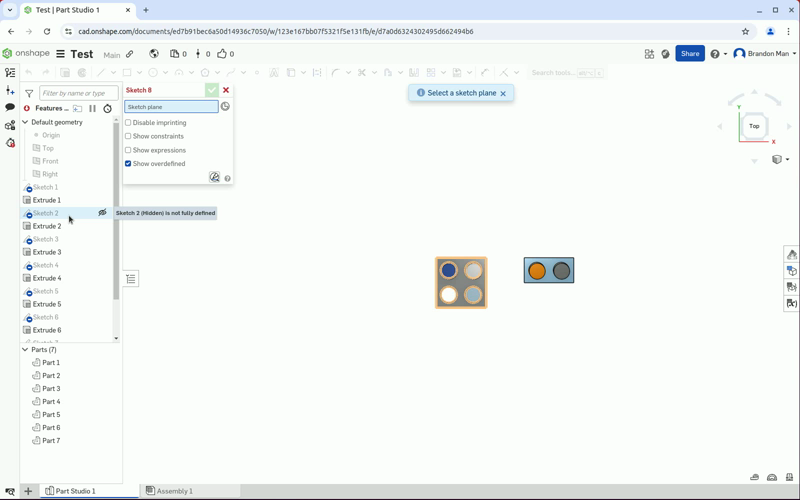
mouse_move(69, 150)
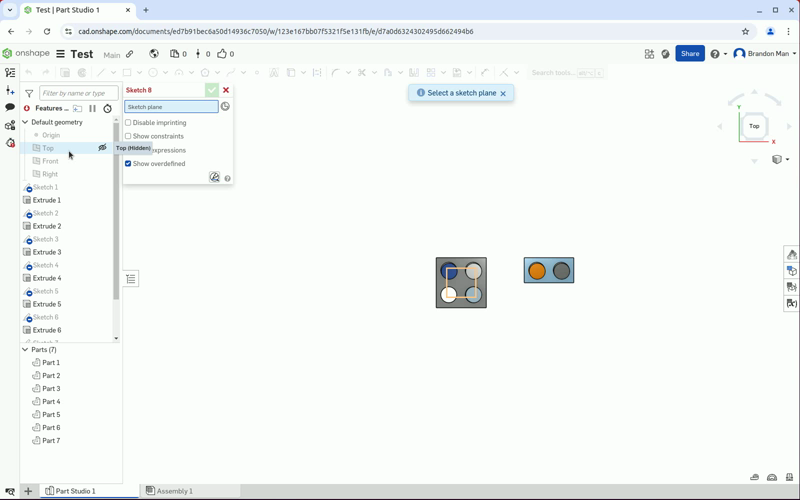
click(69, 150)
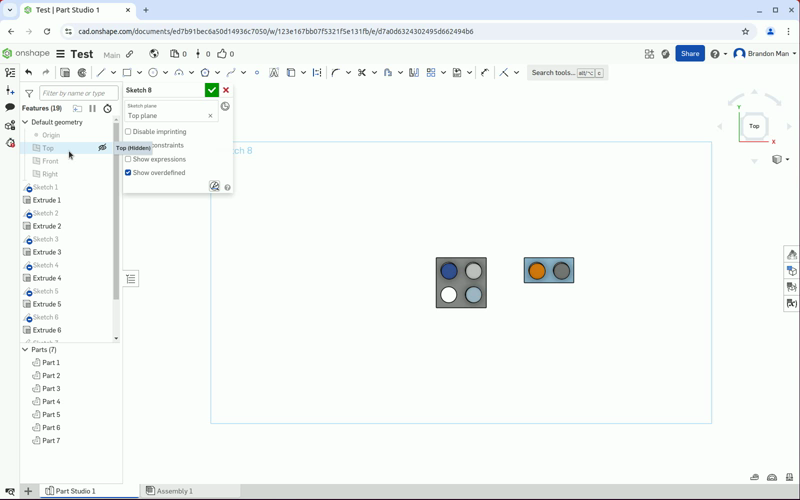
mouse_move(73, 352)
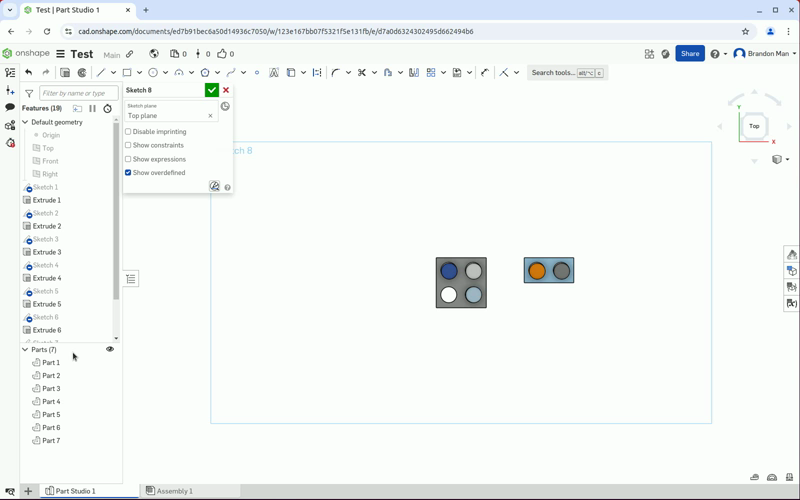
key(y)
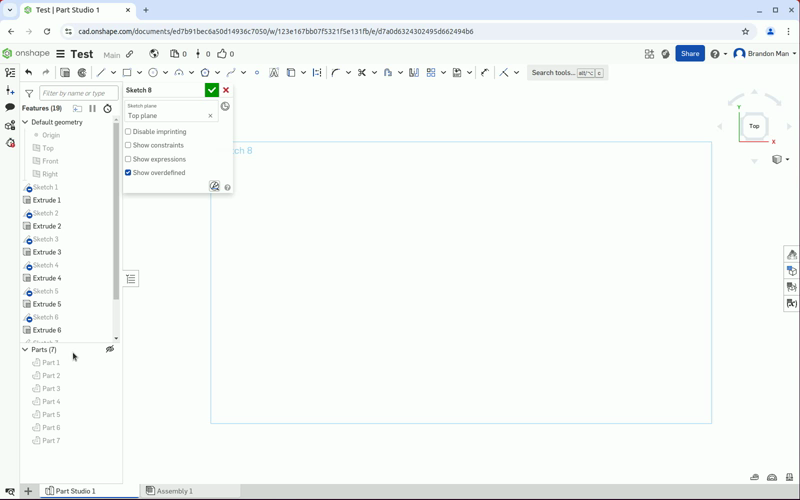
key(c)
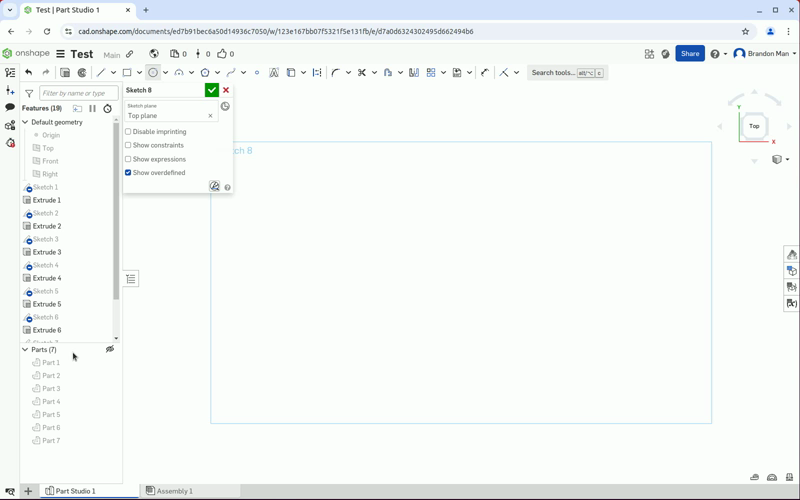
key_down(shift)
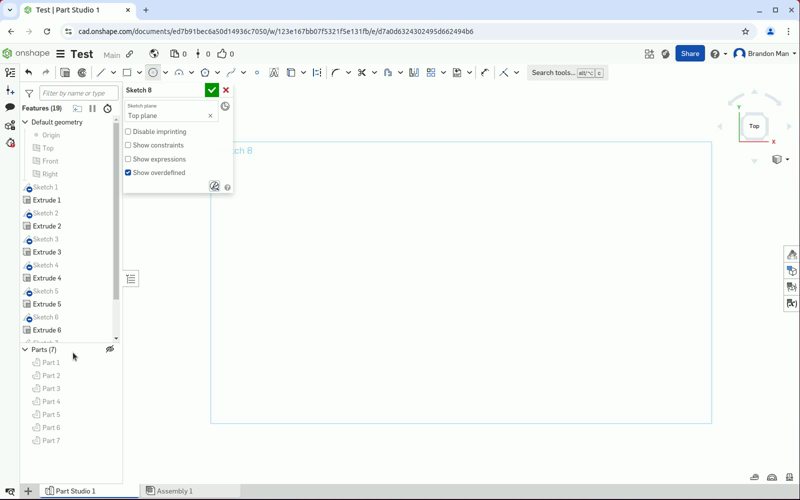
mouse_move(449, 294)
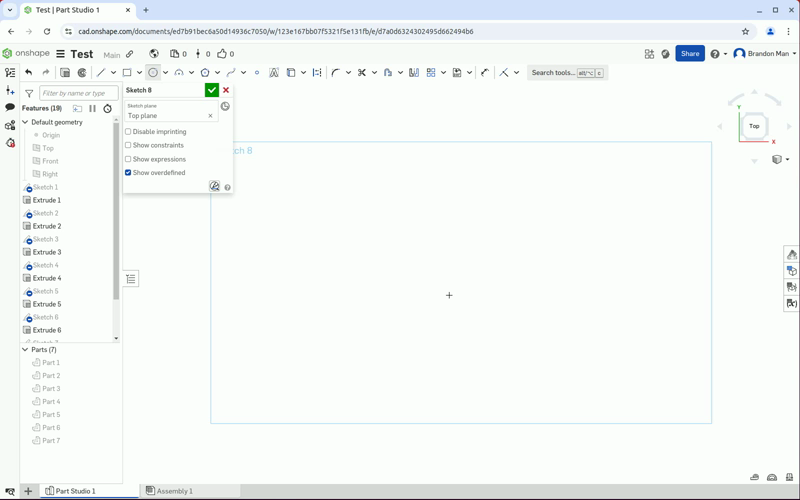
click(449, 294)
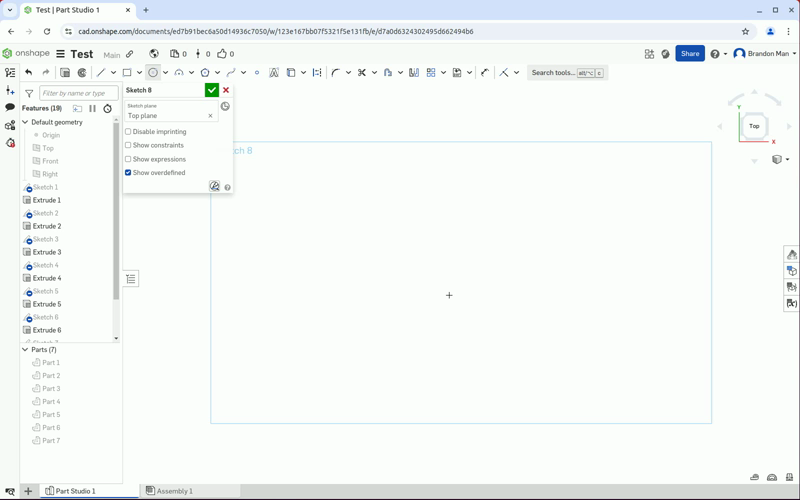
key_up(shift)
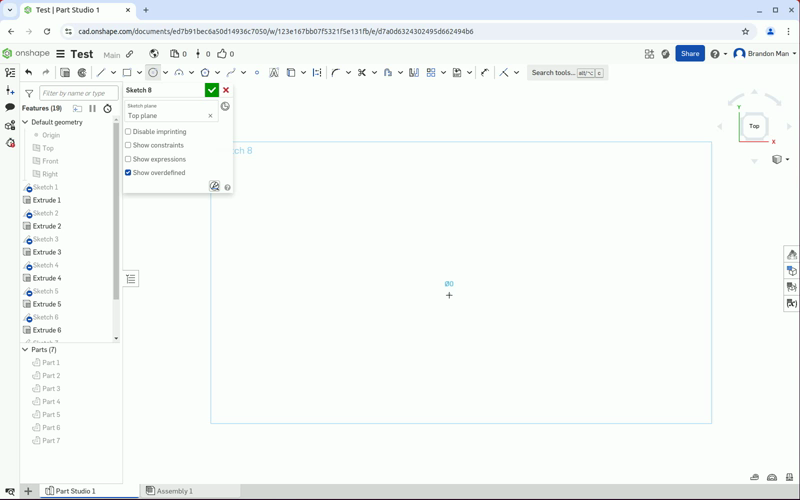
mouse_move(457, 294)
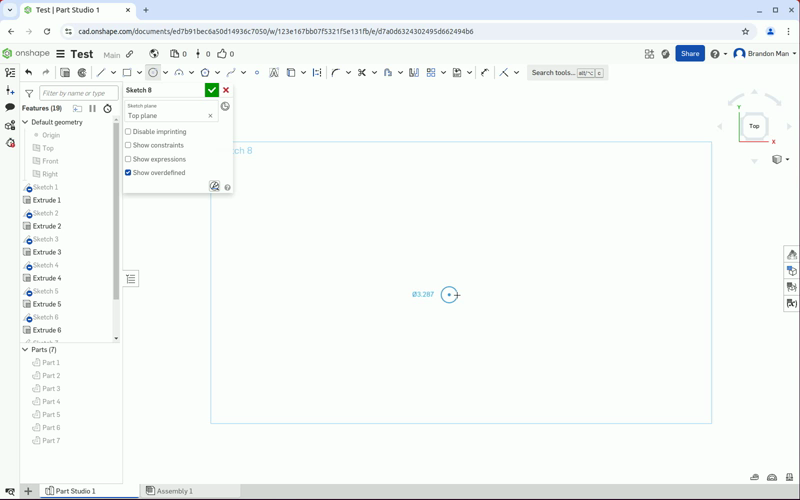
click(457, 294)
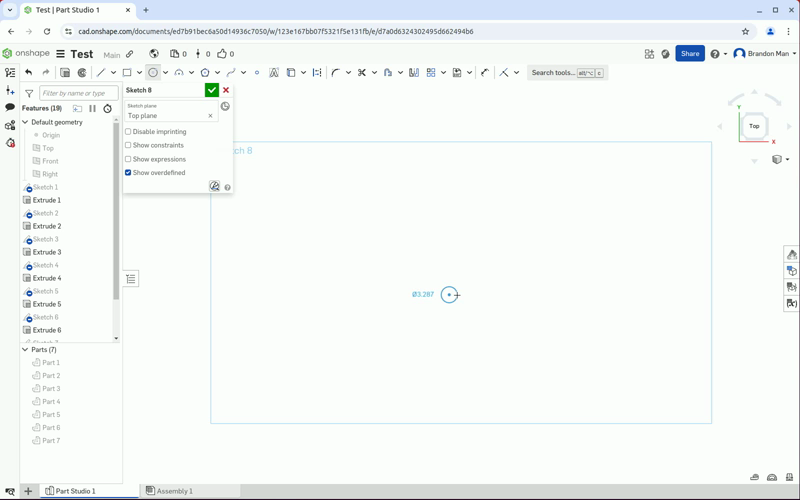
key(esc)
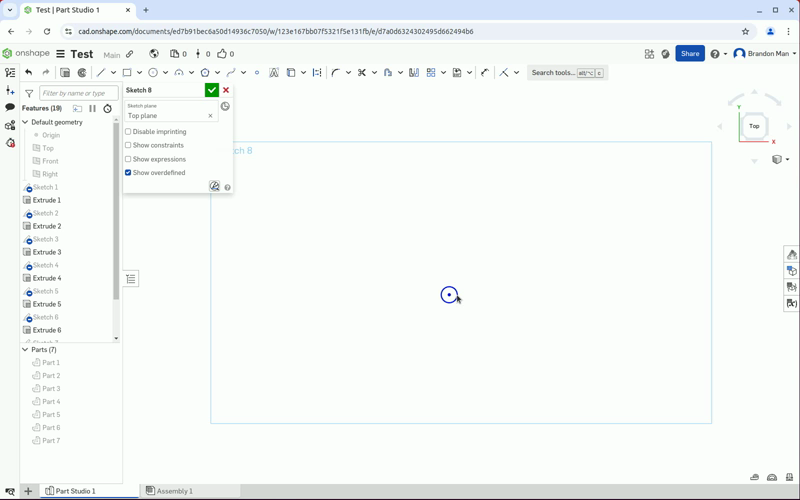
mouse_move(445, 295)
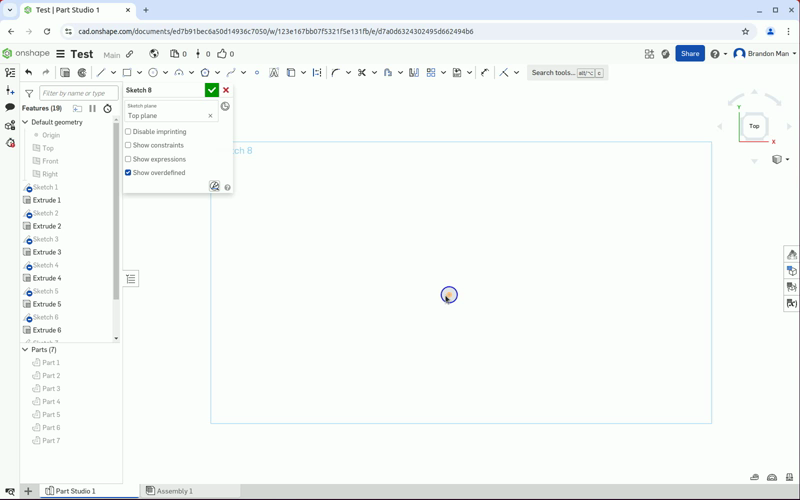
scroll(6)
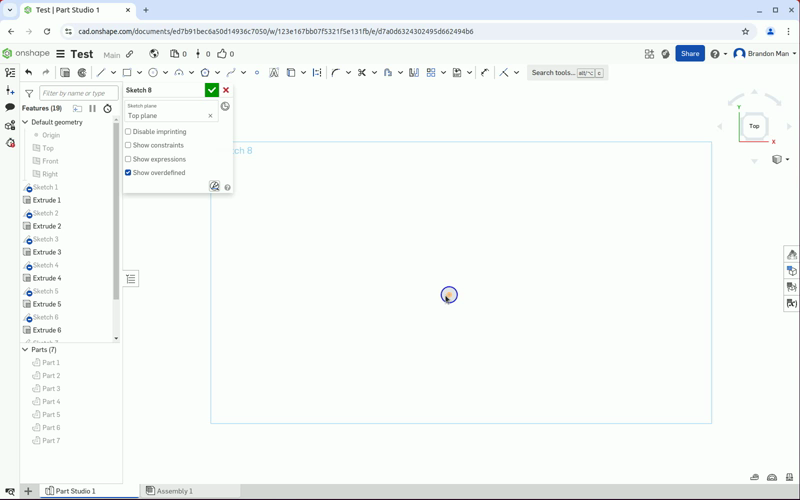
scroll(6)
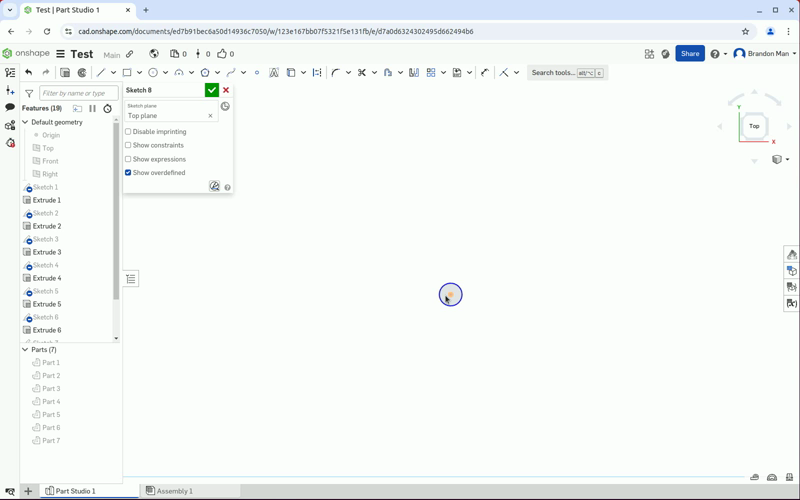
scroll(6)
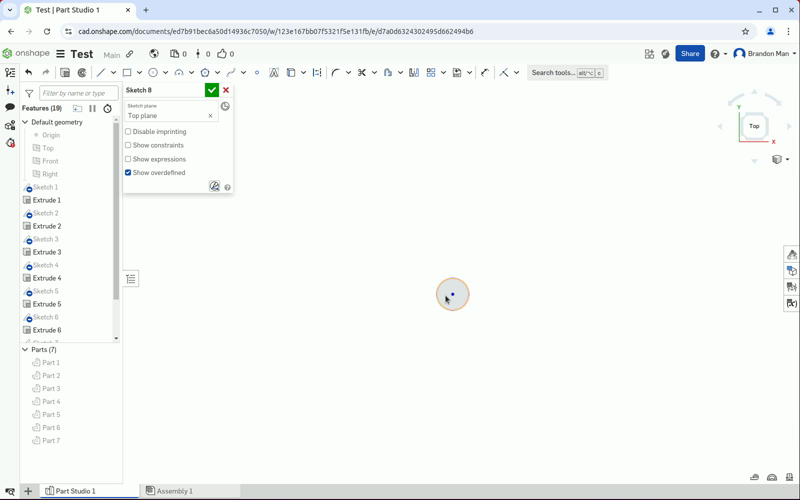
scroll(6)
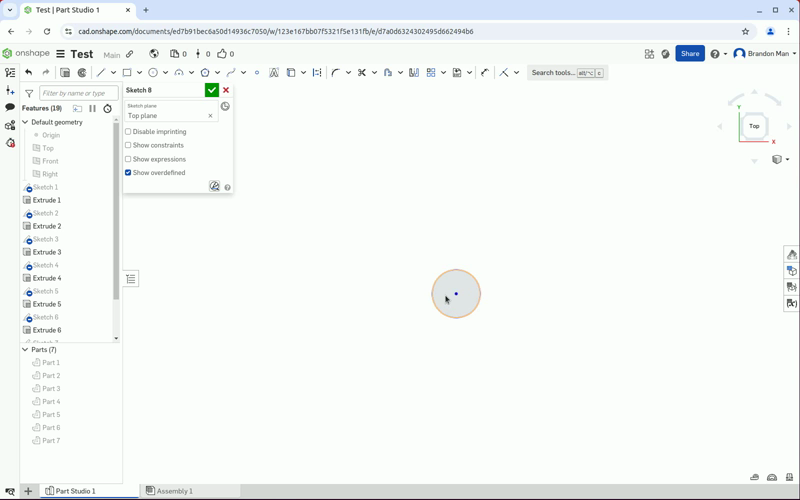
scroll(6)
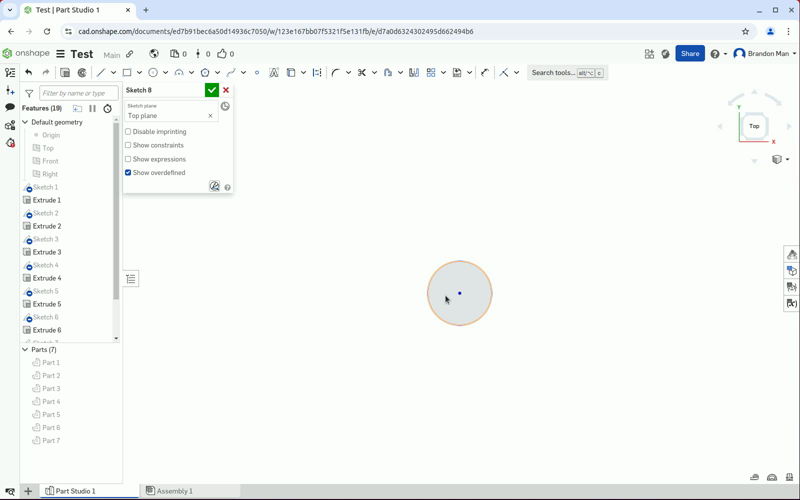
scroll(6)
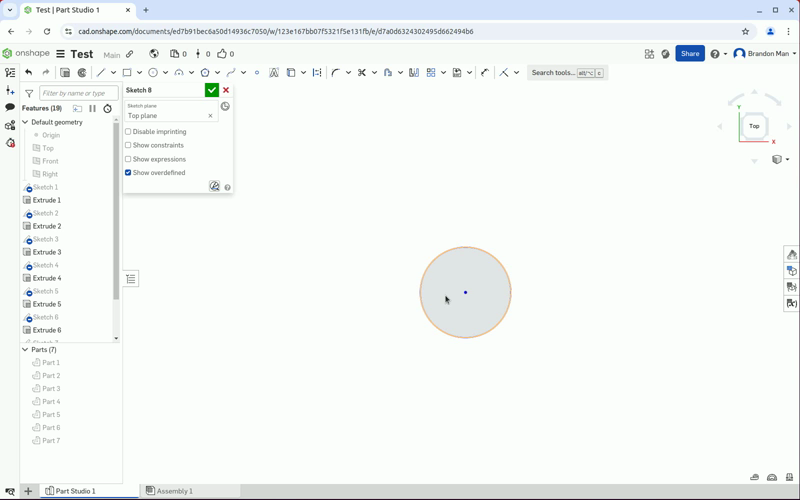
scroll(6)
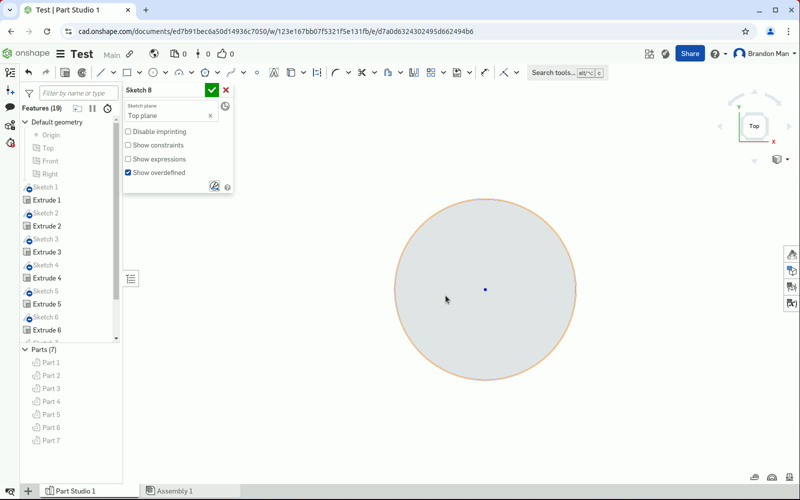
click(445, 295)
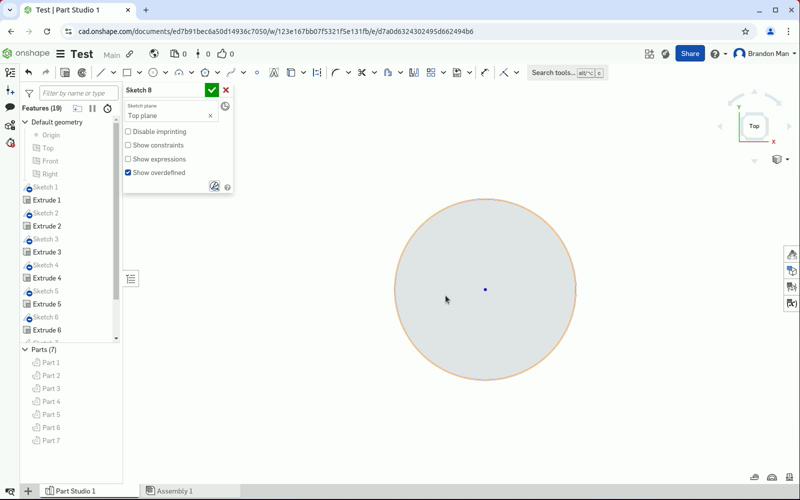
scroll(-6)
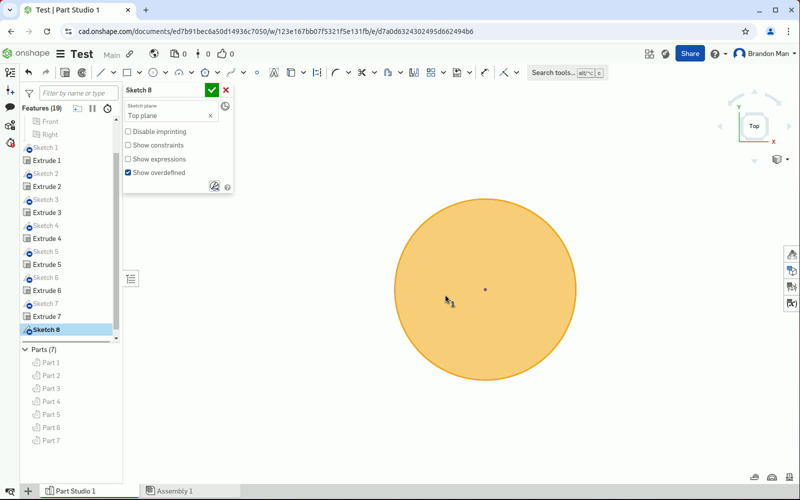
scroll(-6)
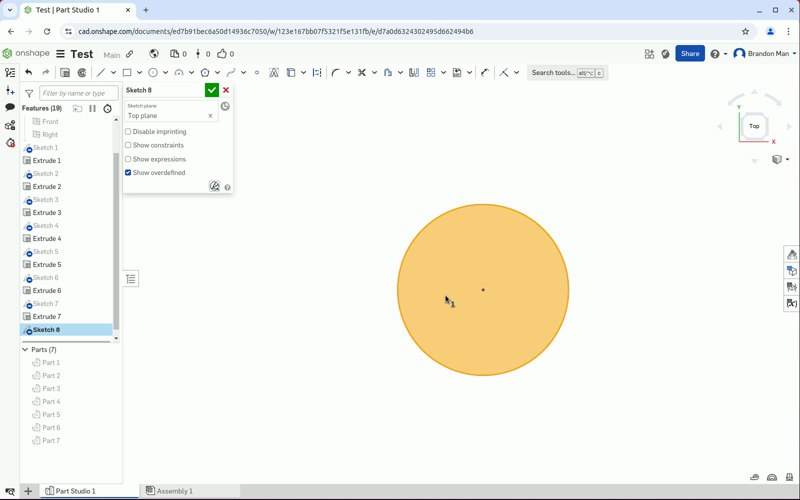
scroll(-6)
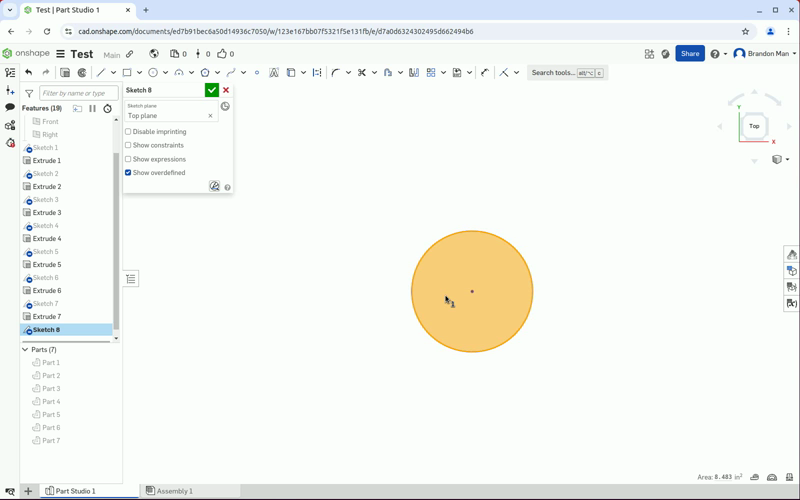
scroll(-6)
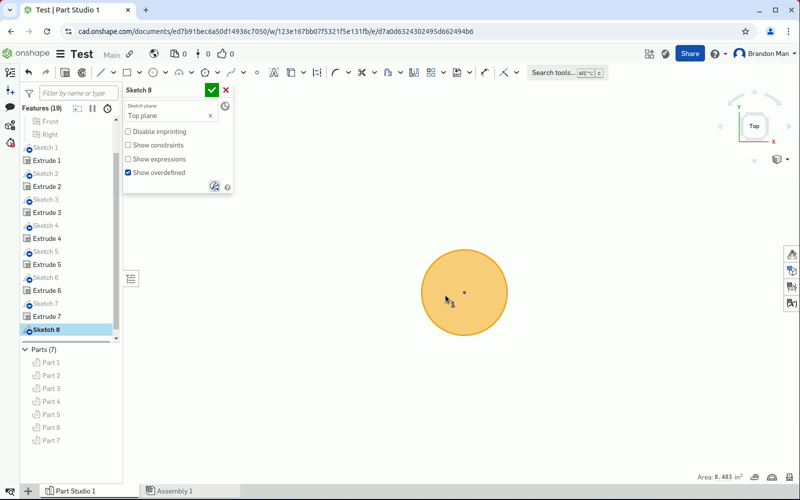
scroll(-6)
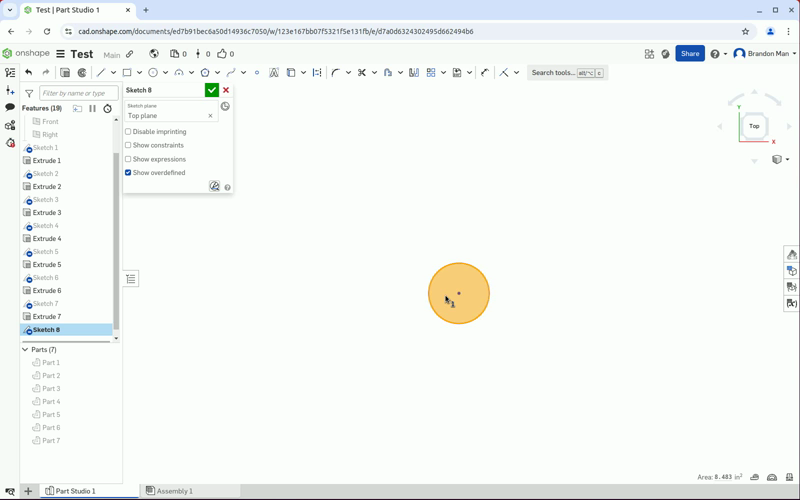
scroll(-6)
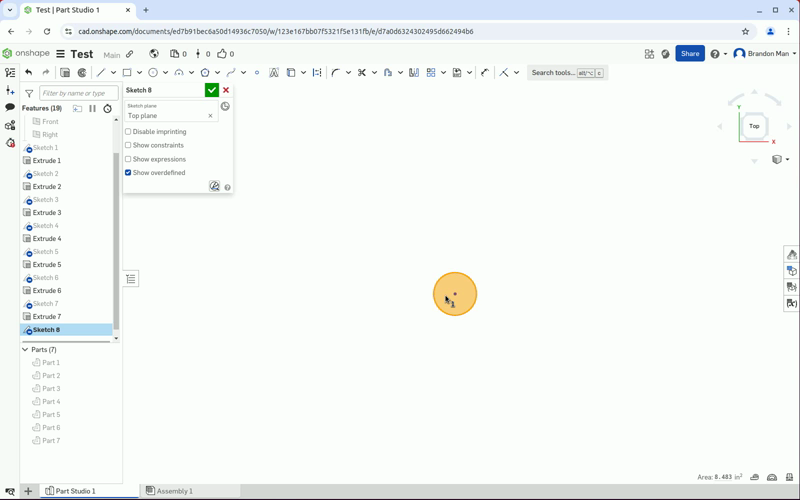
scroll(-6)
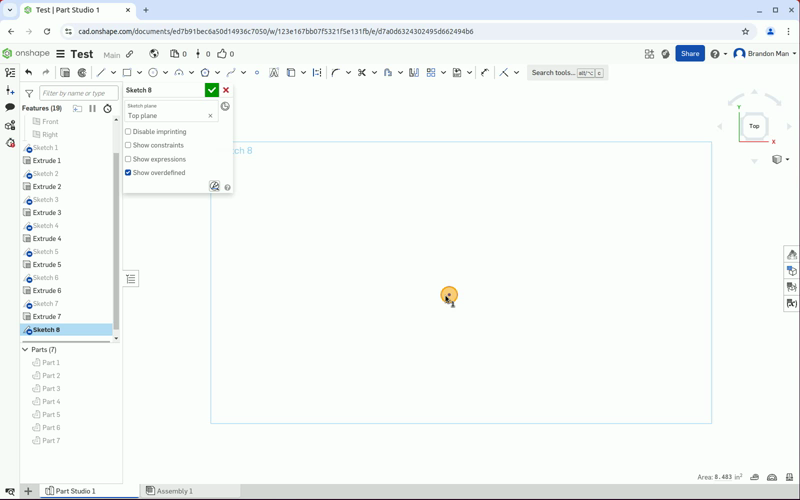
mouse_move(73, 352)
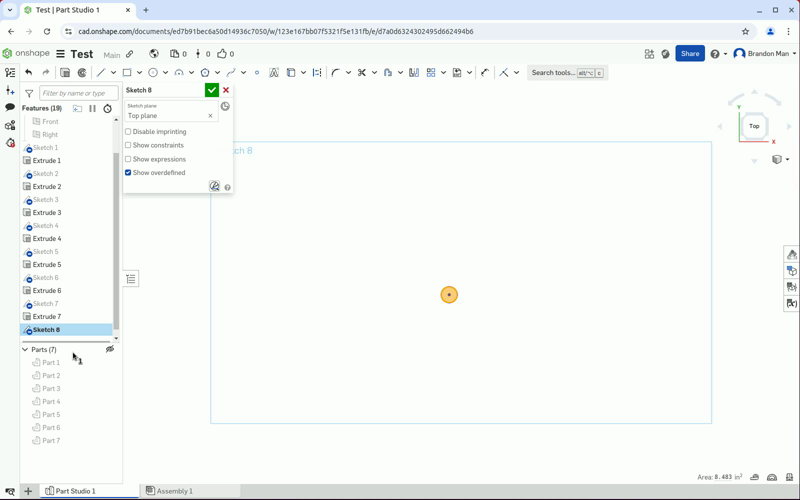
key(shift+y)
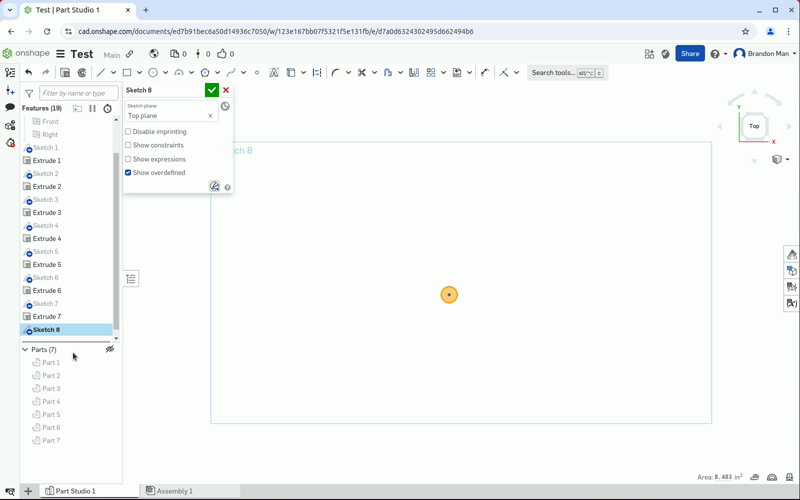
key(shift+e)
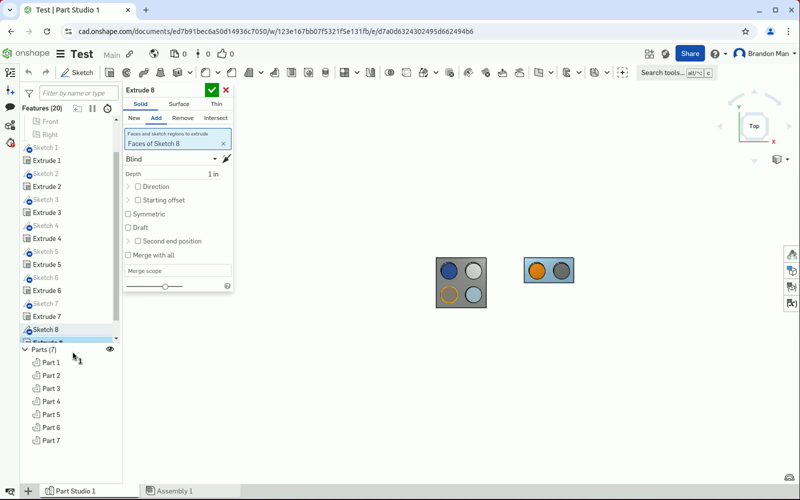
mouse_move(143, 106)
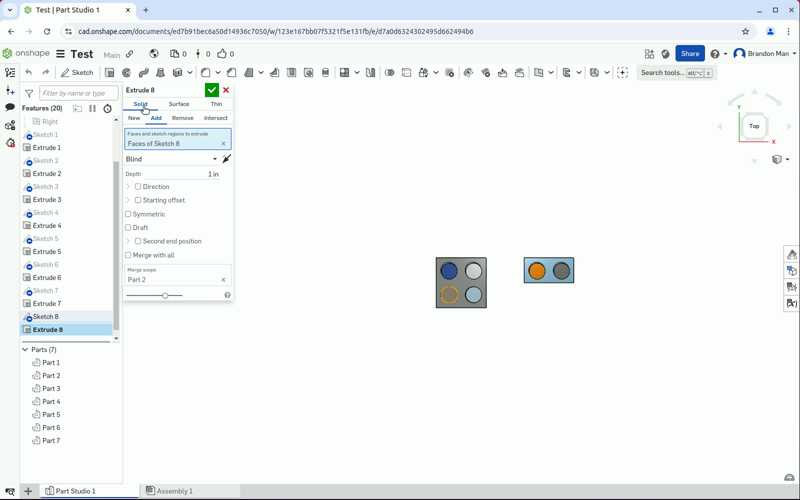
click(143, 106)
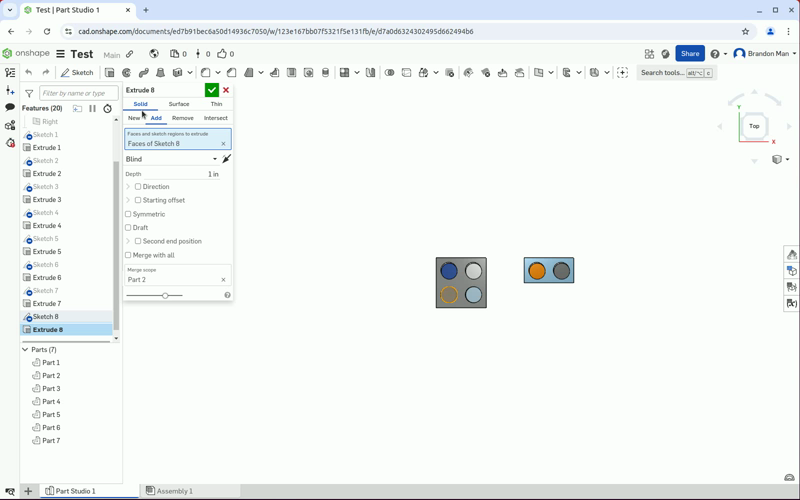
mouse_move(137, 120)
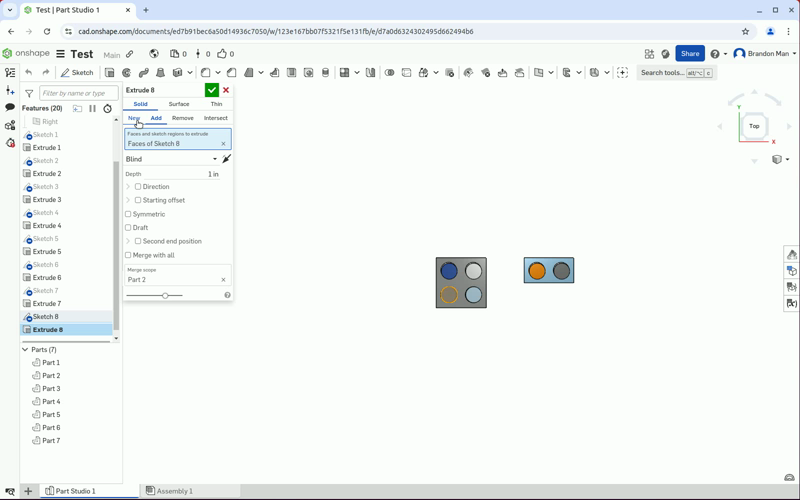
click(137, 120)
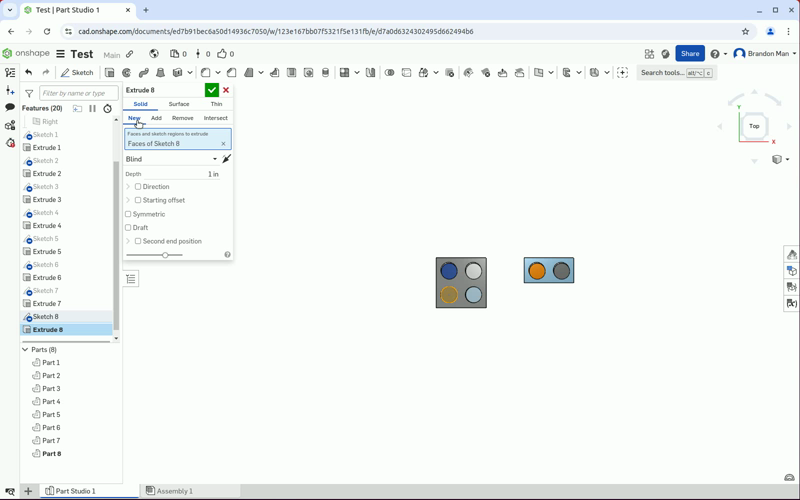
key(tab, 4)
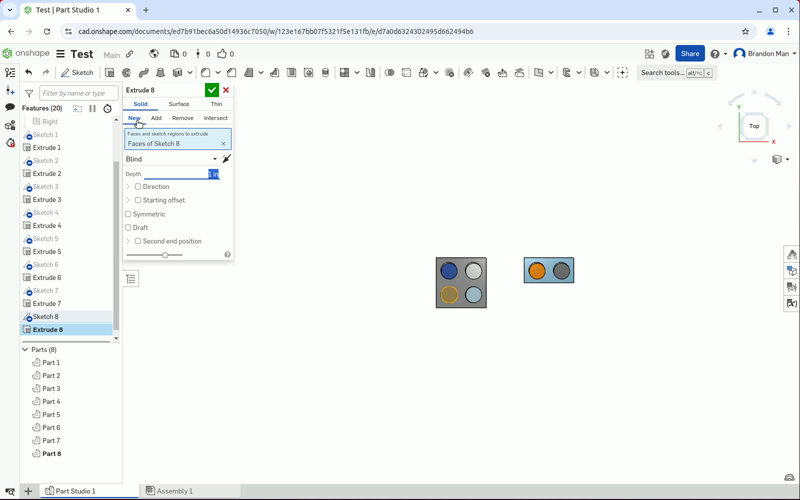
text(7.221)
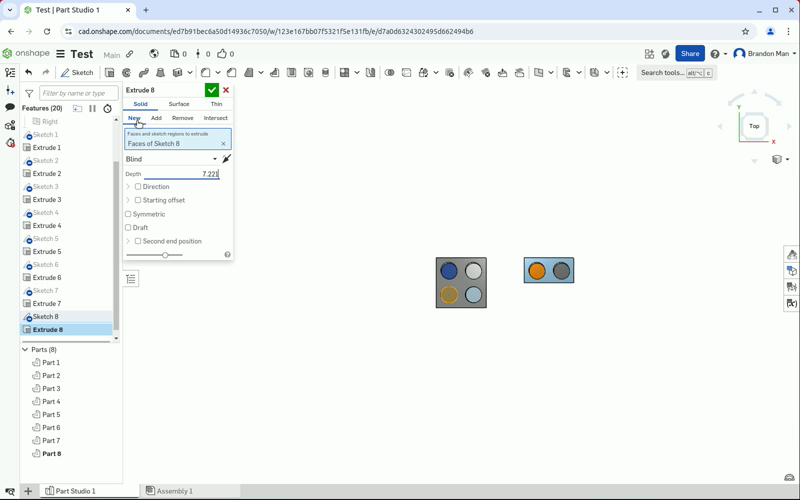
key(enter)
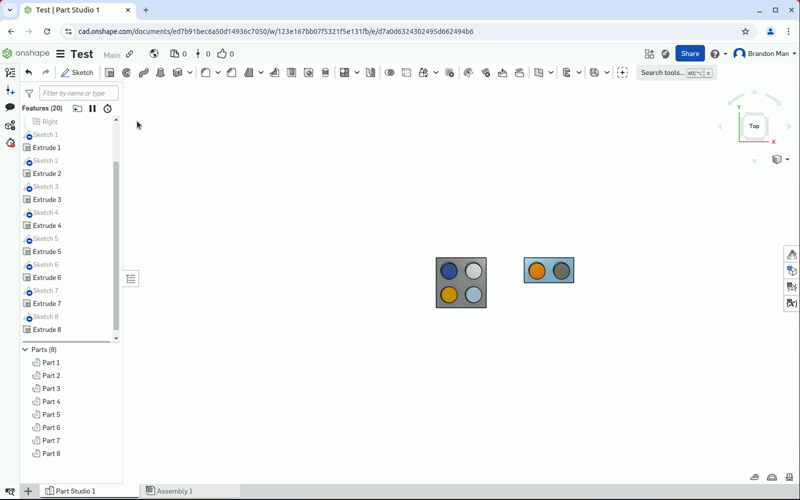
key(shift+h)
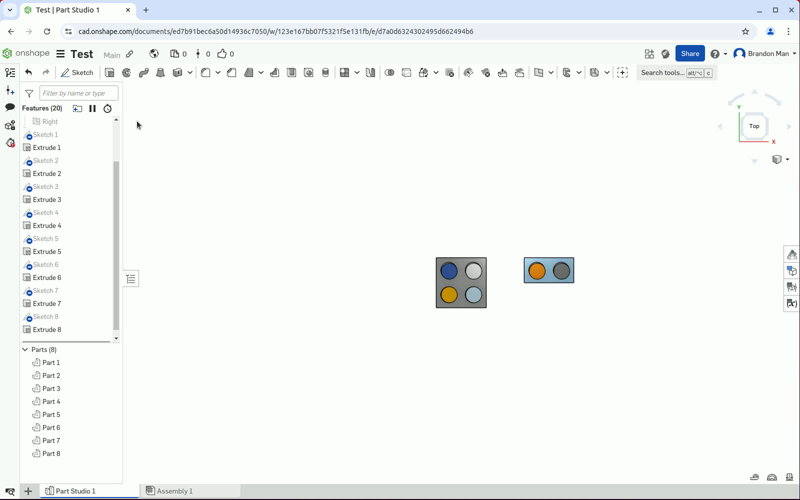
key(shift+h)
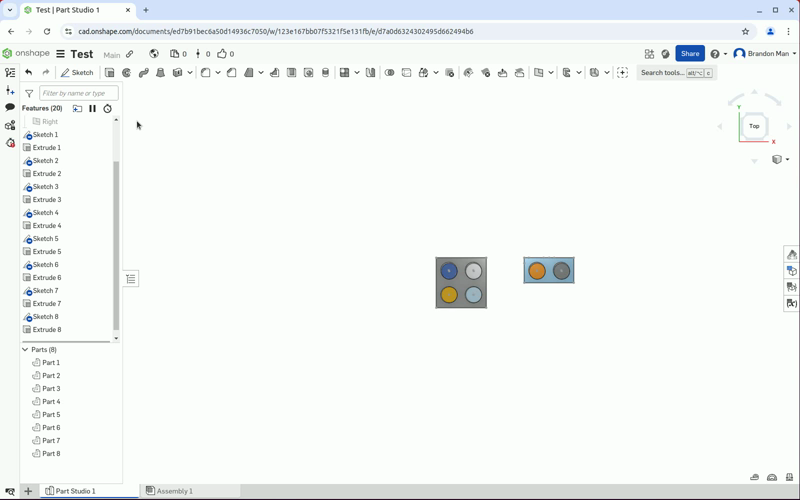
key(shift+7)
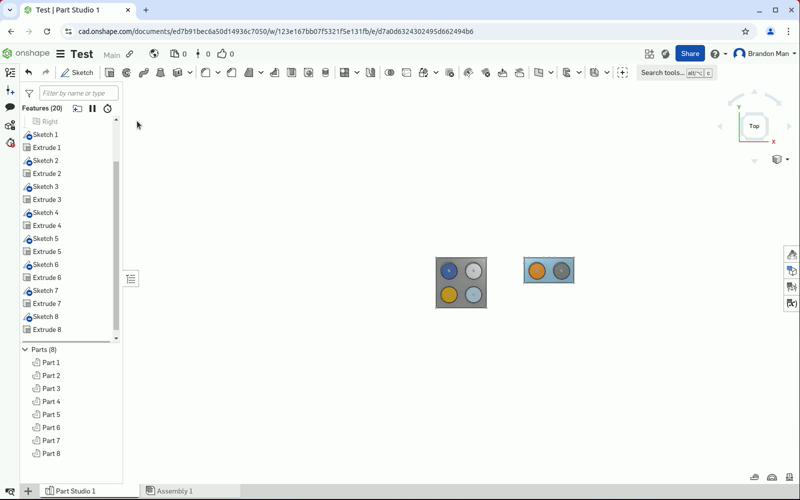
key(up, 3)
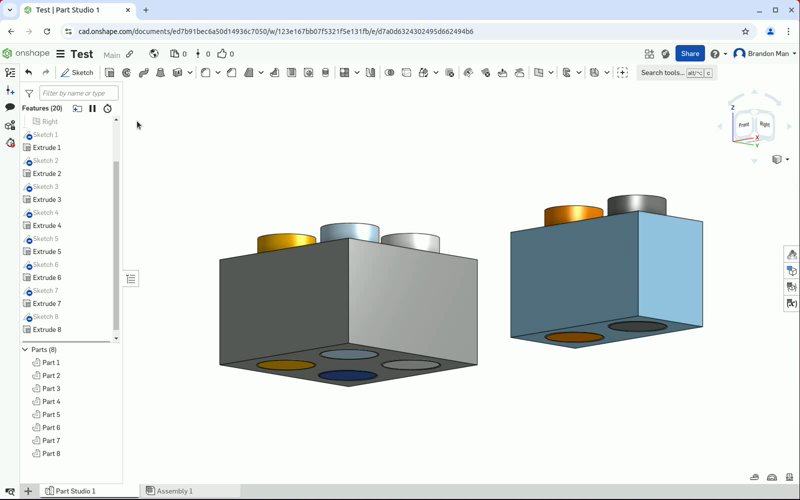
key(left, 3)
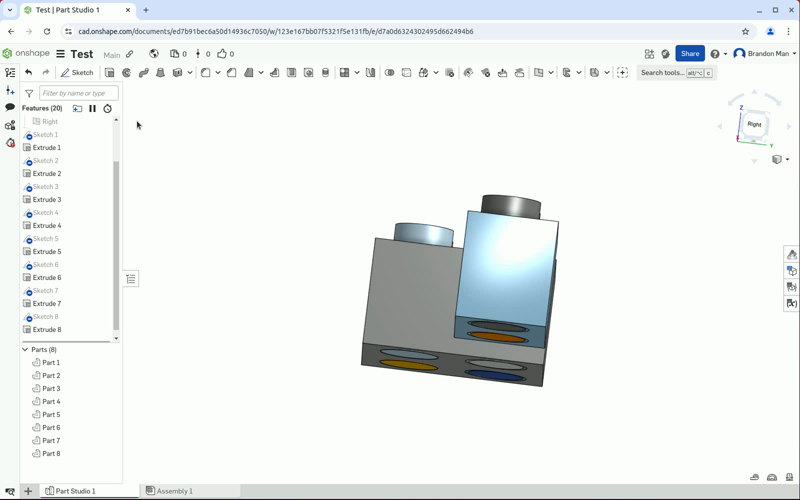
key(right, 3)
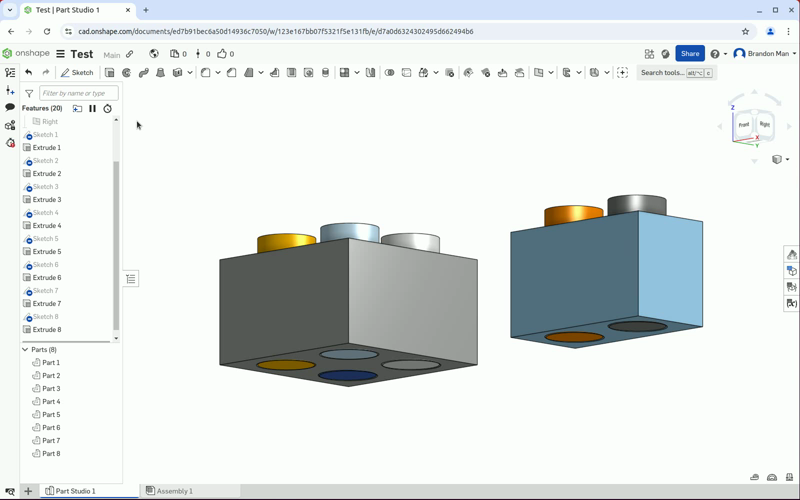
key(down, 3)
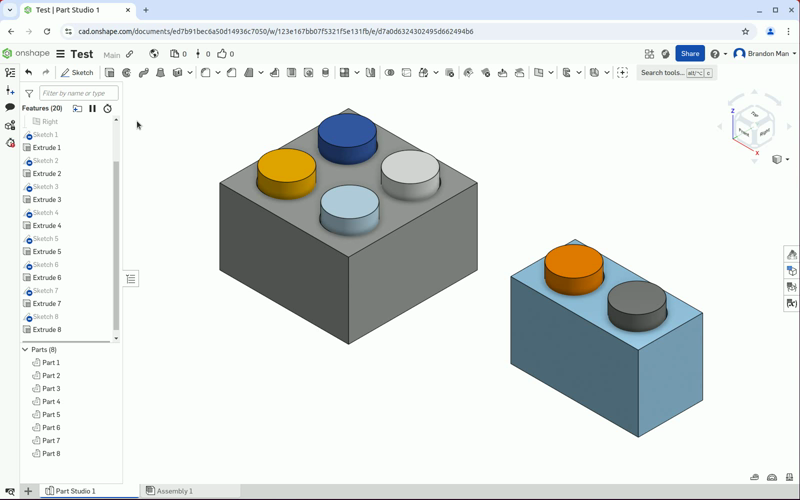
mouse_move(69, 137)
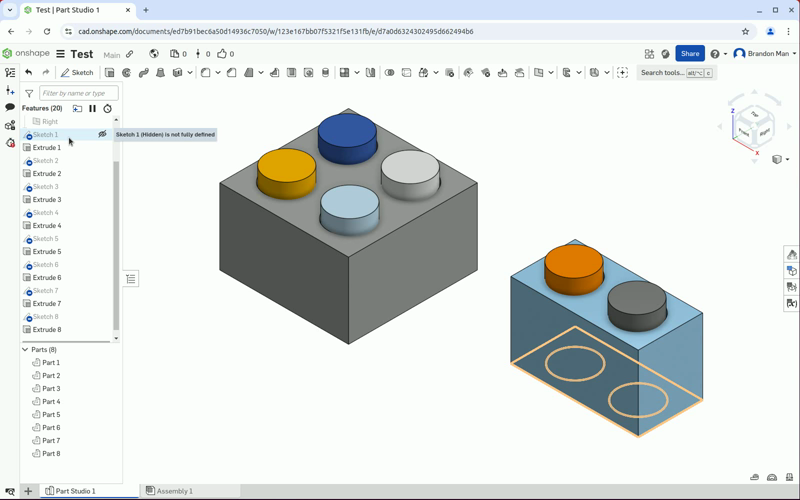
click(69, 137)